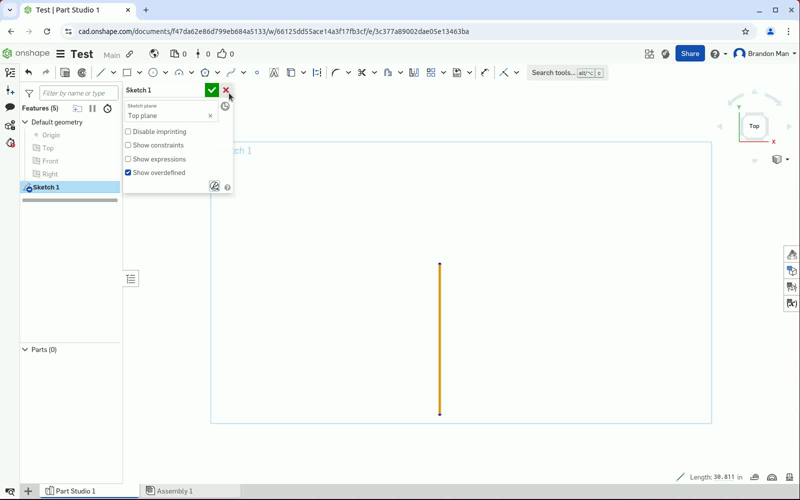
key(shift+h)
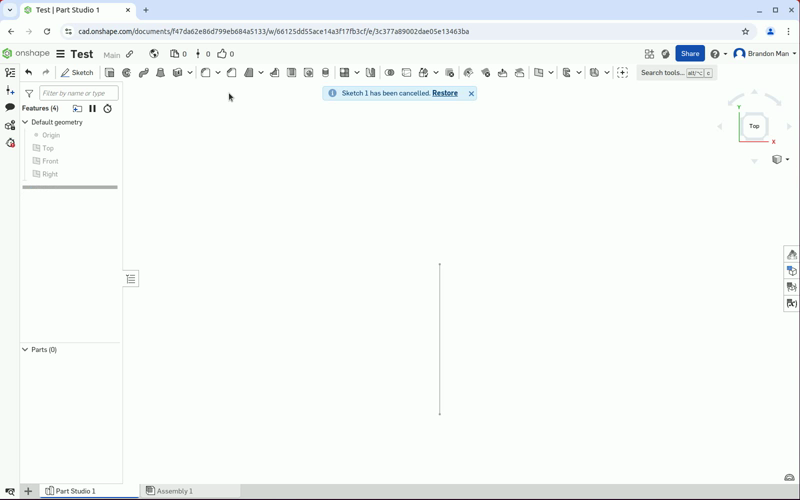
mouse_move(73, 352)
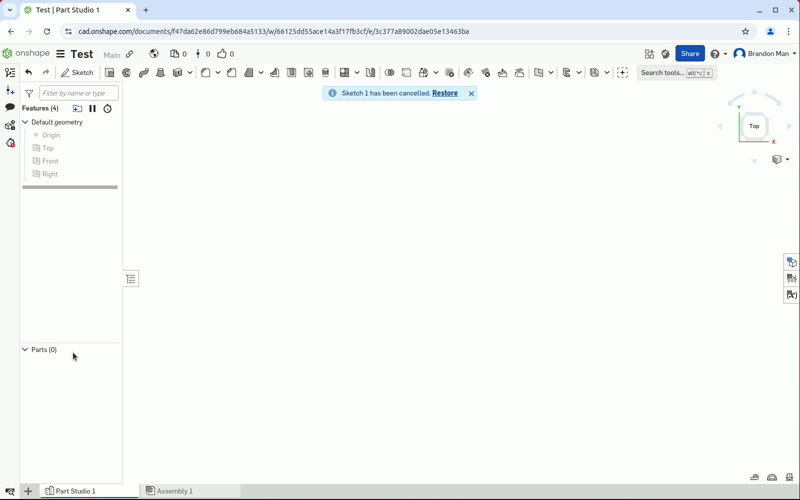
key(y)
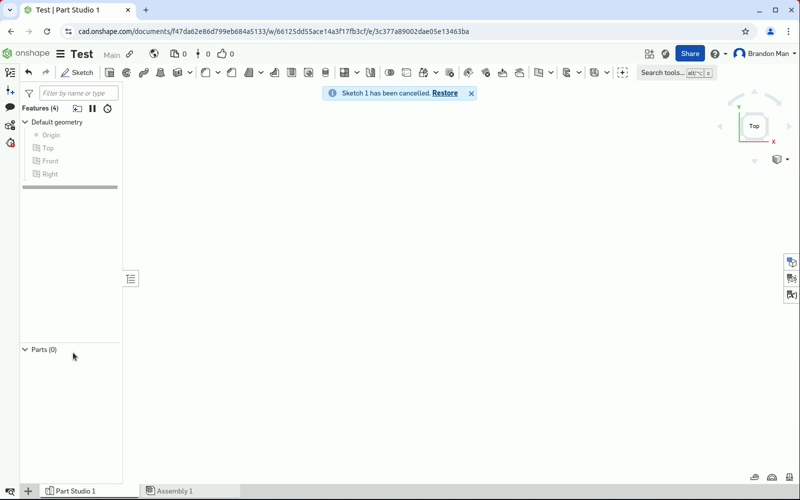
key(shift+p)
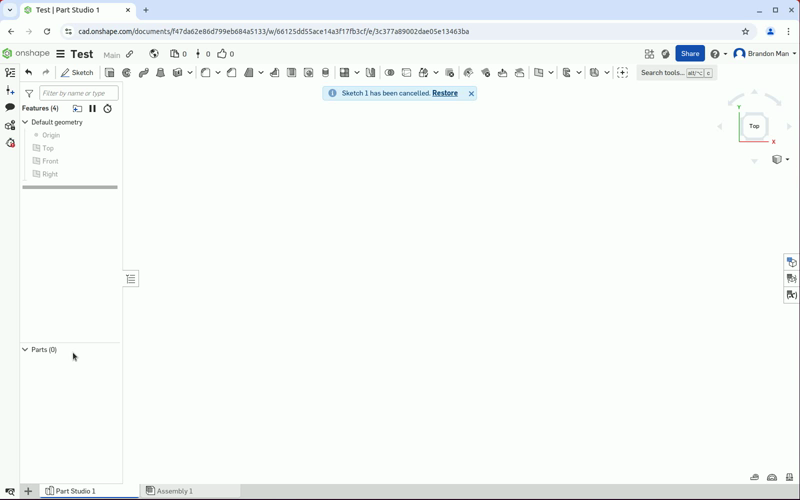
key(space)
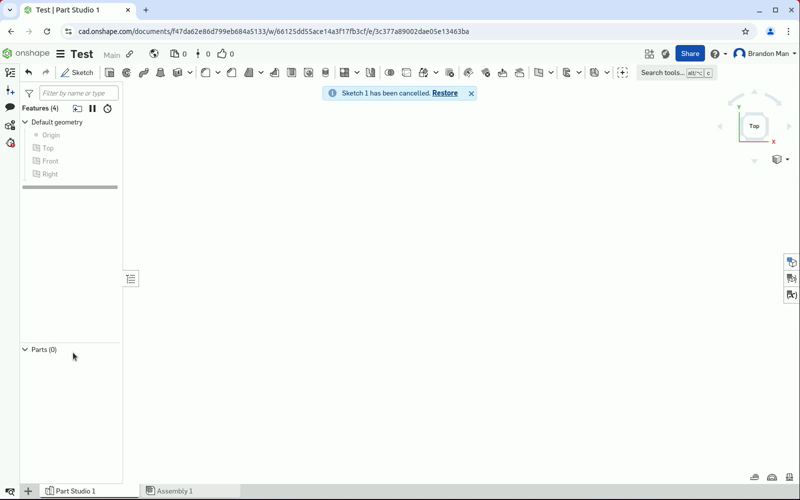
key_down(shift)
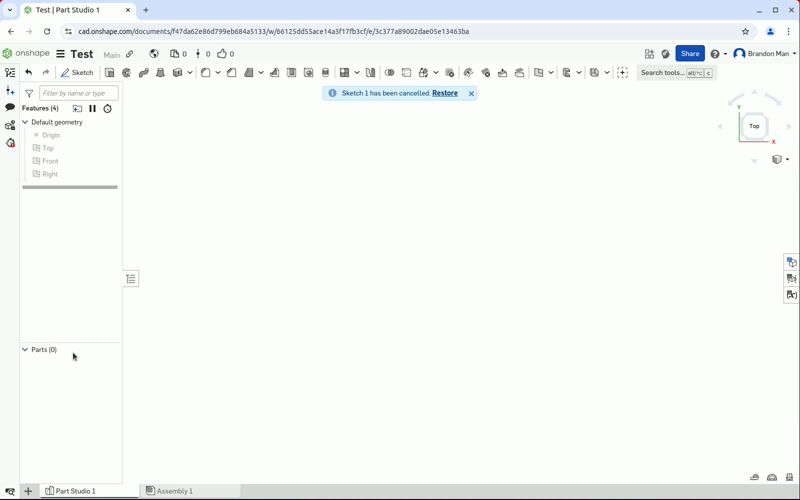
key(up)
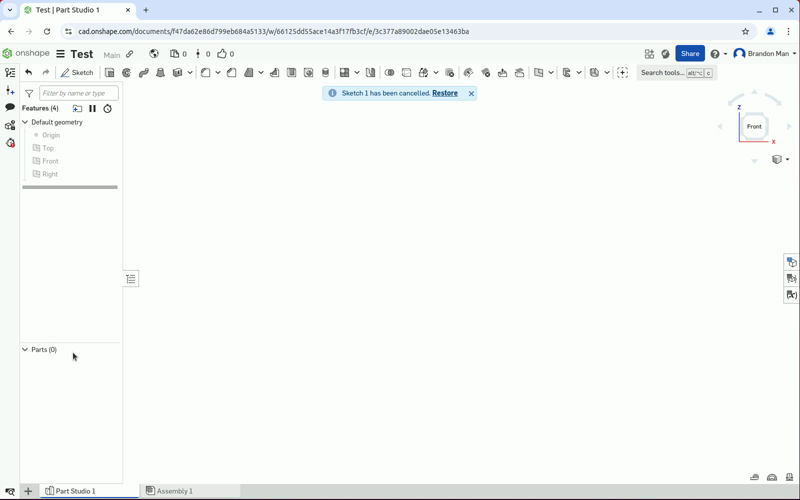
key_up(shift)
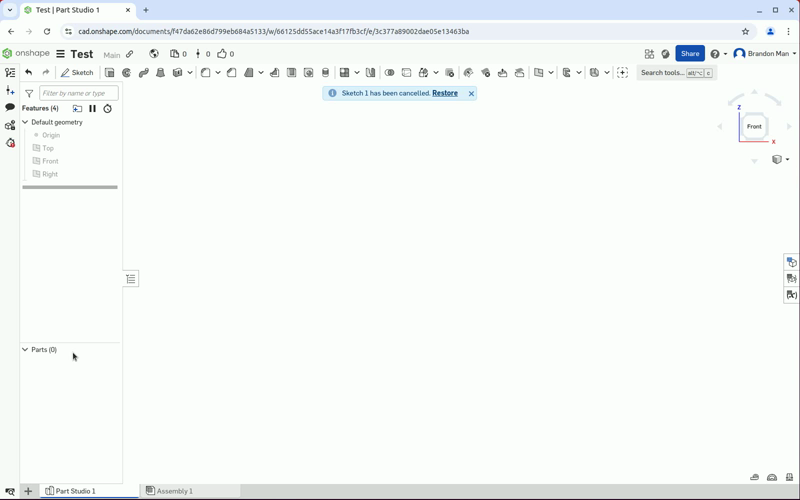
key(space)
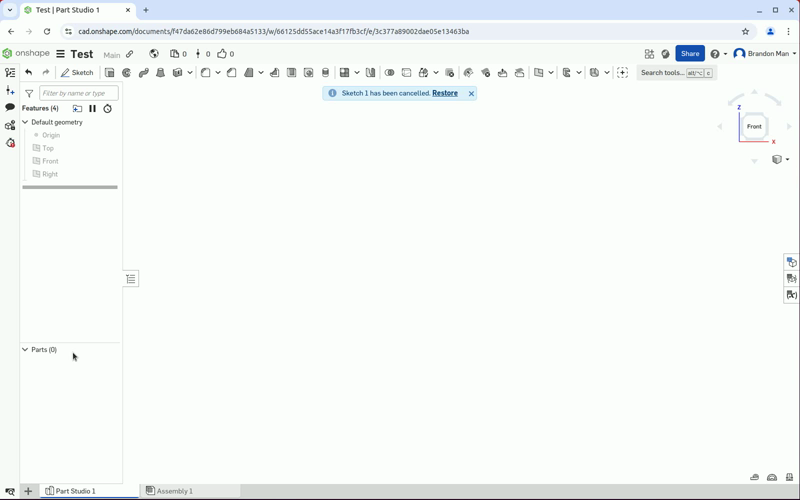
key_down(shift)
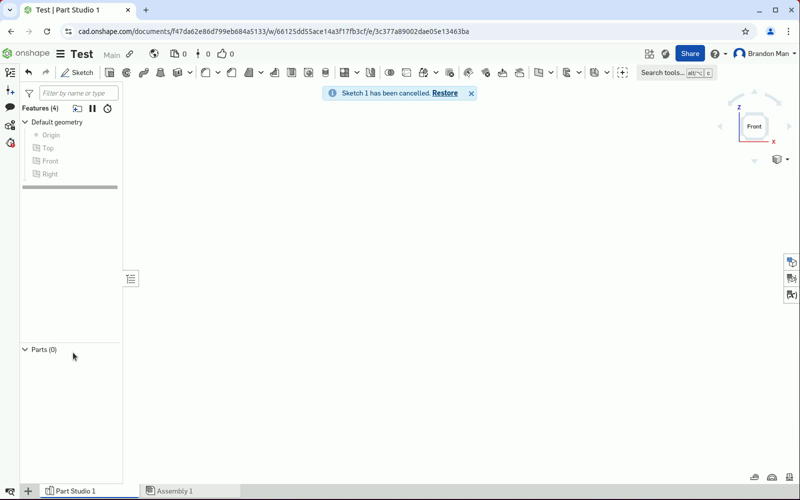
key(left)
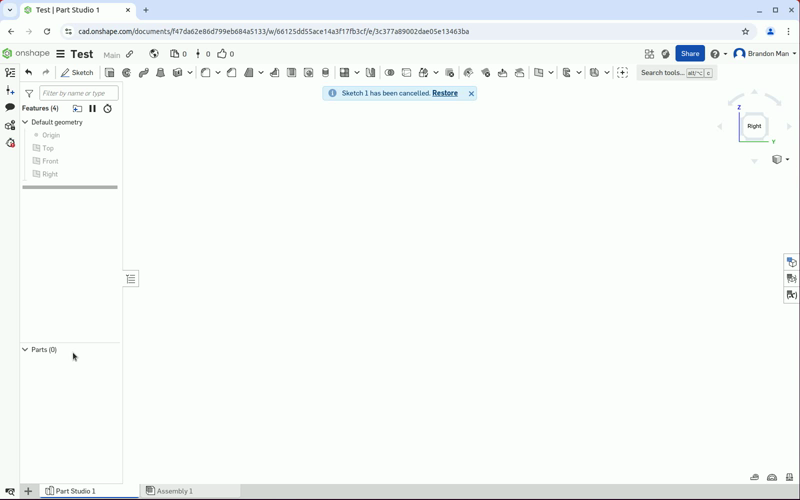
key_up(shift)
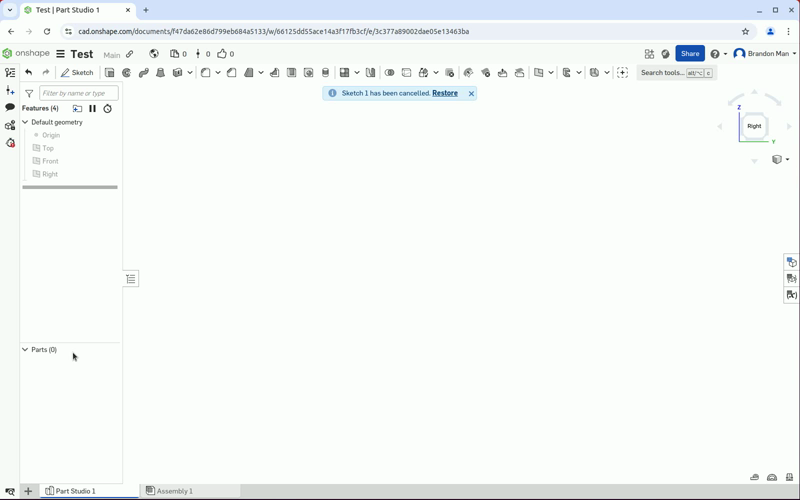
mouse_move(73, 352)
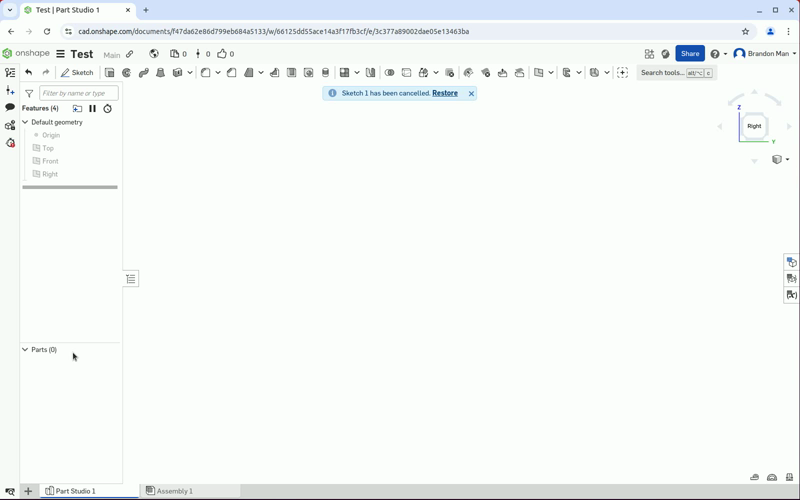
key(shift+y)
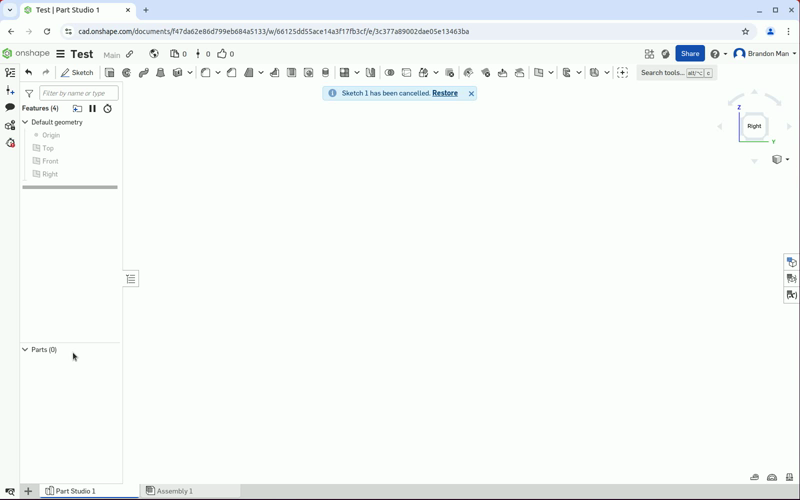
key(shift+s)
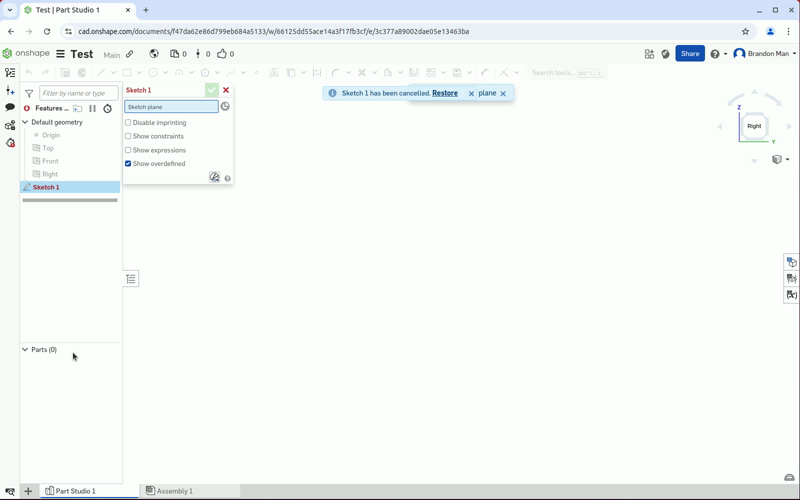
mouse_move(73, 176)
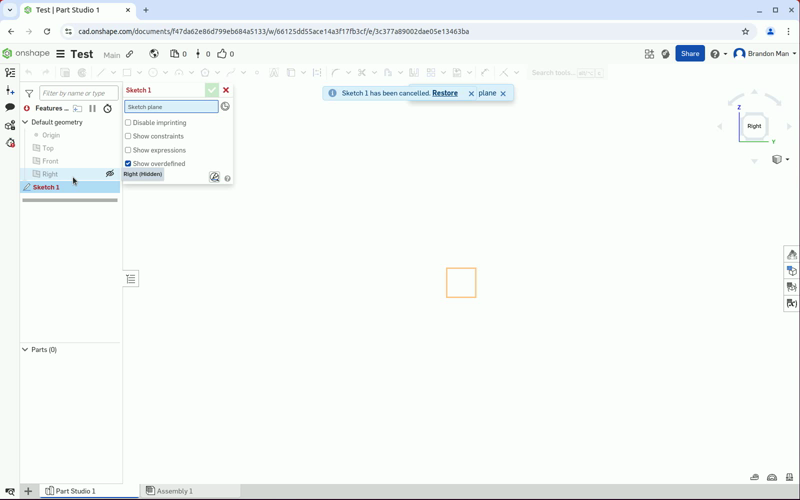
click(73, 176)
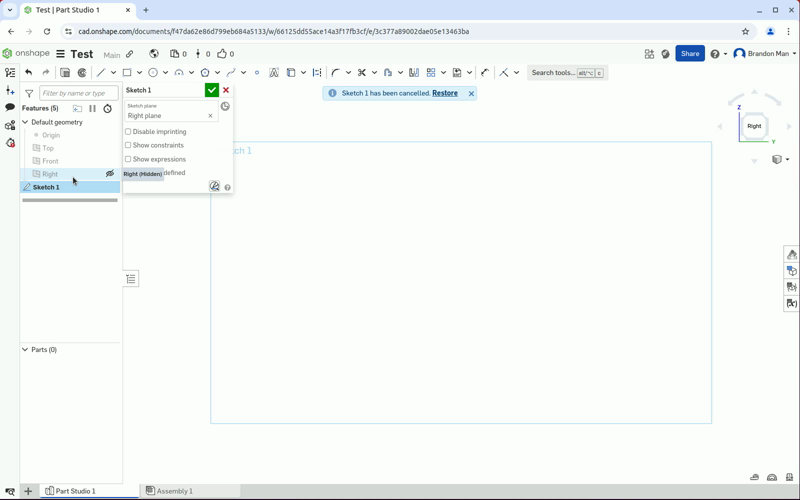
mouse_move(73, 352)
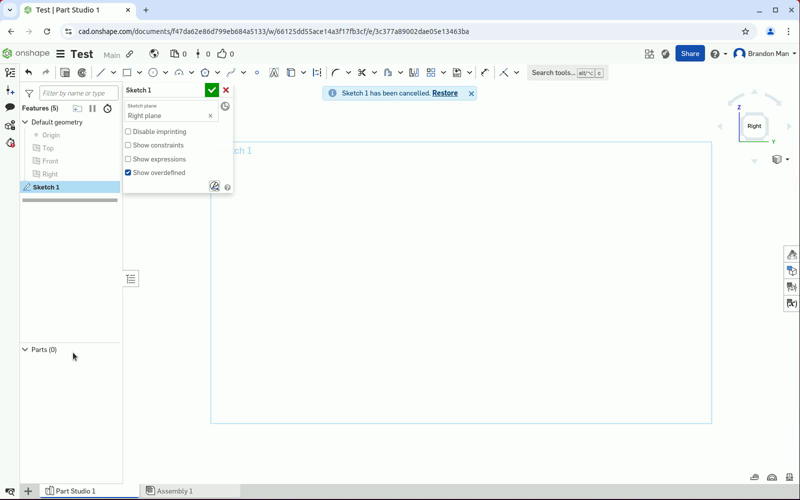
key(y)
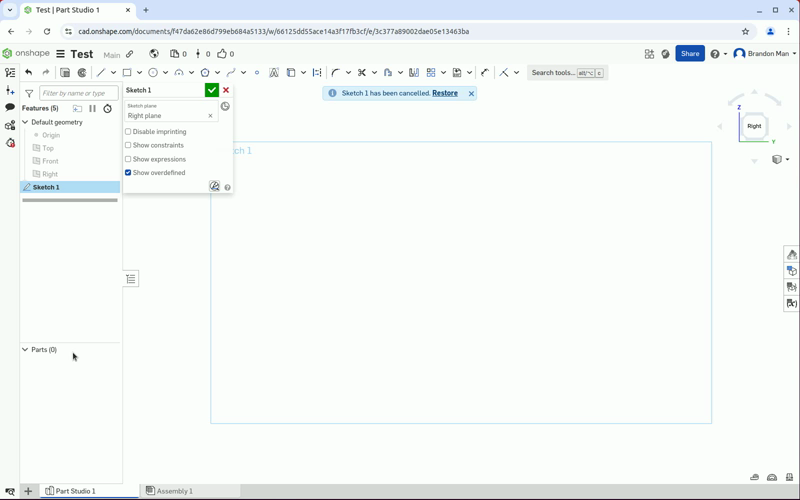
key(l)
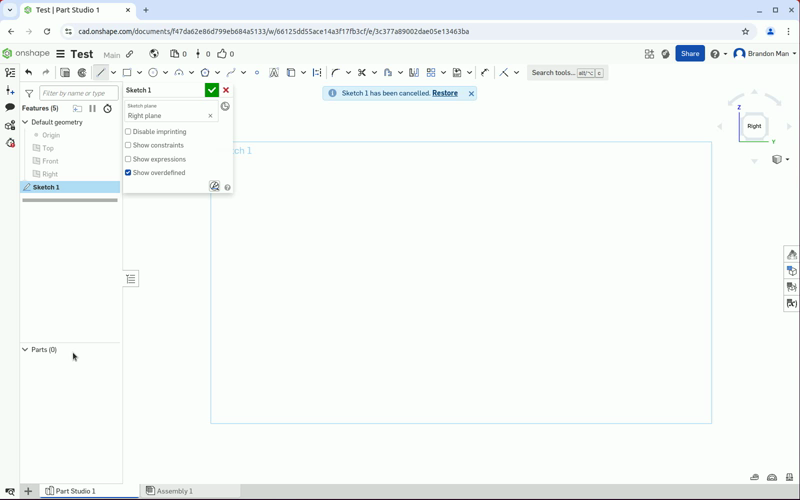
key_down(shift)
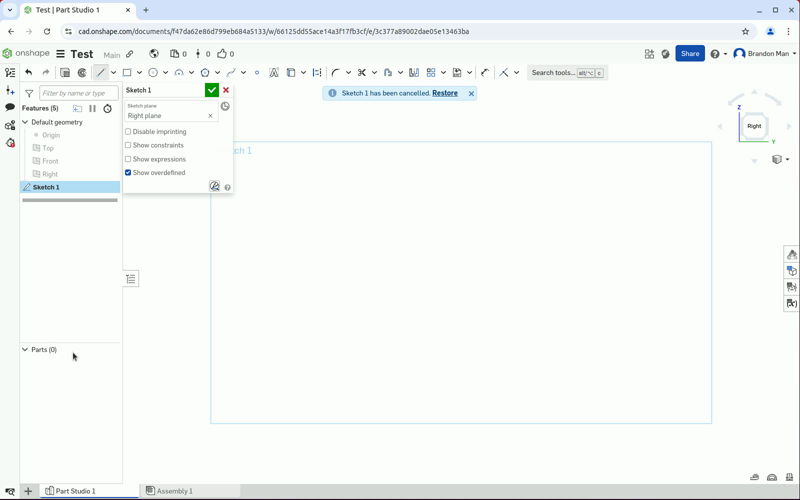
mouse_move(458, 288)
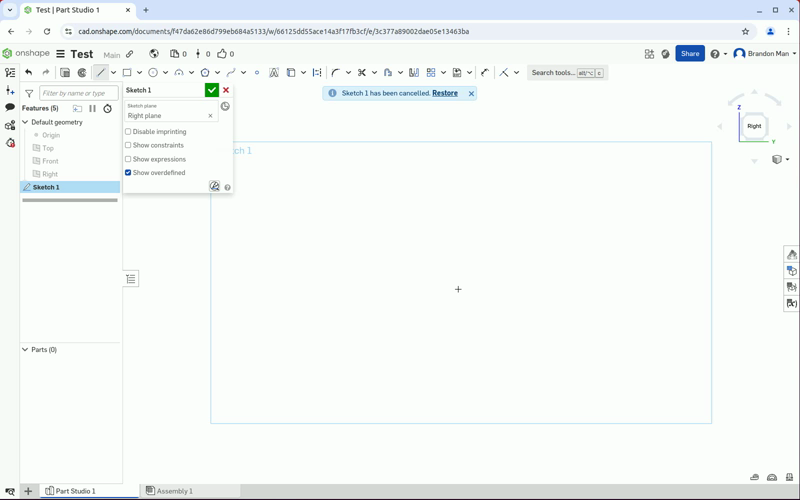
click(458, 288)
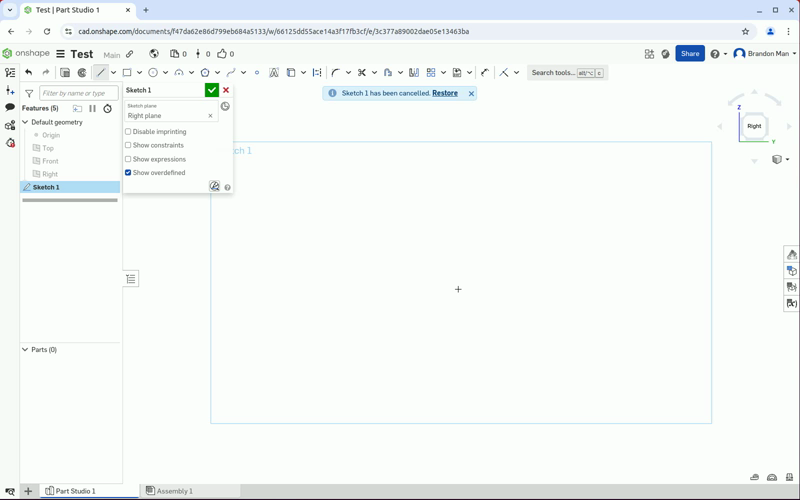
key_up(shift)
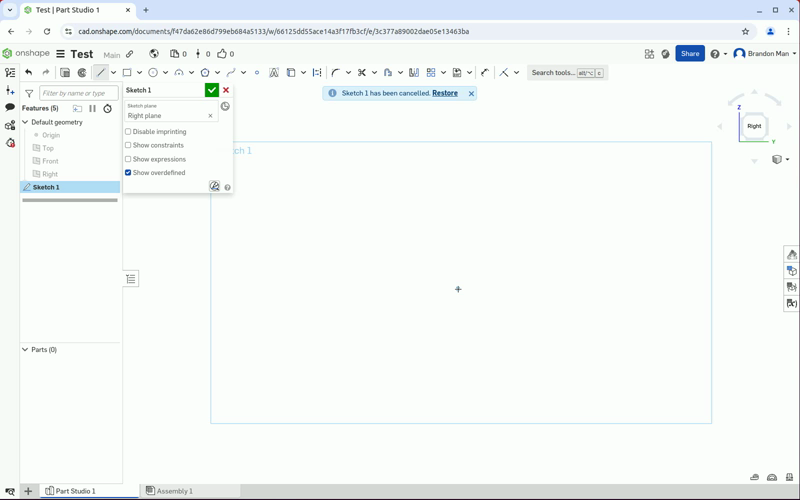
key_down(shift)
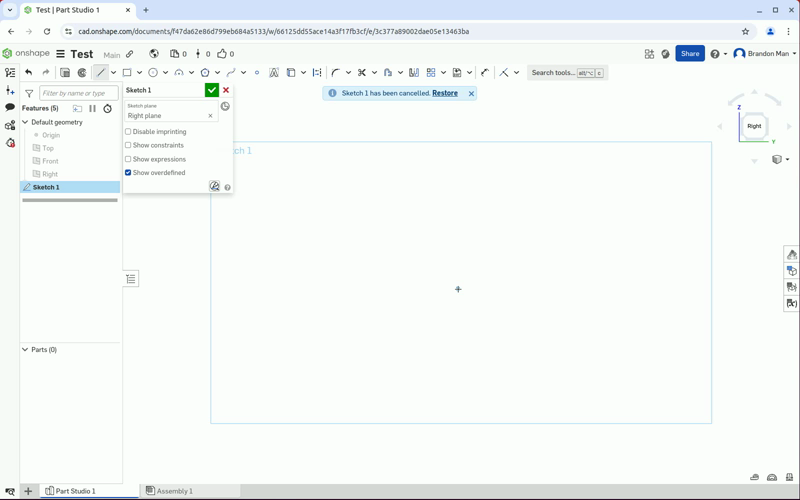
mouse_move(488, 288)
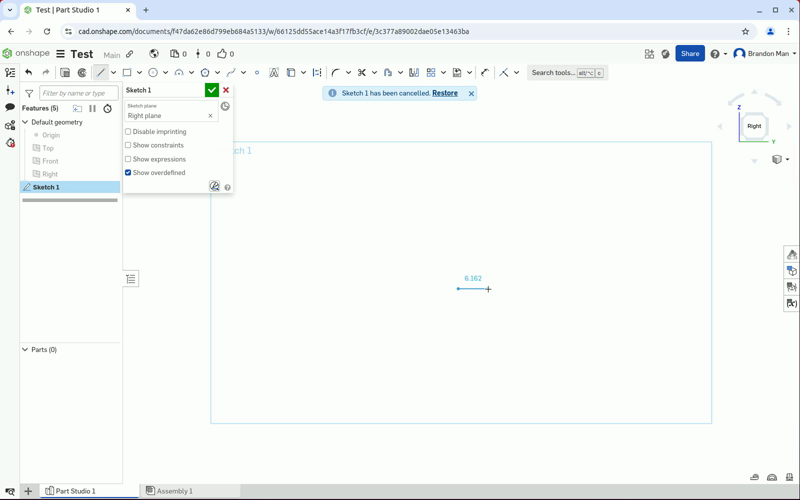
mouse_move(462, 288)
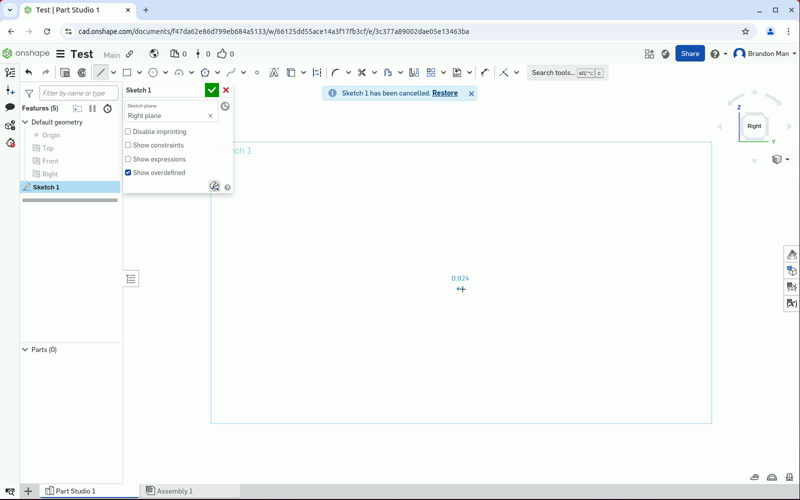
scroll(6)
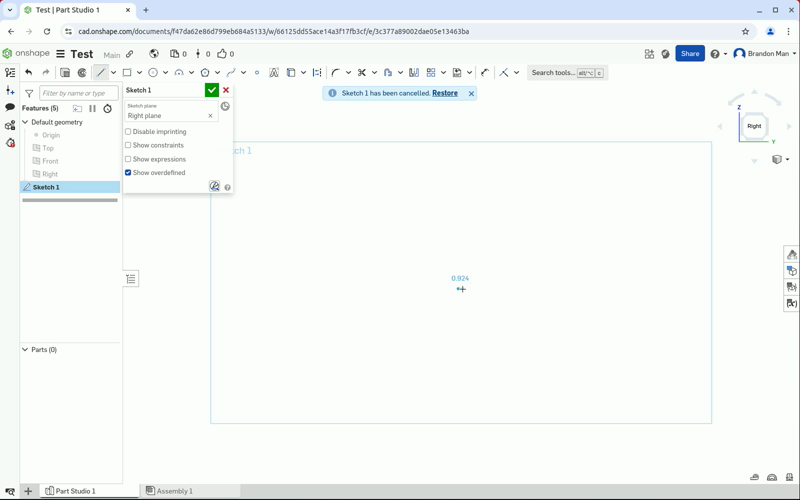
scroll(6)
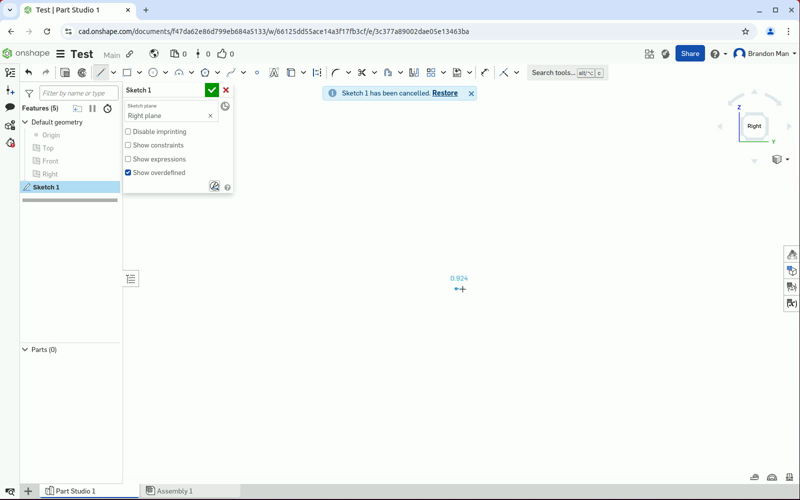
scroll(6)
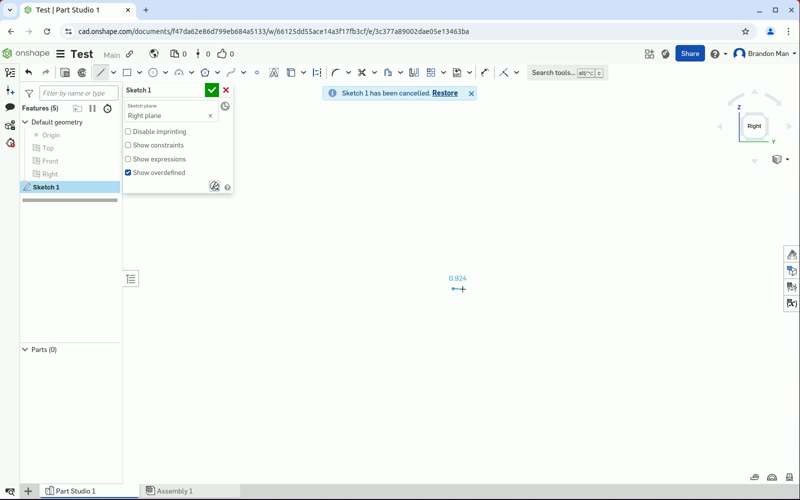
scroll(6)
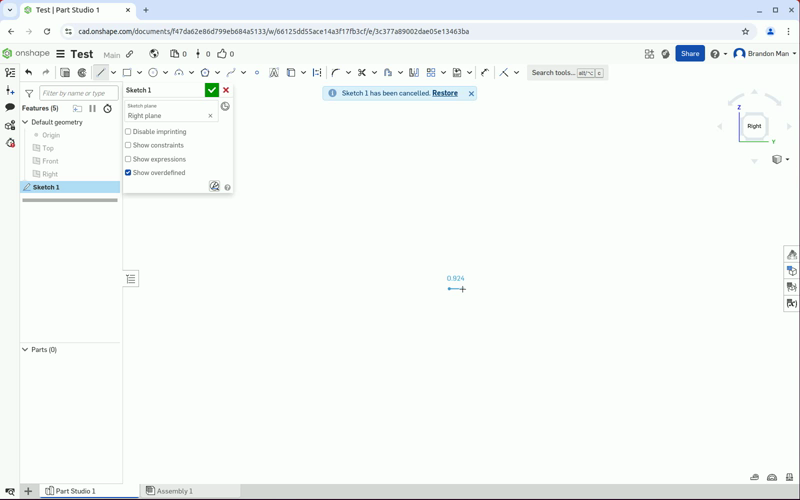
scroll(6)
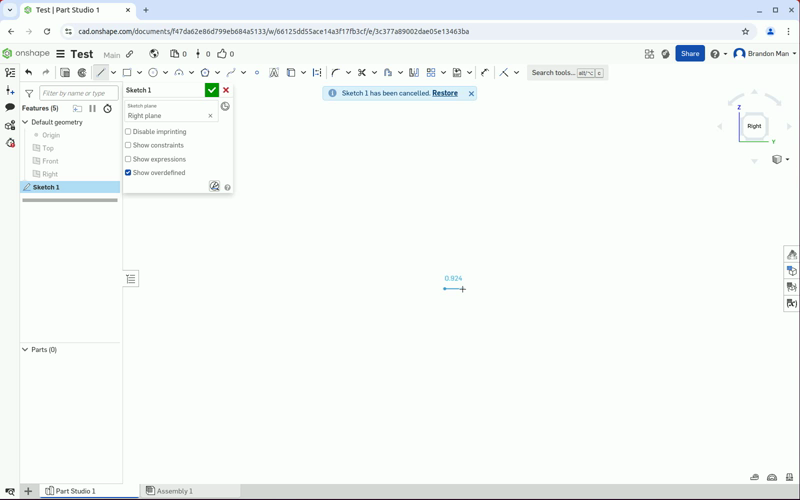
scroll(6)
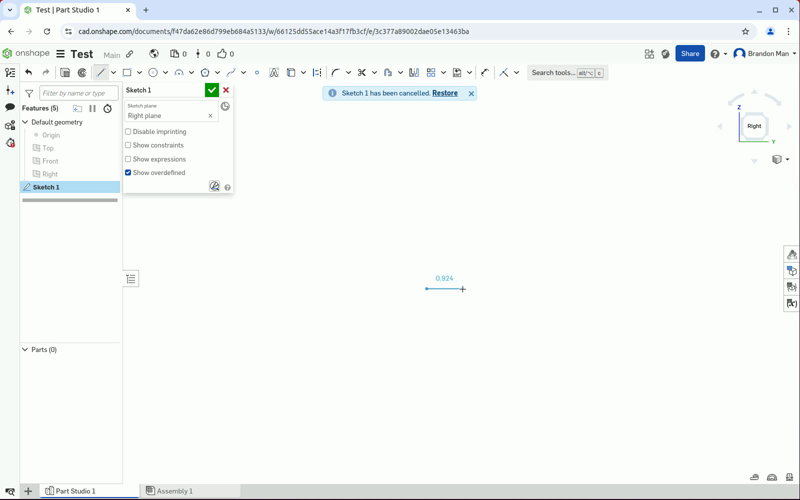
scroll(6)
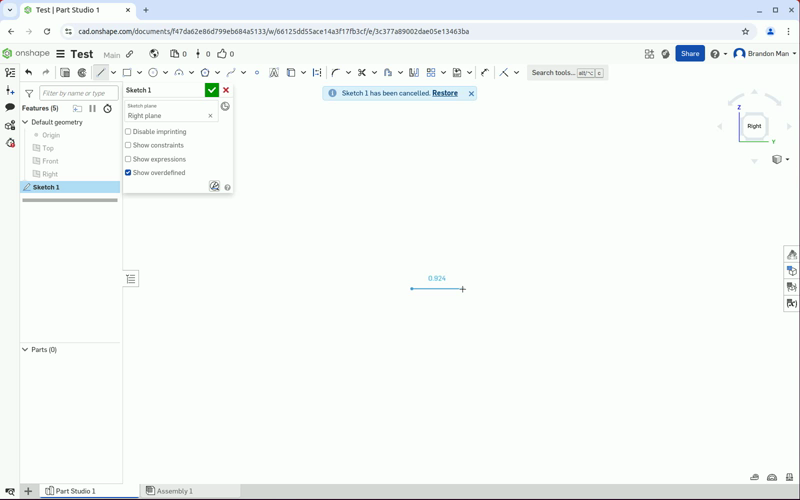
click(462, 288)
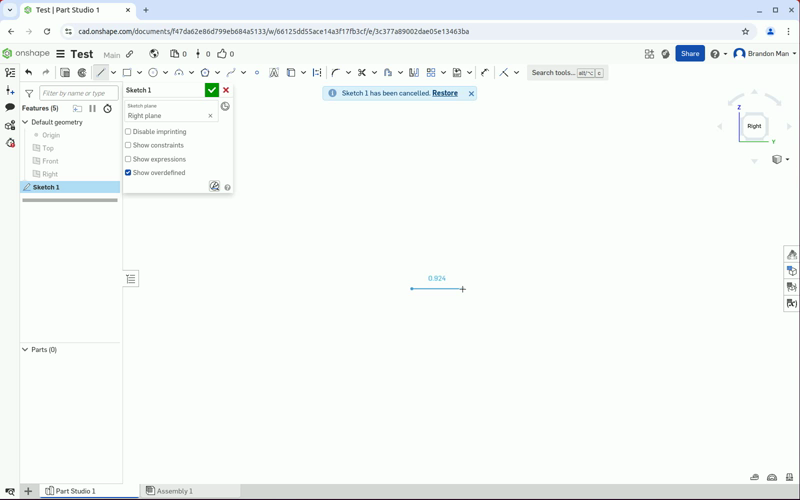
scroll(-6)
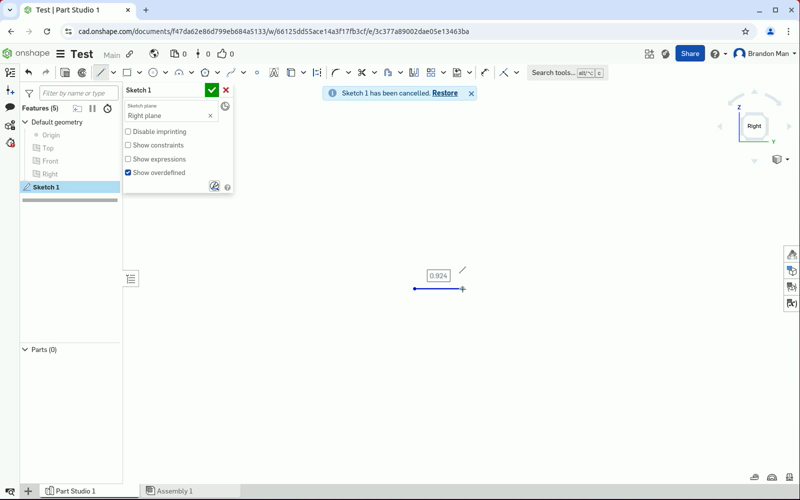
scroll(-6)
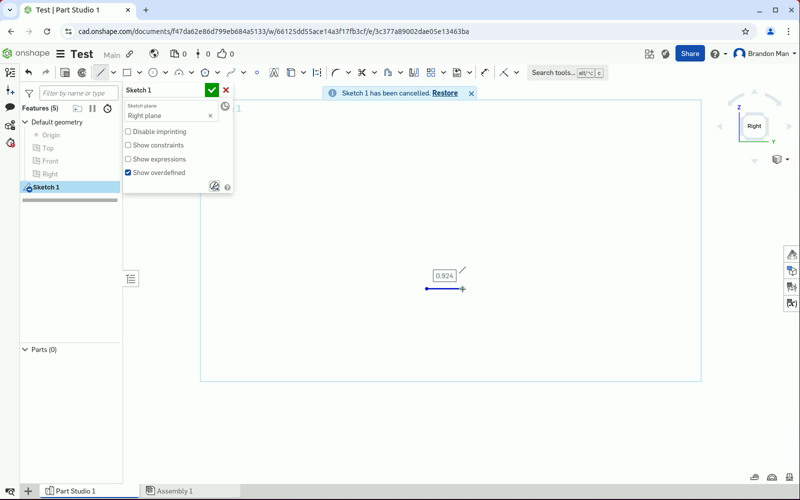
scroll(-6)
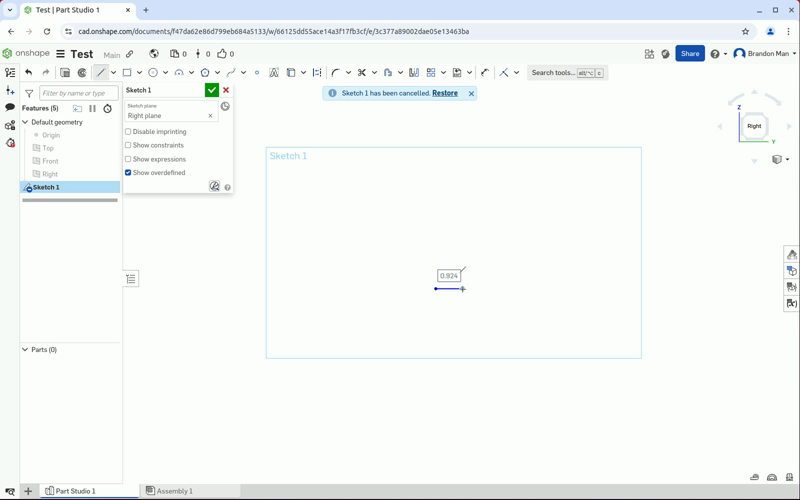
scroll(-6)
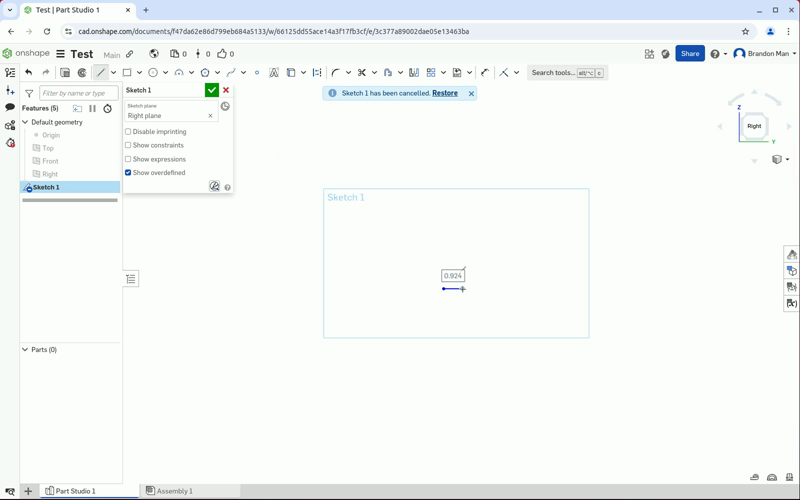
scroll(-6)
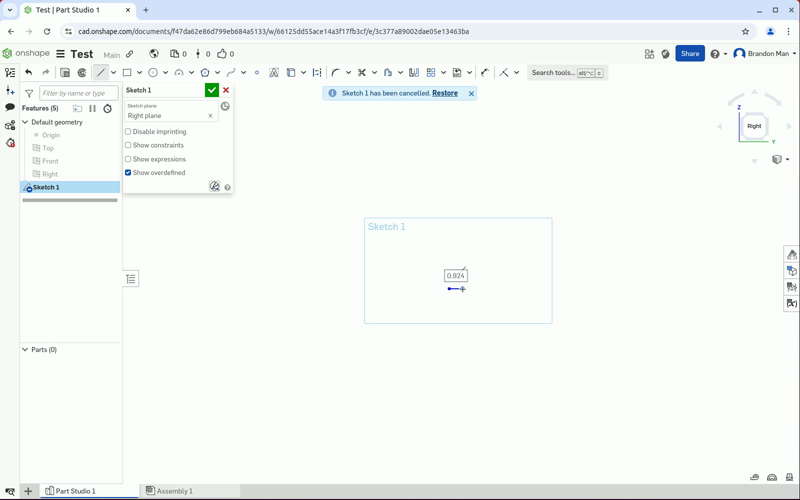
scroll(-6)
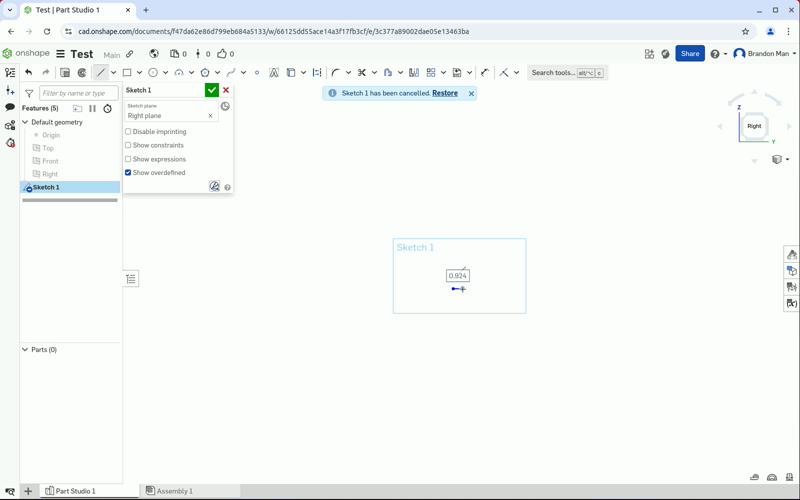
scroll(-6)
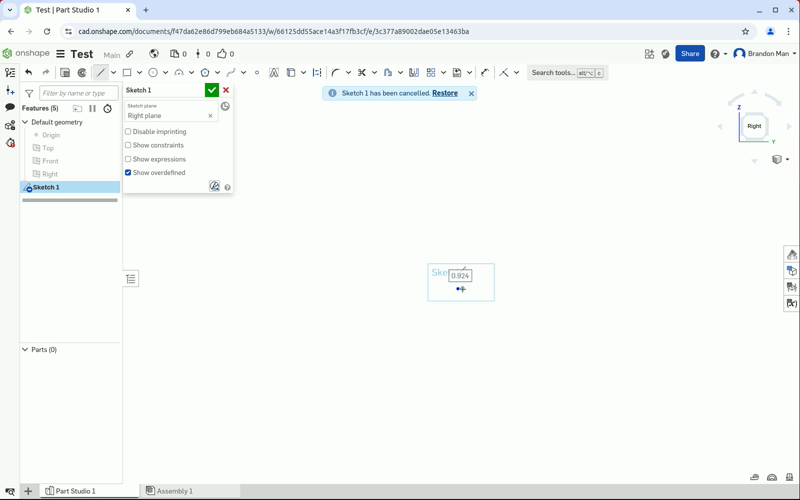
key_up(shift)
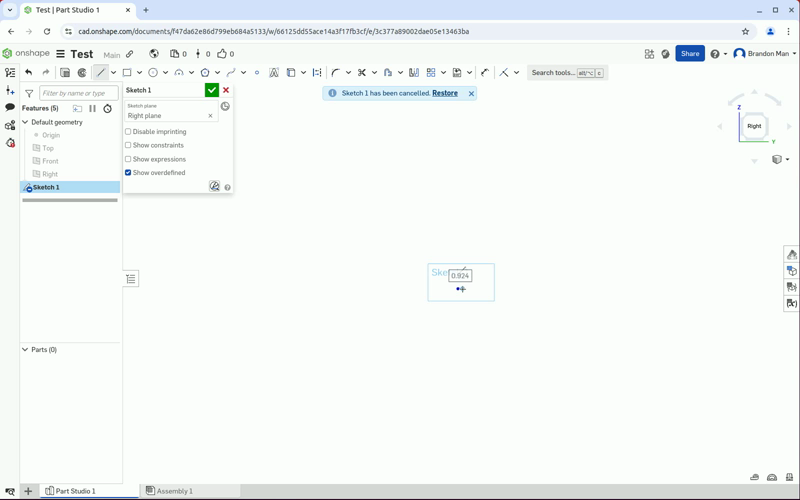
key_down(shift)
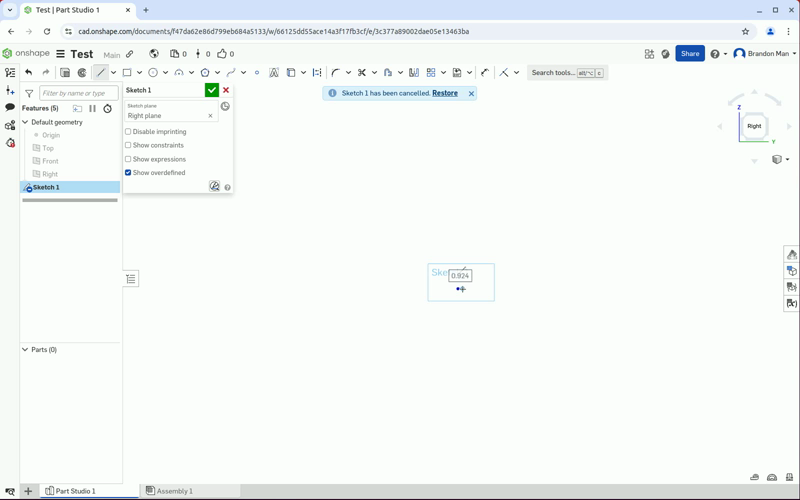
mouse_move(492, 288)
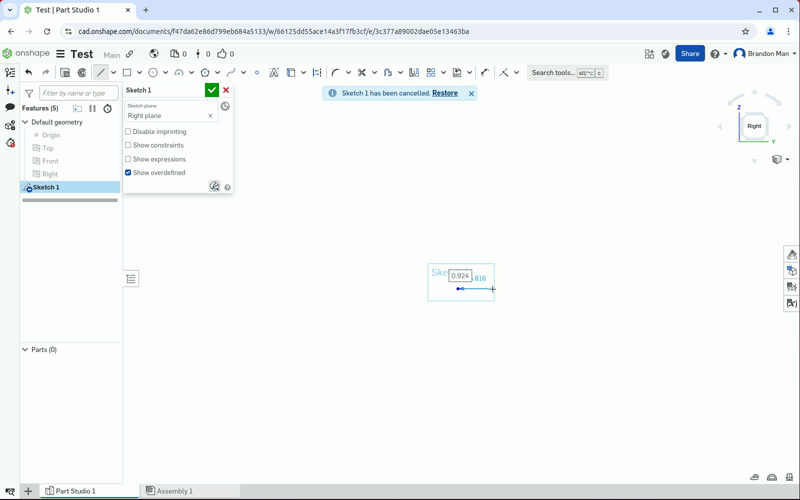
mouse_move(462, 276)
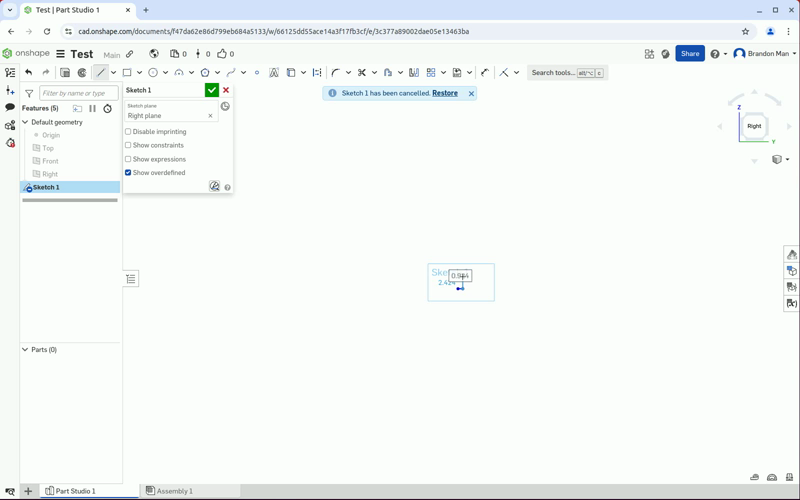
click(462, 276)
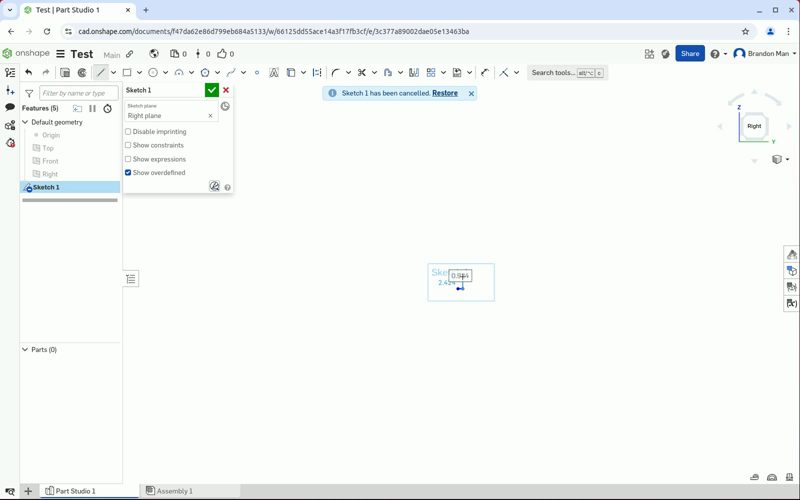
key_up(shift)
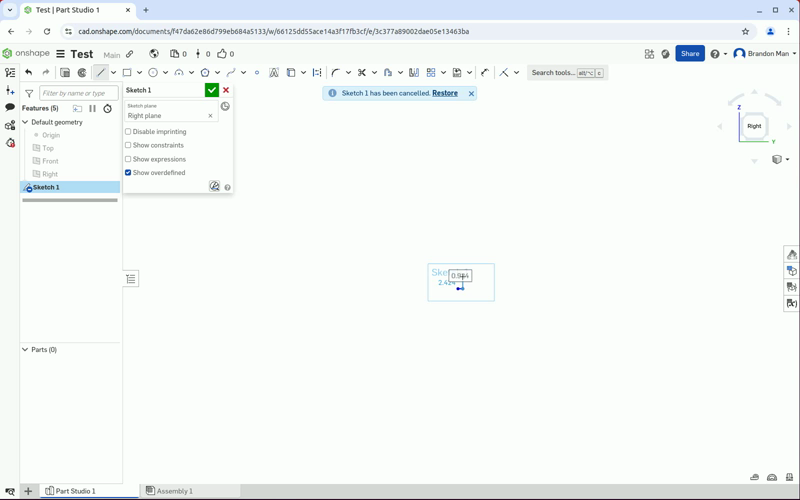
key_down(shift)
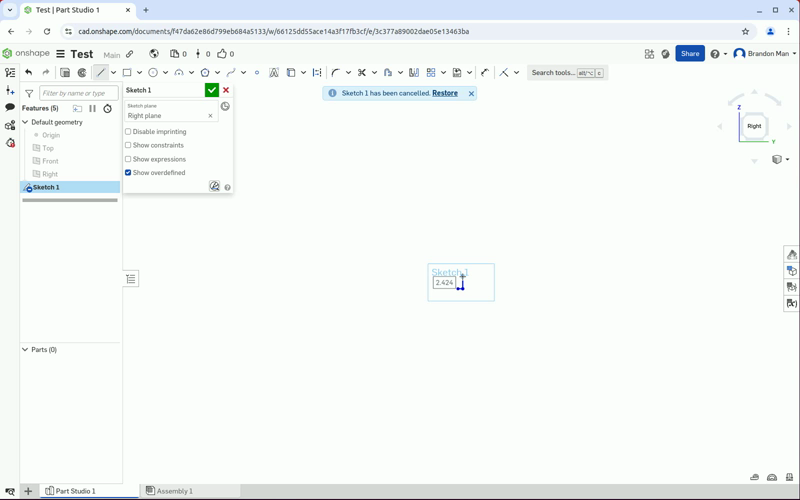
mouse_move(492, 276)
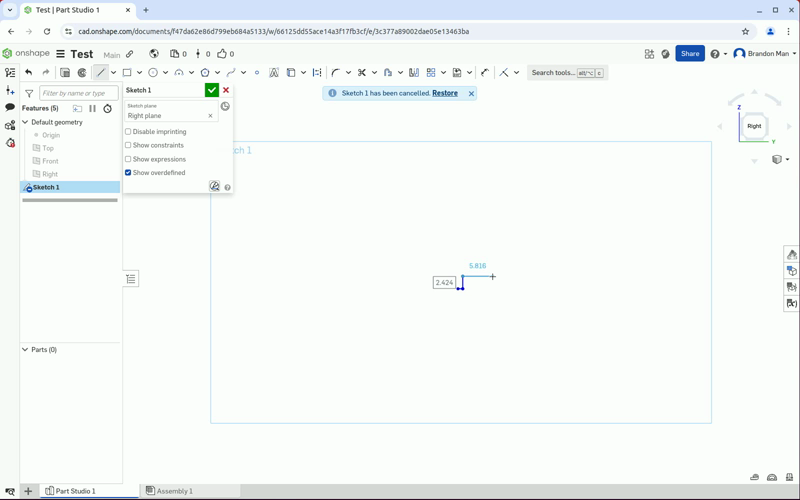
mouse_move(458, 276)
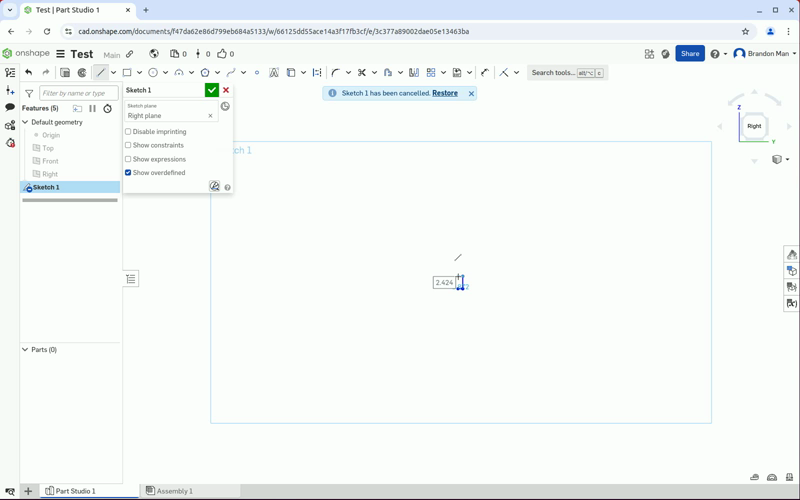
scroll(6)
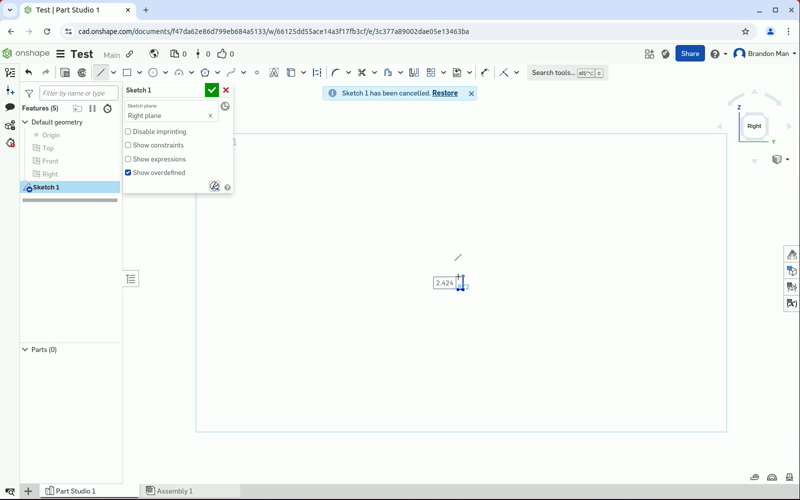
scroll(6)
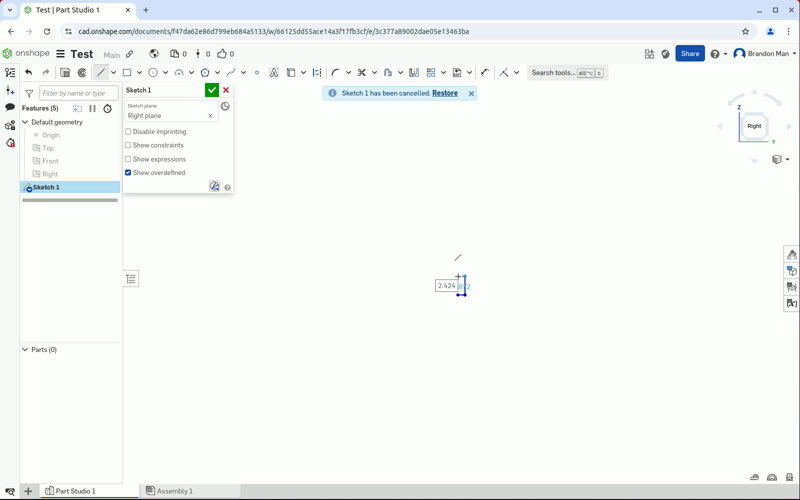
scroll(6)
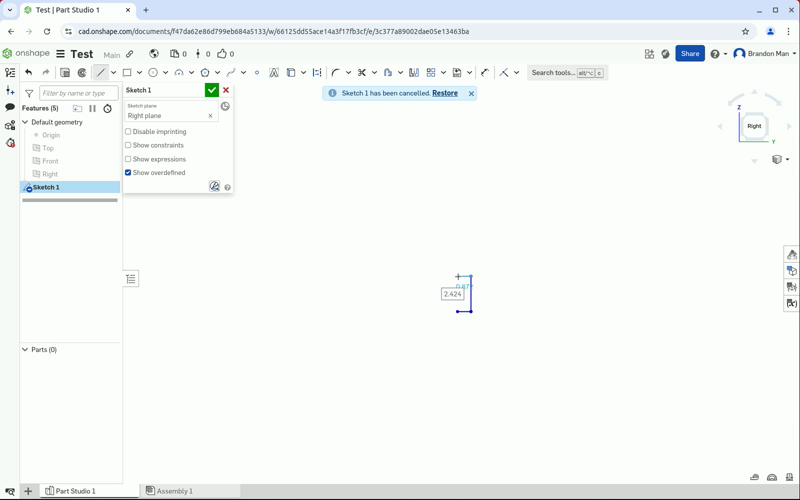
scroll(6)
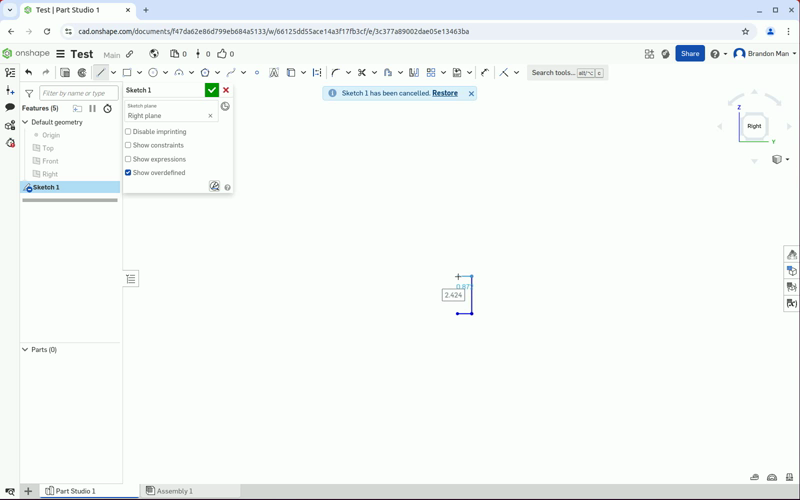
scroll(6)
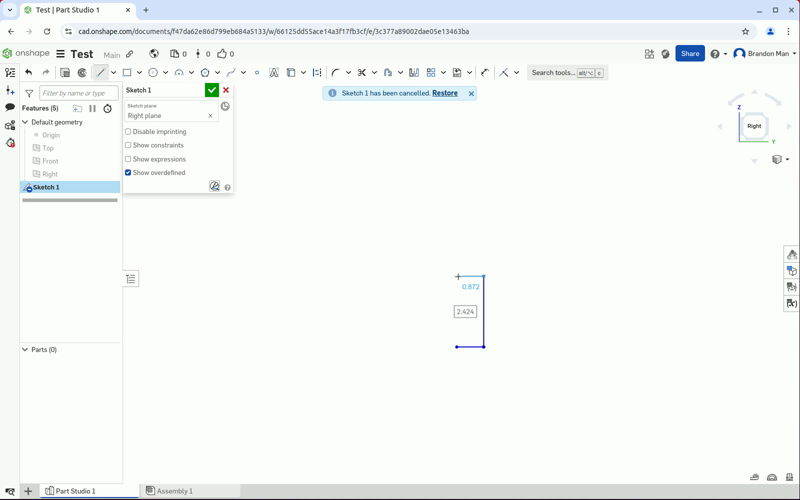
scroll(6)
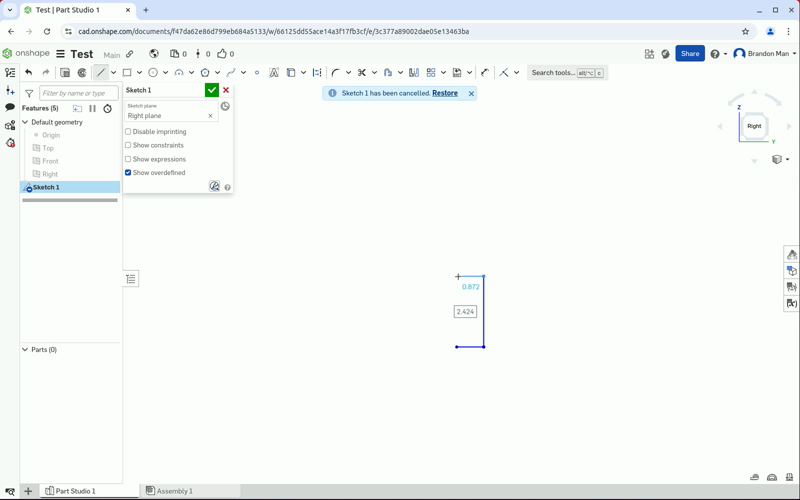
scroll(6)
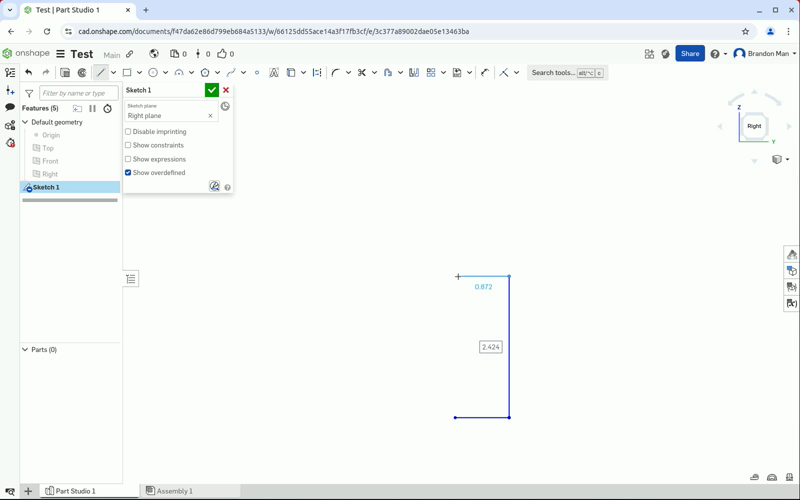
click(458, 276)
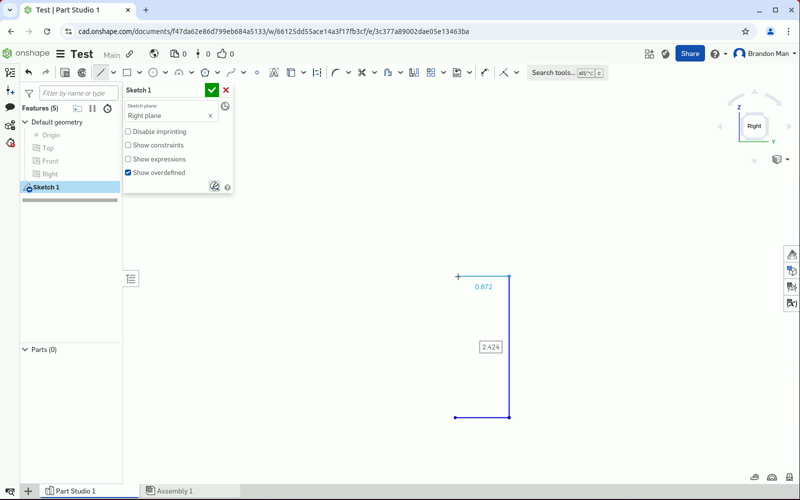
scroll(-6)
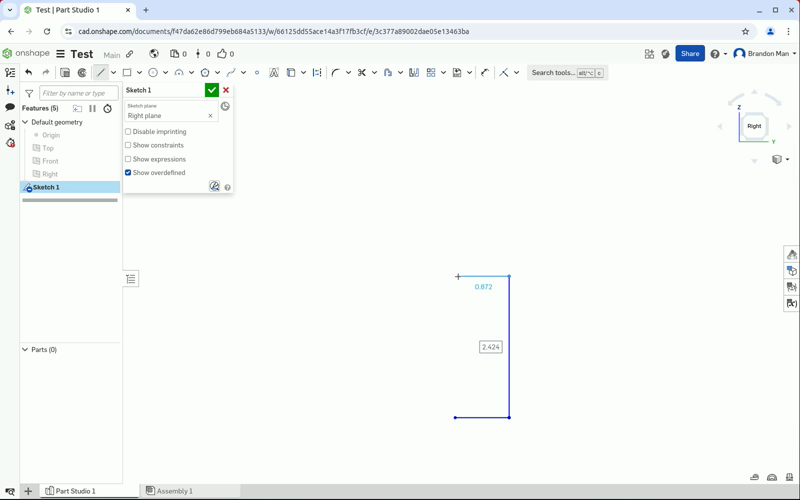
scroll(-6)
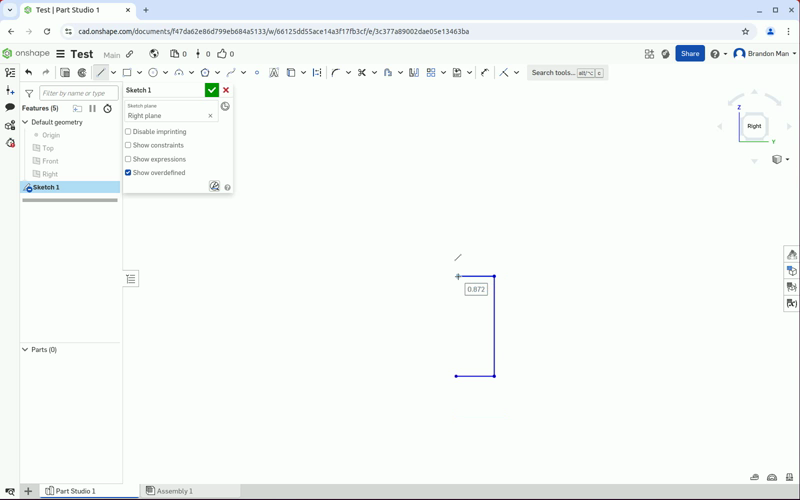
scroll(-6)
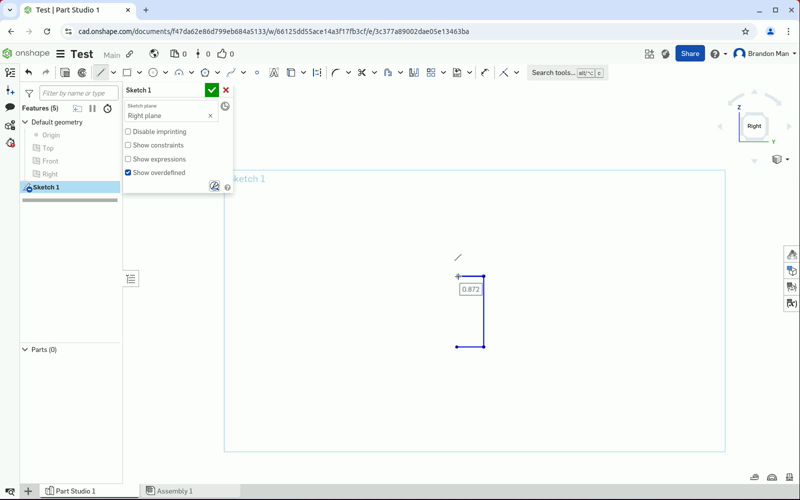
scroll(-6)
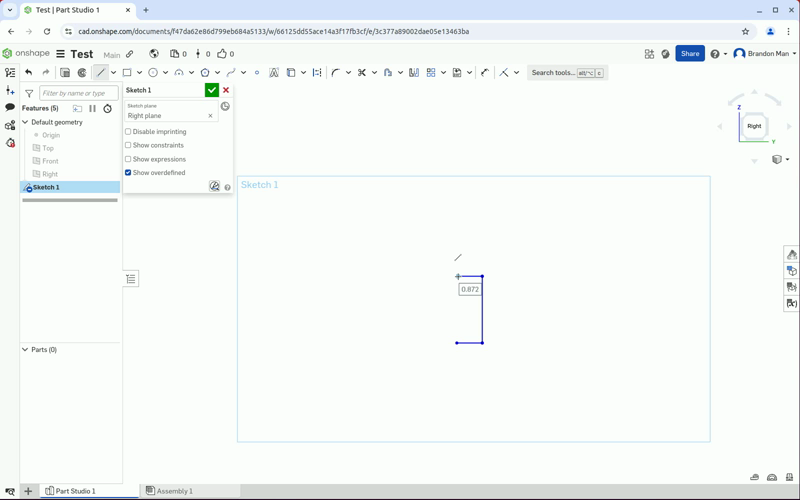
scroll(-6)
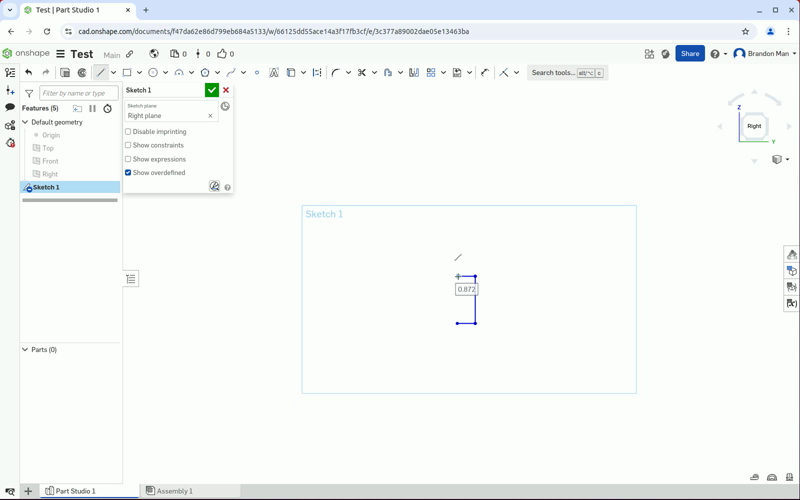
scroll(-6)
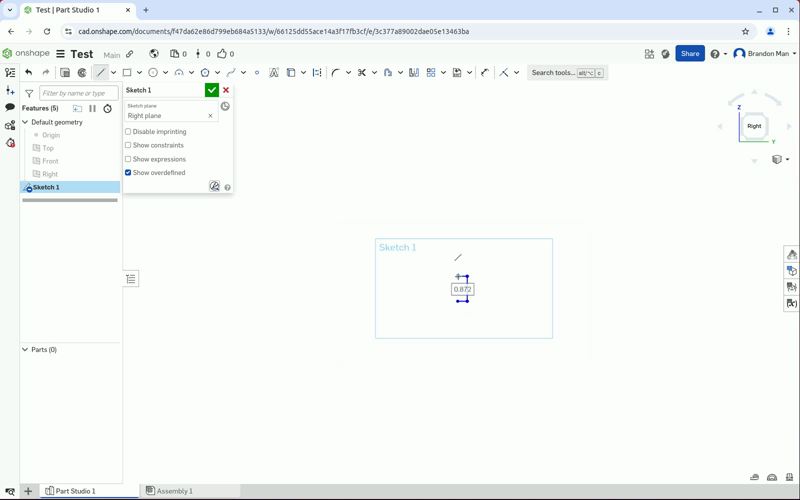
scroll(-6)
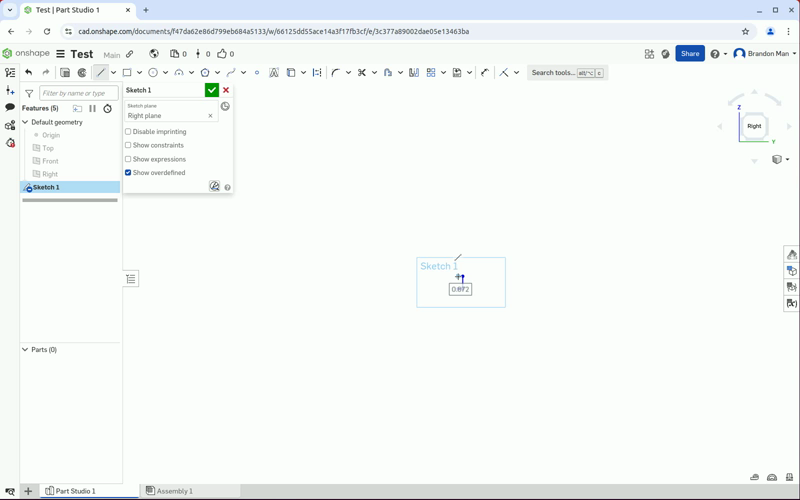
key_up(shift)
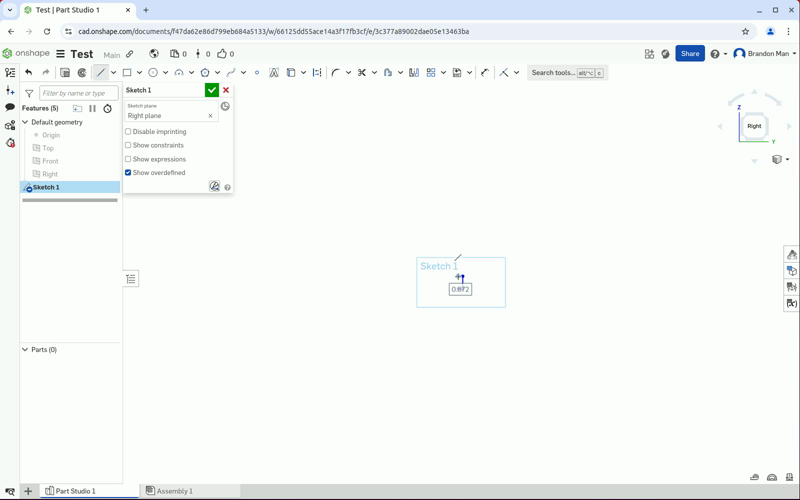
mouse_move(488, 276)
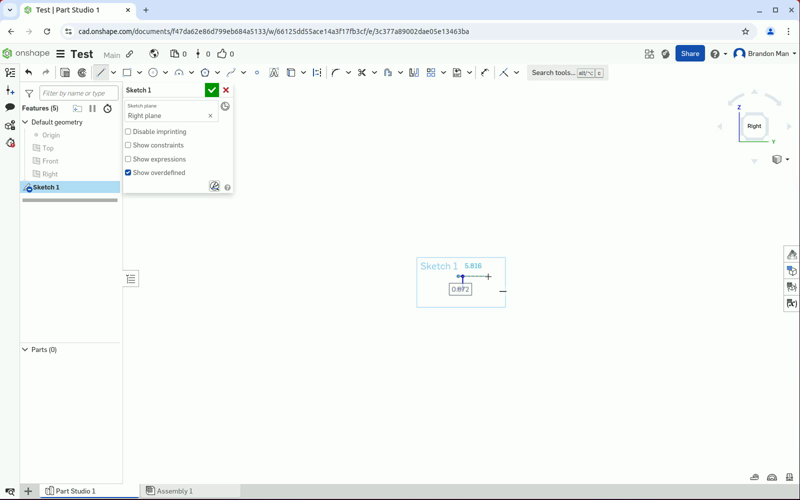
key_down(shift)
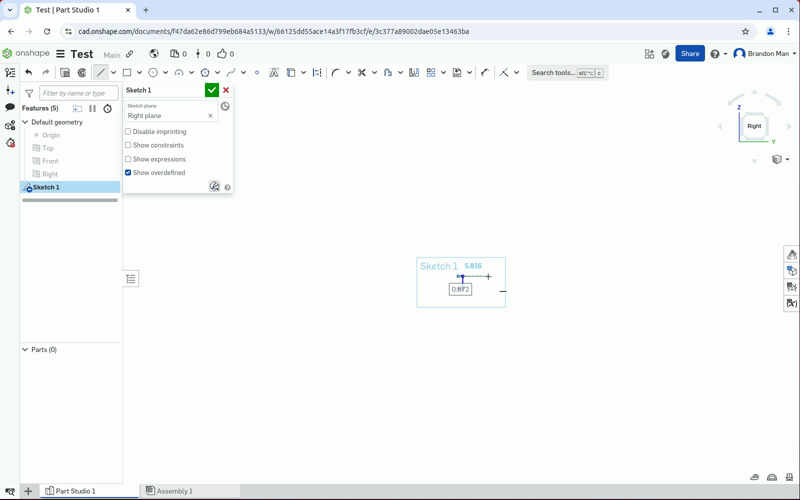
mouse_move(458, 288)
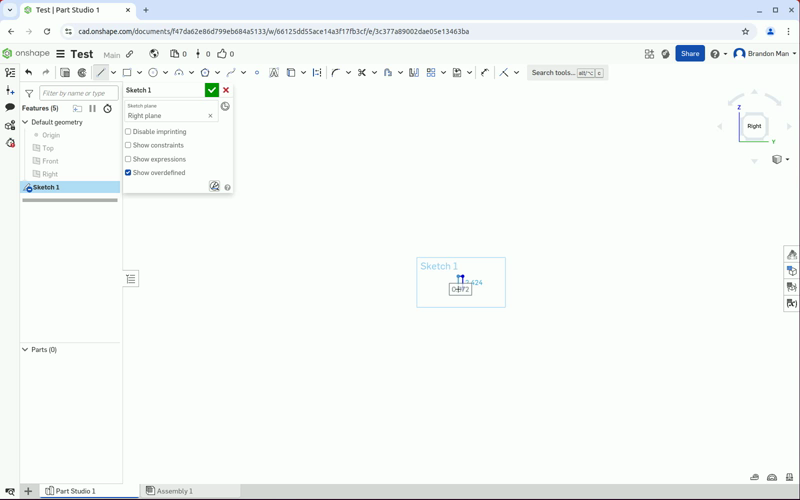
scroll(6)
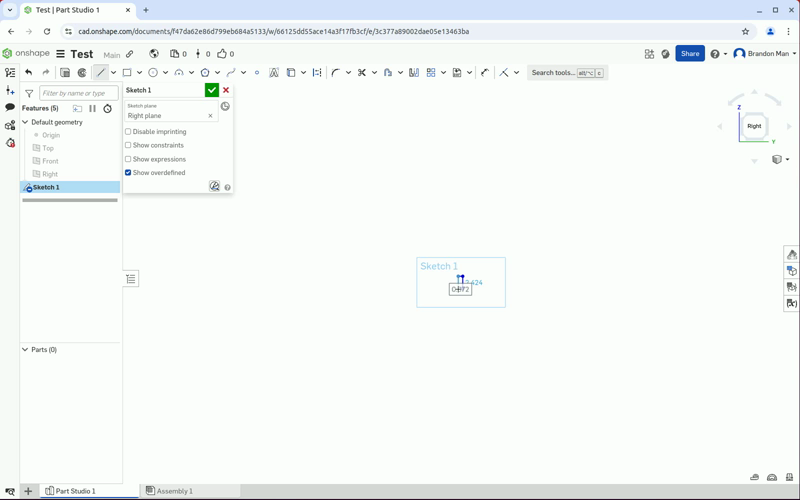
scroll(6)
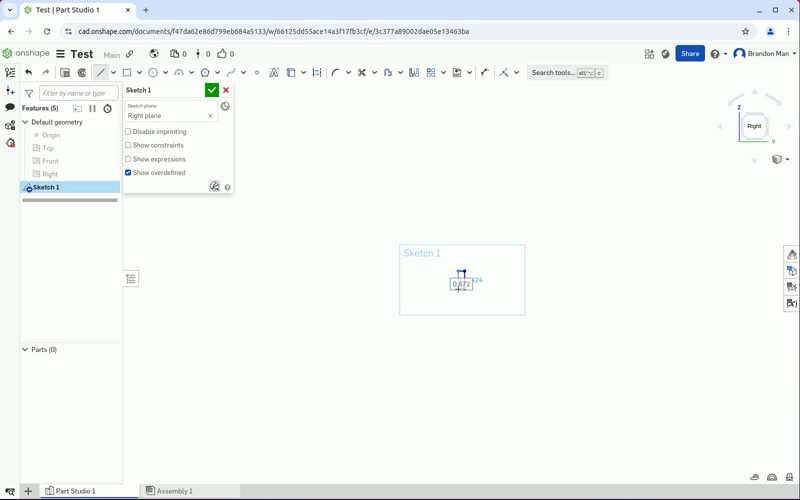
scroll(6)
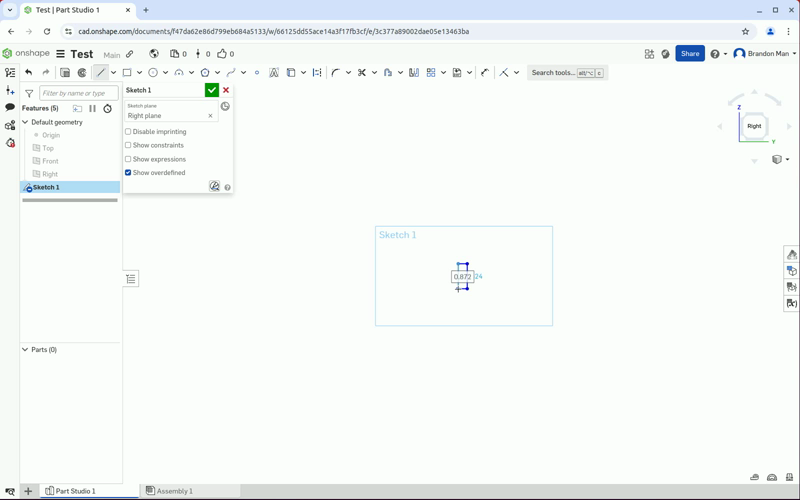
scroll(6)
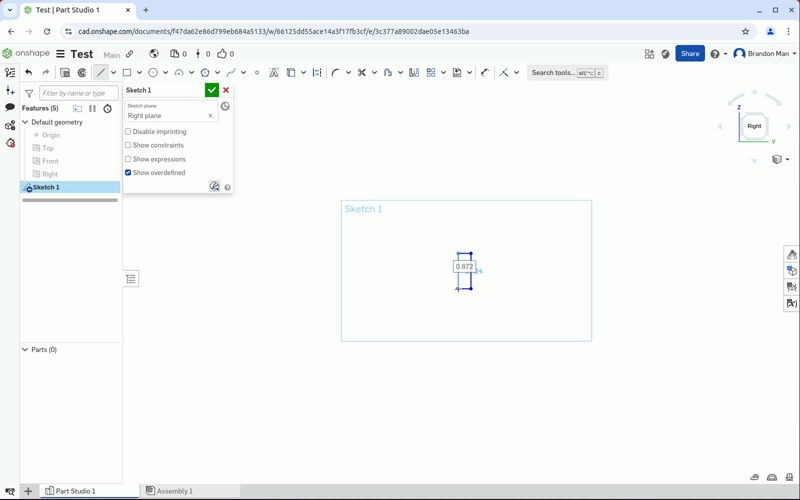
scroll(6)
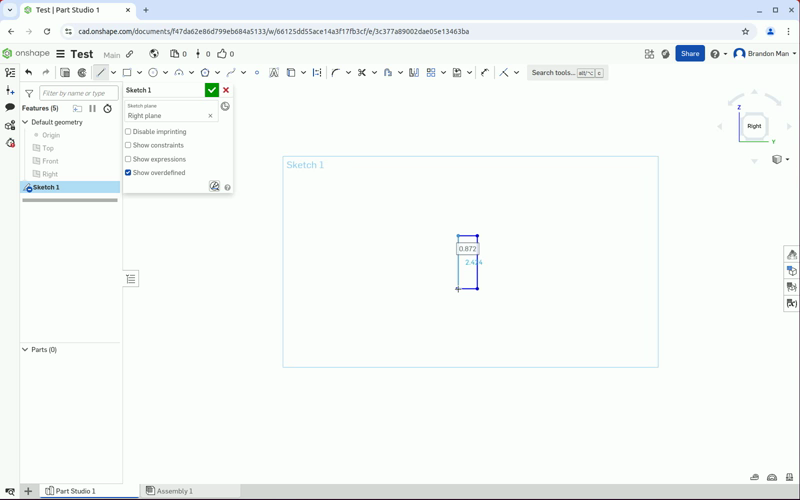
scroll(6)
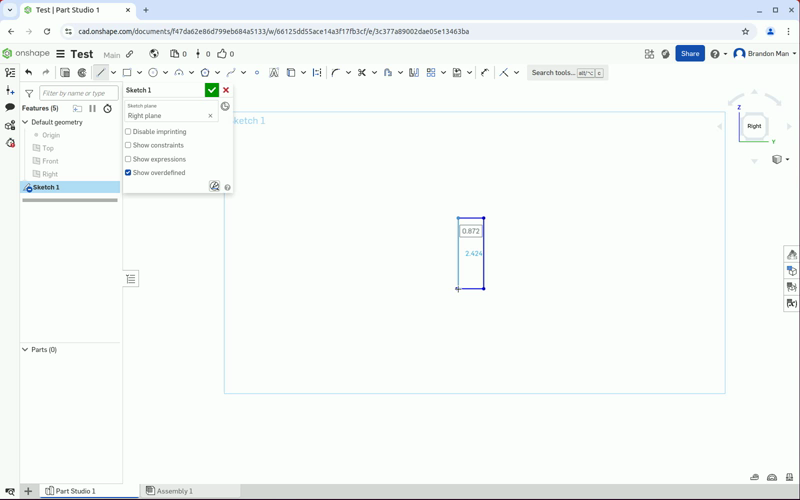
scroll(6)
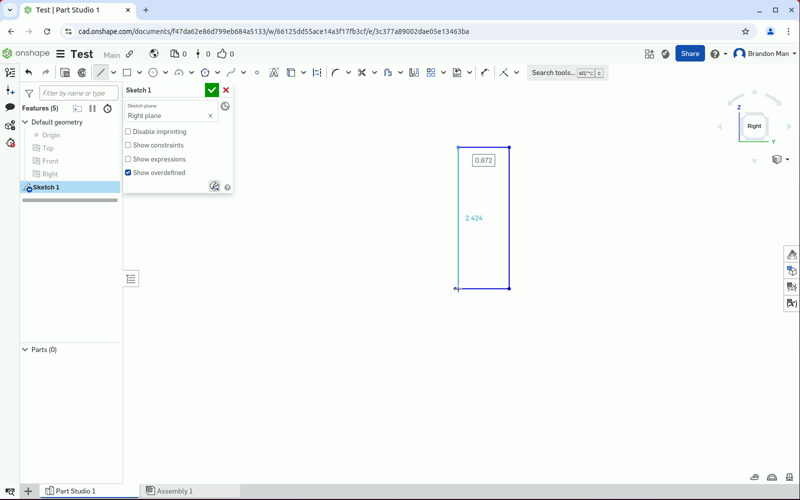
key_up(shift)
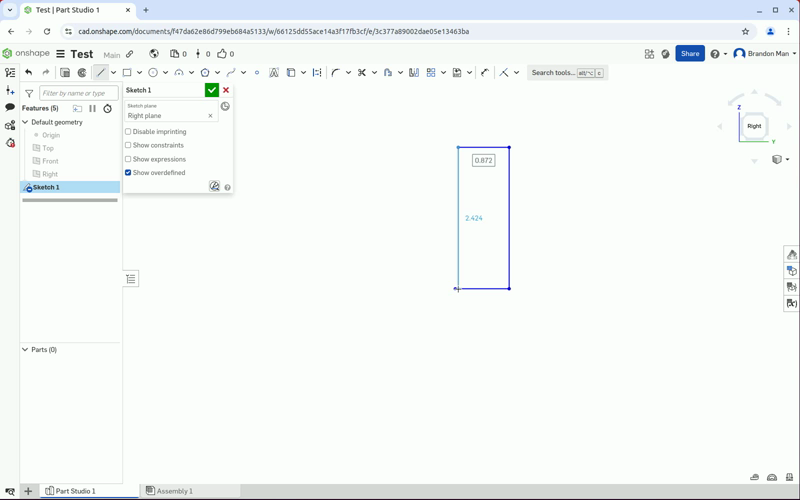
click(458, 288)
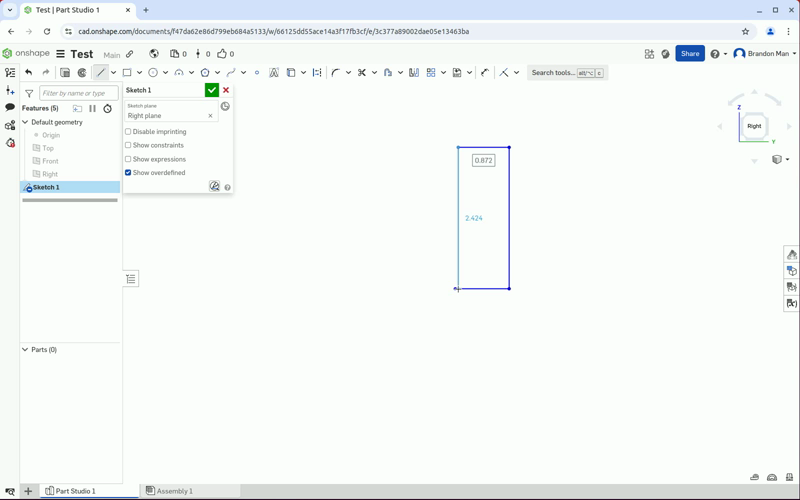
scroll(-6)
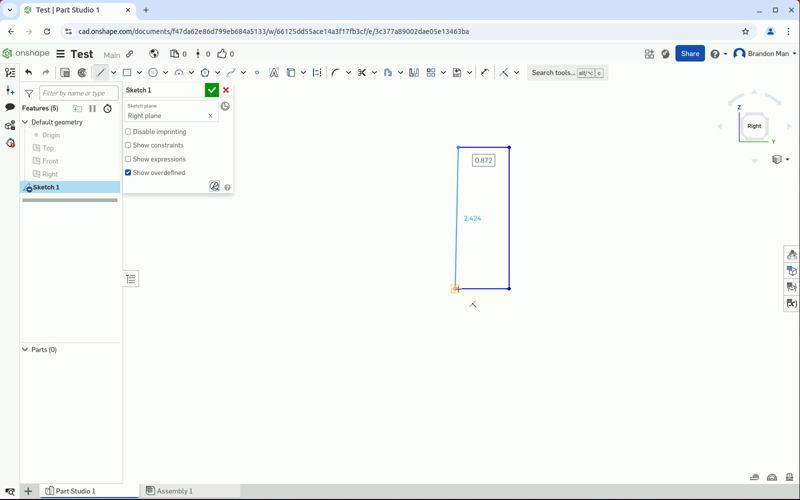
scroll(-6)
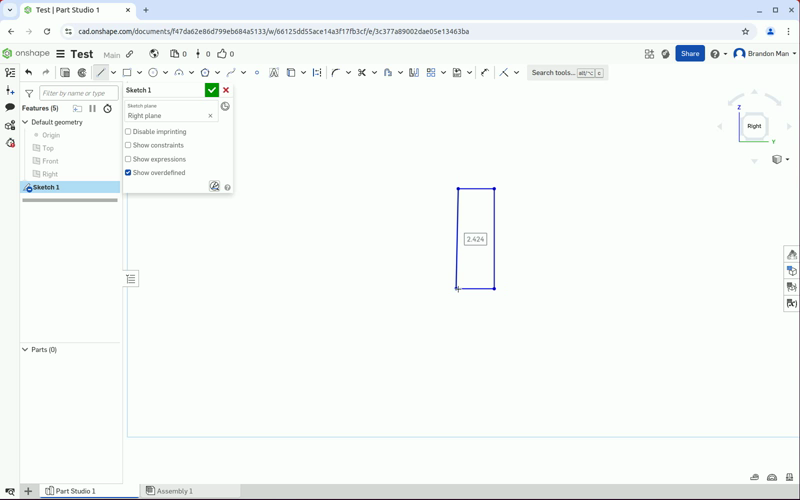
scroll(-6)
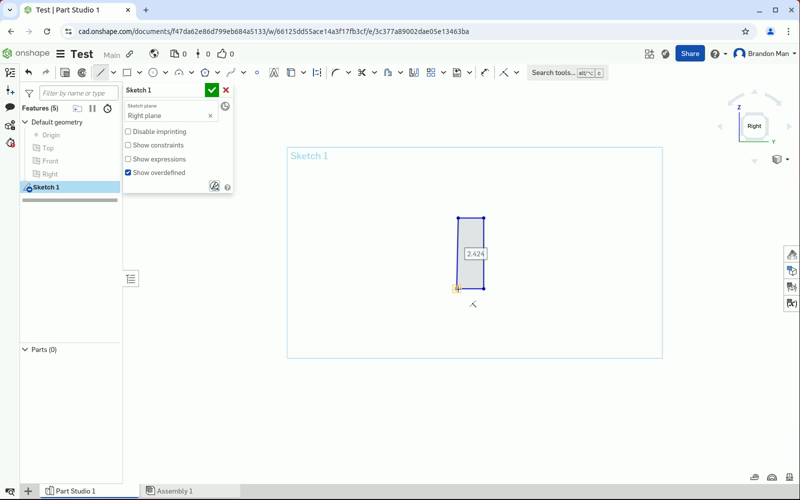
scroll(-6)
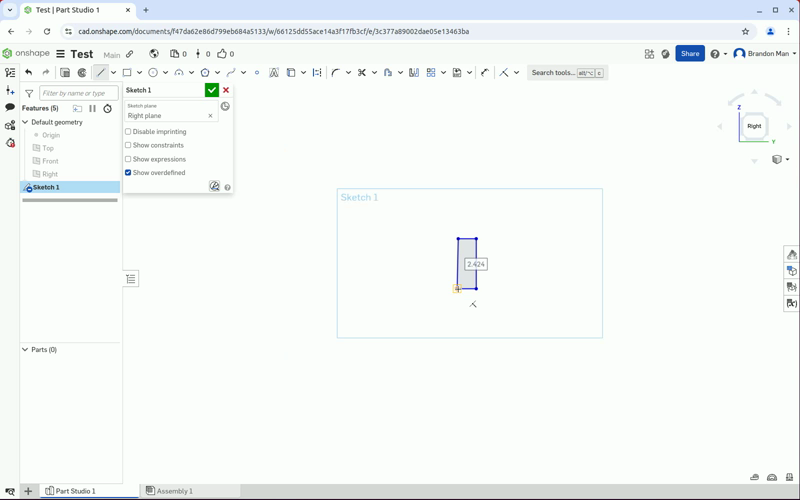
scroll(-6)
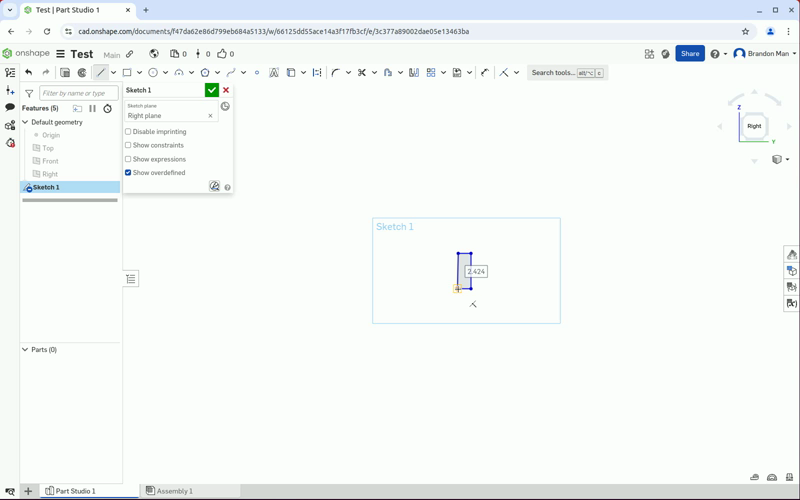
scroll(-6)
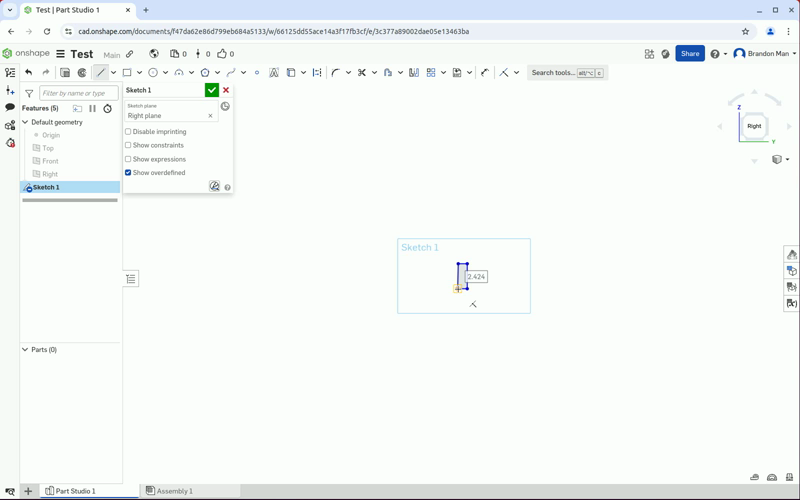
scroll(-6)
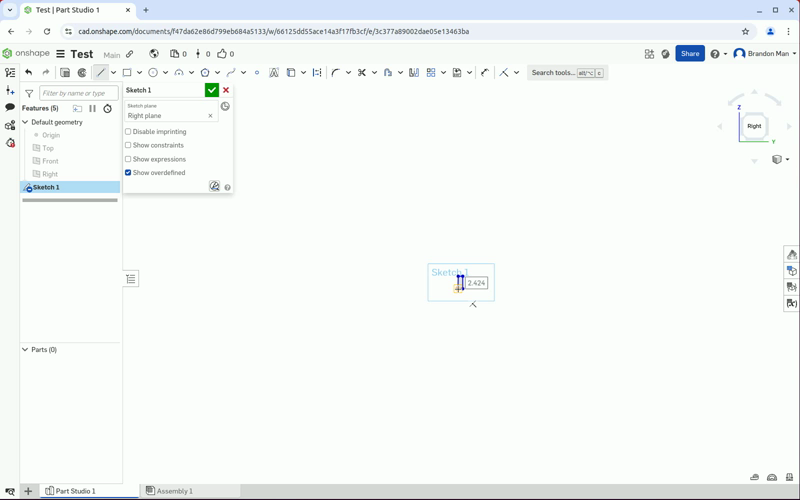
key(esc)
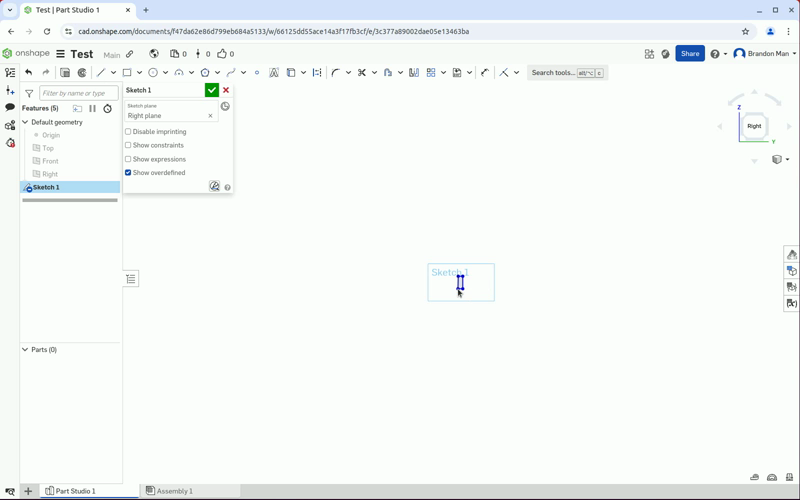
mouse_move(461, 282)
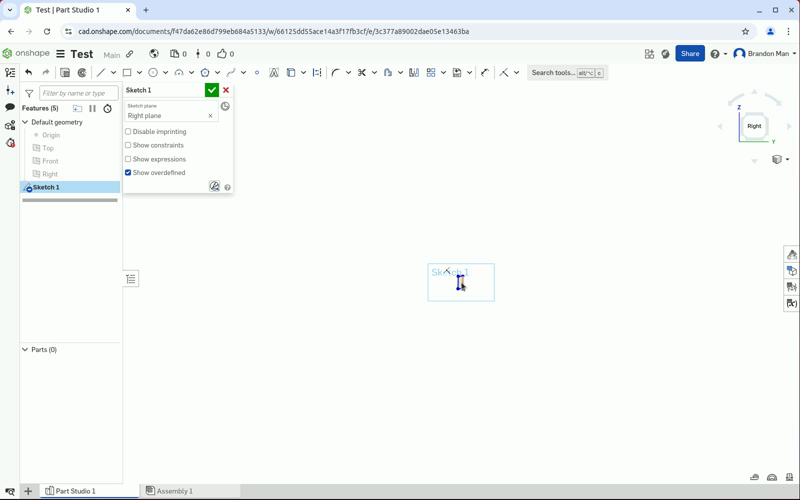
scroll(6)
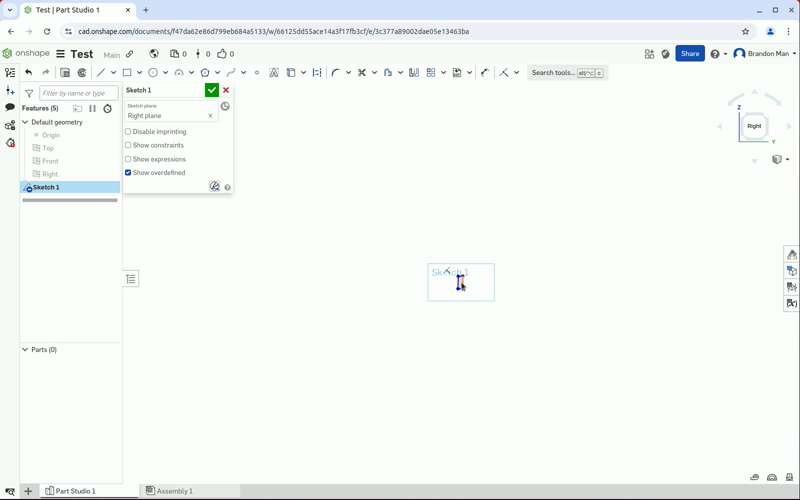
scroll(6)
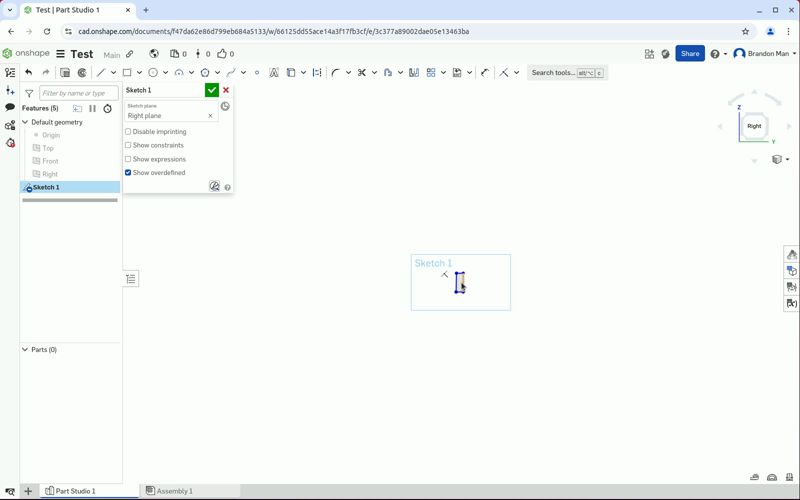
scroll(6)
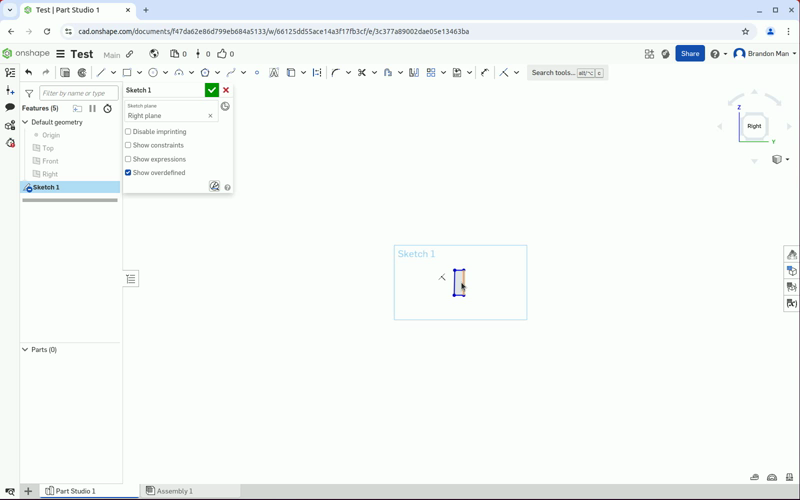
scroll(6)
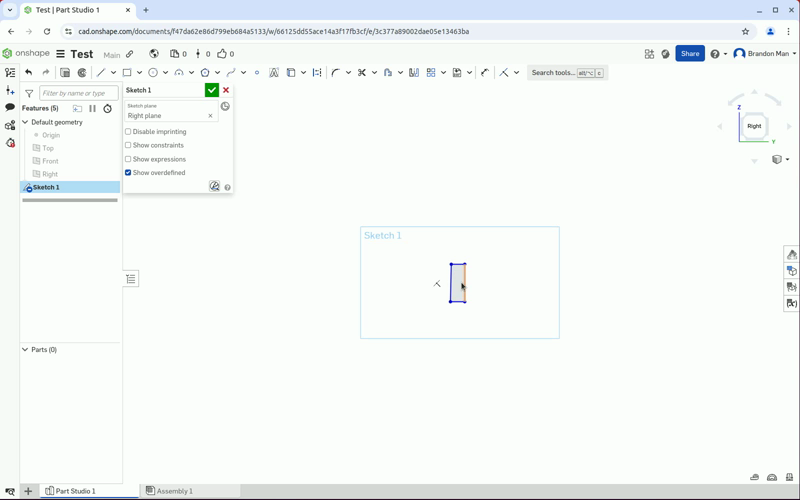
scroll(6)
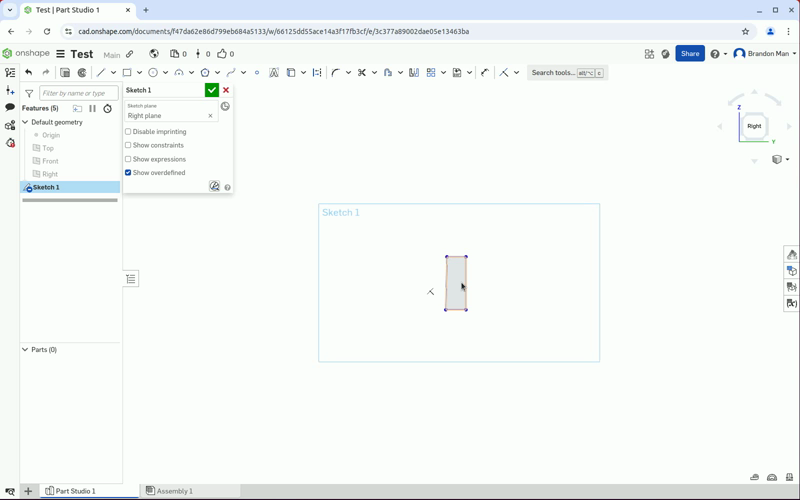
scroll(6)
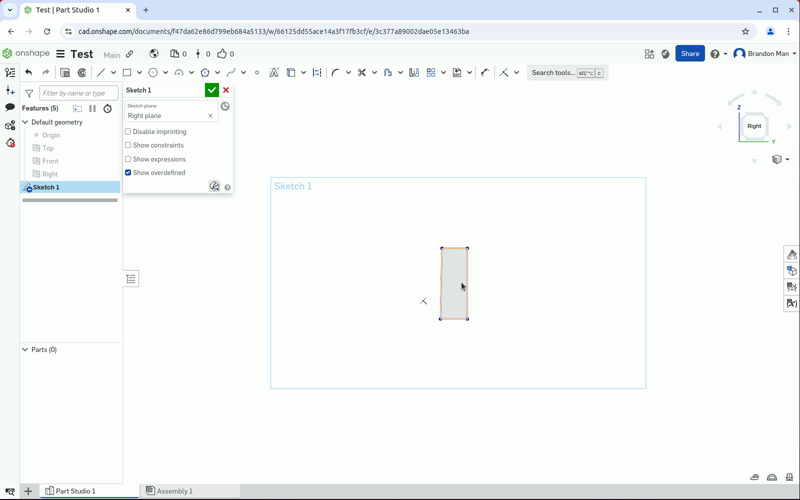
scroll(6)
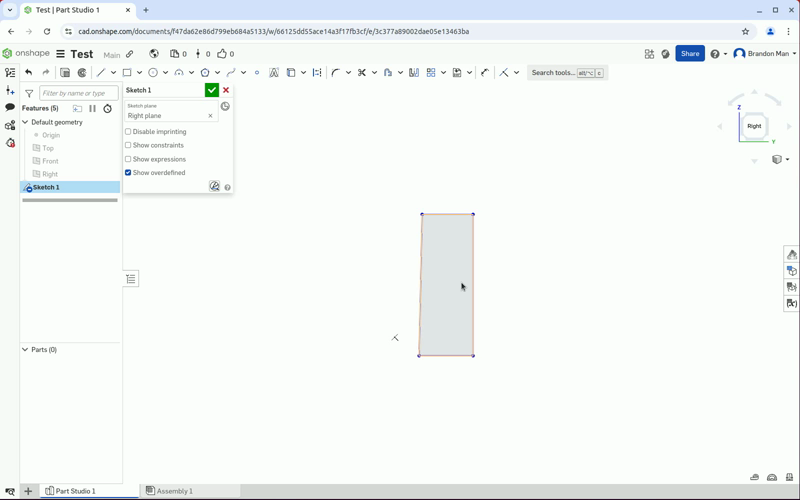
click(461, 282)
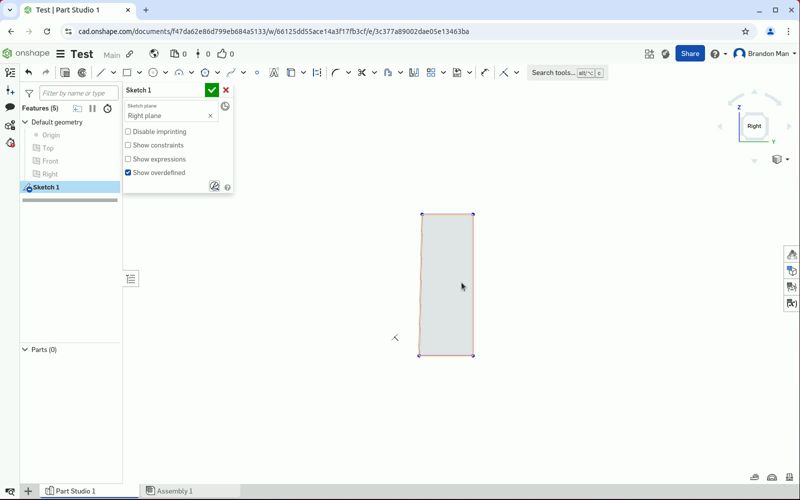
scroll(-6)
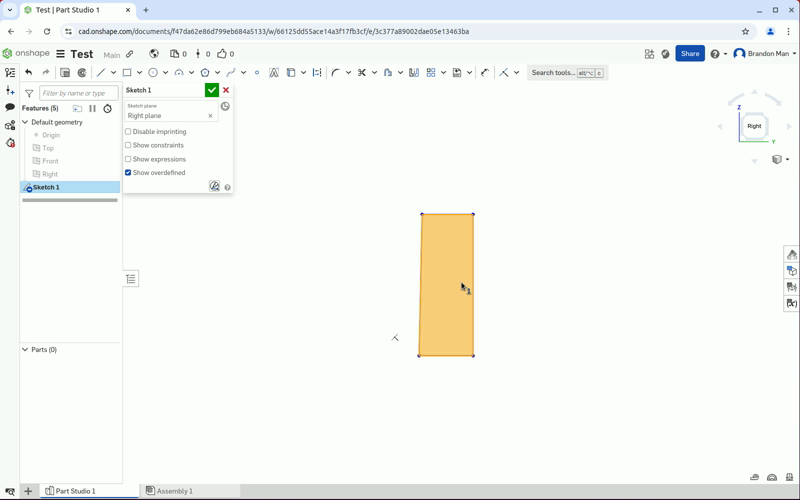
scroll(-6)
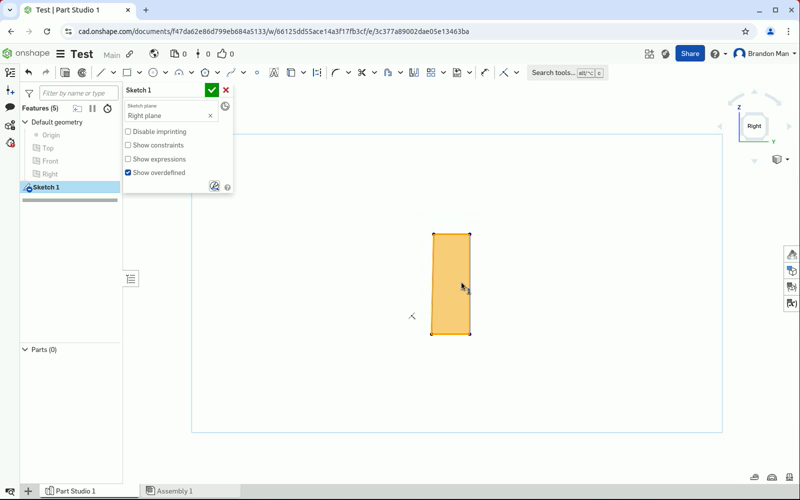
scroll(-6)
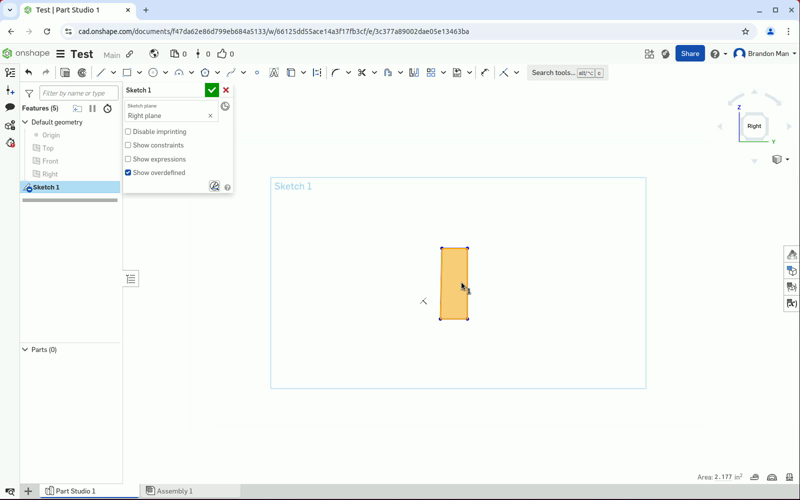
scroll(-6)
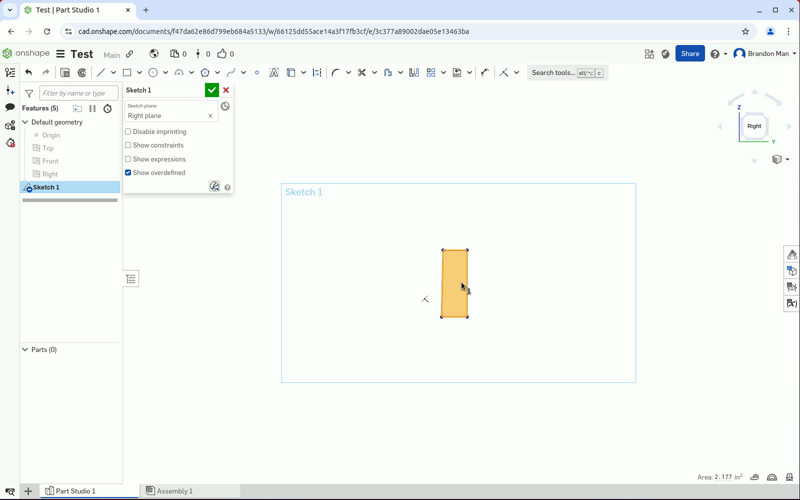
scroll(-6)
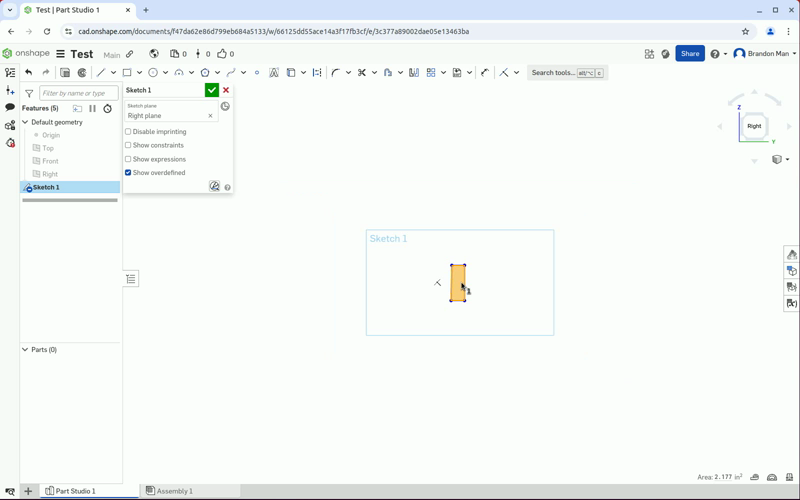
scroll(-6)
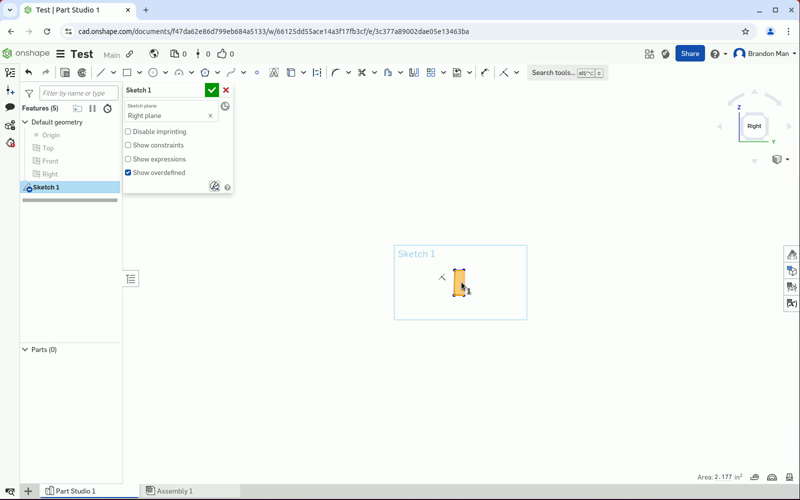
scroll(-6)
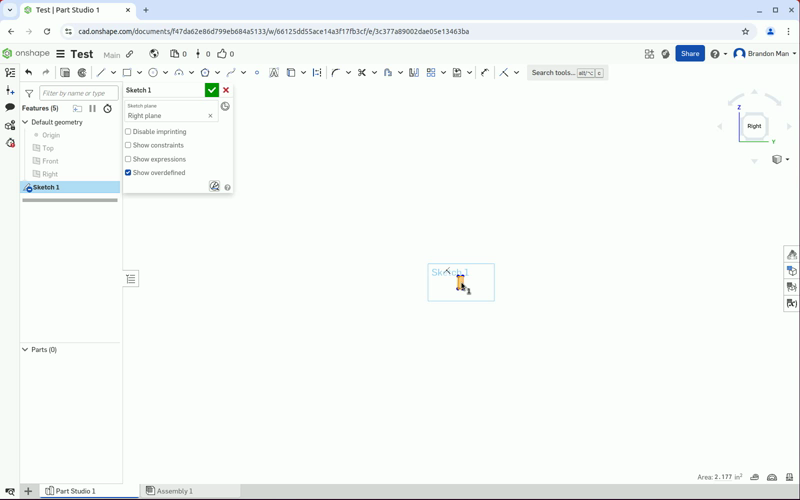
mouse_move(73, 352)
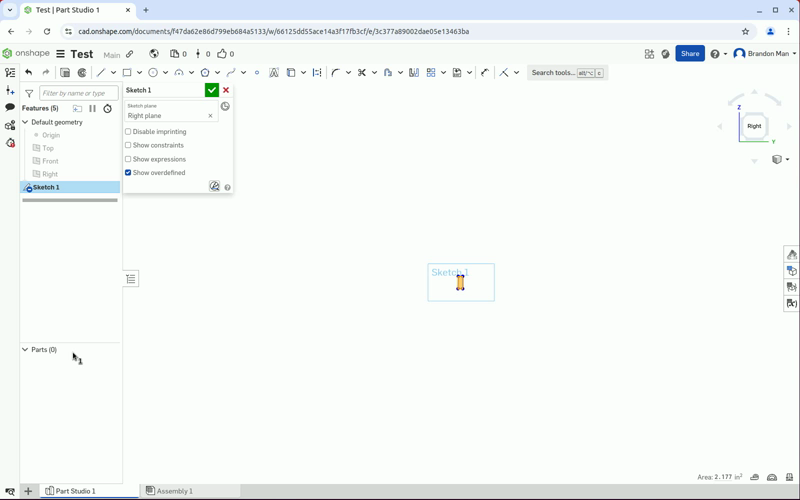
key(shift+y)
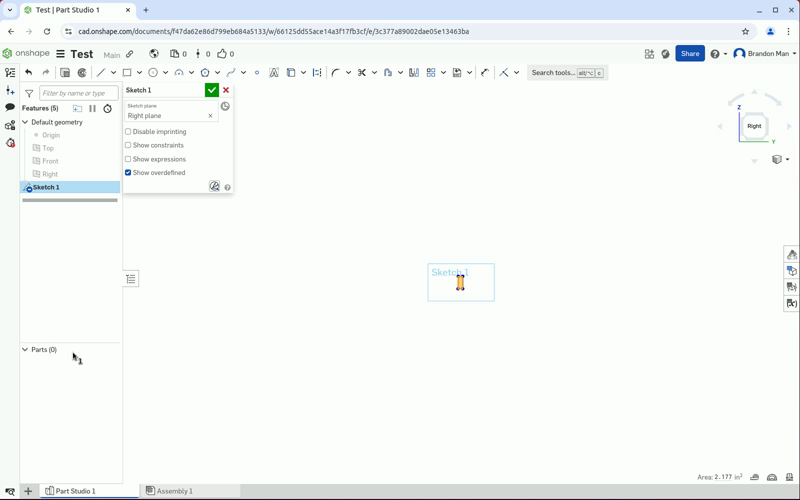
key(shift+e)
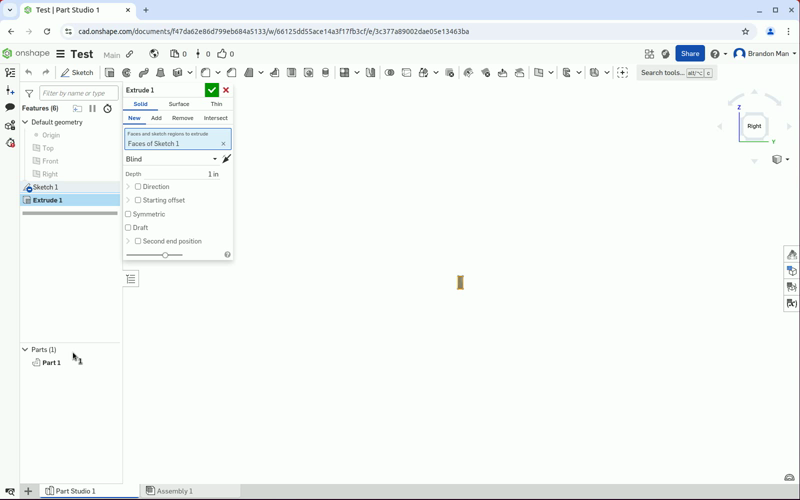
mouse_move(143, 106)
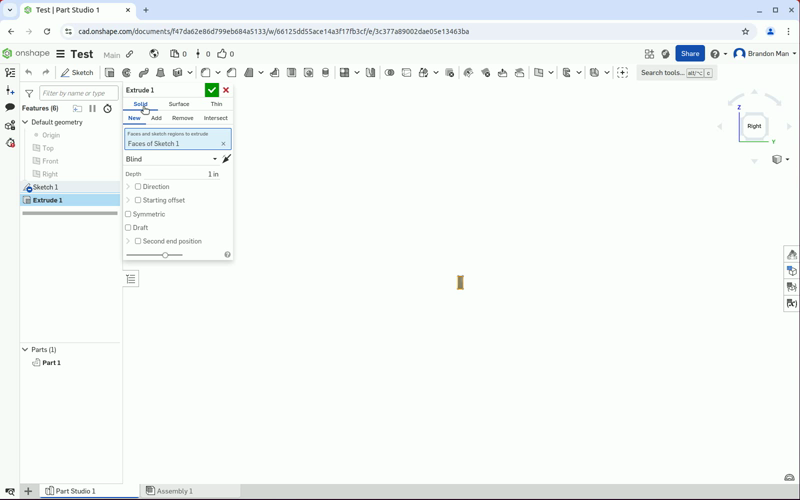
click(143, 106)
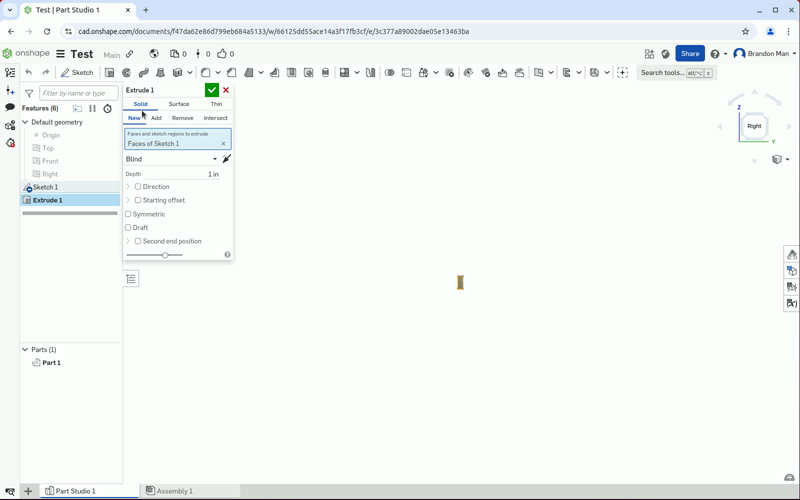
mouse_move(137, 120)
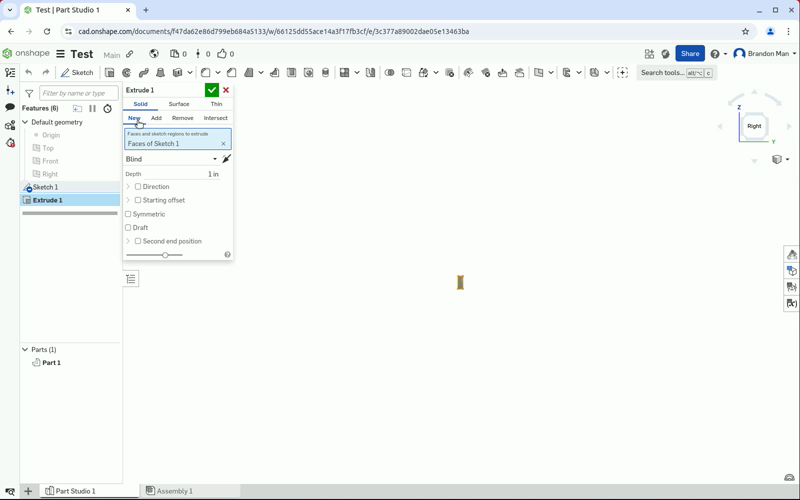
click(137, 120)
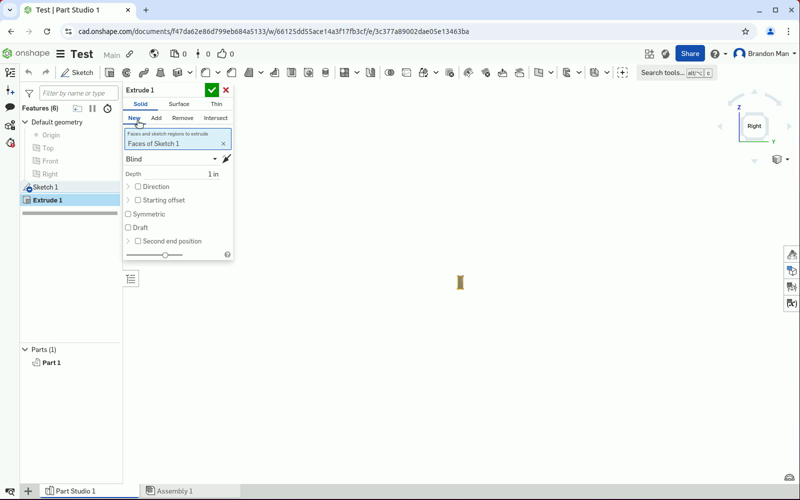
key(tab, 4)
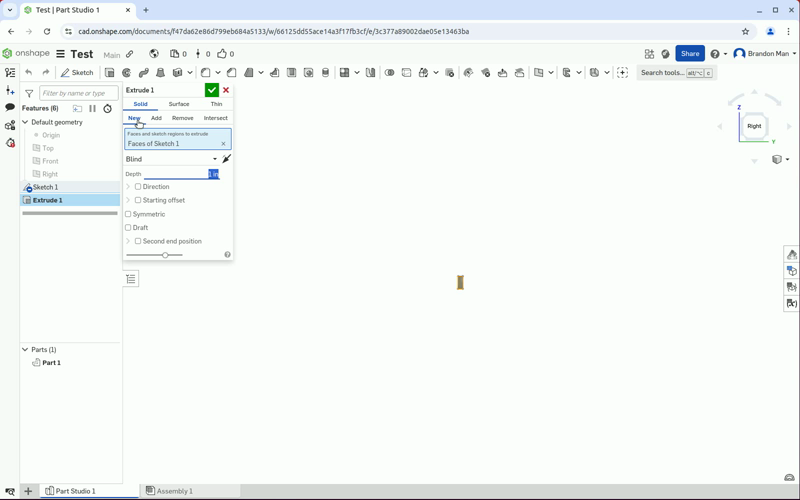
text(23.108)
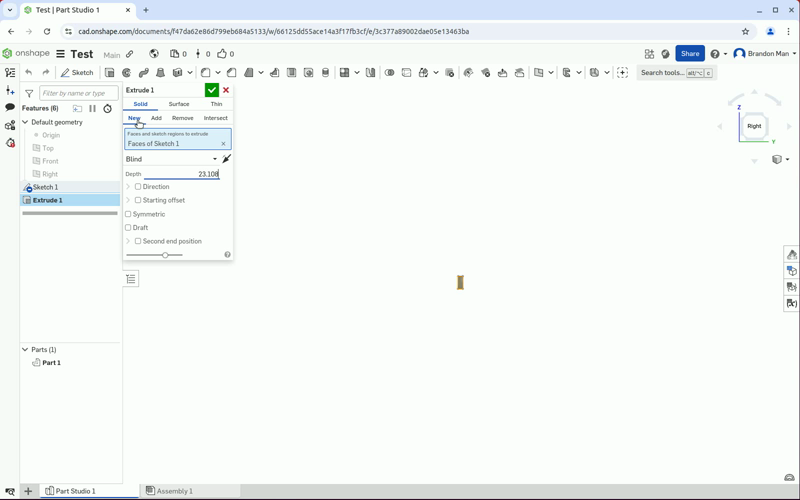
key(enter)
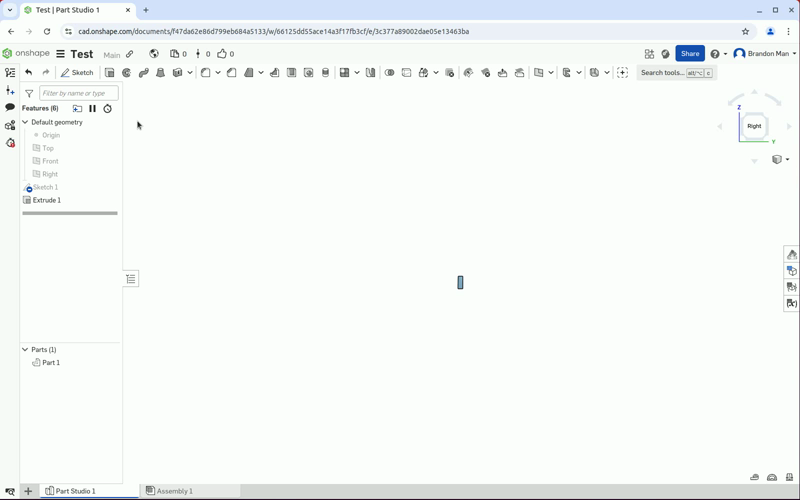
key(shift+h)
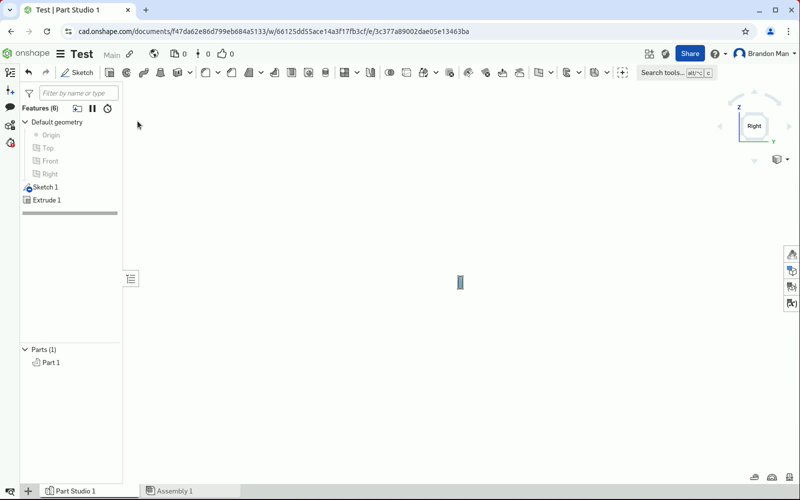
key(shift+h)
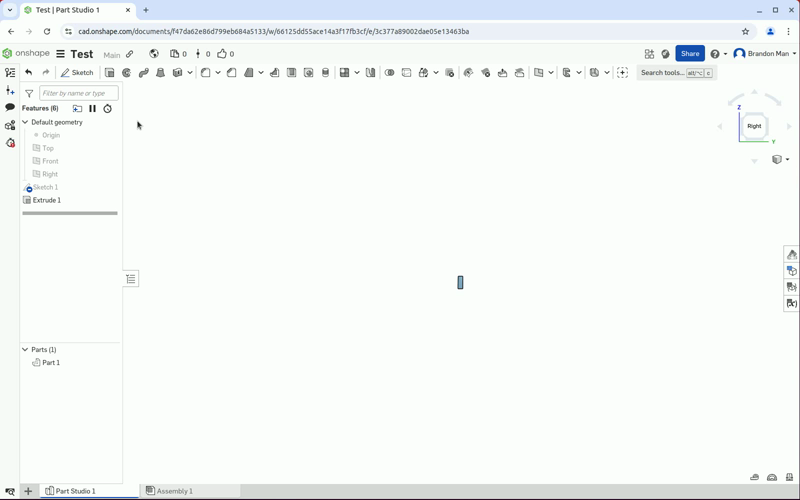
mouse_move(73, 189)
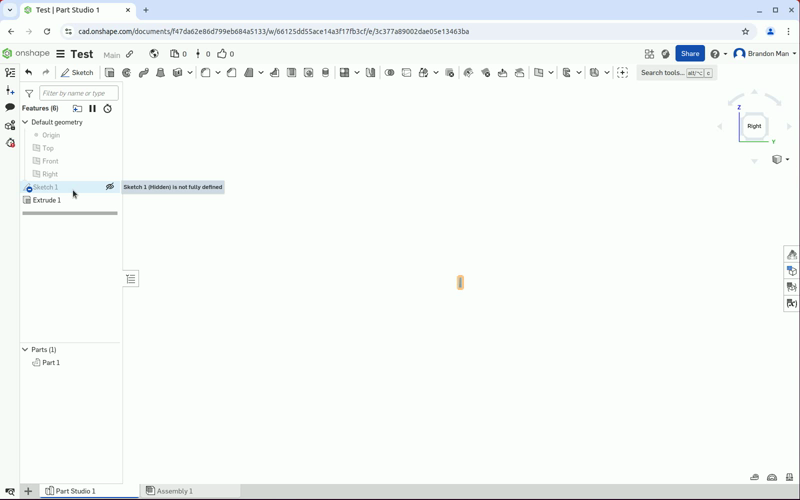
click(73, 189)
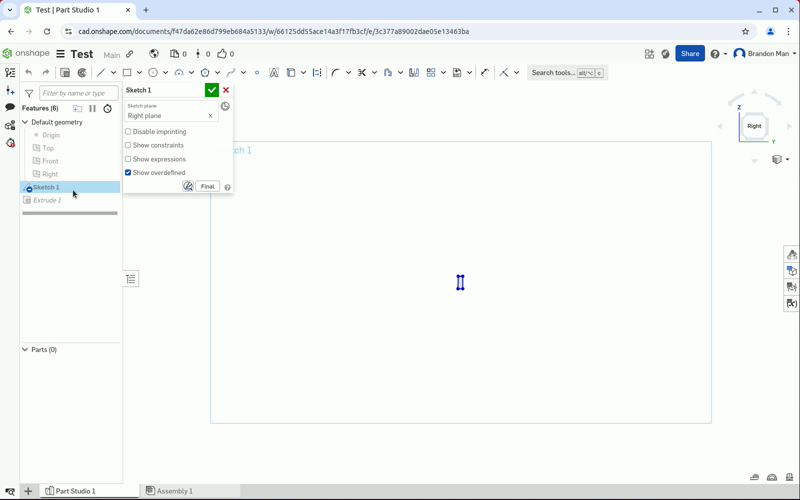
mouse_move(229, 92)
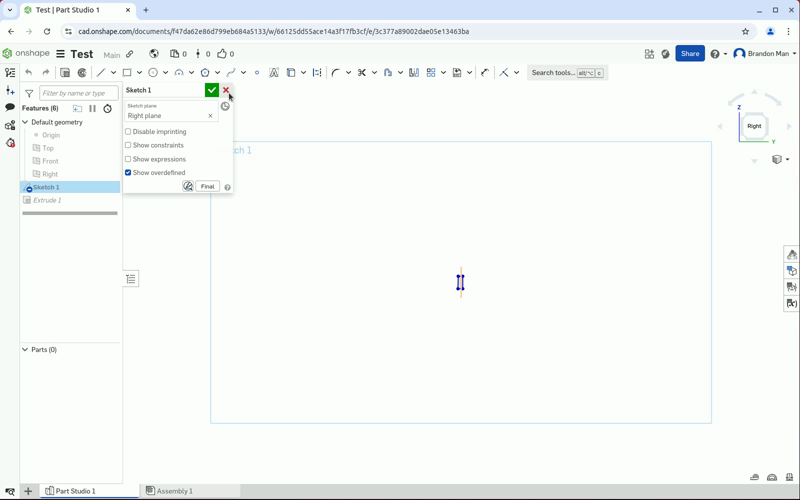
click(229, 92)
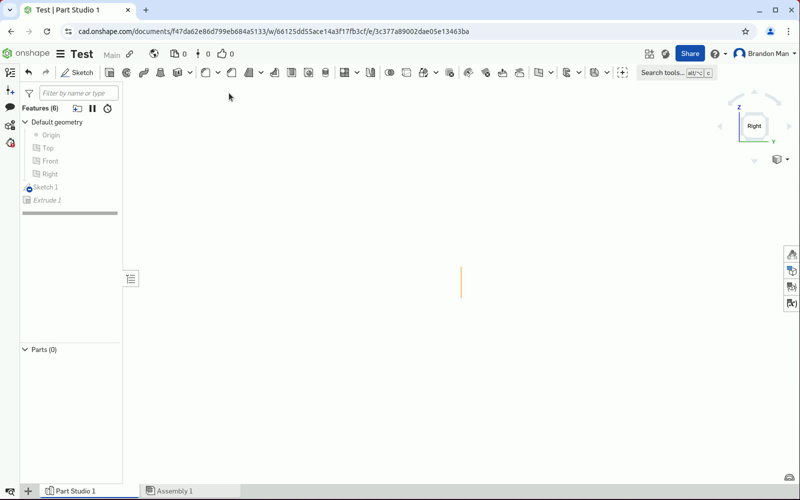
mouse_move(73, 352)
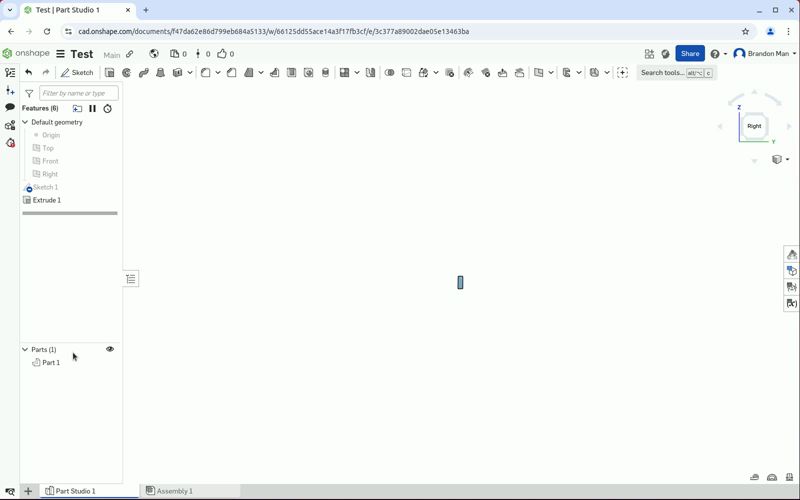
key(y)
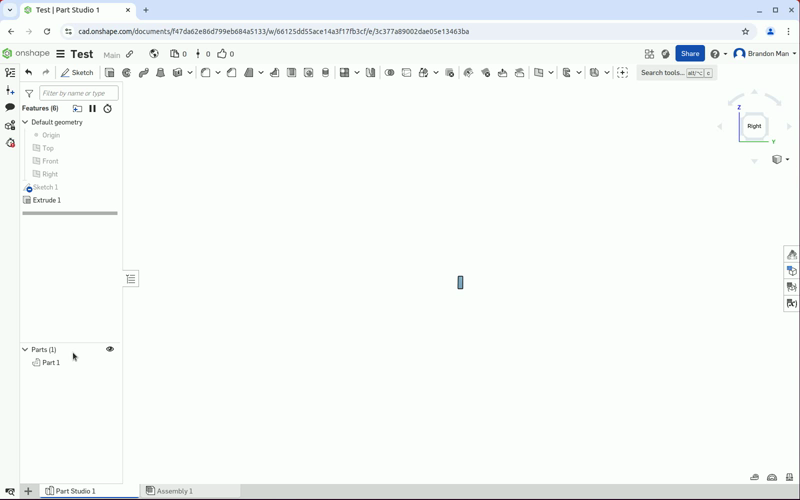
key(shift+p)
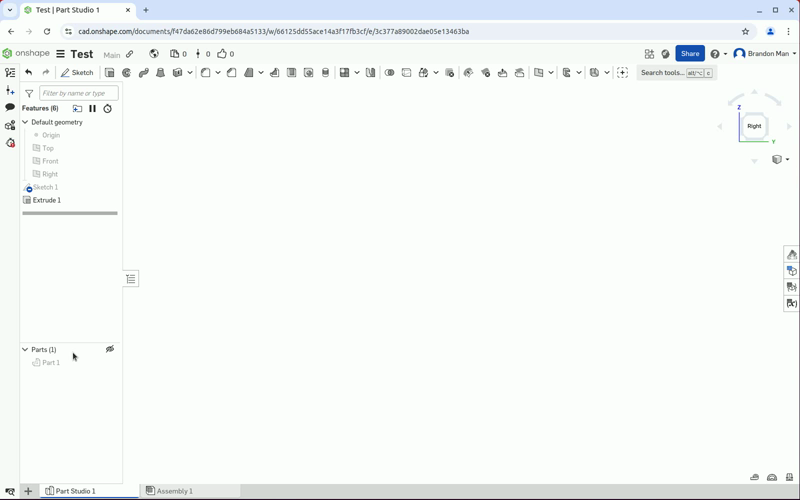
key(space)
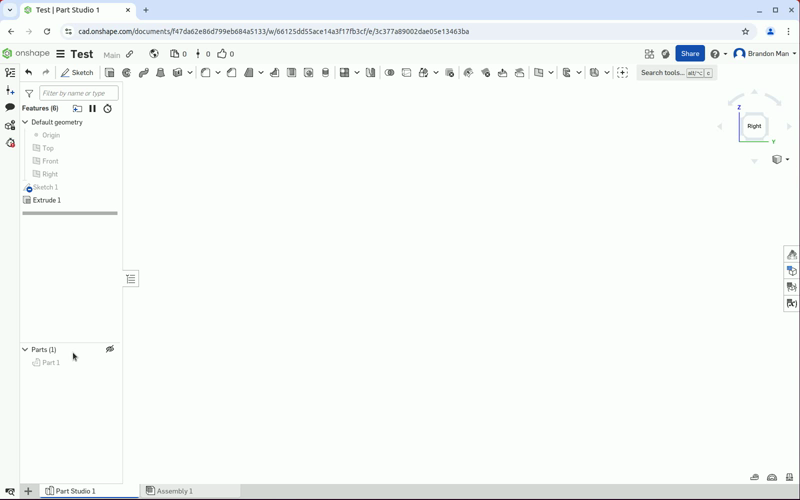
key_down(shift)
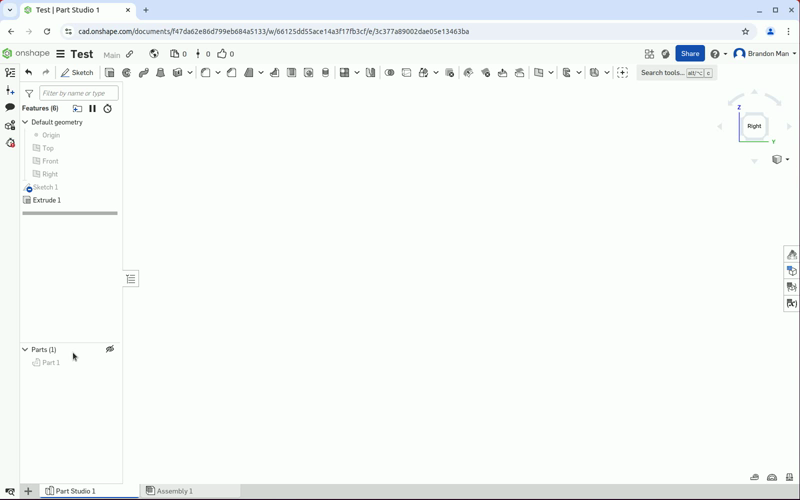
key(right)
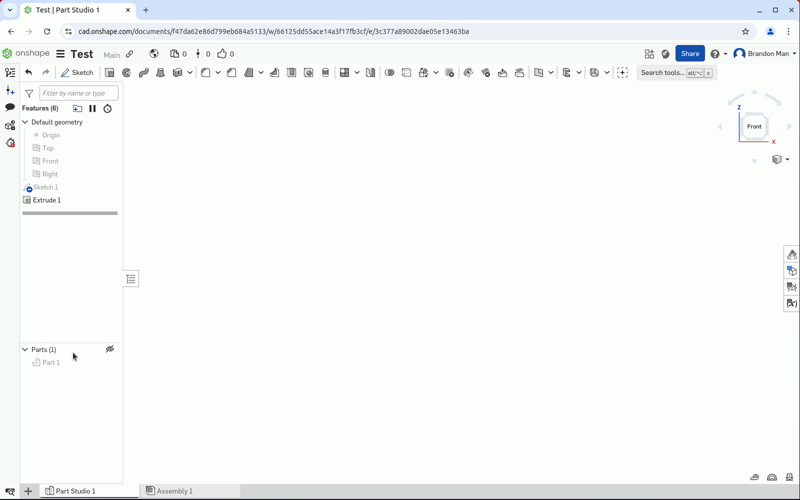
key_up(shift)
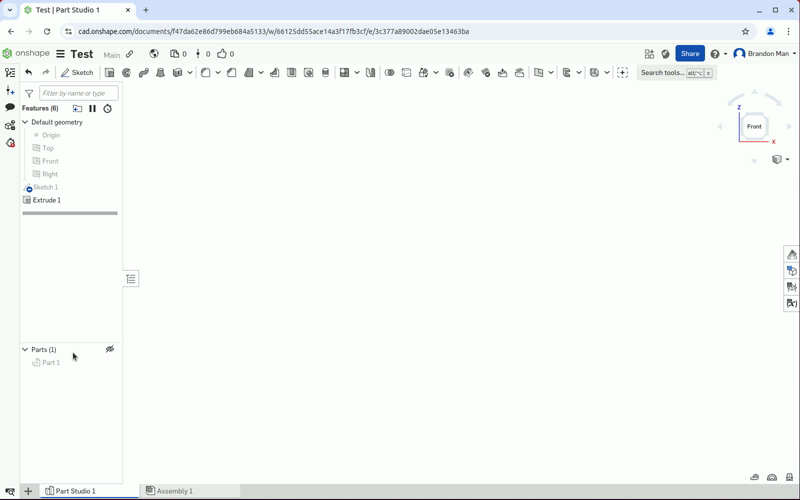
mouse_move(73, 352)
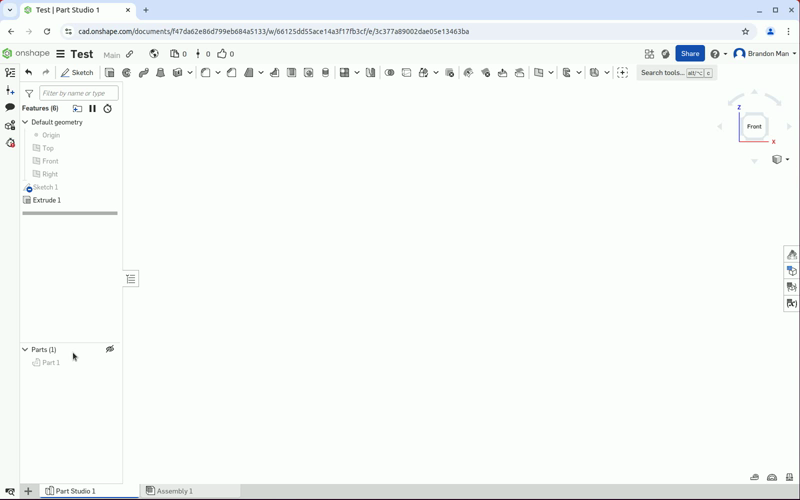
key(shift+y)
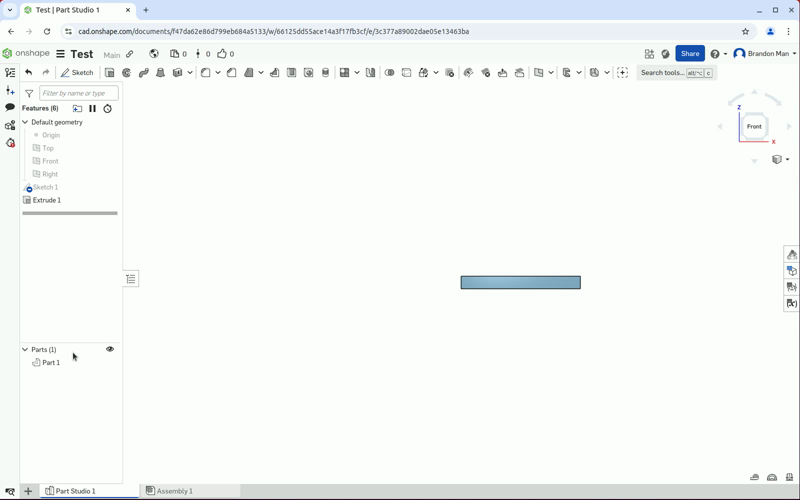
mouse_move(541, 75)
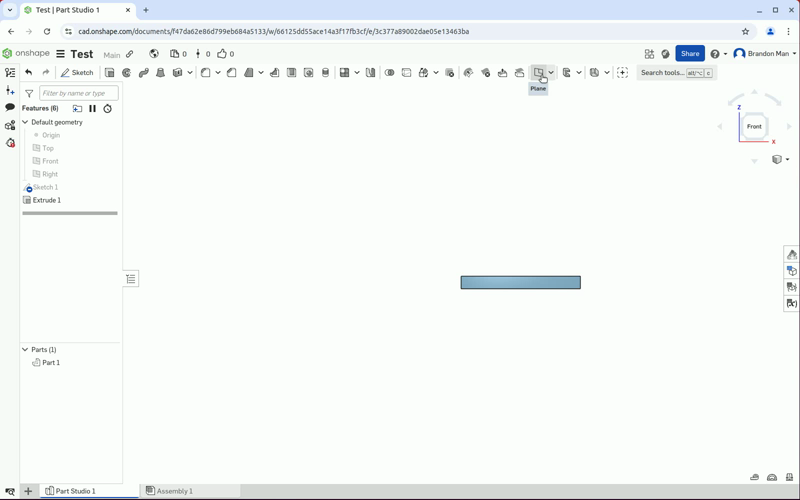
click(541, 75)
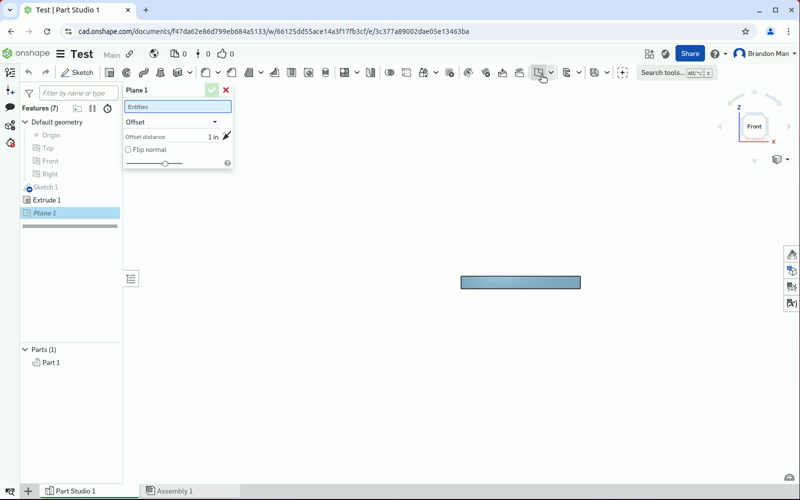
mouse_move(73, 163)
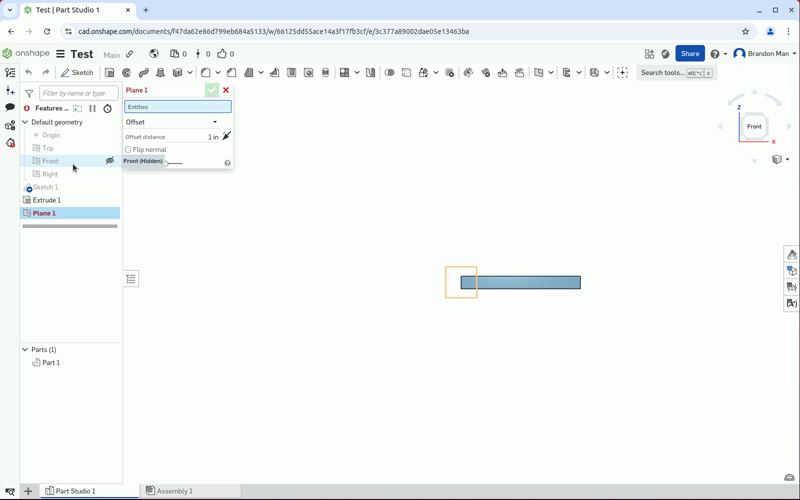
click(73, 163)
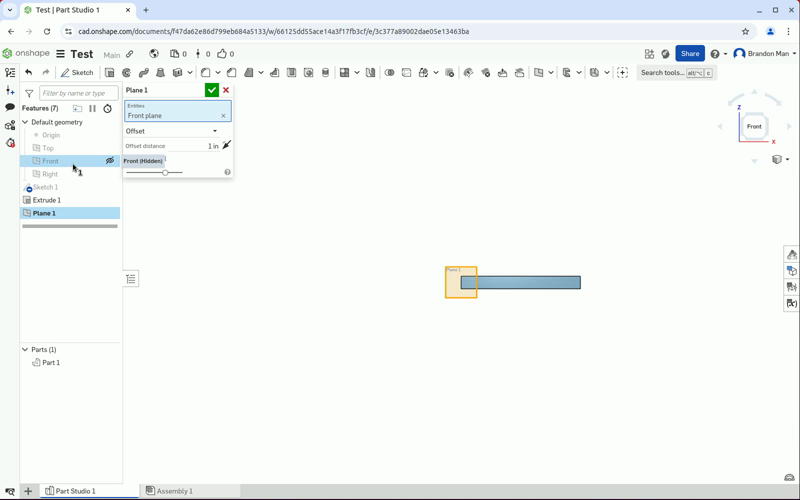
key(tab, 2)
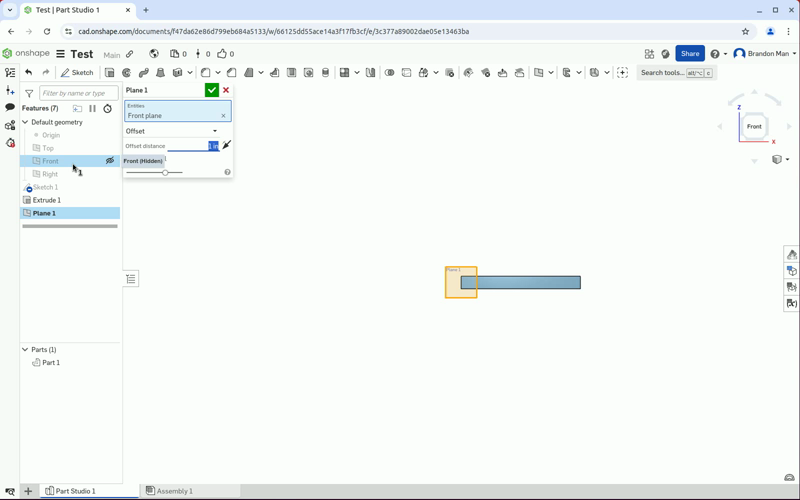
text(0.493)
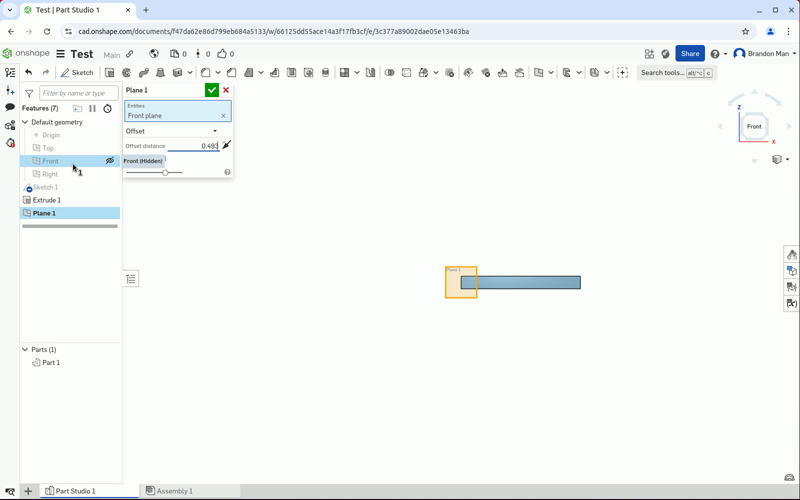
key(enter, 2)
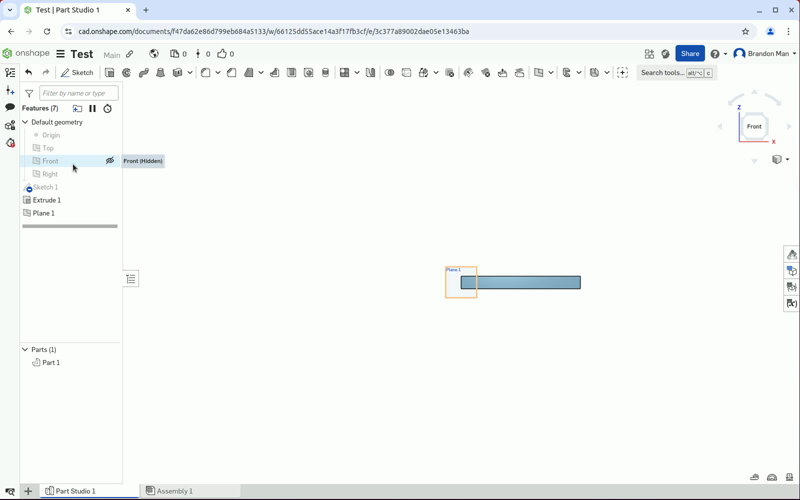
key(shift+s)
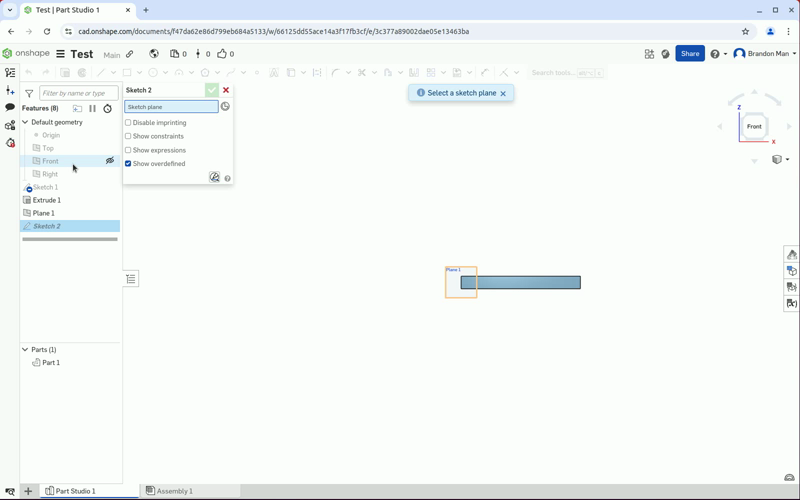
mouse_move(73, 215)
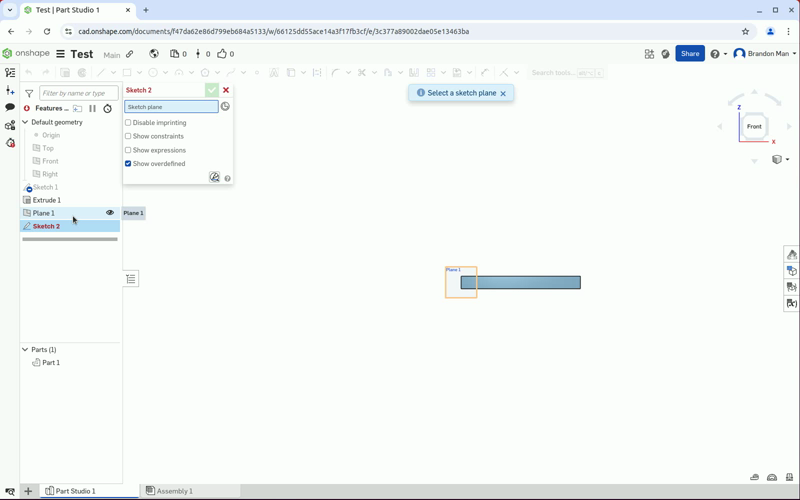
click(73, 215)
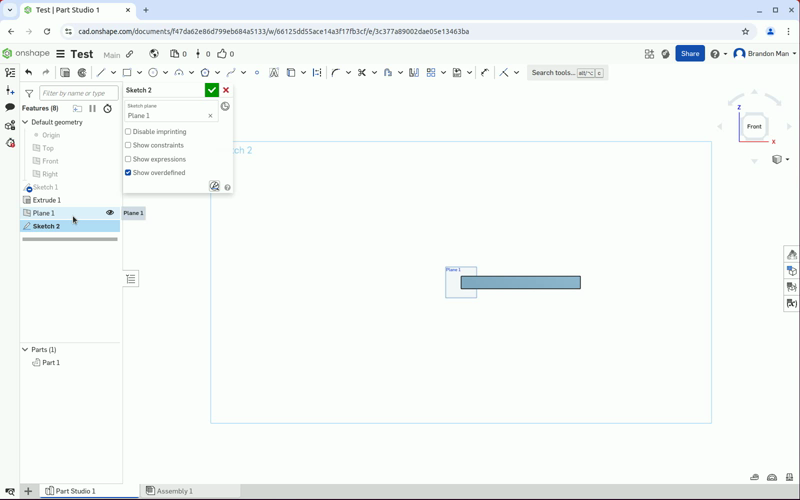
mouse_move(73, 352)
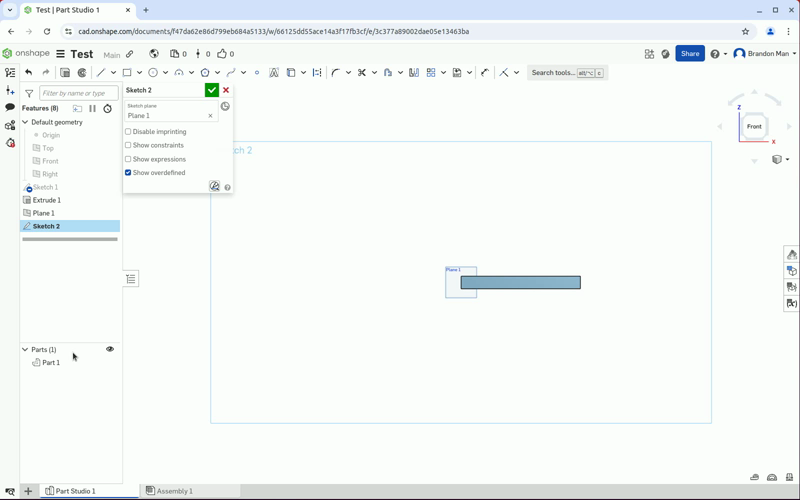
key(y)
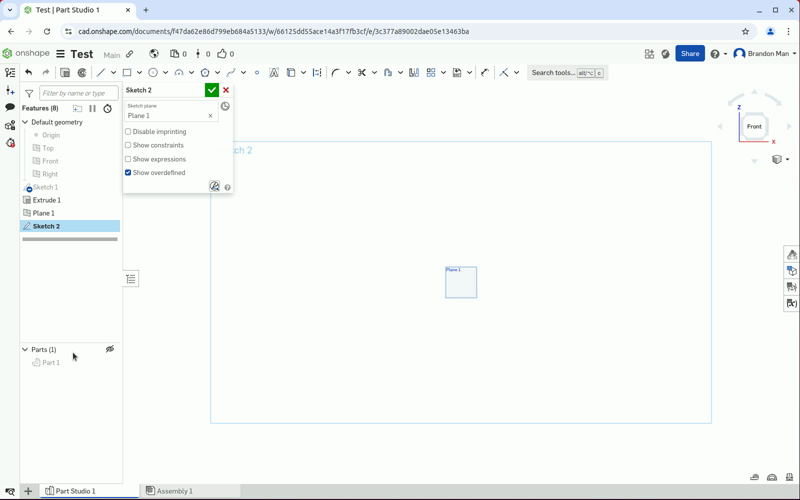
key(l)
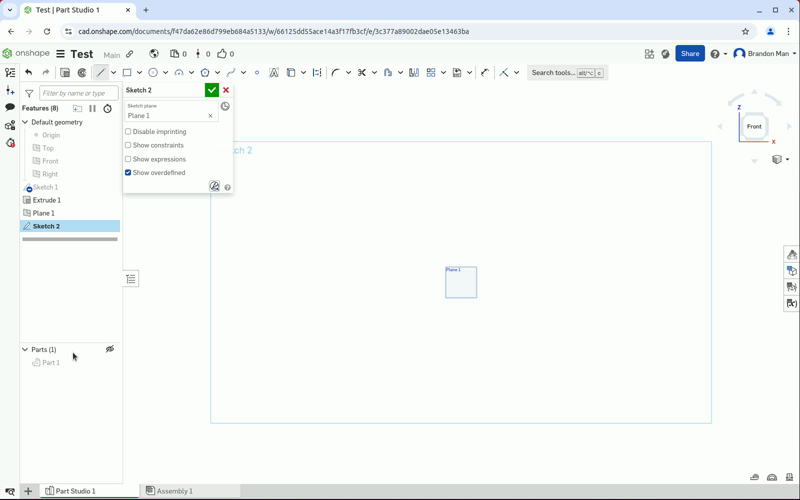
key_down(shift)
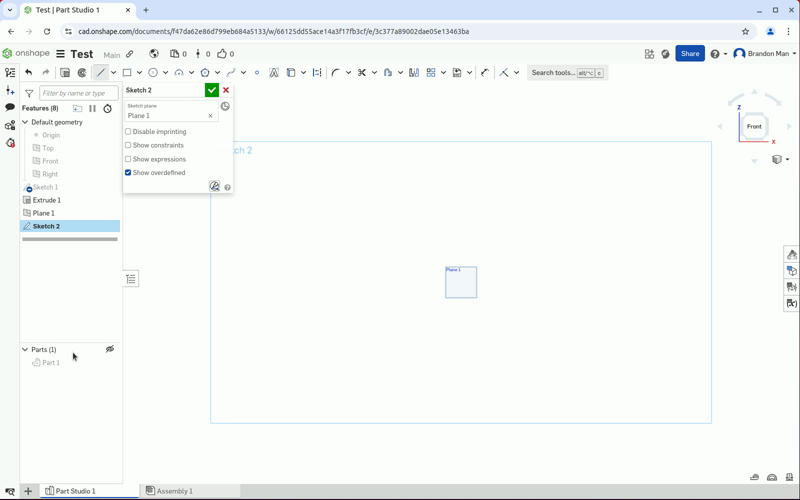
mouse_move(472, 281)
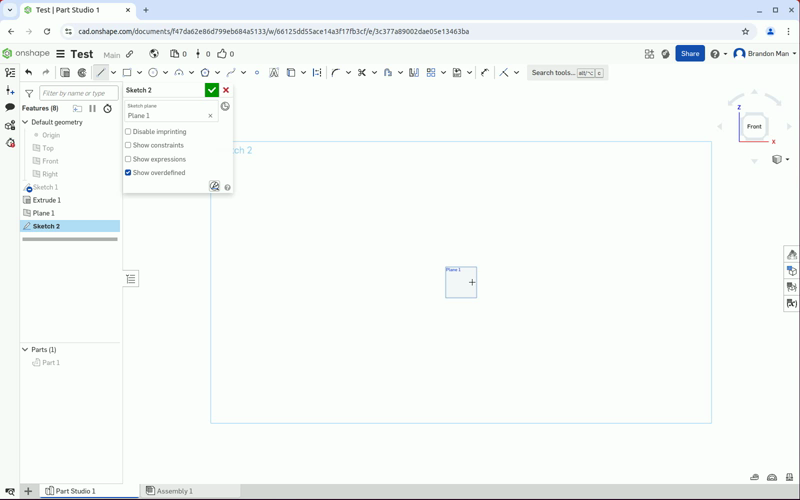
click(472, 281)
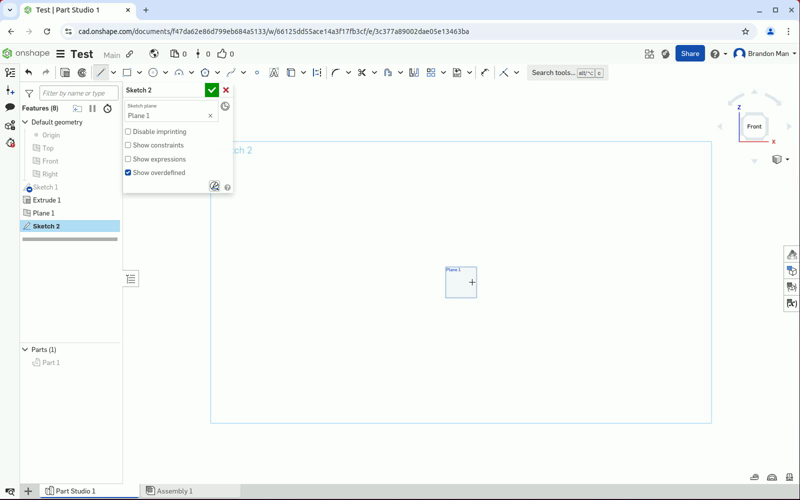
key_up(shift)
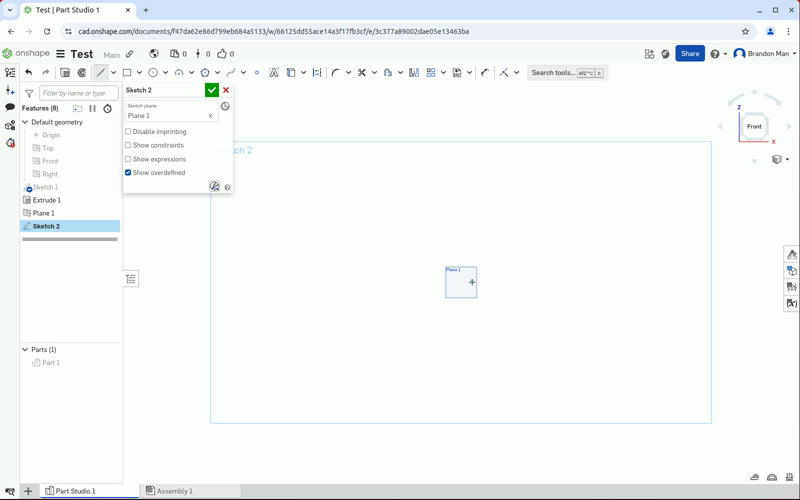
key_down(shift)
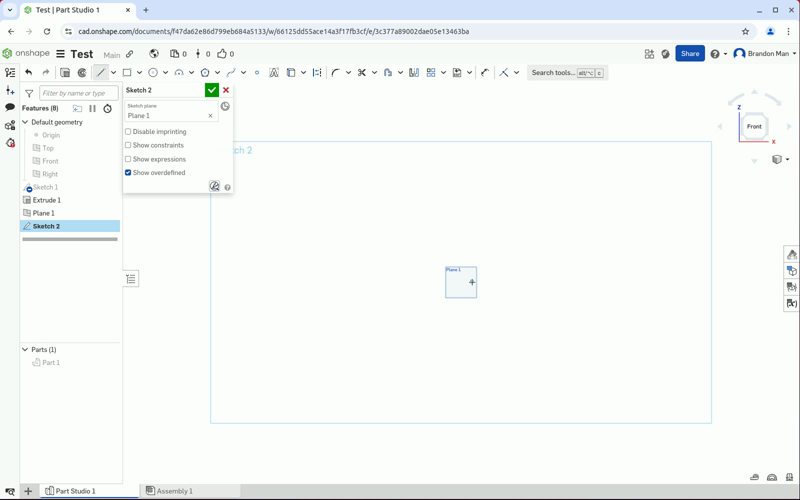
mouse_move(561, 281)
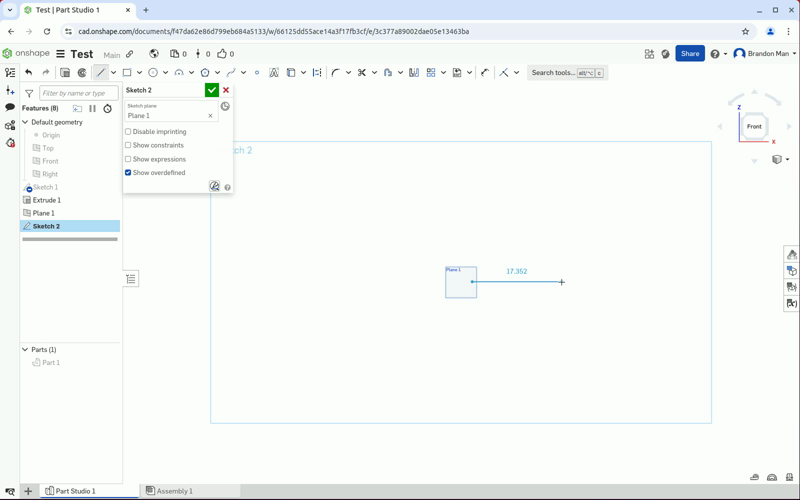
click(561, 281)
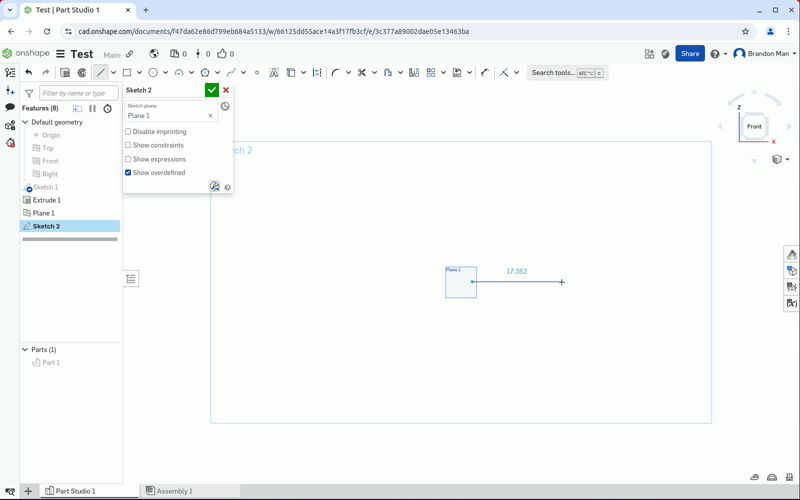
key_up(shift)
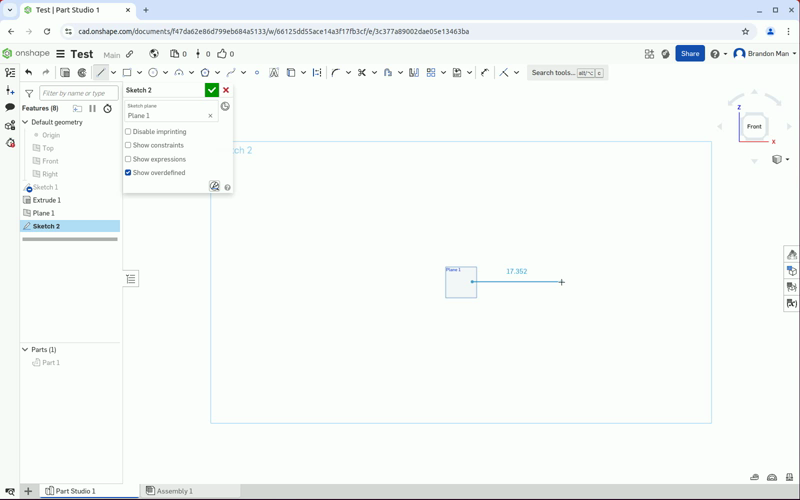
key(esc)
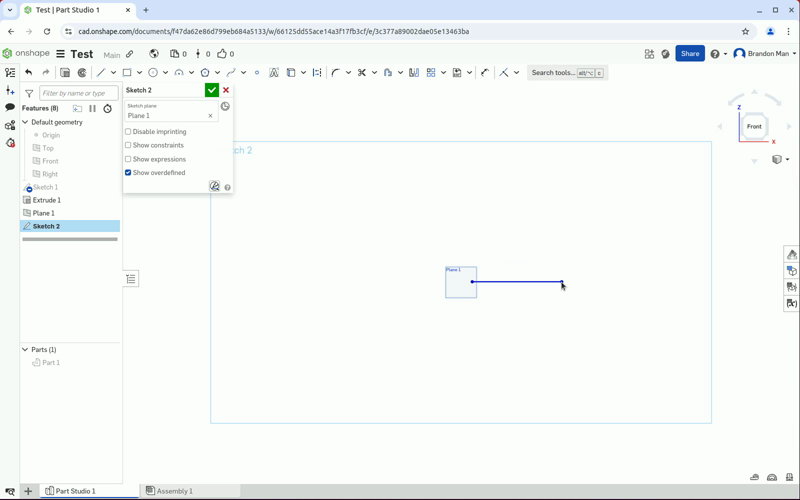
key(a)
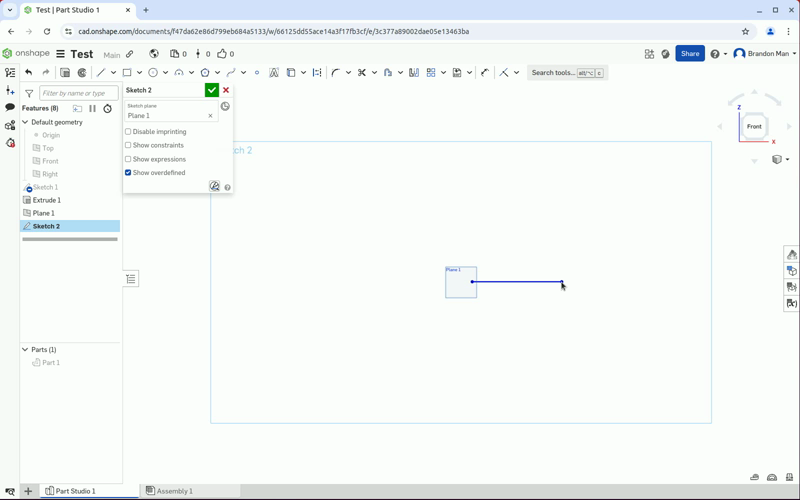
mouse_move(561, 281)
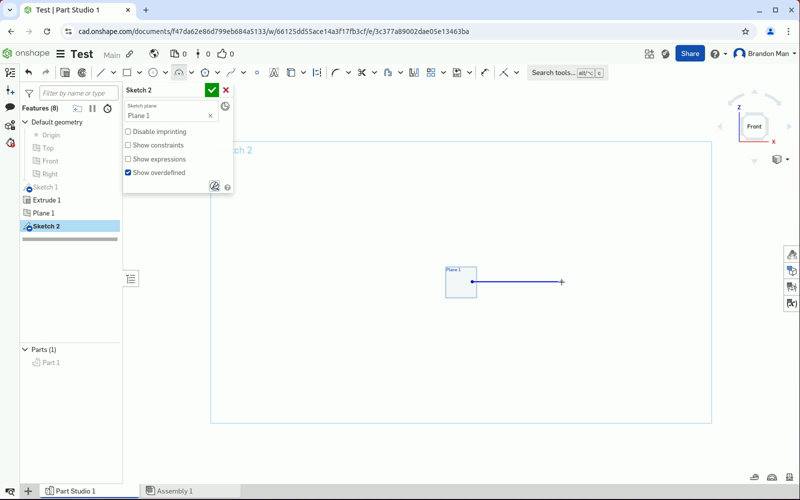
click(561, 281)
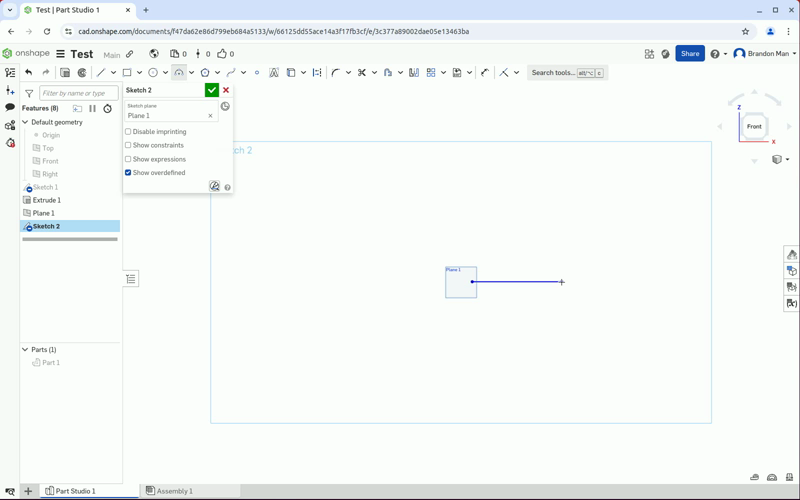
key_down(shift)
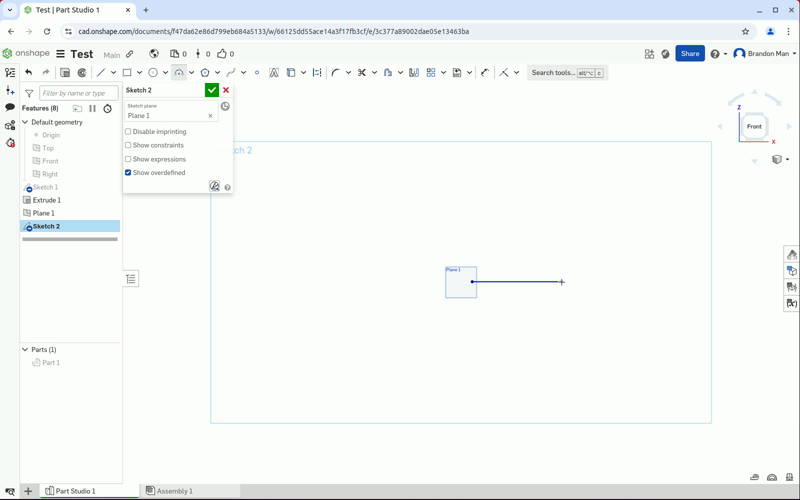
mouse_move(561, 279)
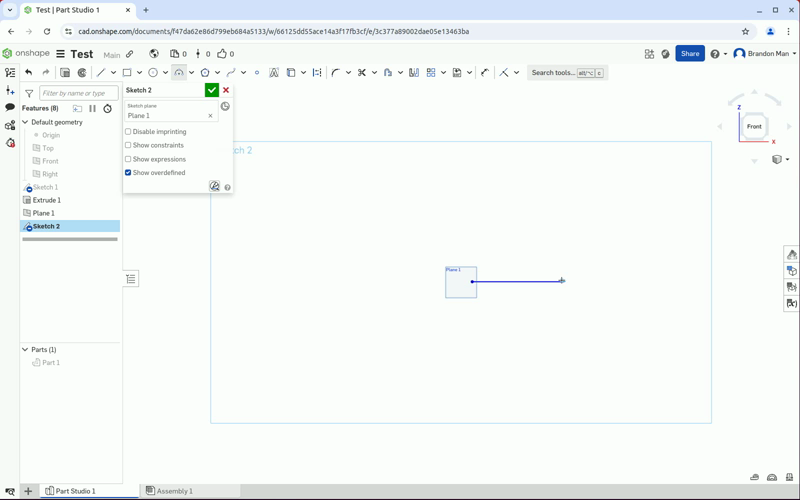
scroll(6)
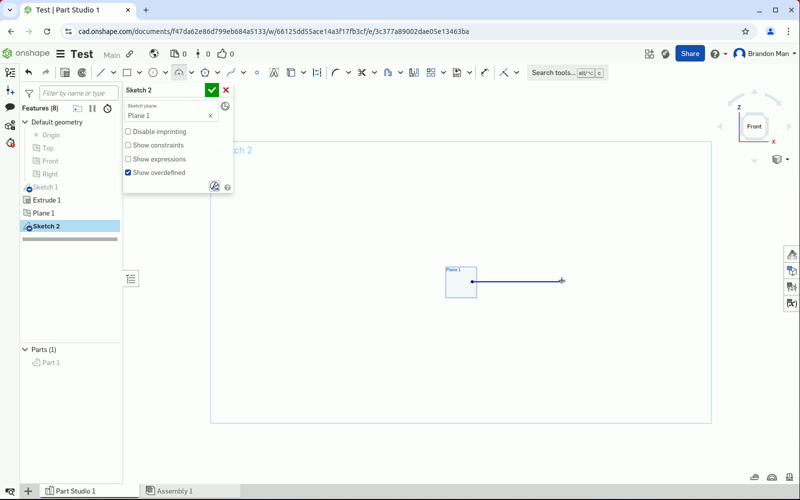
scroll(6)
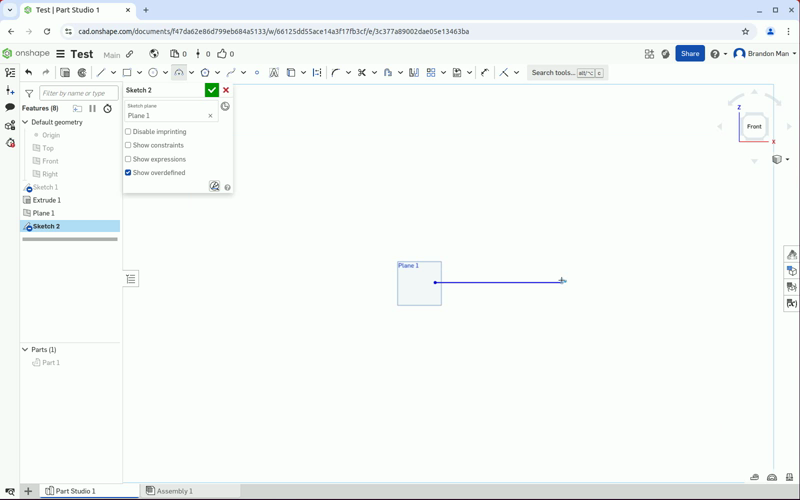
scroll(6)
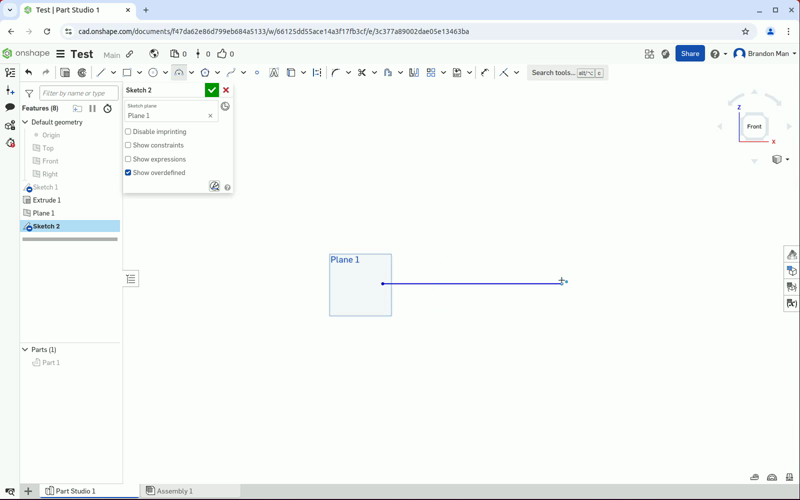
scroll(6)
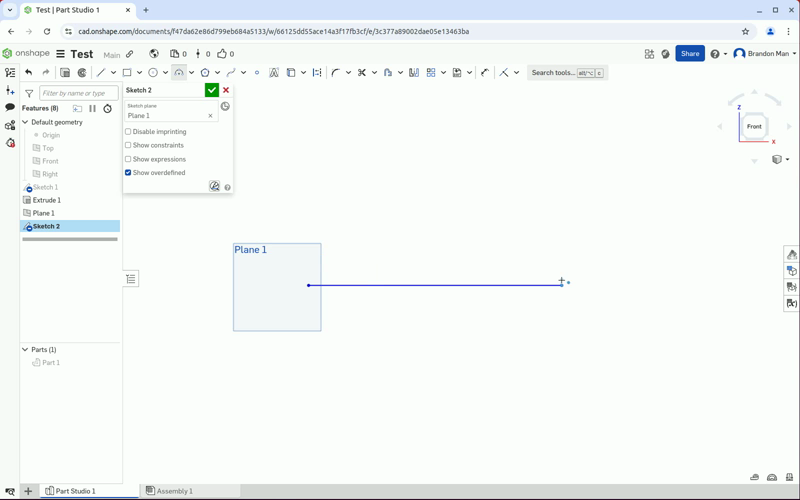
scroll(6)
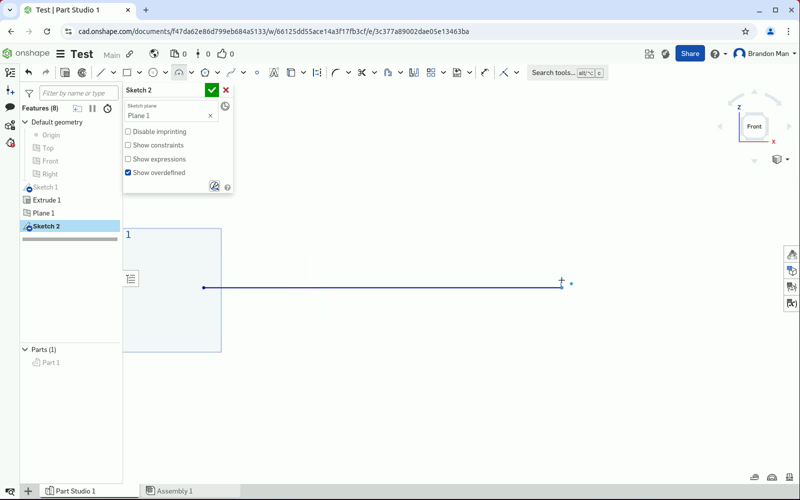
scroll(6)
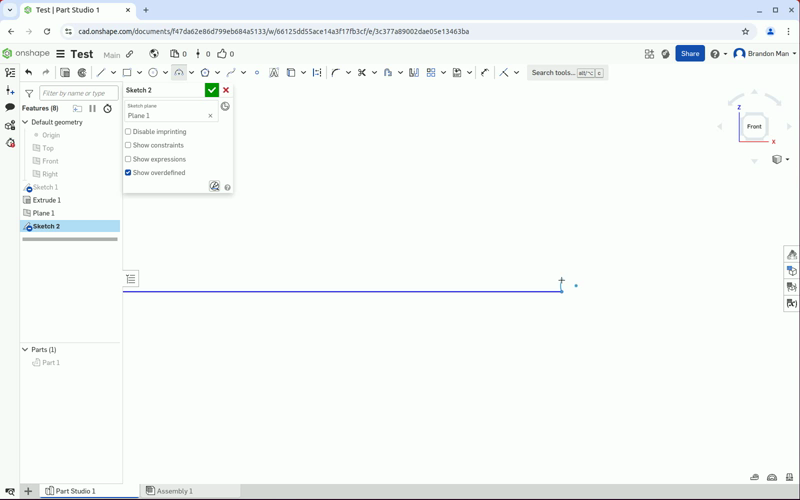
scroll(6)
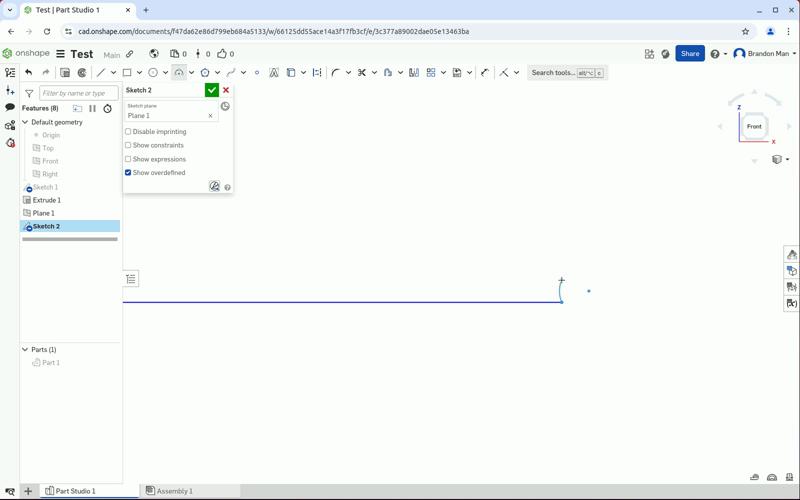
click(561, 279)
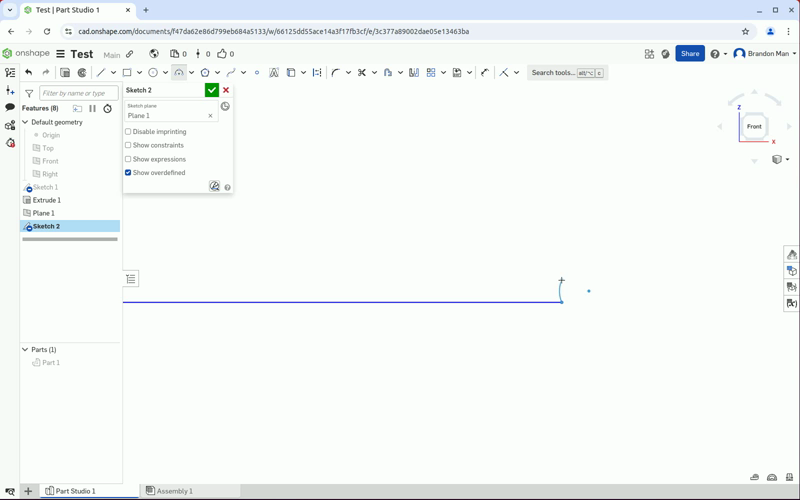
scroll(-6)
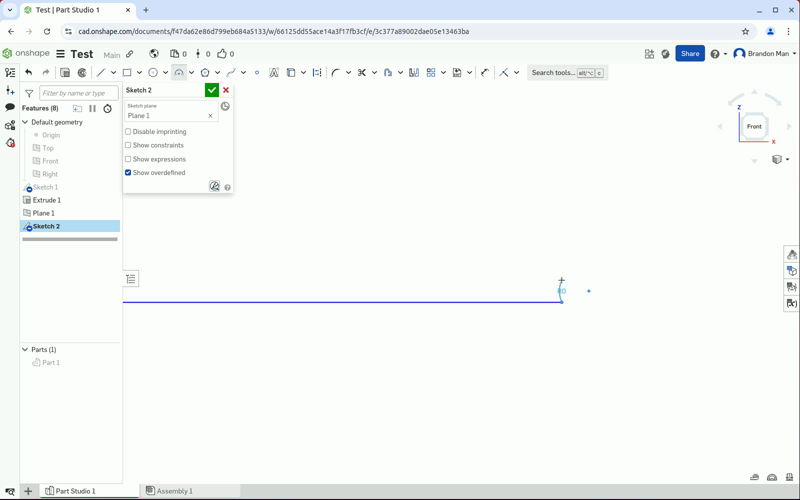
scroll(-6)
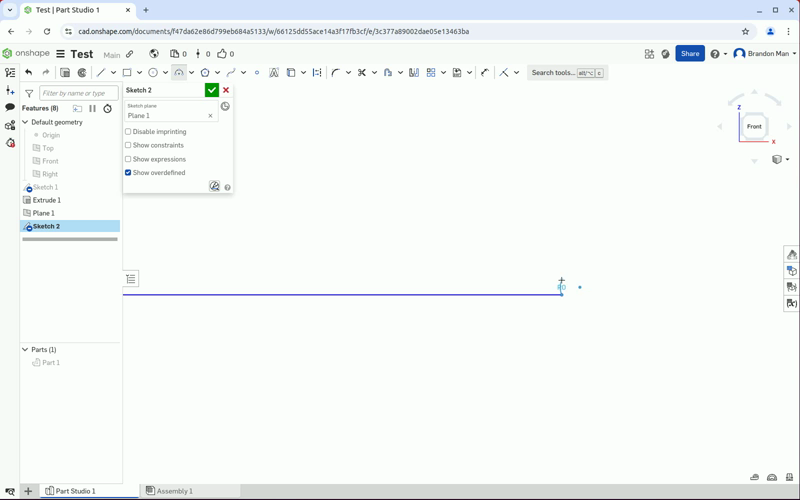
scroll(-6)
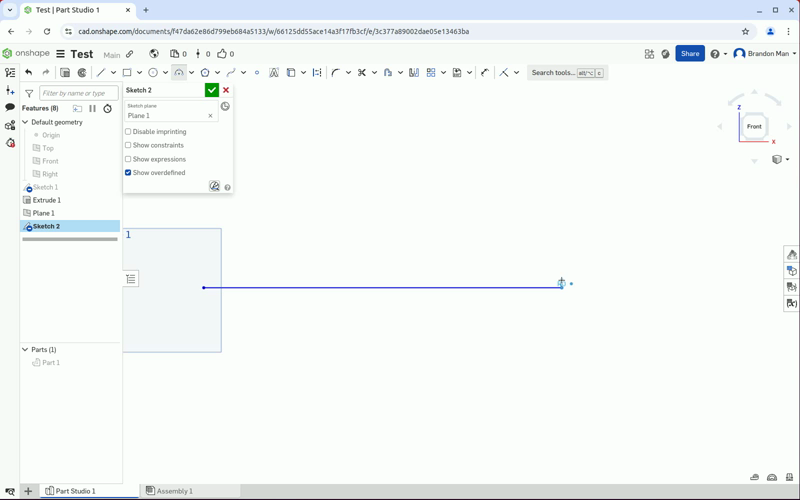
scroll(-6)
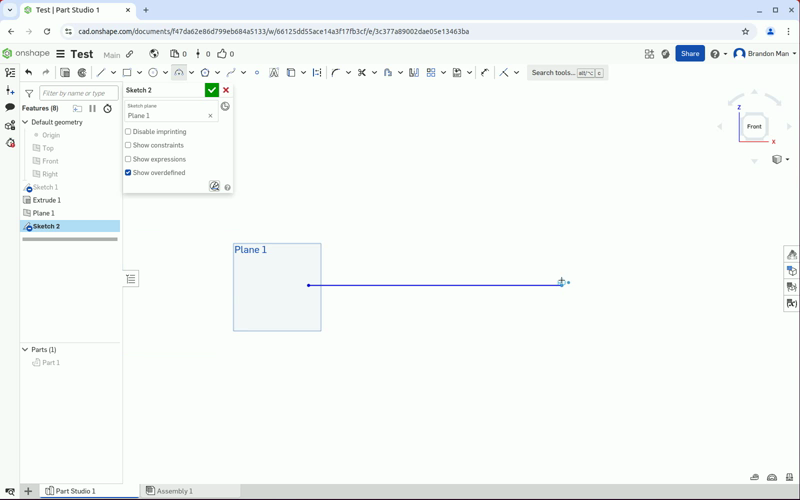
scroll(-6)
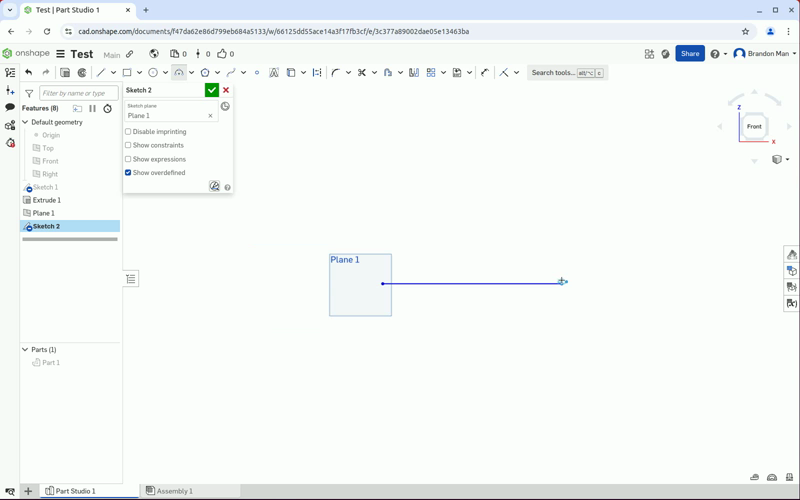
scroll(-6)
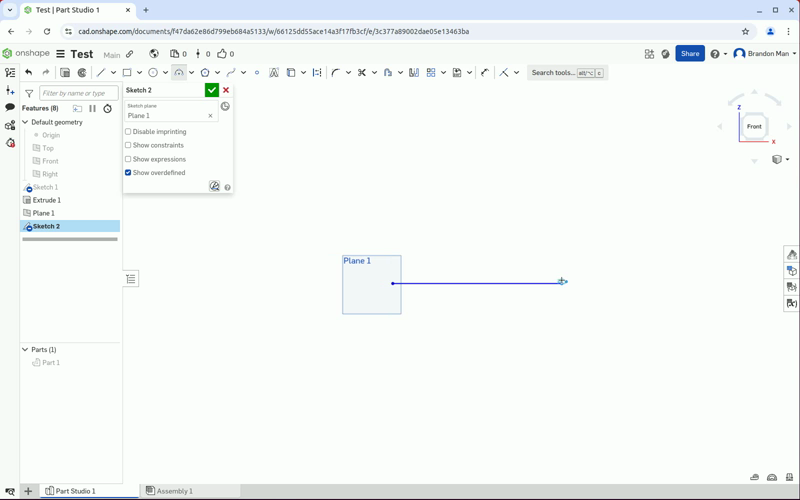
scroll(-6)
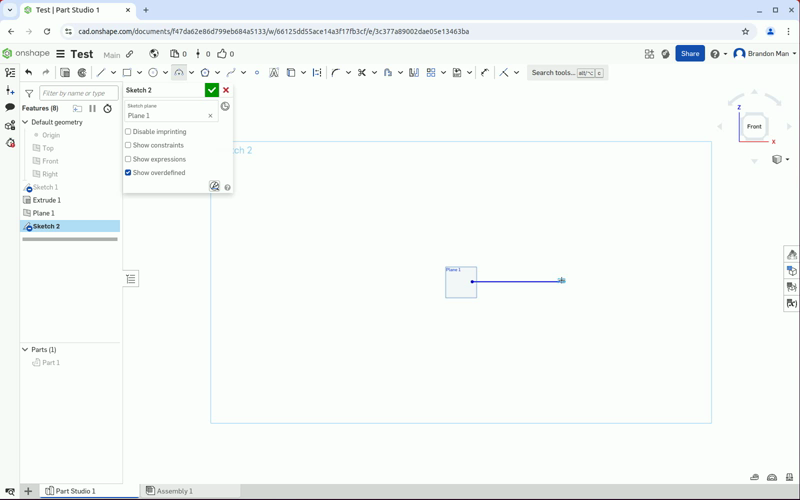
mouse_move(563, 280)
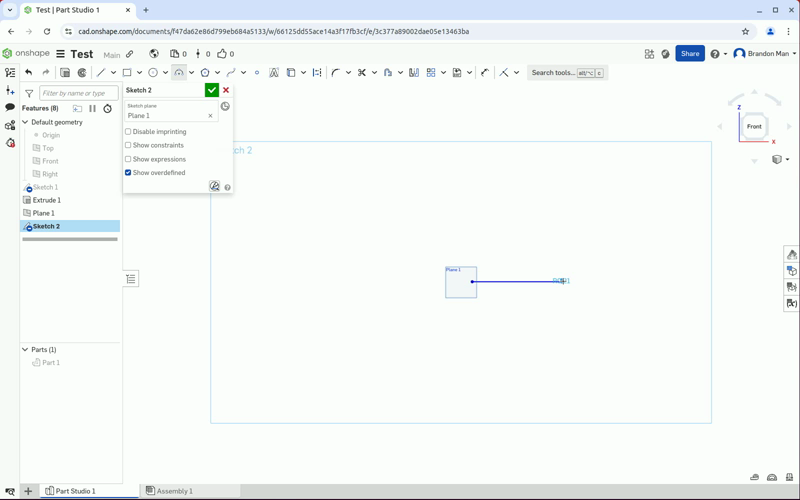
scroll(6)
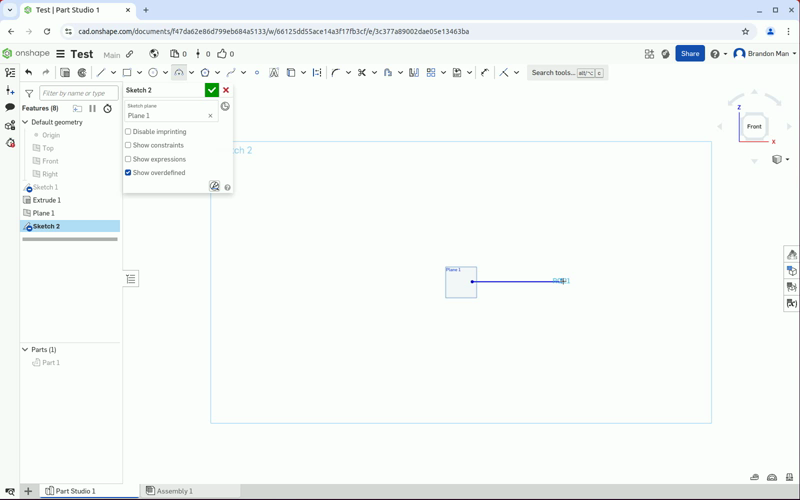
scroll(6)
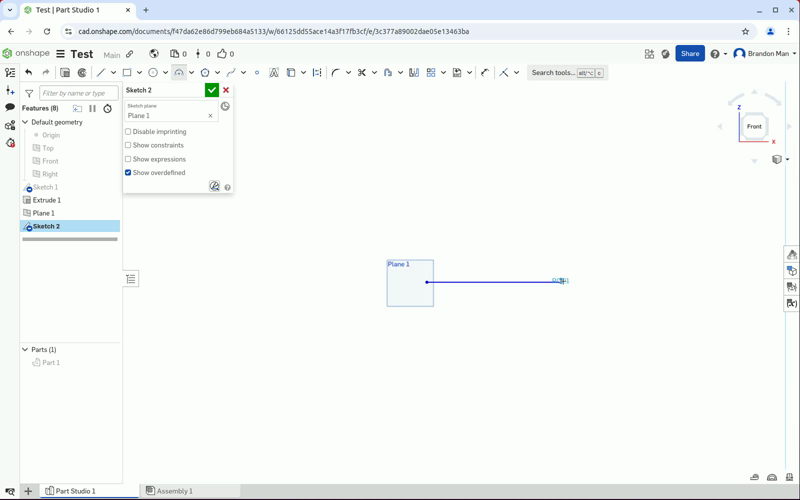
scroll(6)
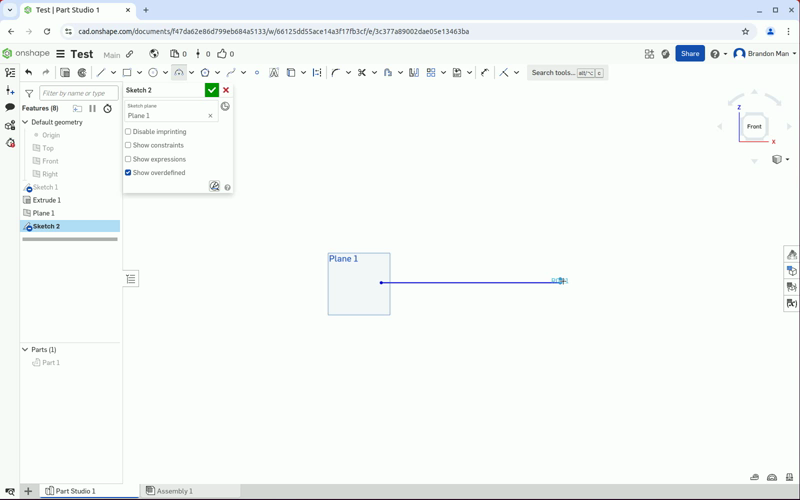
scroll(6)
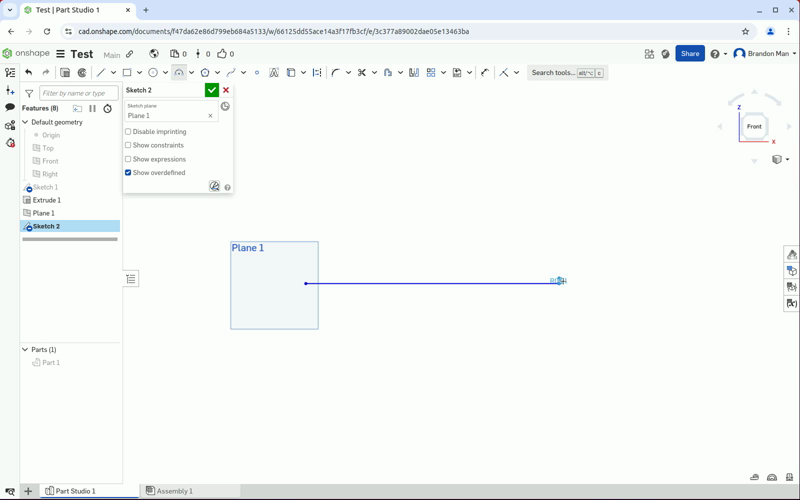
scroll(6)
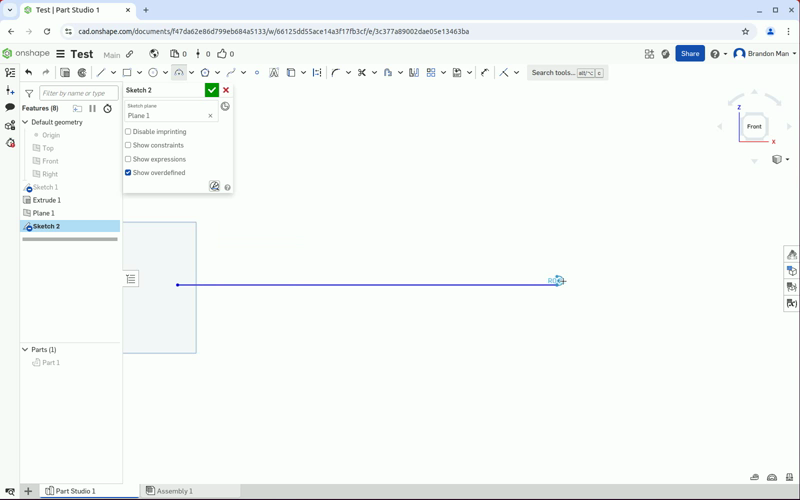
scroll(6)
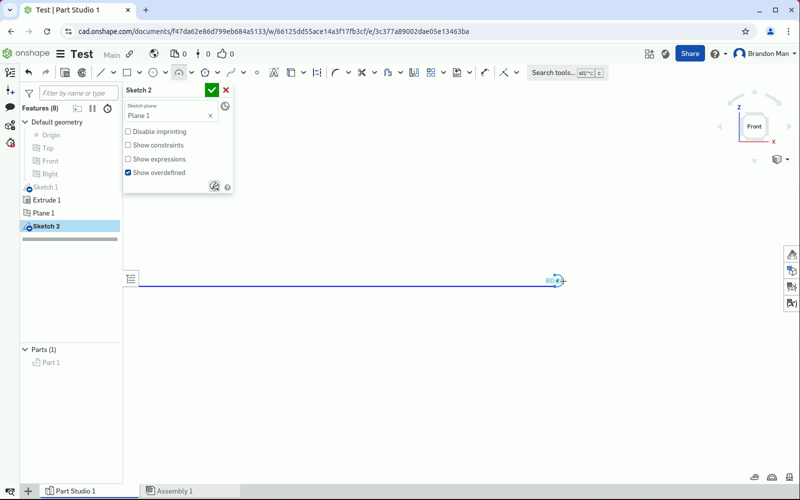
scroll(6)
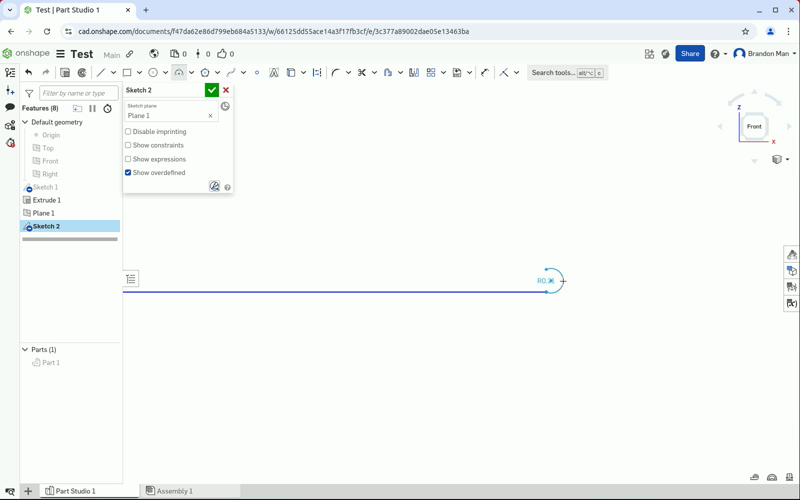
click(563, 280)
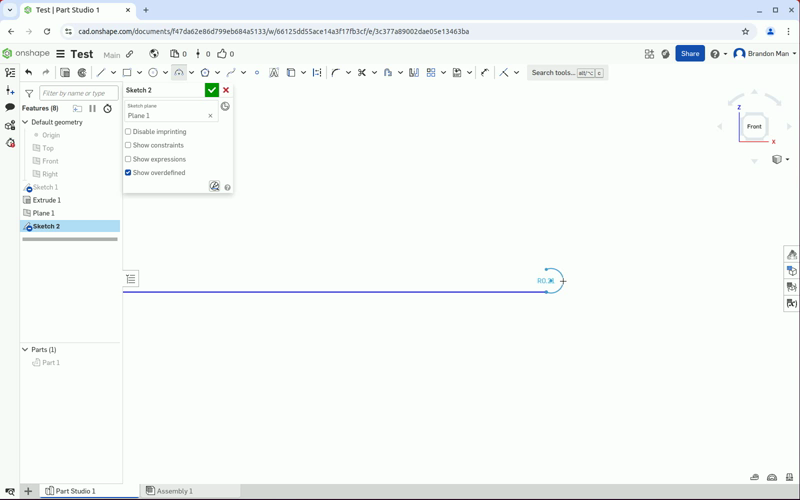
scroll(-6)
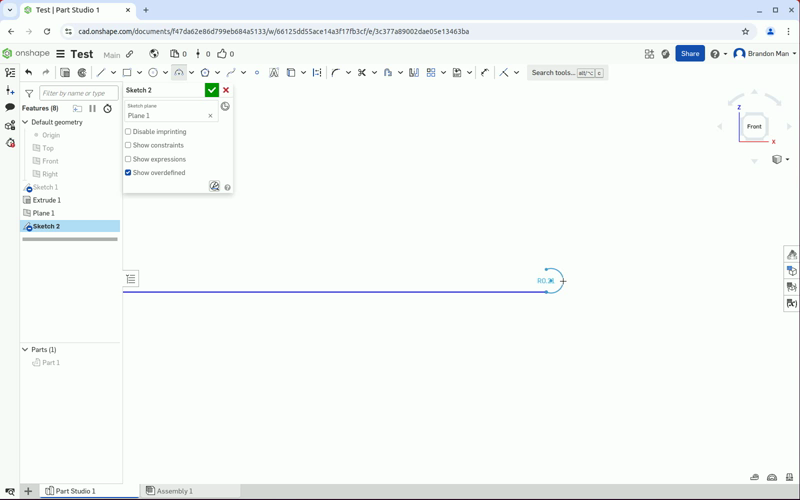
scroll(-6)
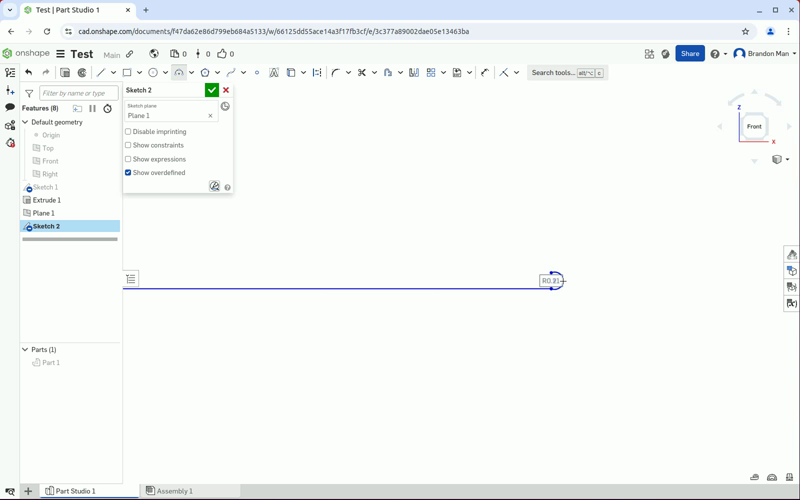
scroll(-6)
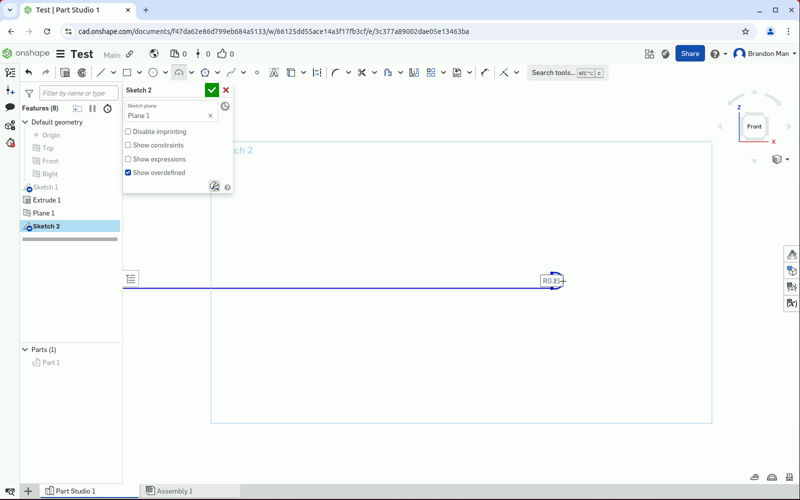
scroll(-6)
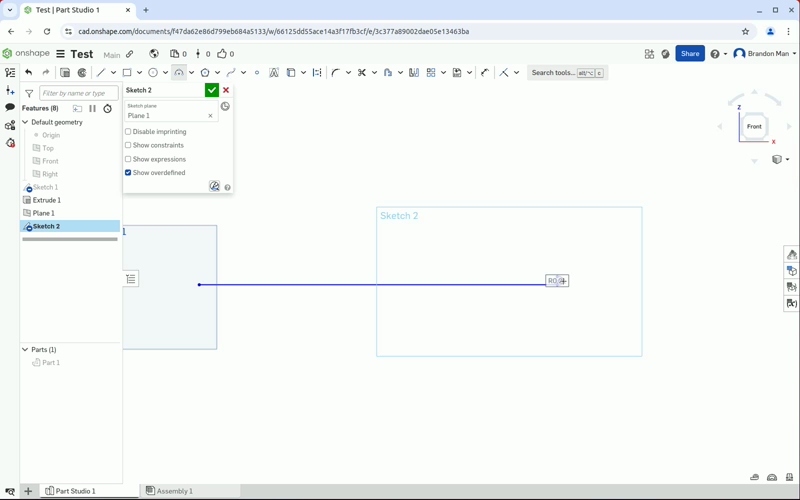
scroll(-6)
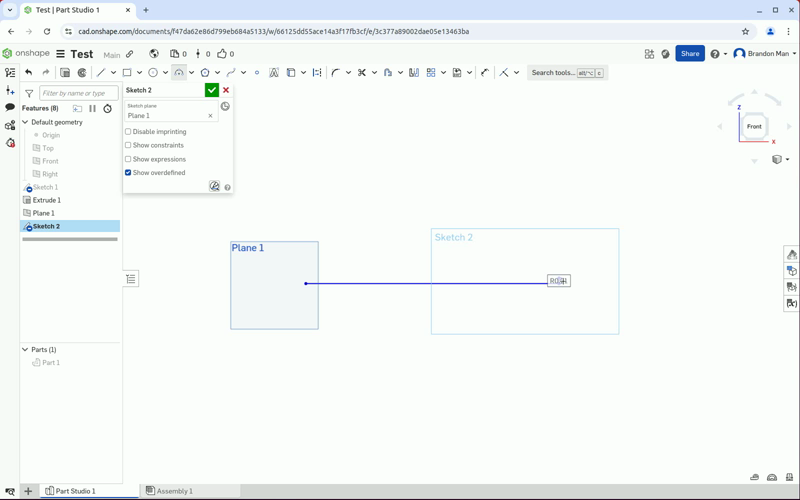
scroll(-6)
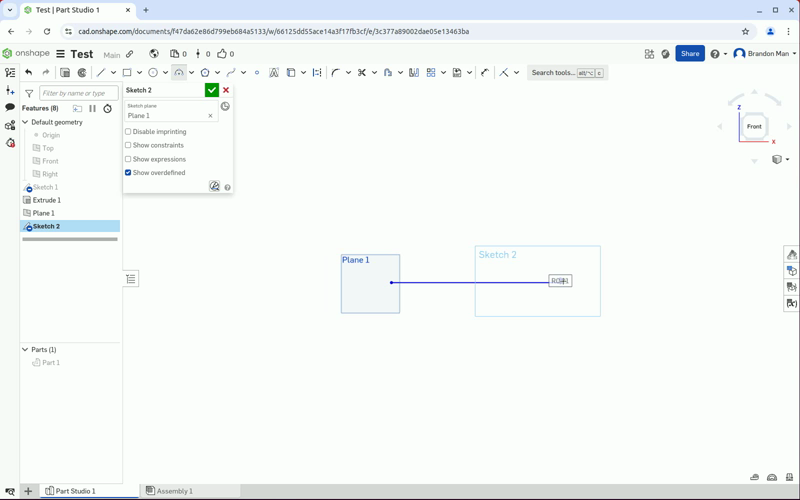
scroll(-6)
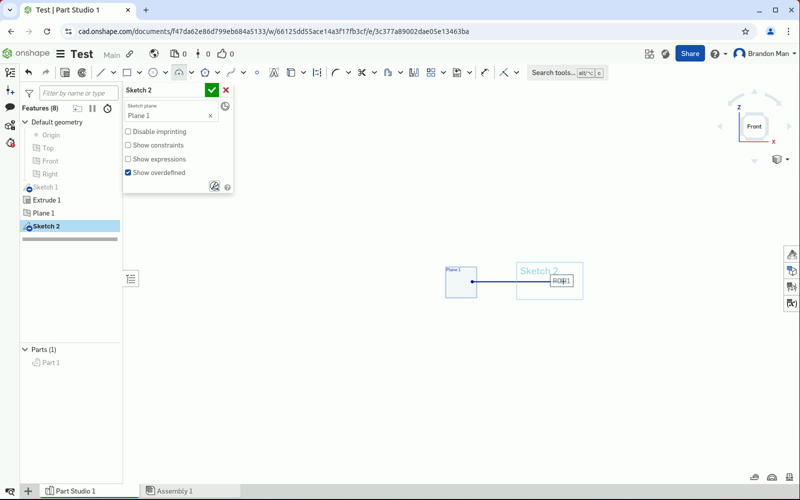
key_up(shift)
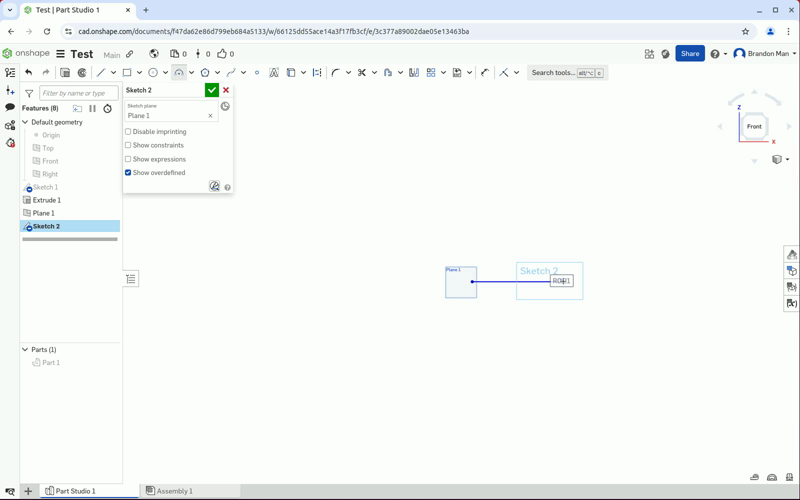
key(esc)
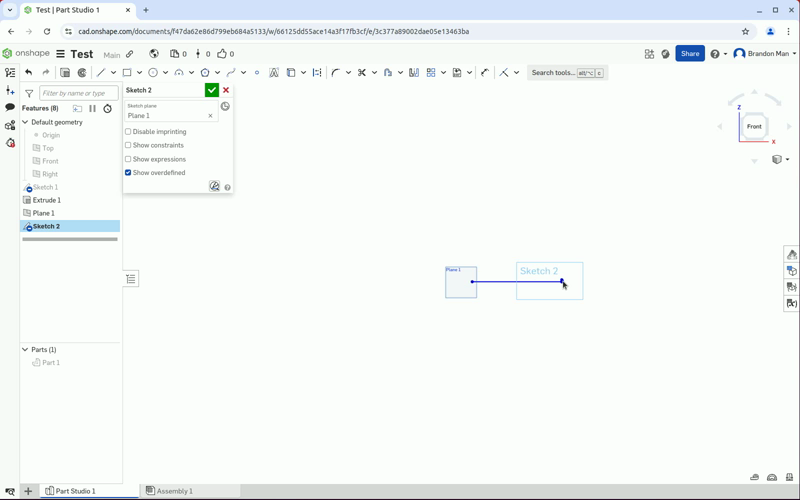
key(l)
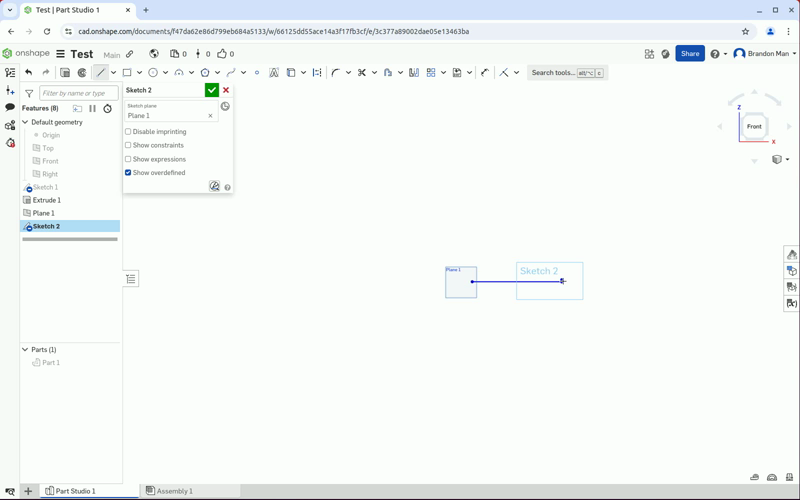
mouse_move(561, 279)
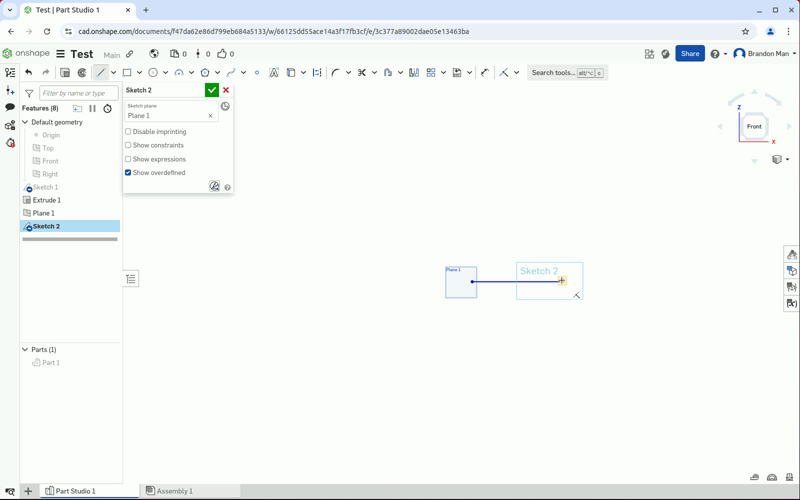
scroll(6)
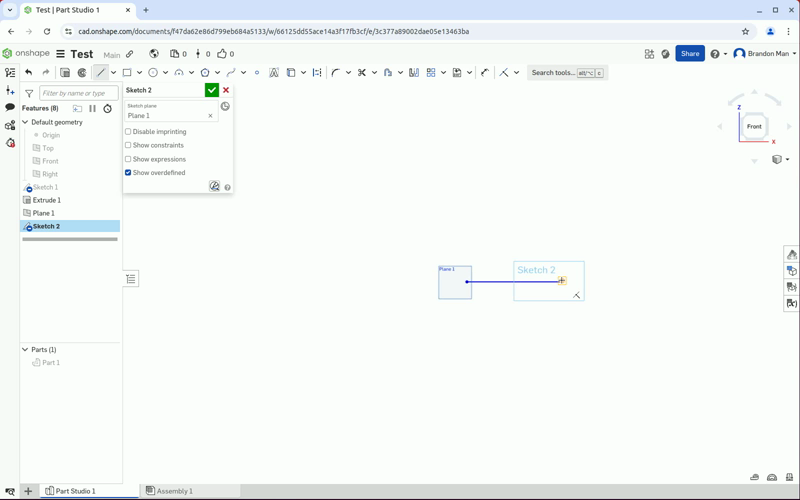
scroll(6)
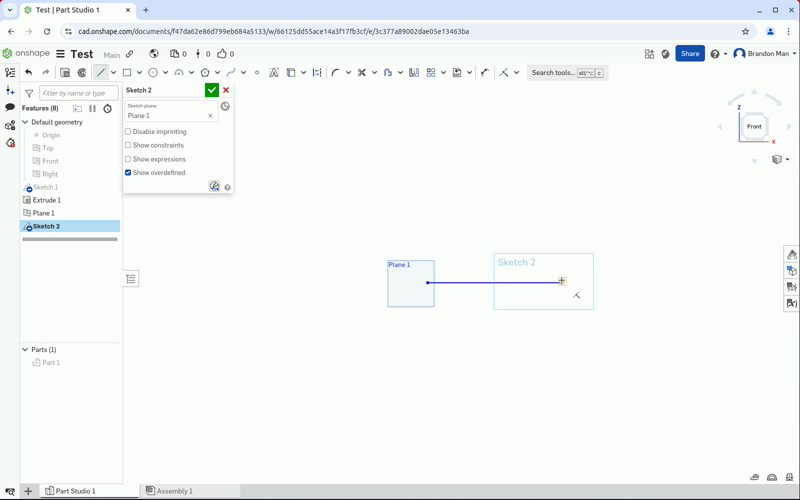
scroll(6)
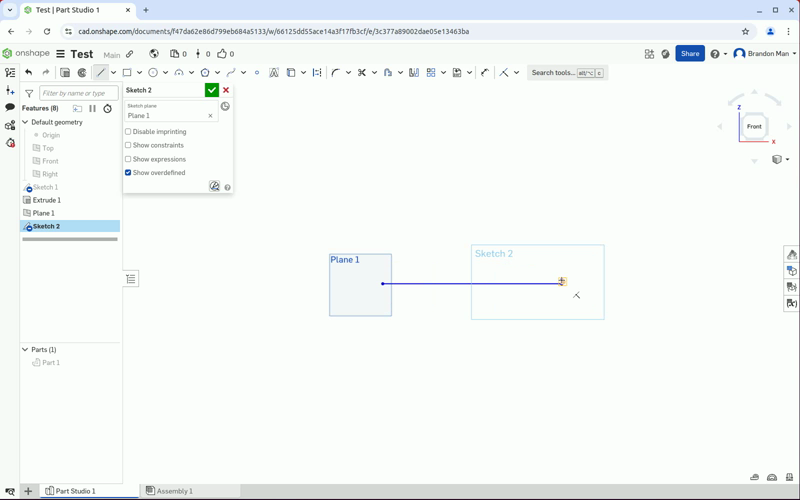
scroll(6)
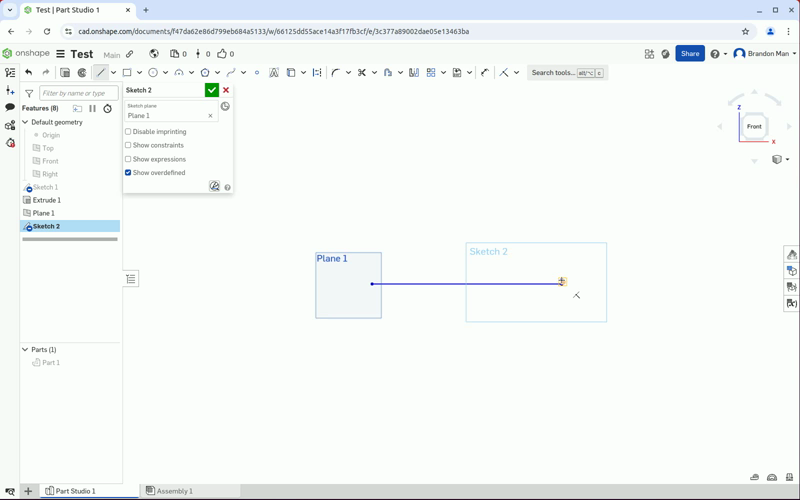
scroll(6)
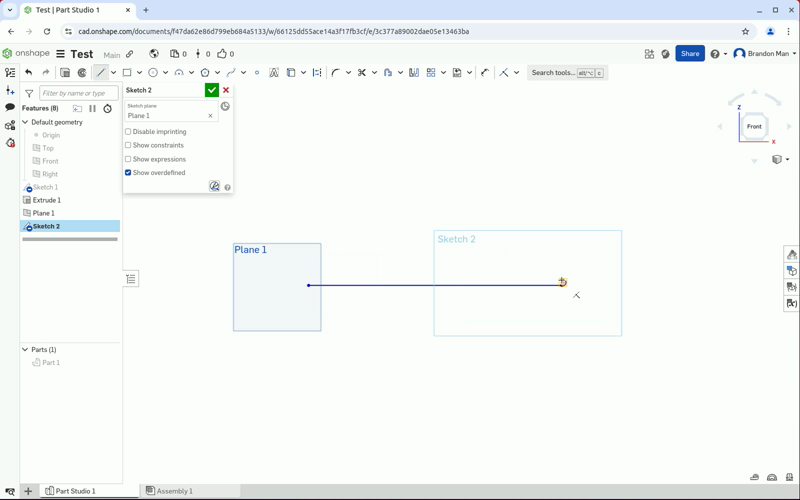
scroll(6)
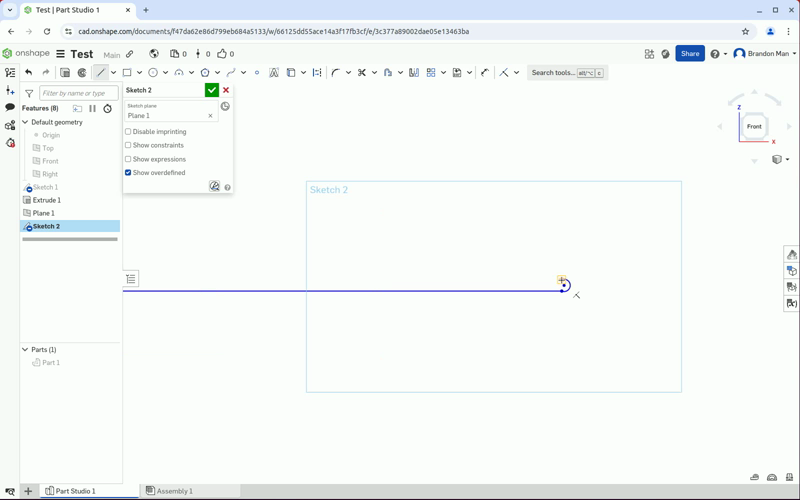
scroll(6)
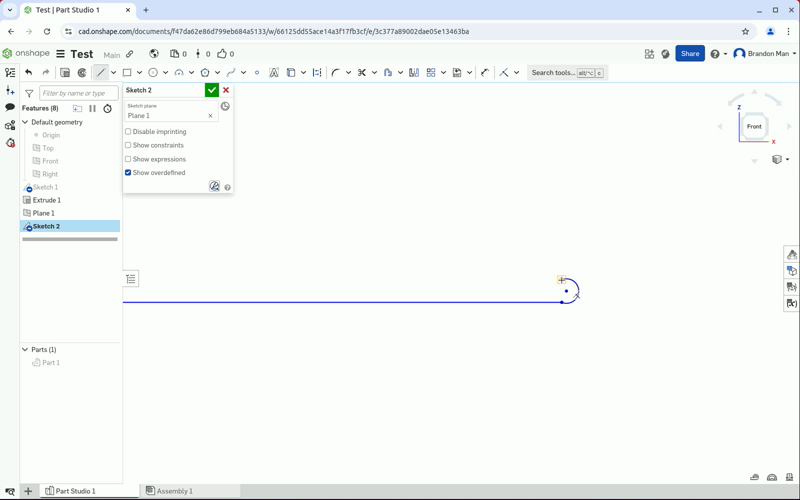
click(561, 279)
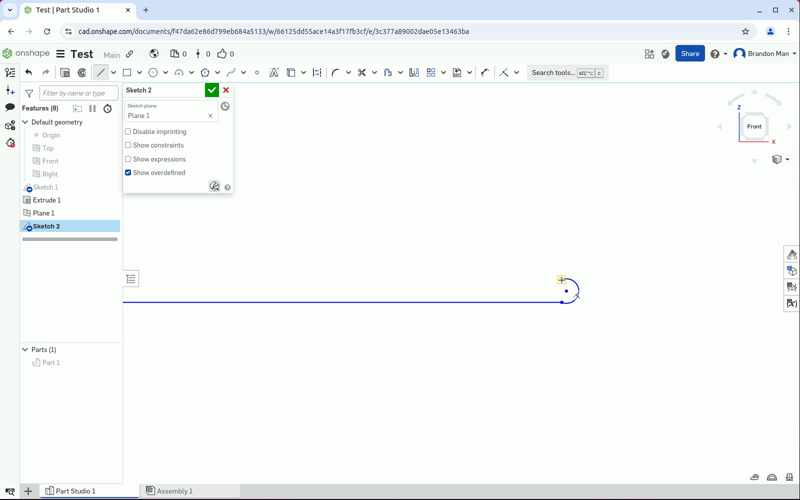
scroll(-6)
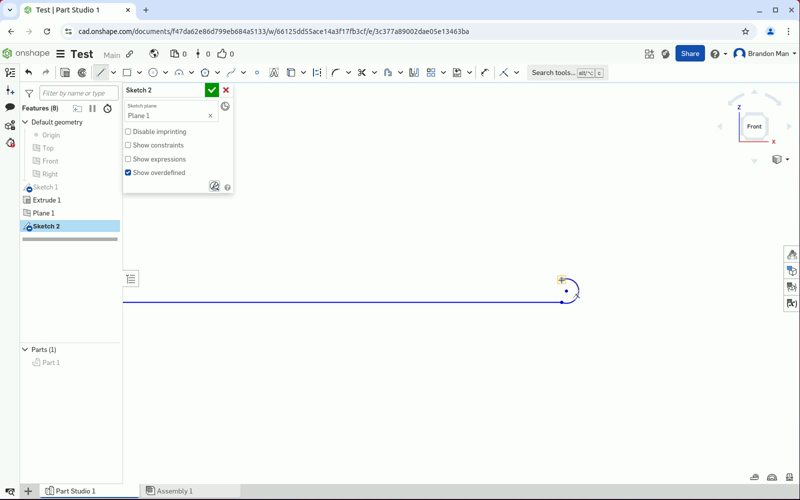
scroll(-6)
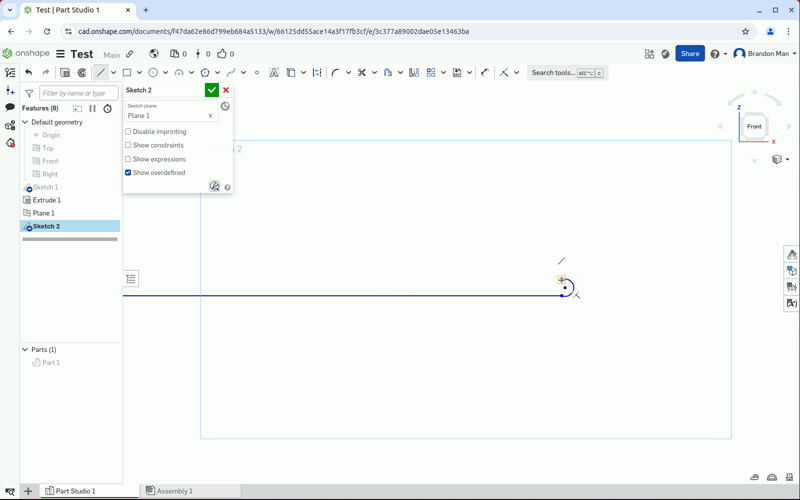
scroll(-6)
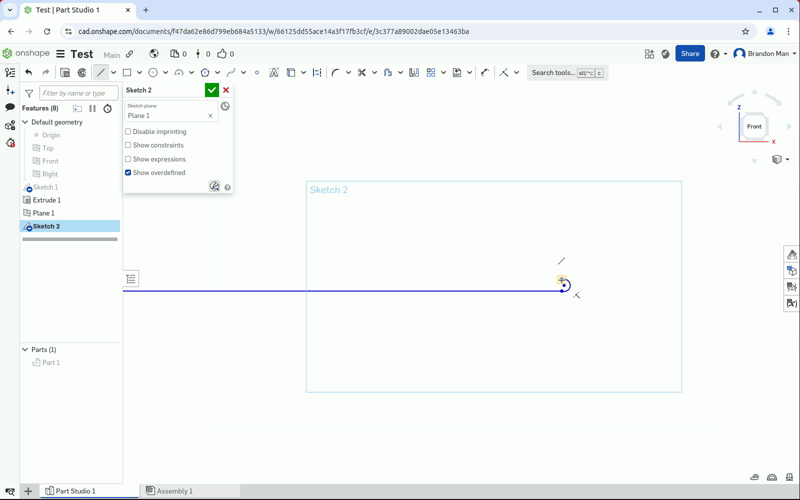
scroll(-6)
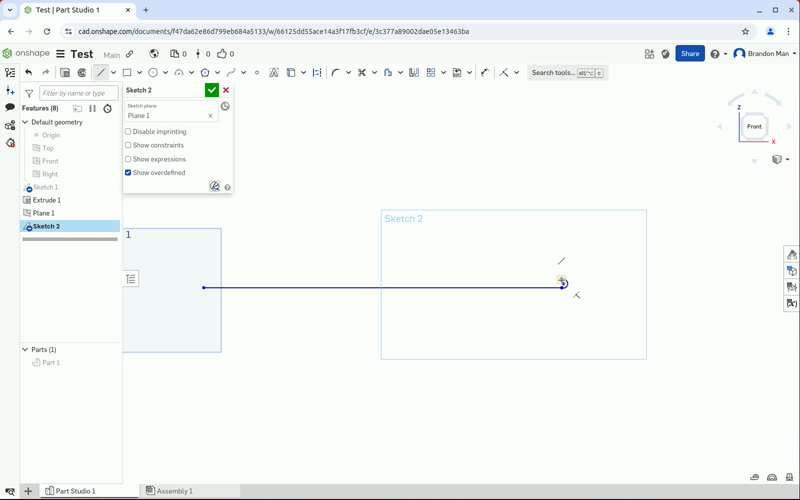
scroll(-6)
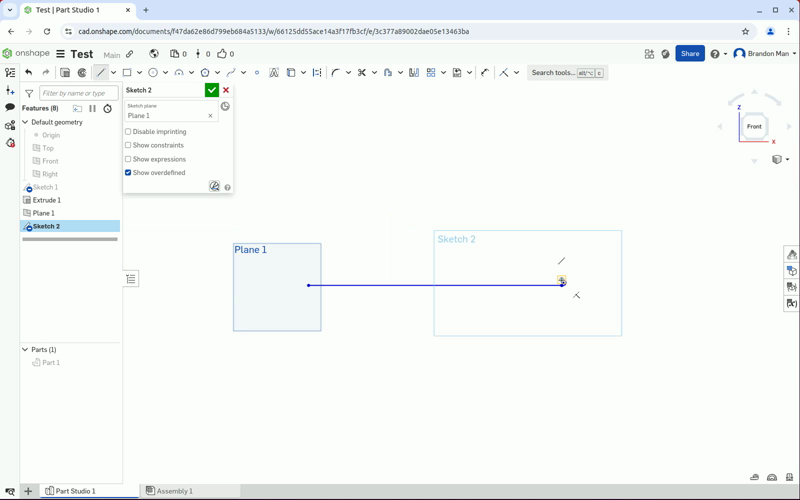
scroll(-6)
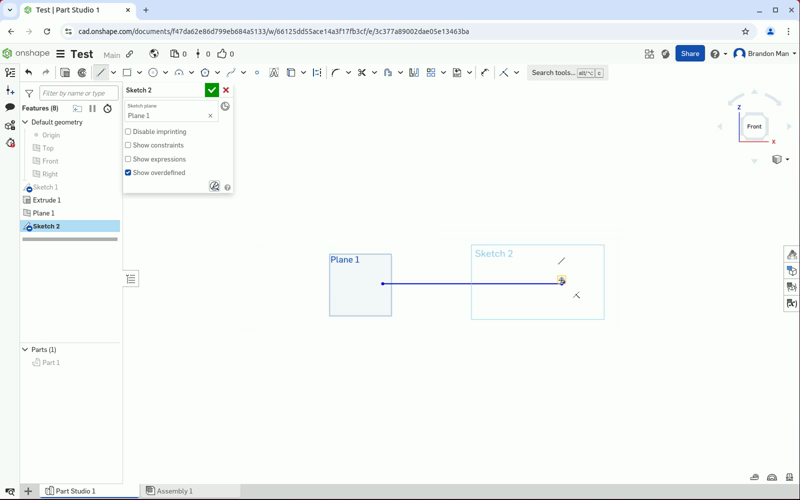
scroll(-6)
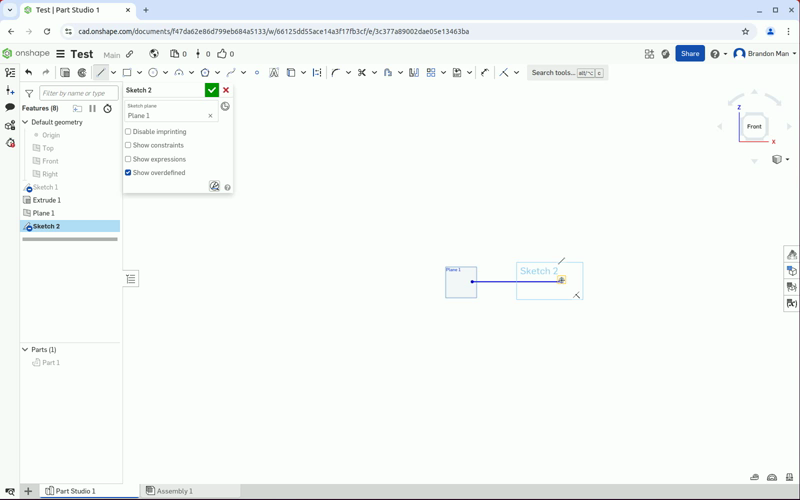
key_down(shift)
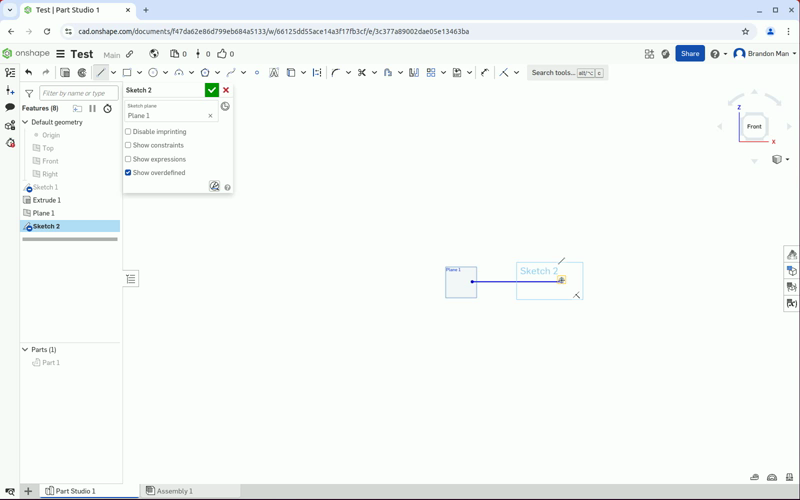
mouse_move(472, 279)
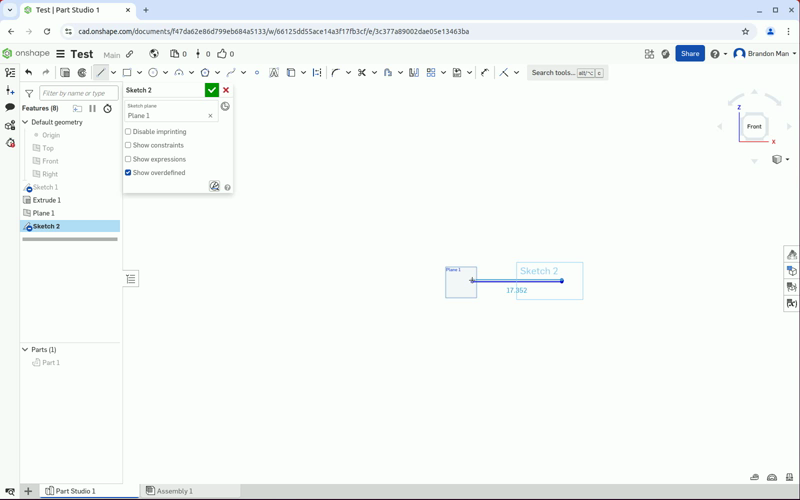
scroll(6)
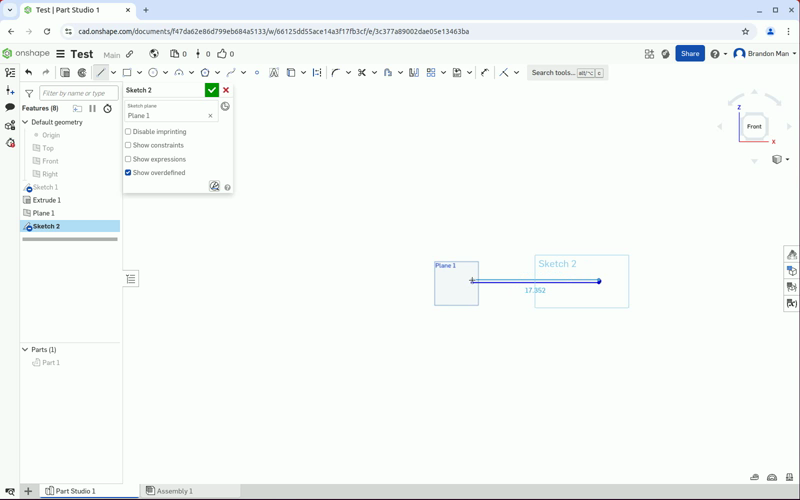
scroll(6)
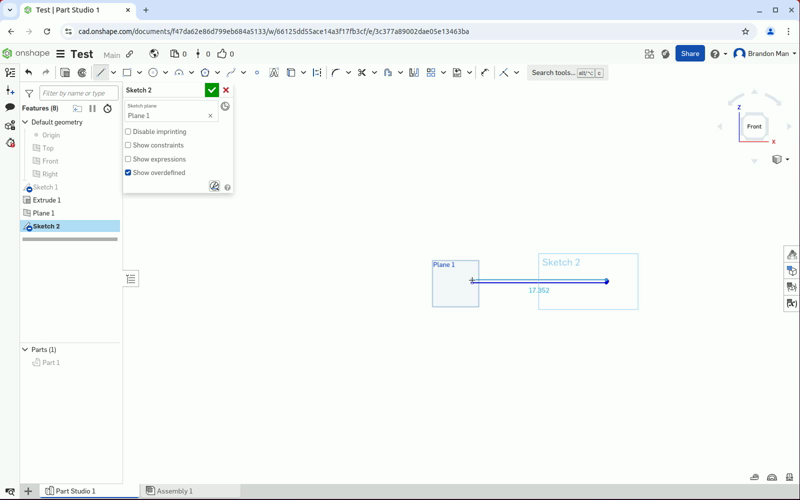
scroll(6)
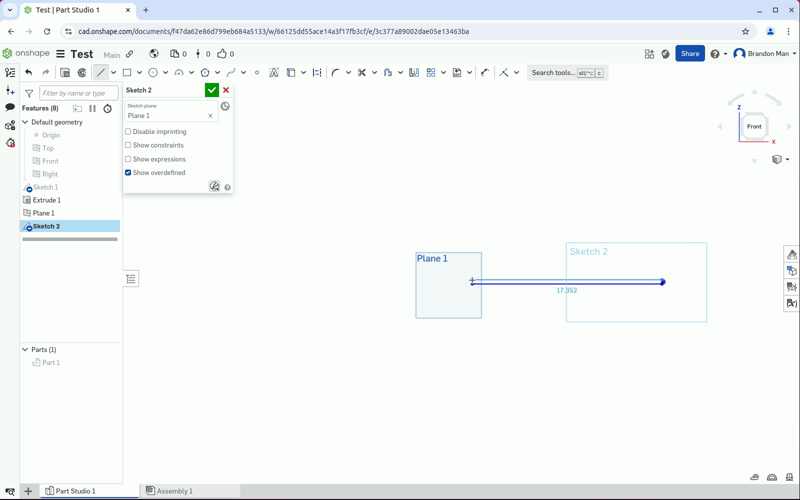
scroll(6)
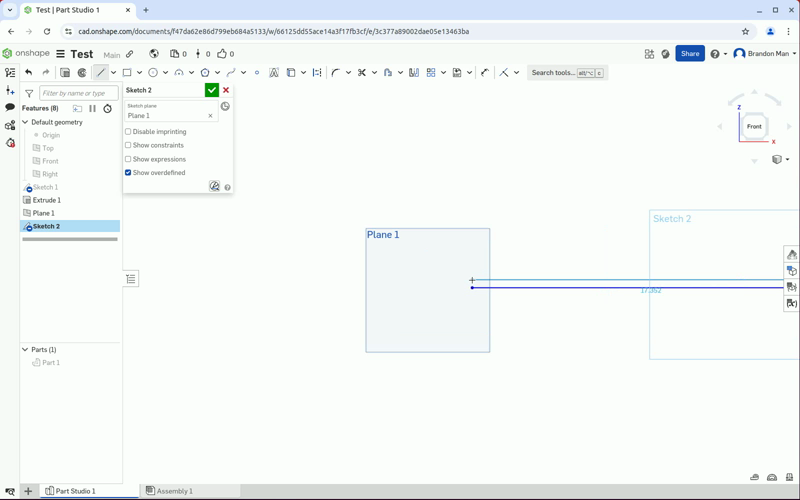
scroll(6)
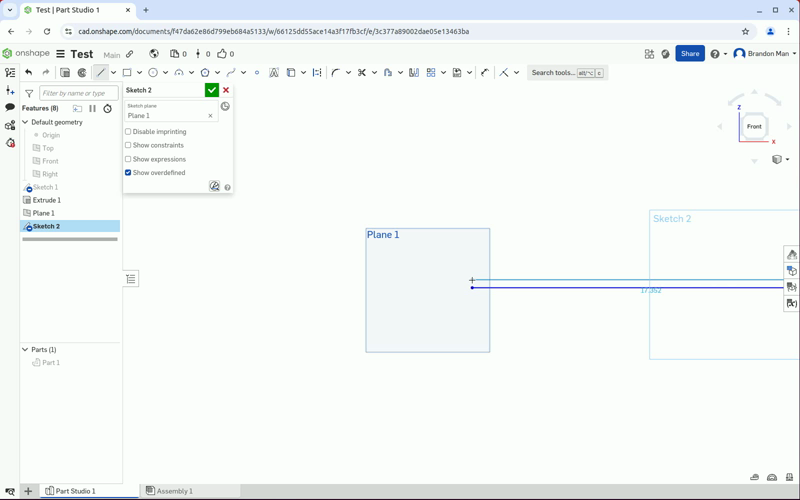
scroll(6)
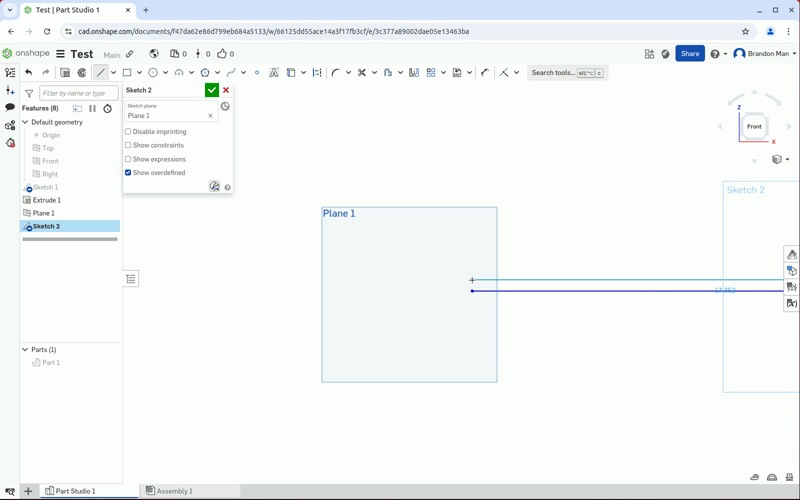
scroll(6)
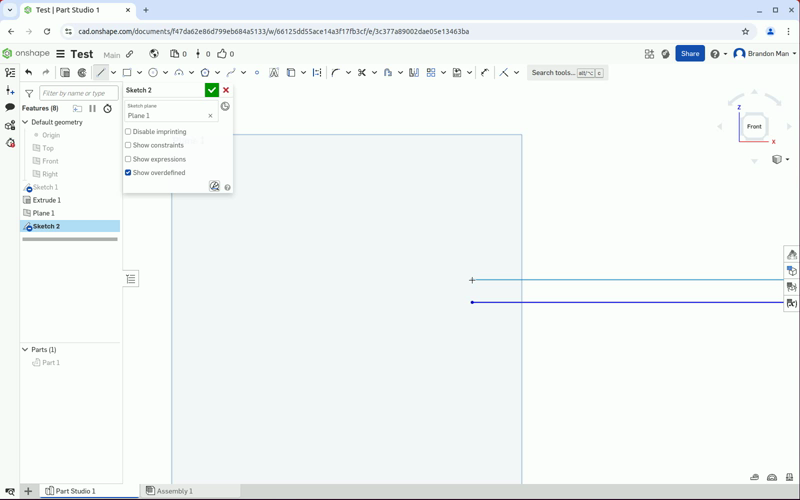
click(472, 279)
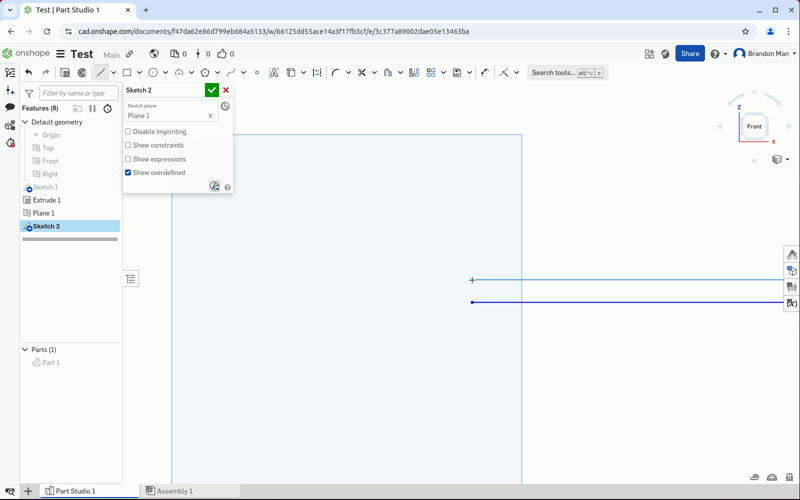
scroll(-6)
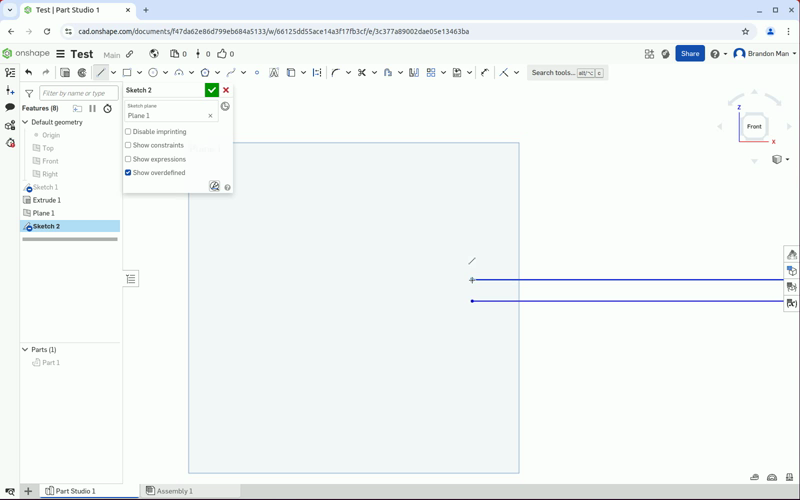
scroll(-6)
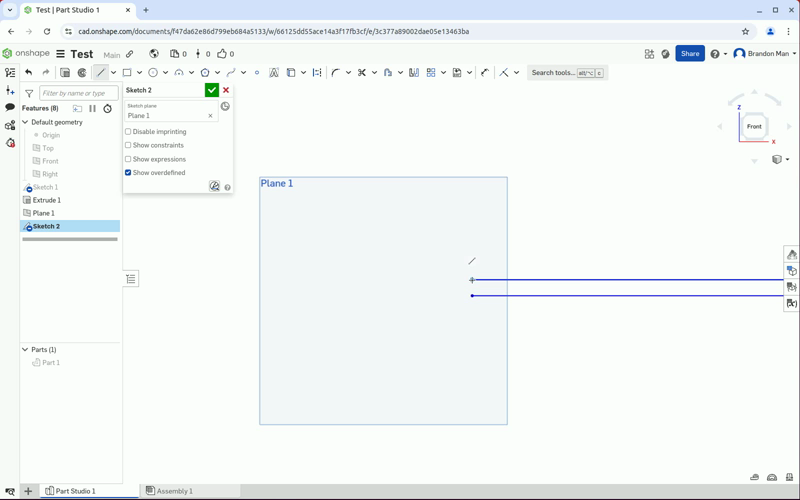
scroll(-6)
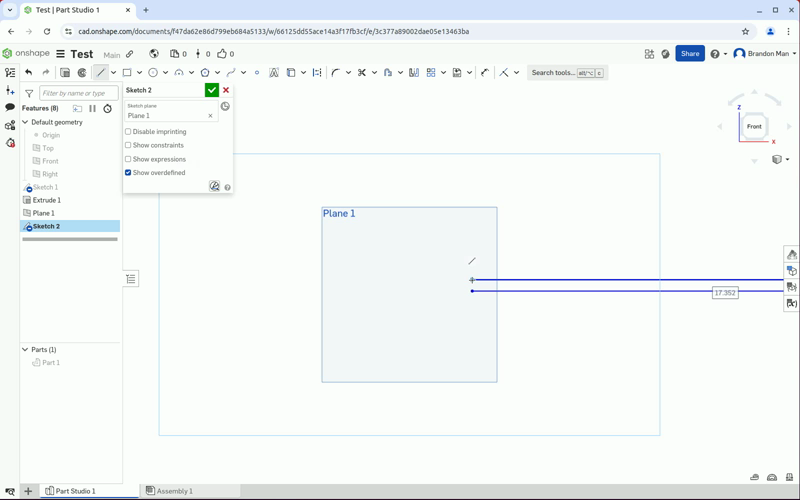
scroll(-6)
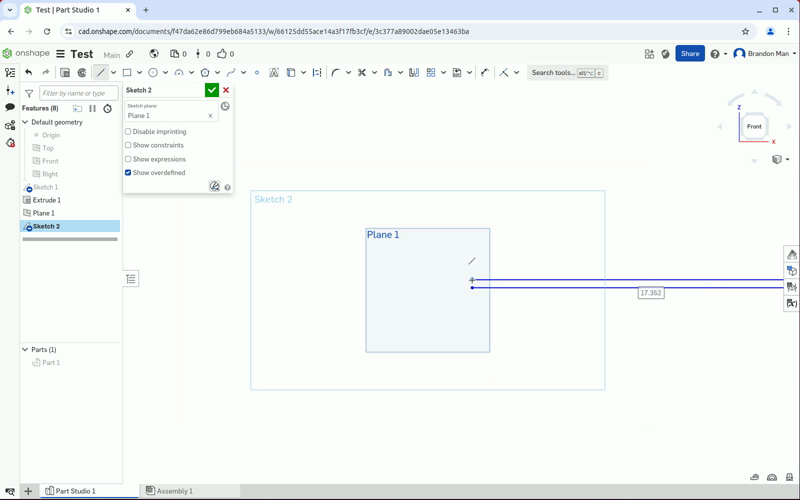
scroll(-6)
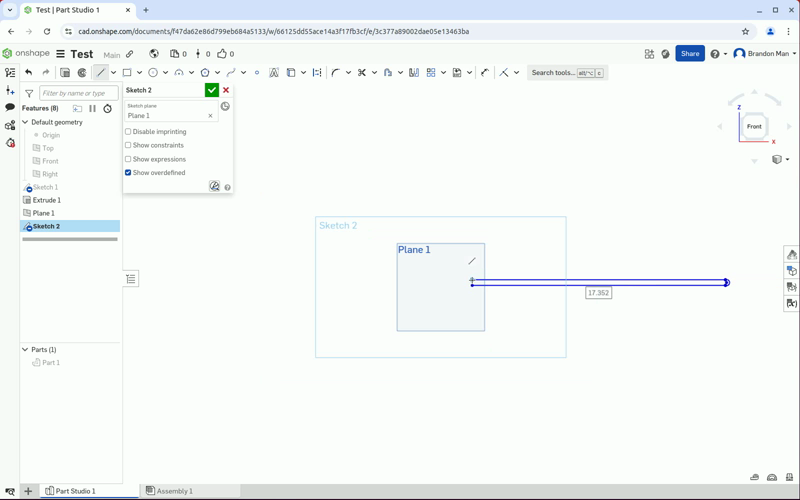
scroll(-6)
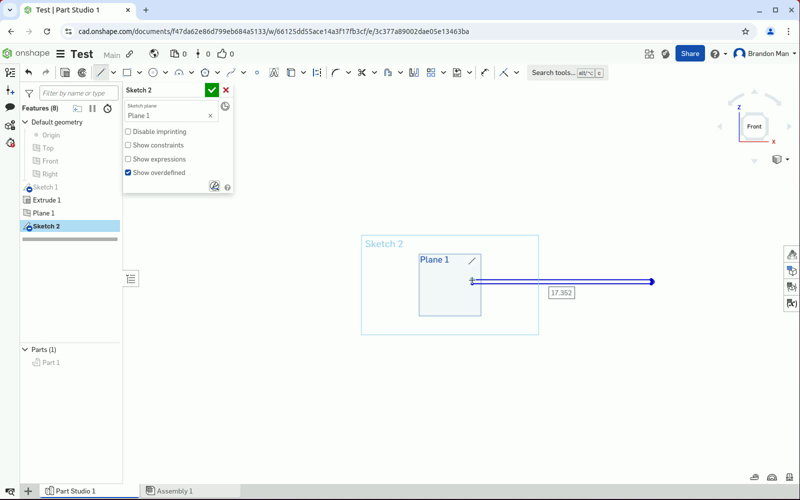
scroll(-6)
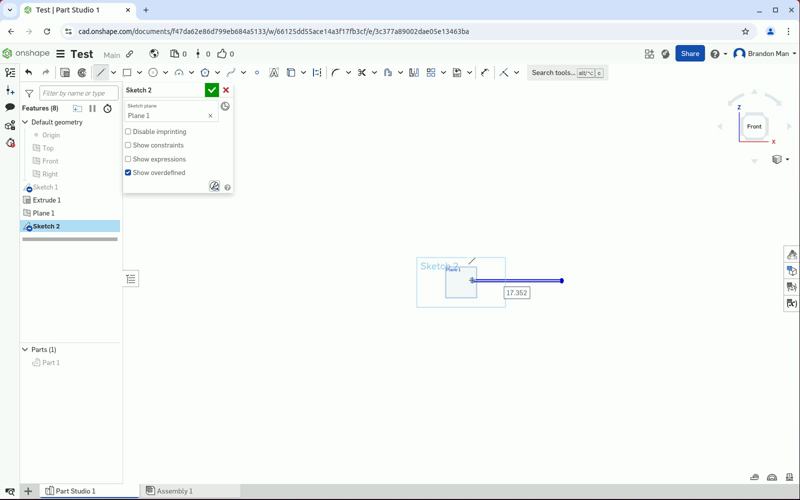
key_up(shift)
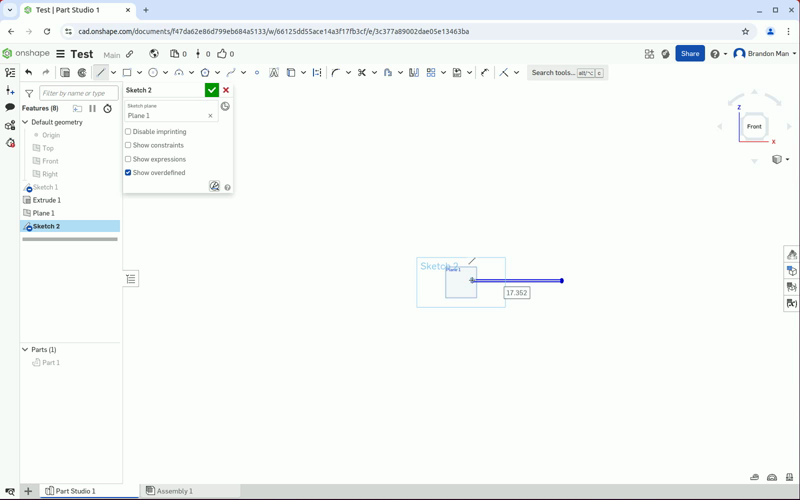
key(esc)
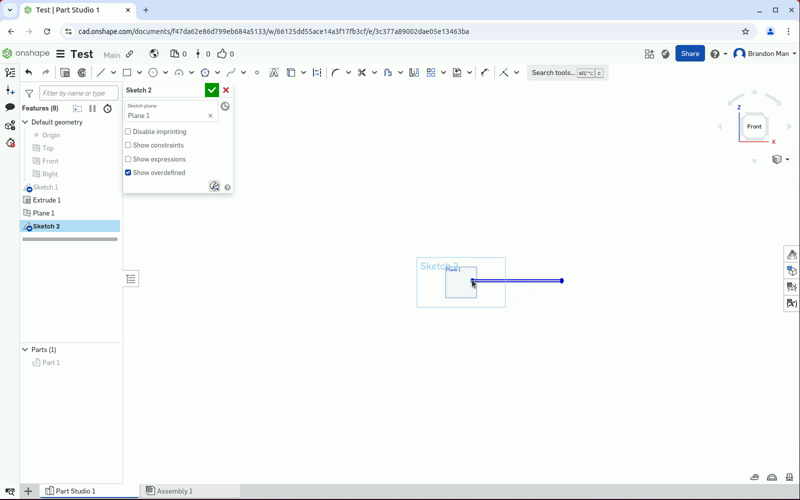
key(a)
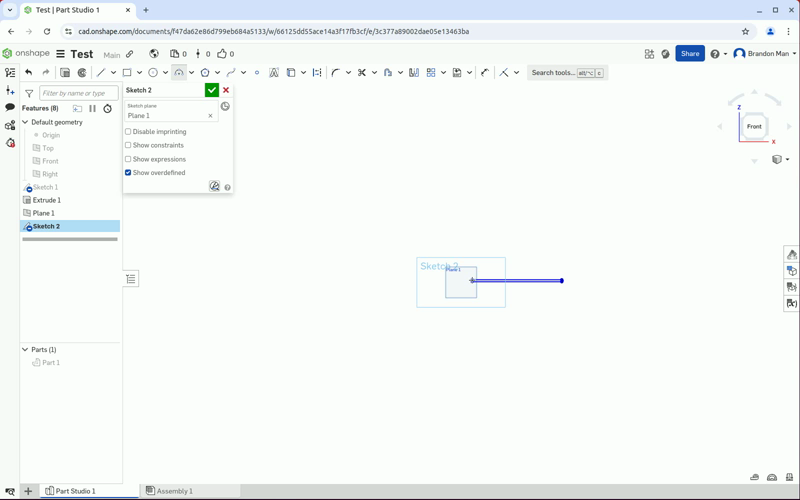
mouse_move(472, 279)
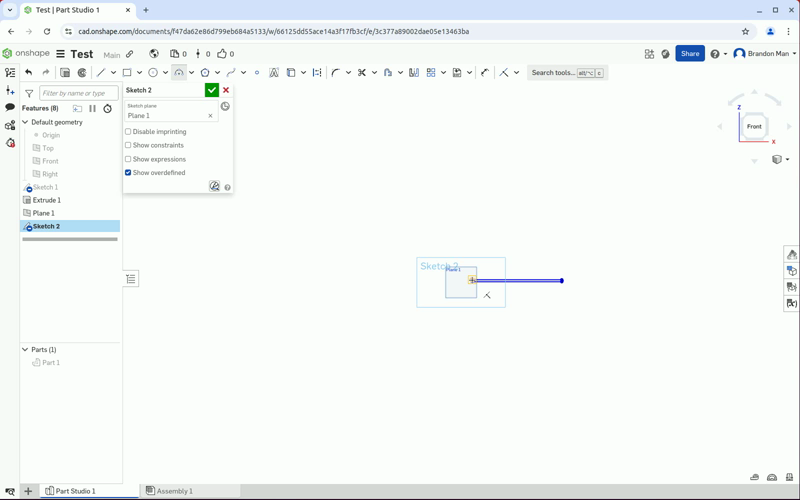
scroll(6)
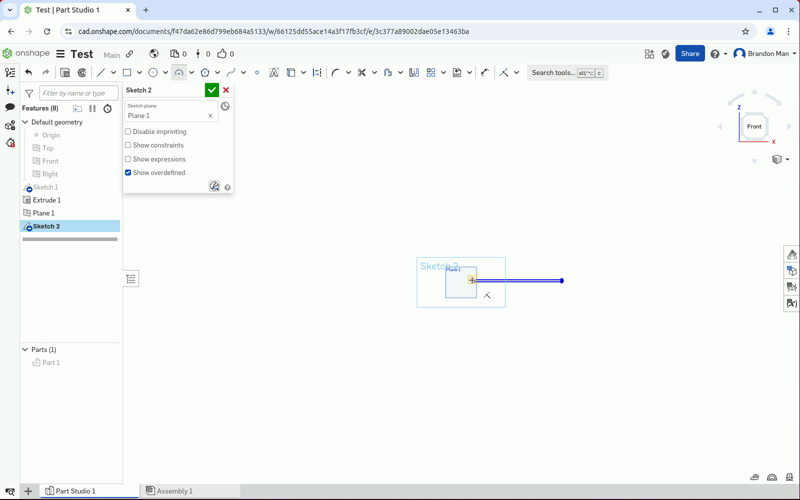
scroll(6)
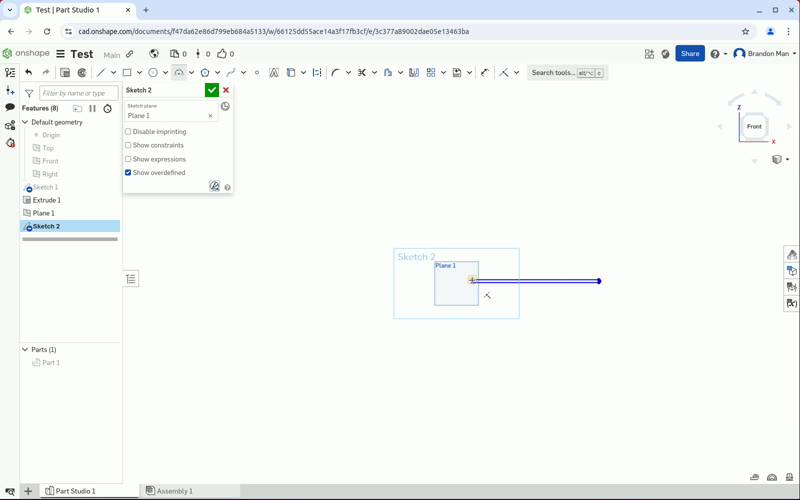
scroll(6)
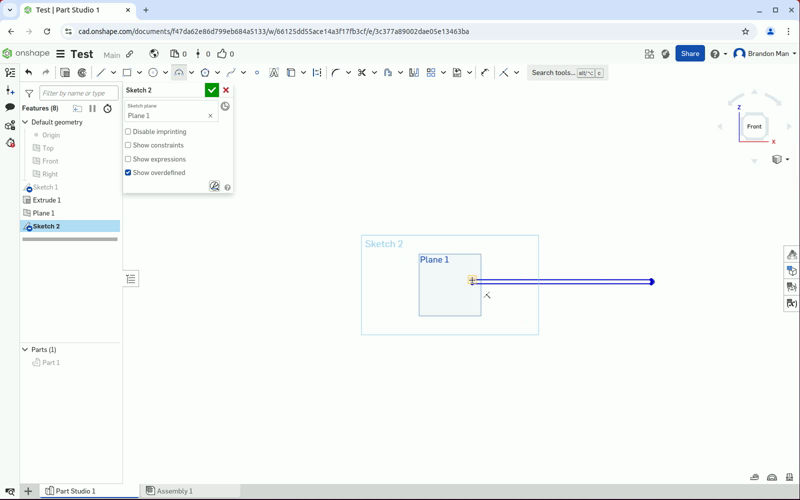
scroll(6)
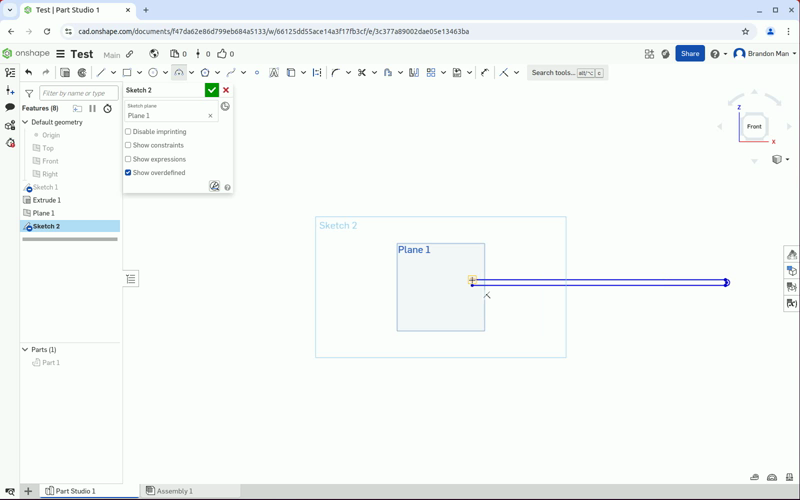
scroll(6)
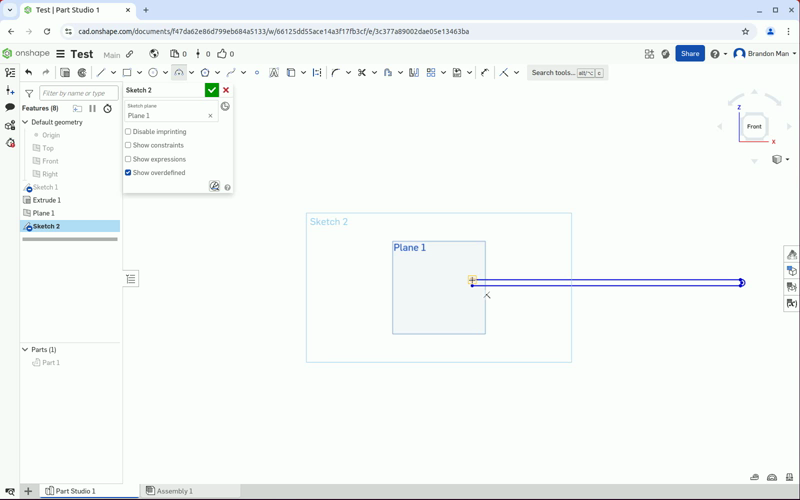
scroll(6)
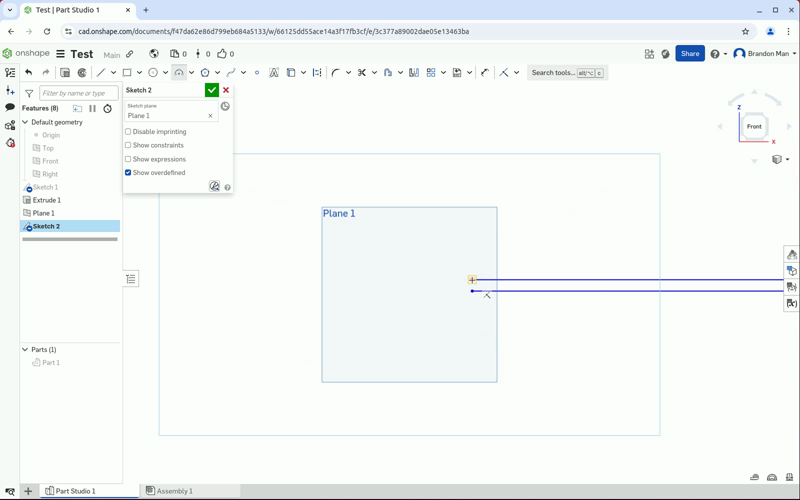
scroll(6)
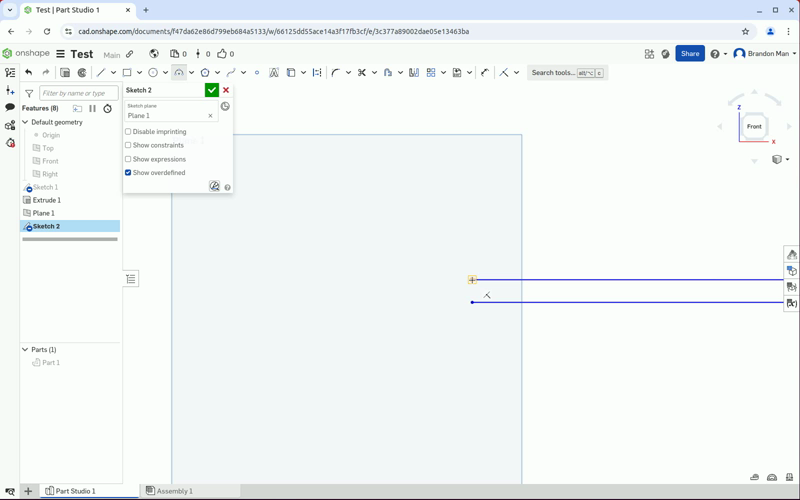
click(472, 279)
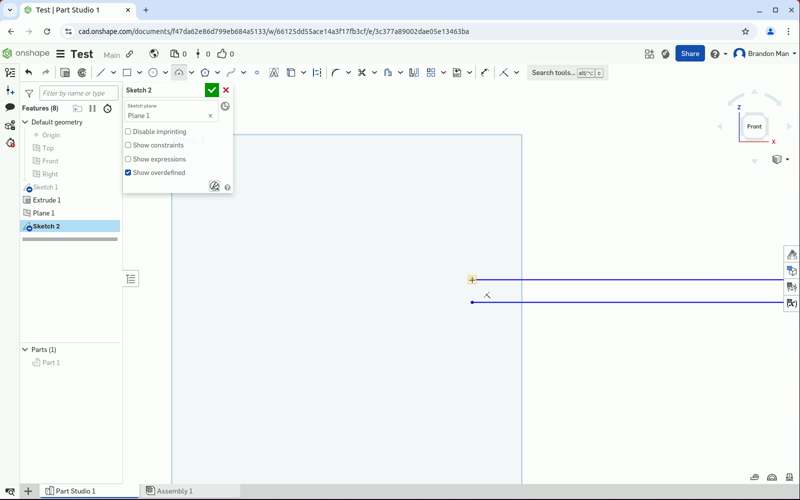
scroll(-6)
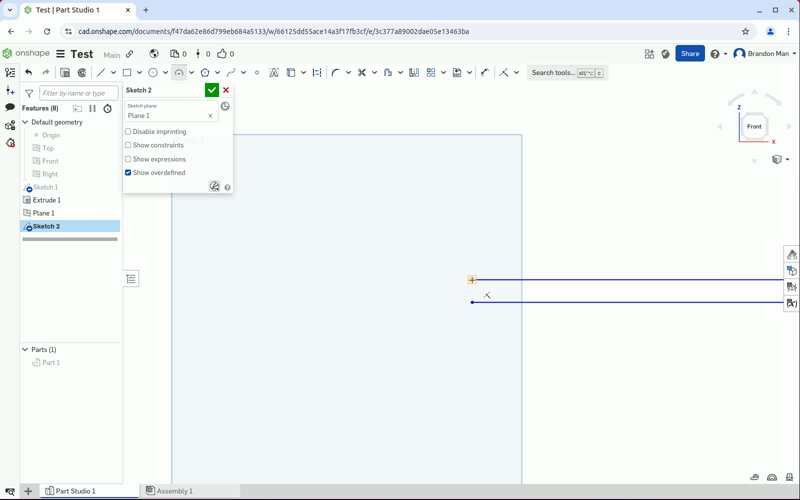
scroll(-6)
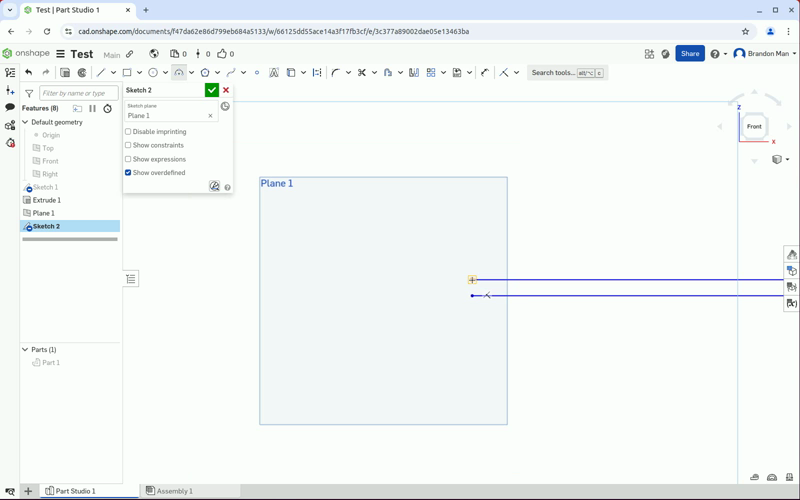
scroll(-6)
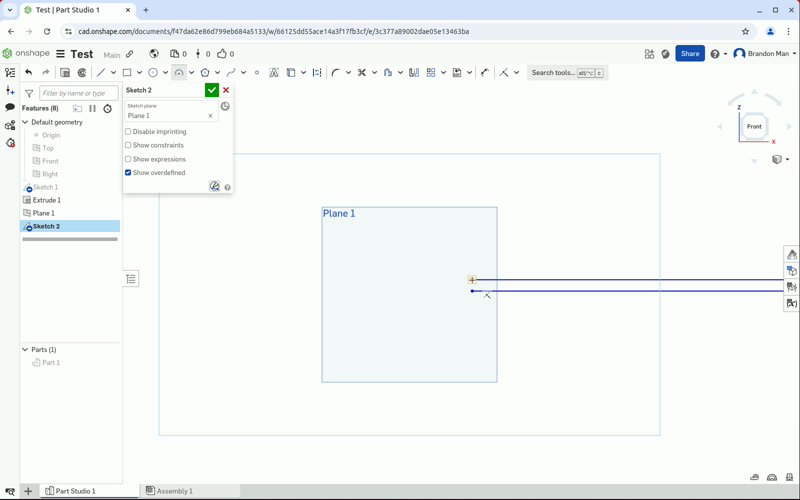
scroll(-6)
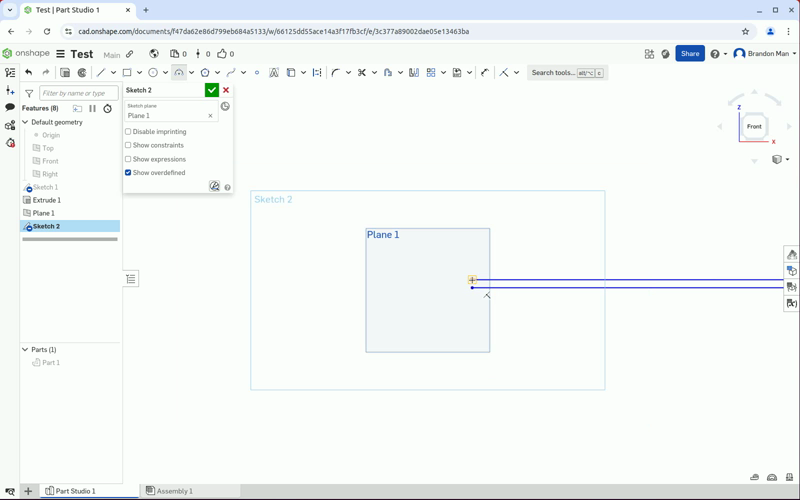
scroll(-6)
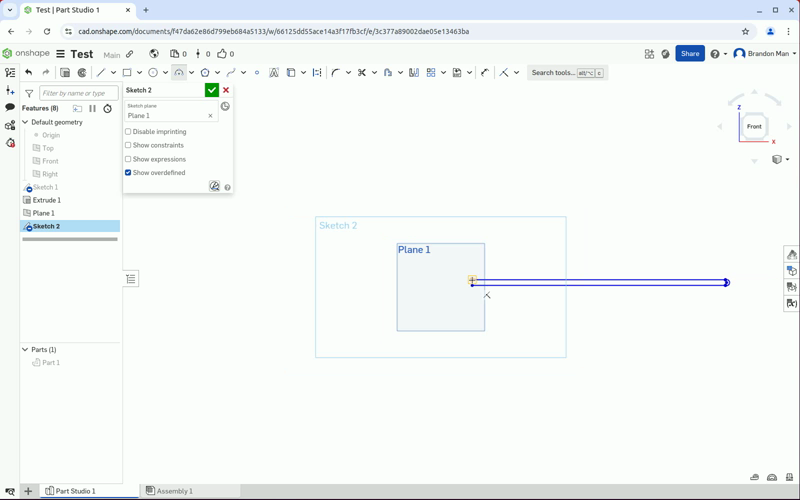
scroll(-6)
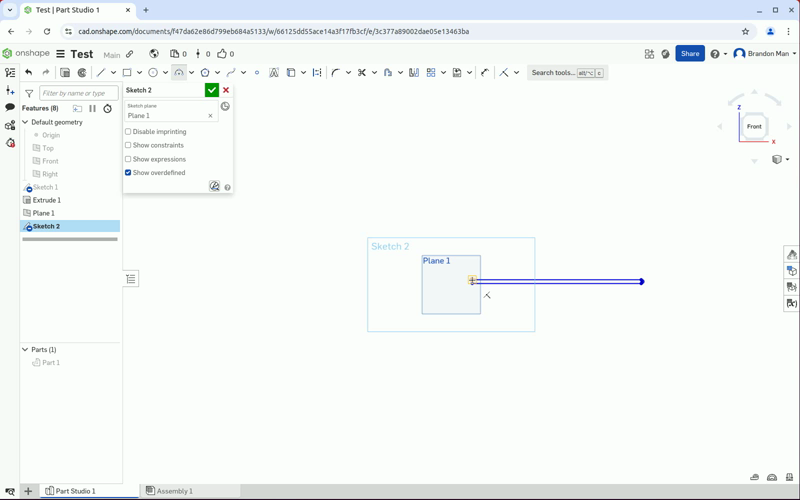
scroll(-6)
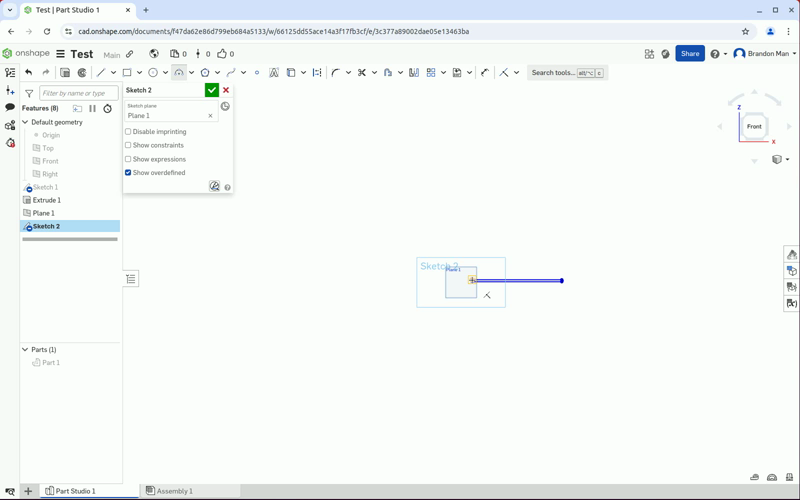
mouse_move(472, 281)
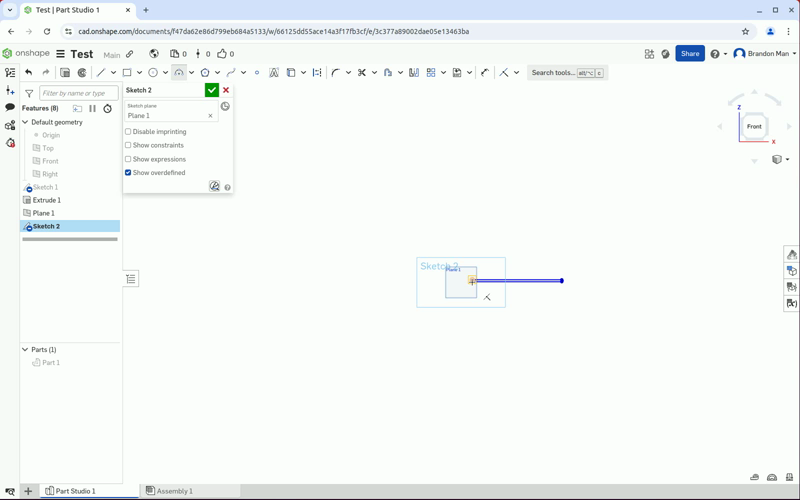
scroll(6)
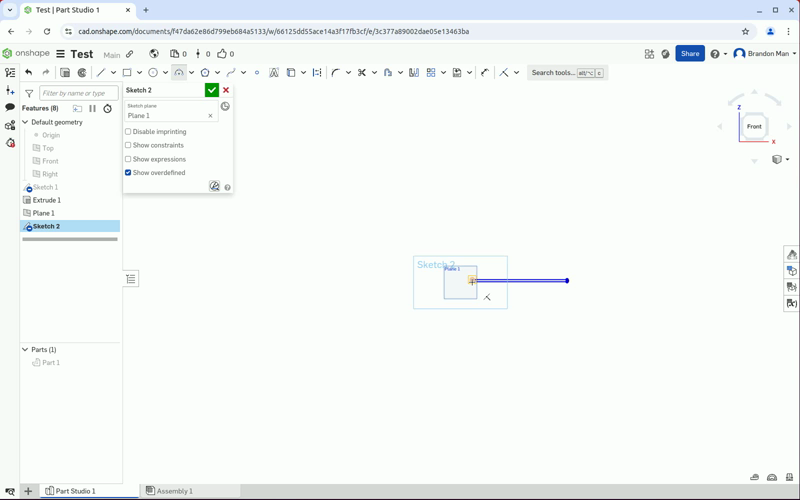
scroll(6)
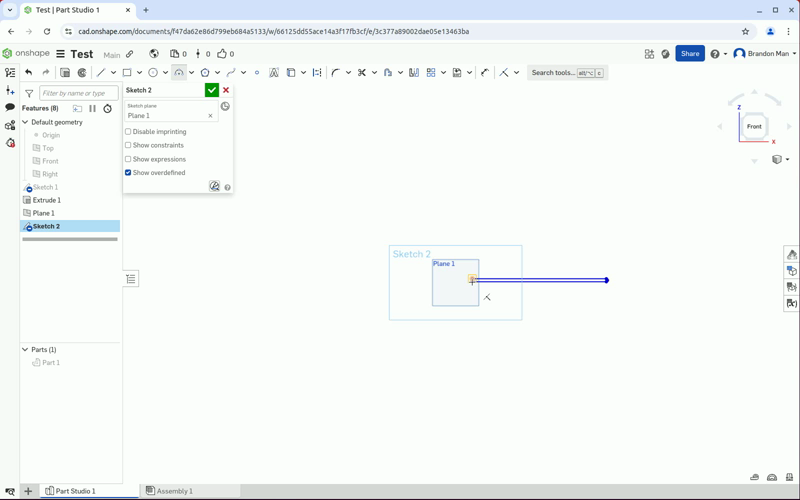
scroll(6)
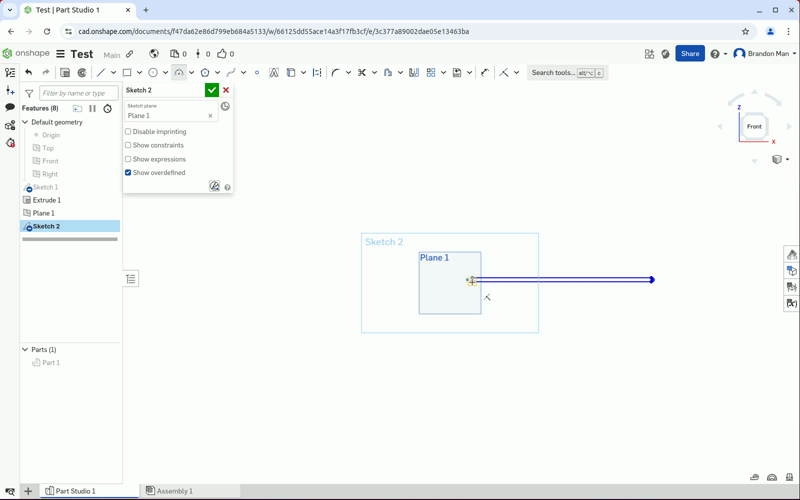
scroll(6)
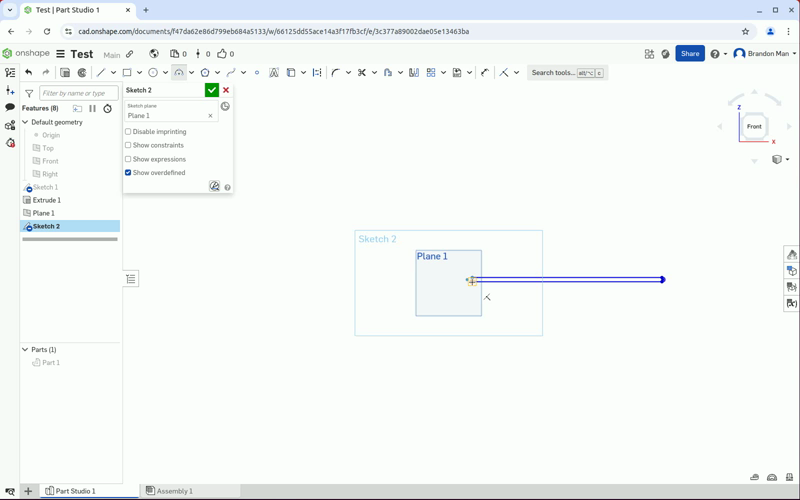
scroll(6)
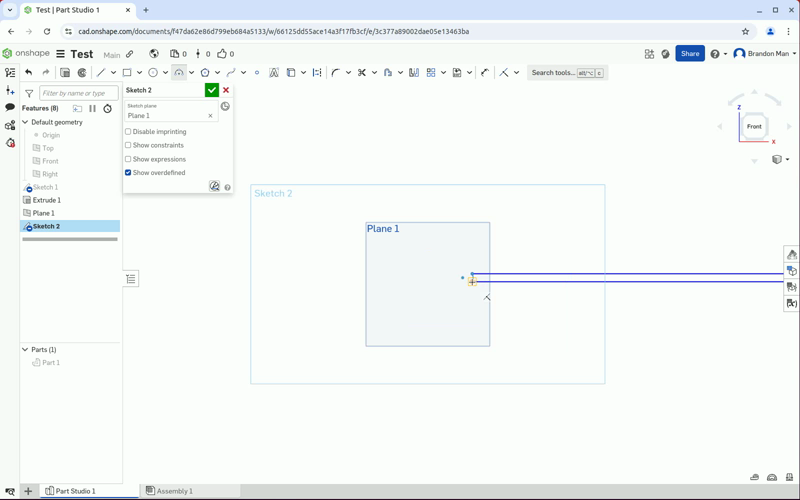
scroll(6)
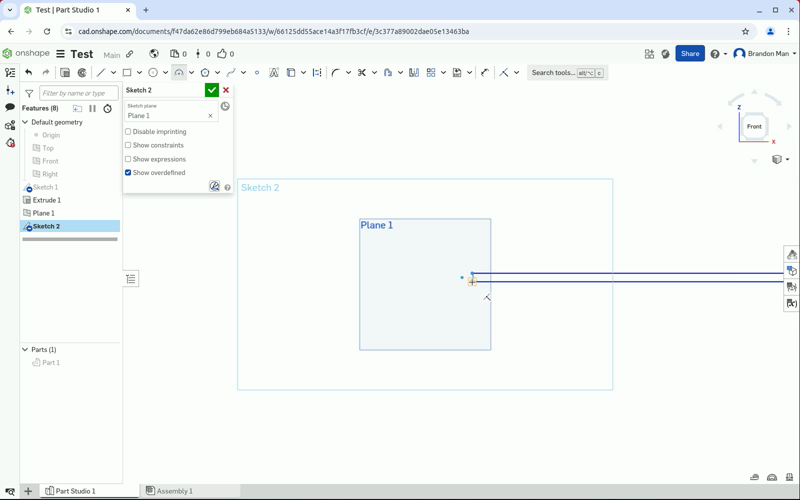
scroll(6)
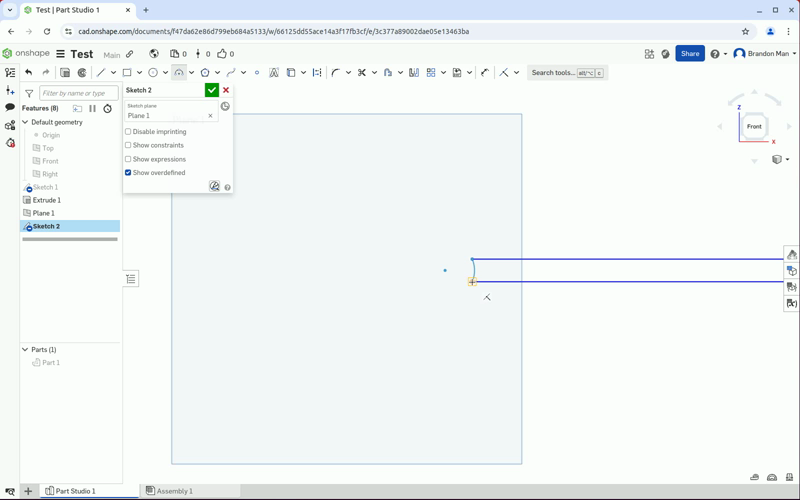
click(472, 281)
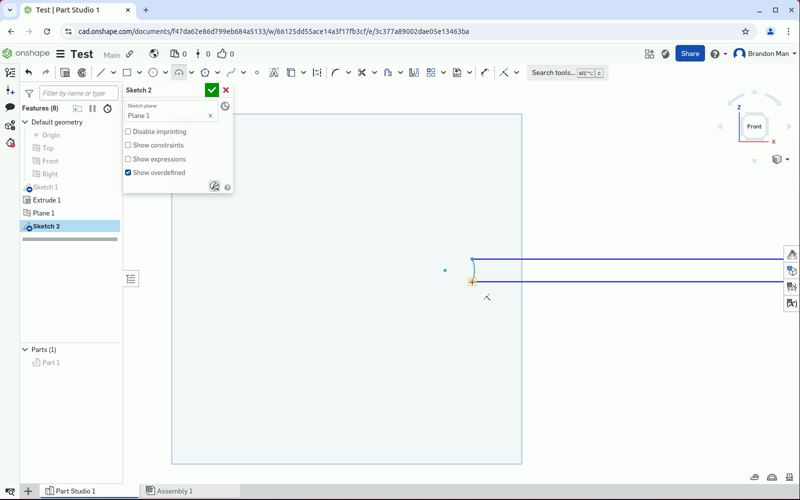
scroll(-6)
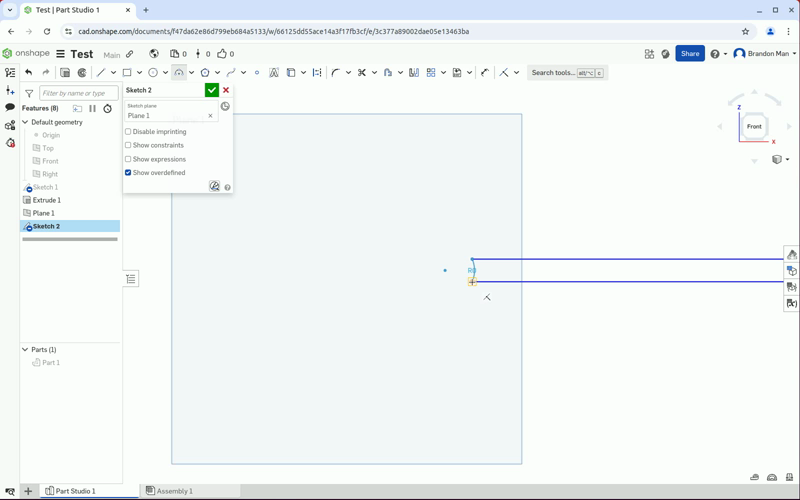
scroll(-6)
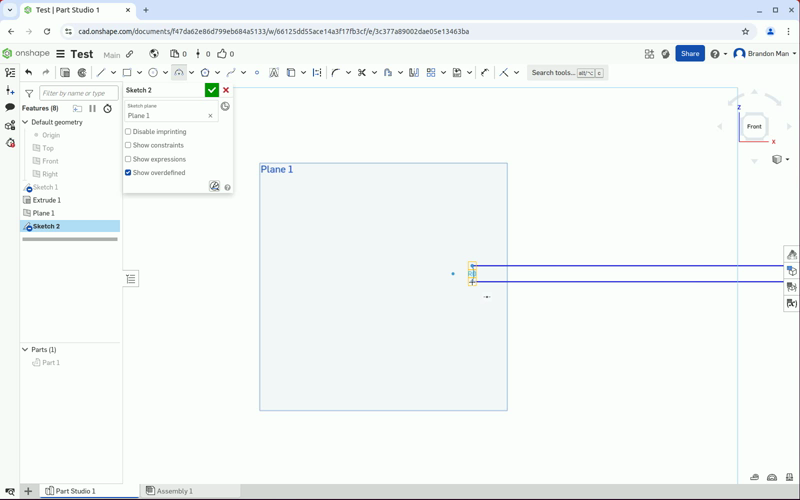
scroll(-6)
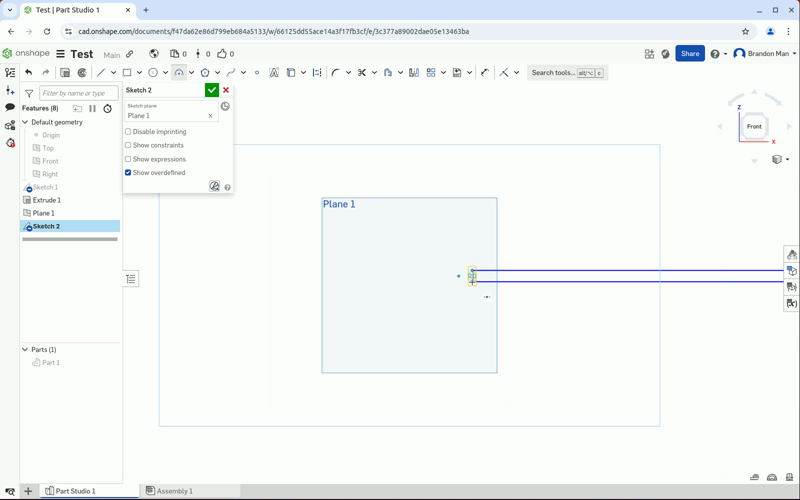
scroll(-6)
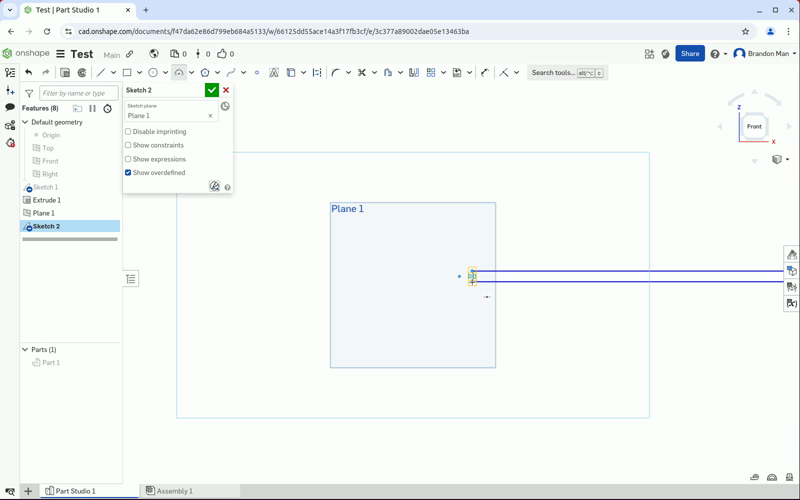
scroll(-6)
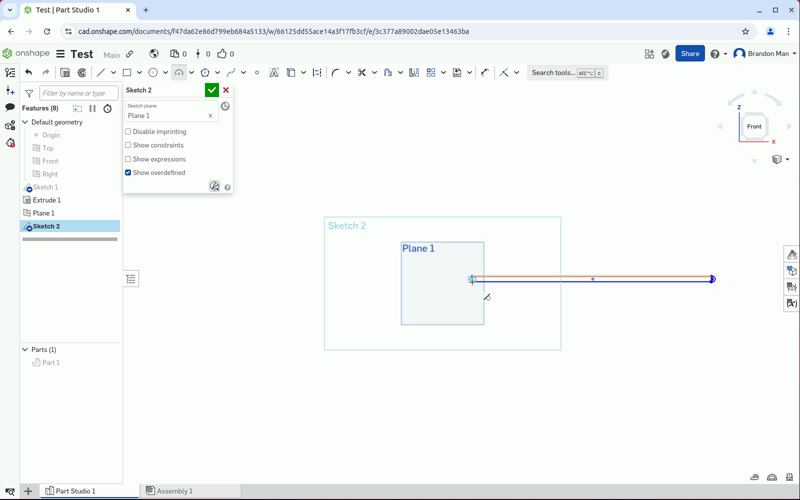
scroll(-6)
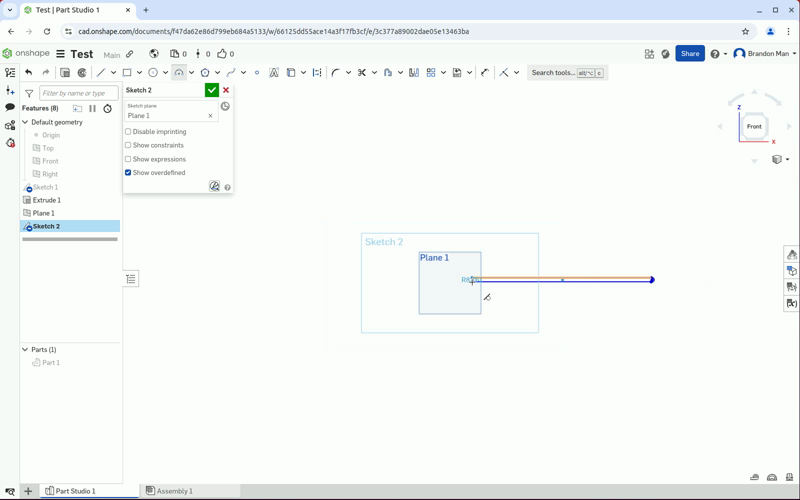
scroll(-6)
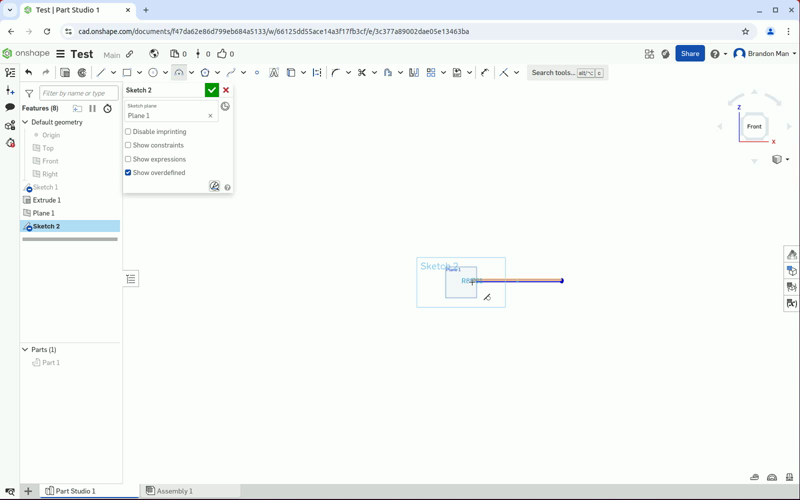
key_down(shift)
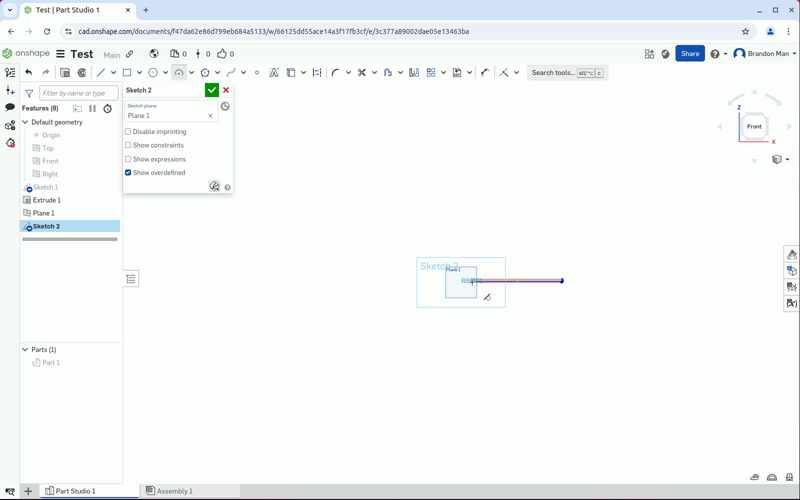
mouse_move(471, 280)
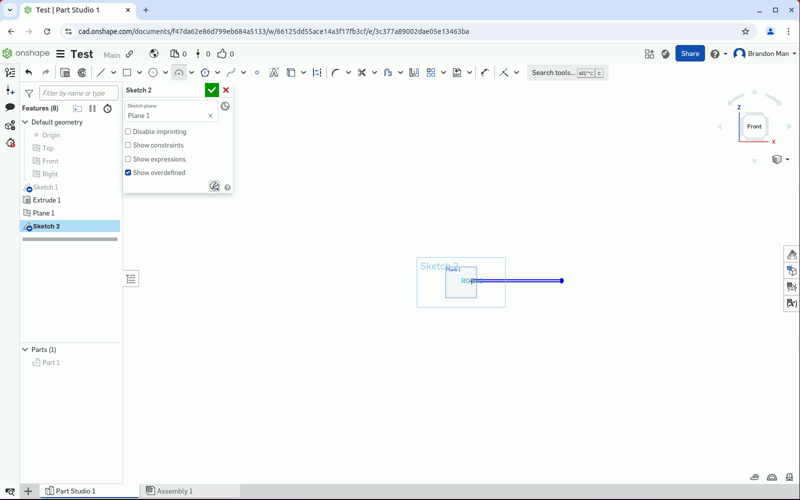
scroll(6)
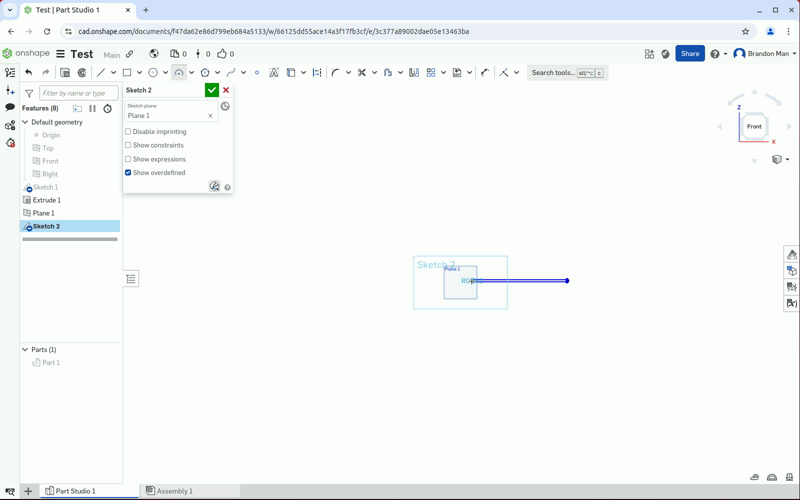
scroll(6)
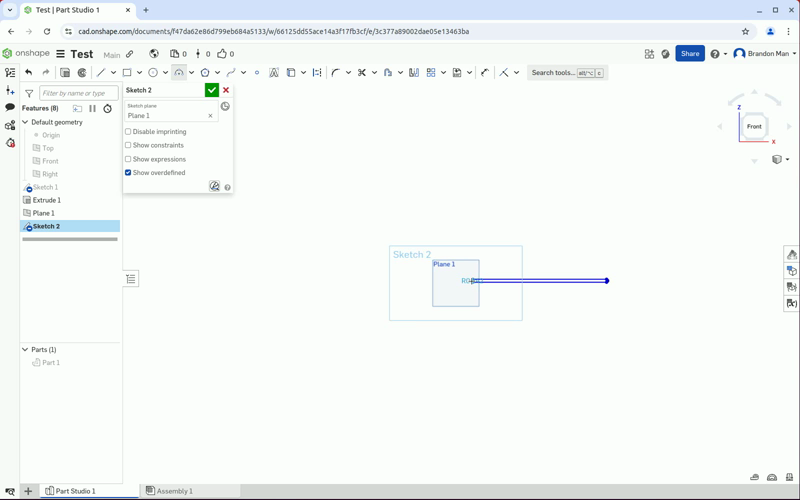
scroll(6)
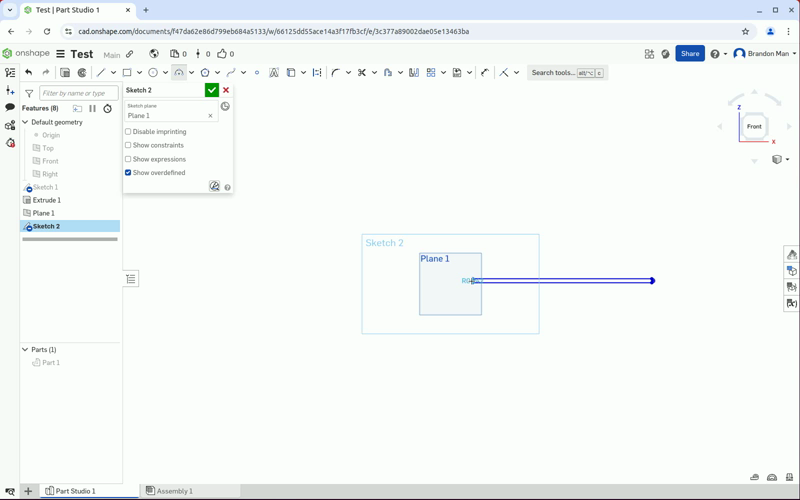
scroll(6)
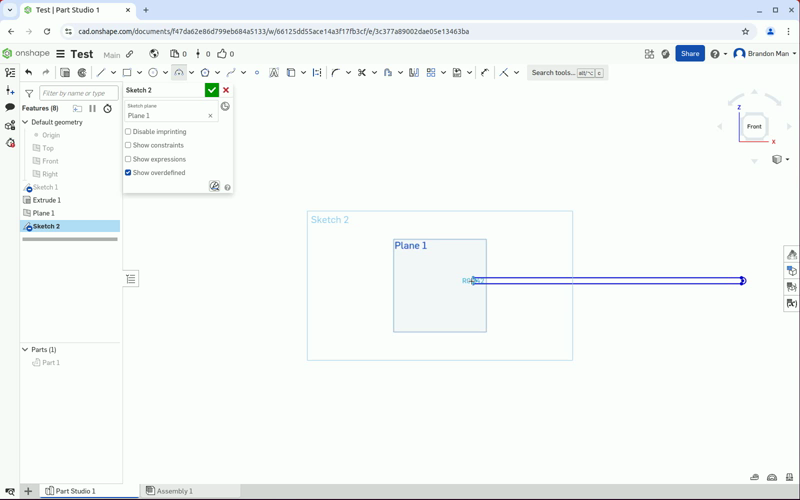
scroll(6)
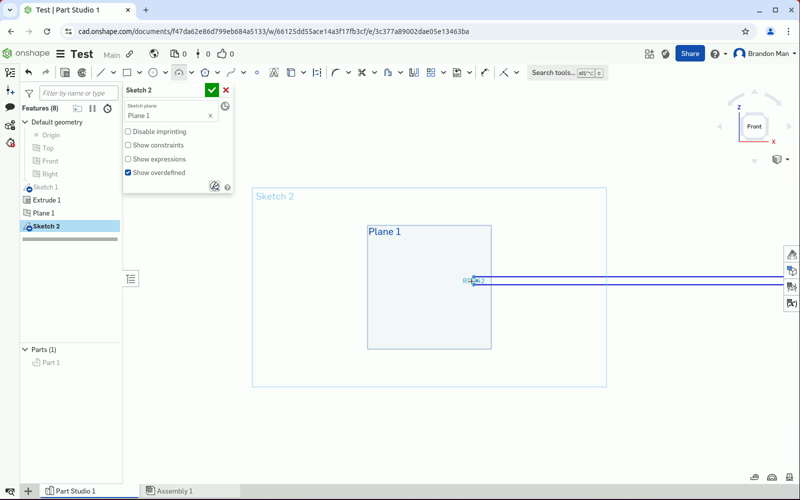
scroll(6)
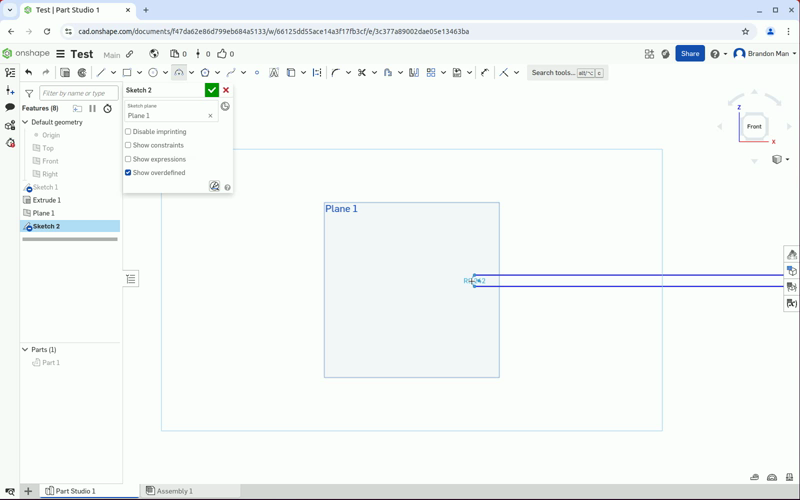
scroll(6)
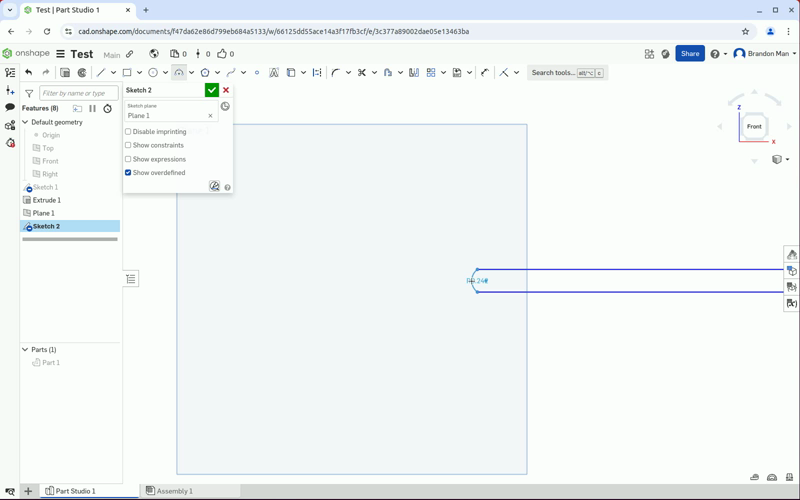
click(471, 280)
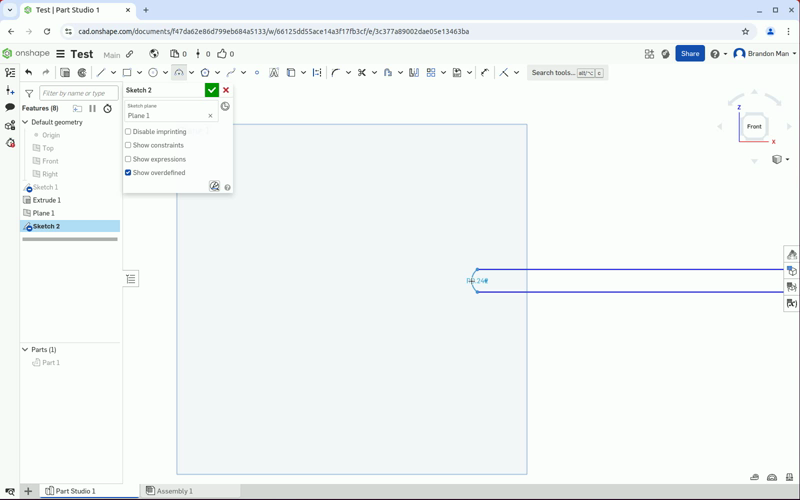
scroll(-6)
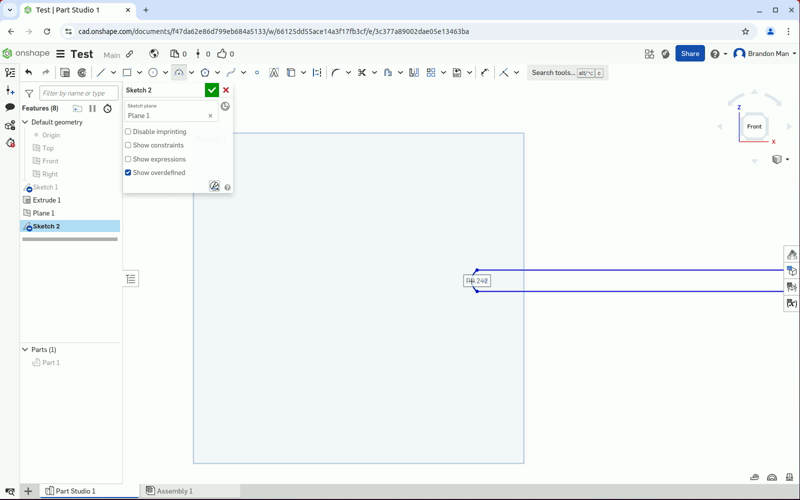
scroll(-6)
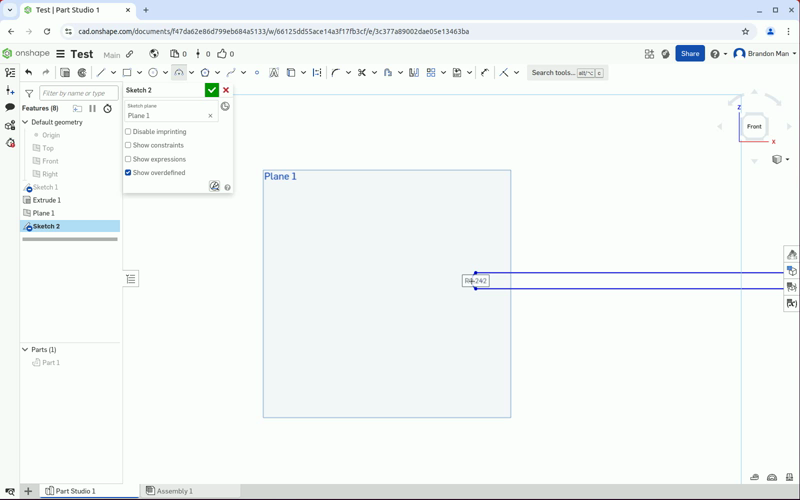
scroll(-6)
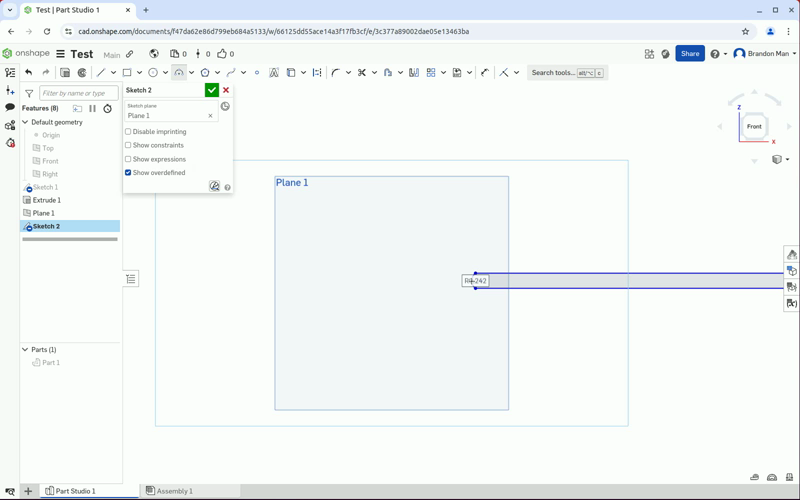
scroll(-6)
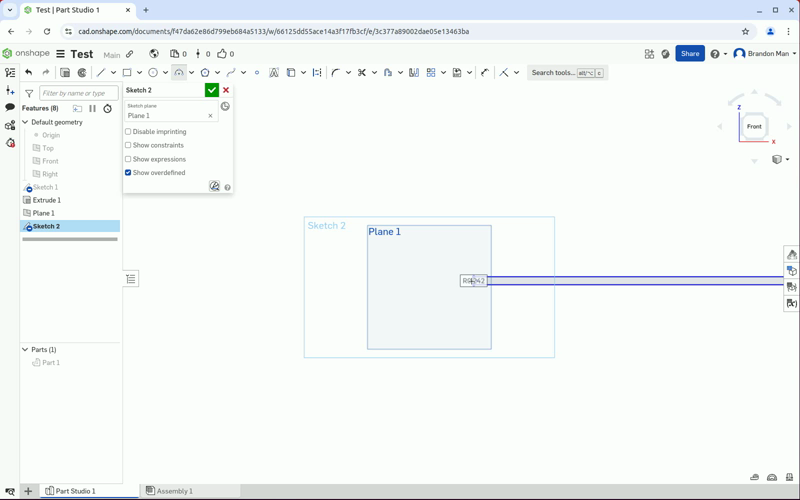
scroll(-6)
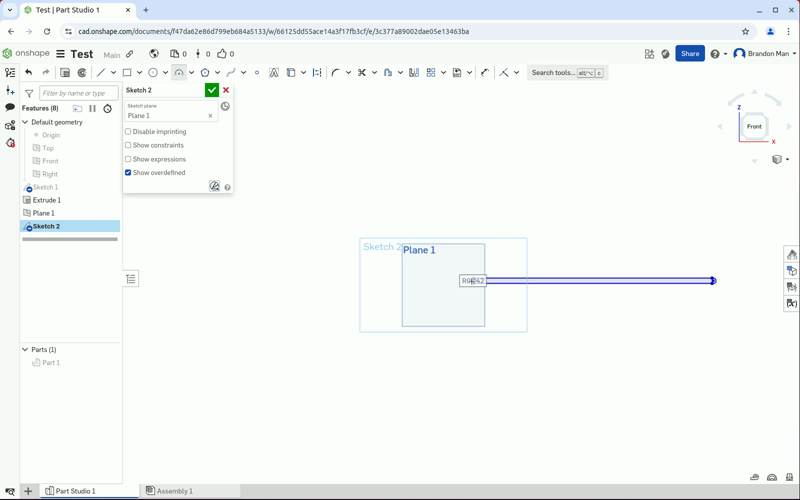
scroll(-6)
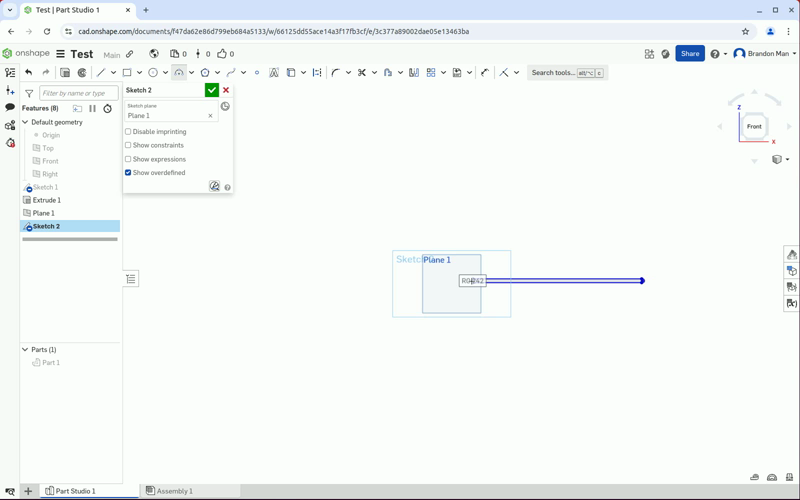
scroll(-6)
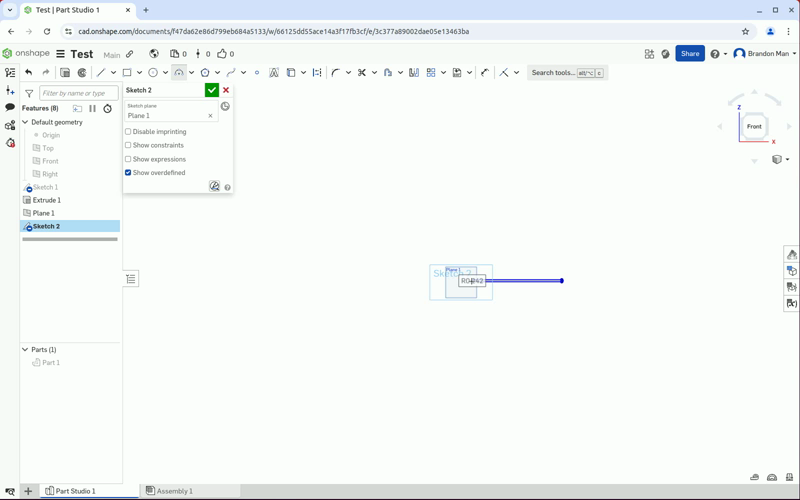
key_up(shift)
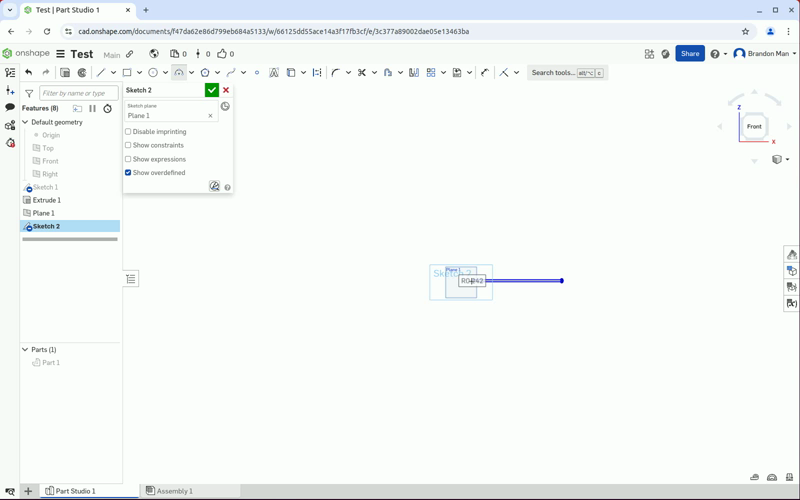
key(esc)
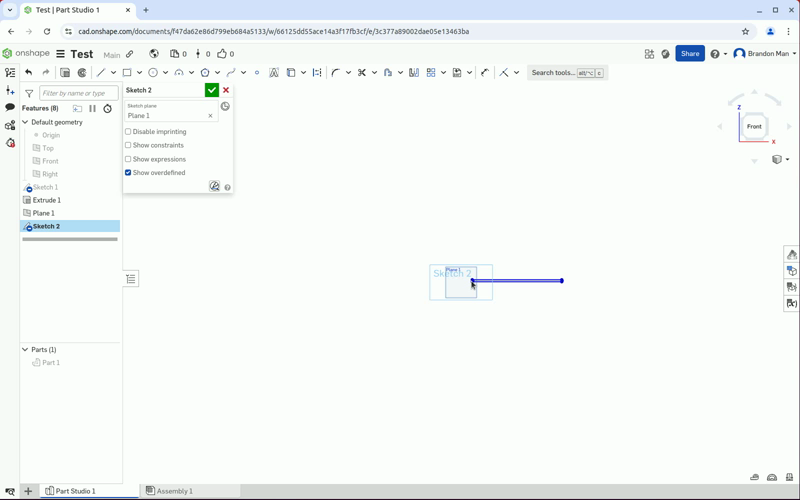
mouse_move(514, 280)
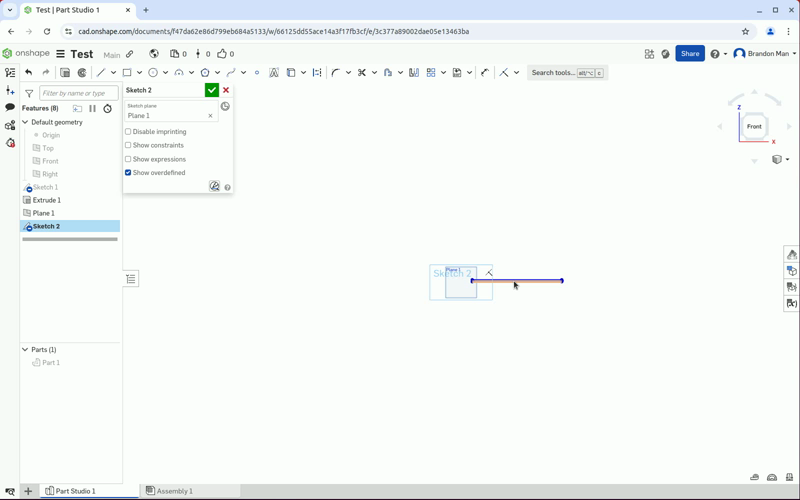
scroll(6)
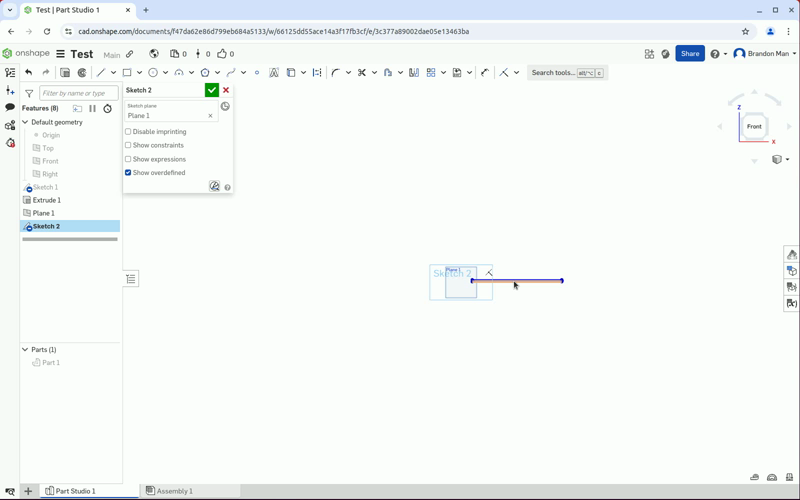
scroll(6)
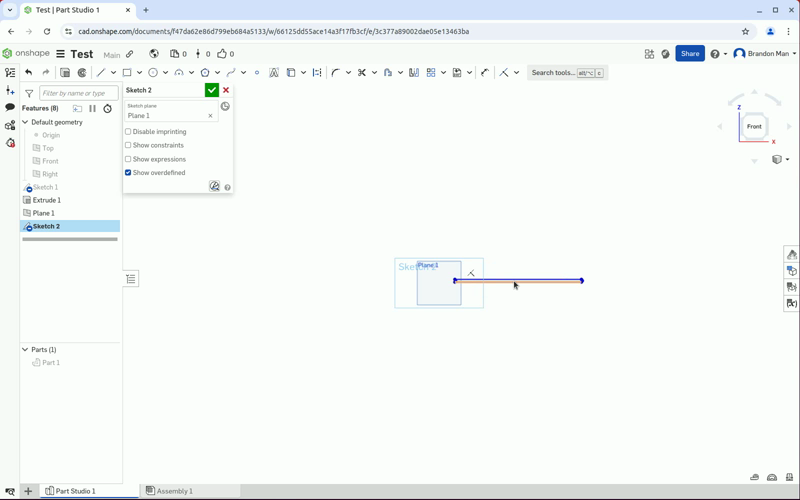
scroll(6)
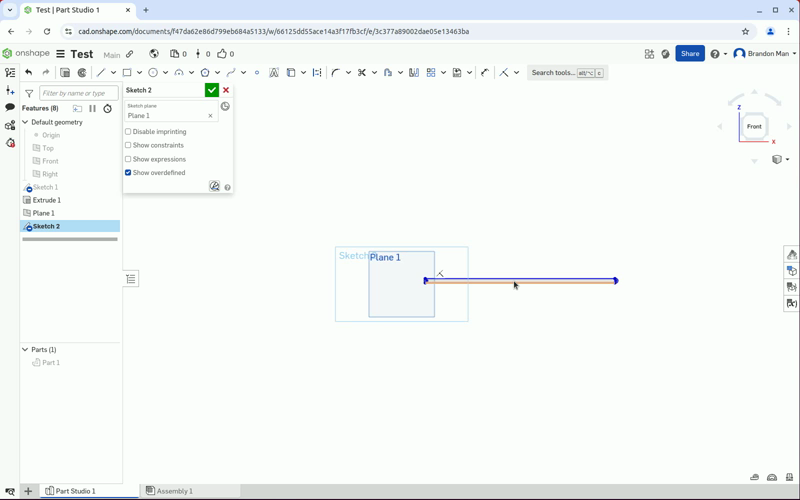
scroll(6)
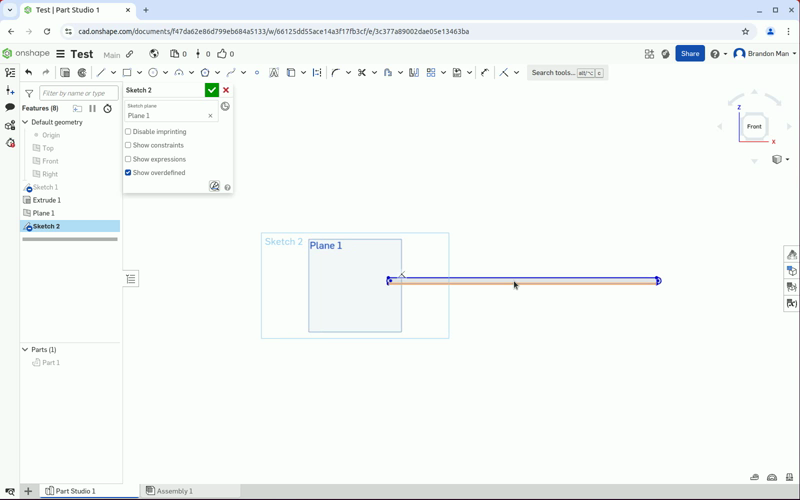
scroll(6)
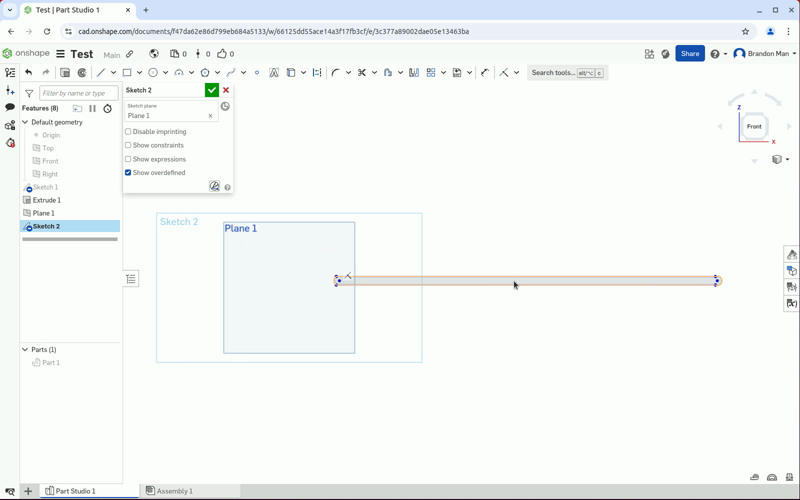
scroll(6)
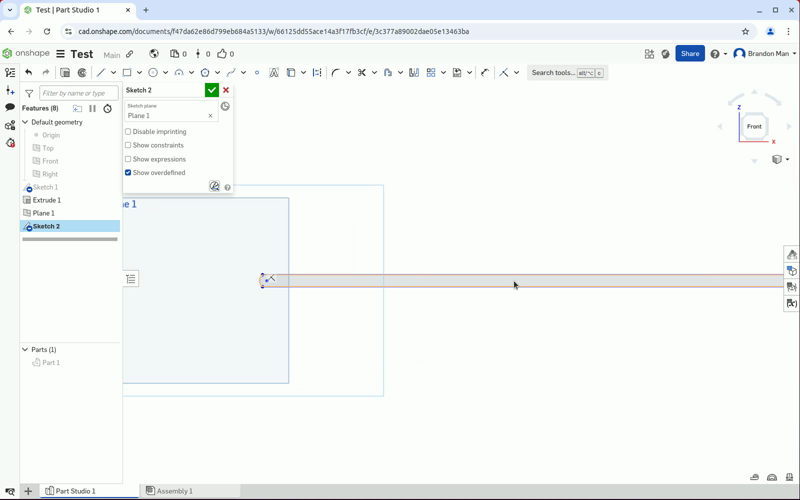
scroll(6)
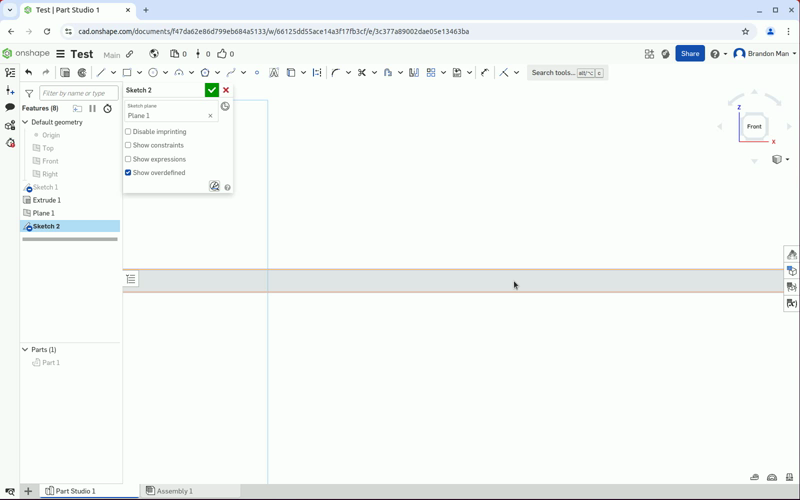
click(514, 280)
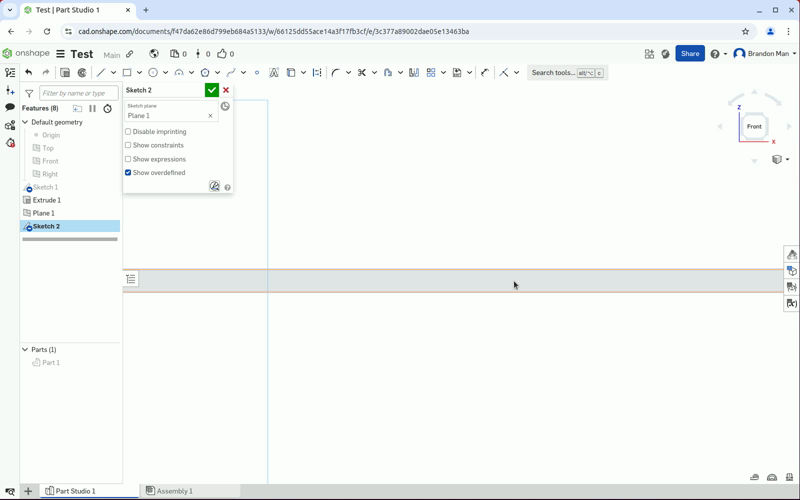
scroll(-6)
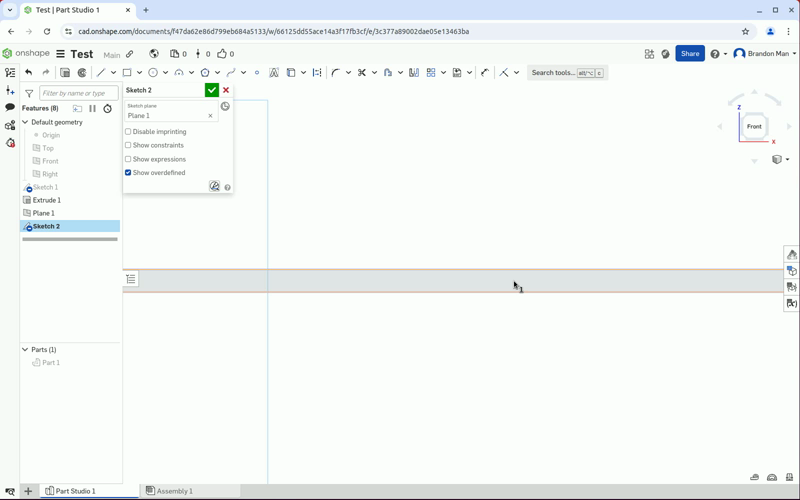
scroll(-6)
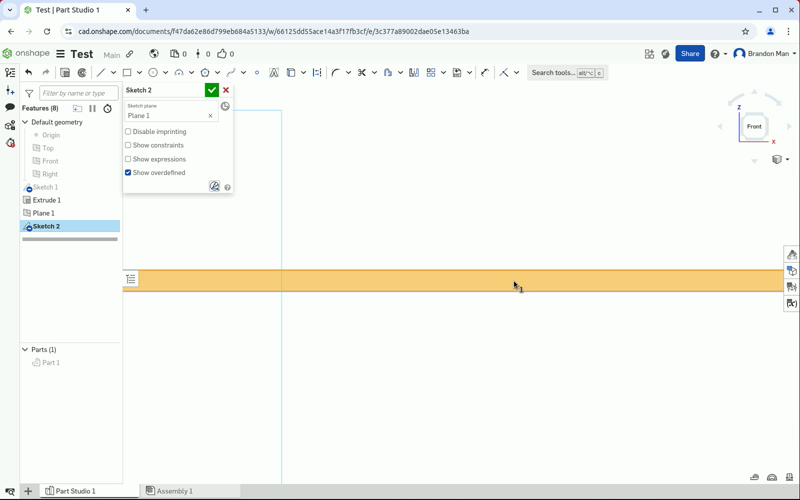
scroll(-6)
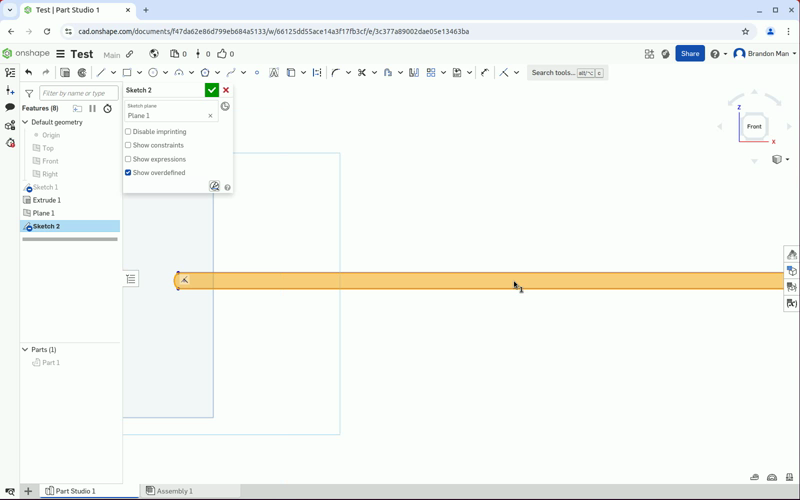
scroll(-6)
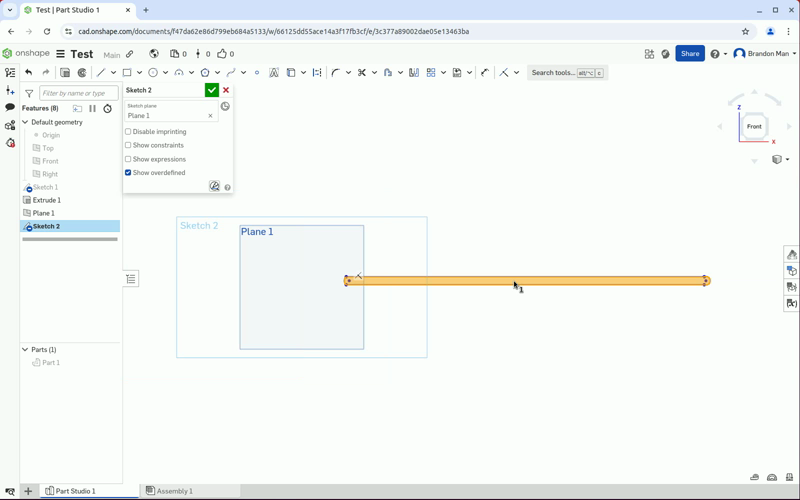
scroll(-6)
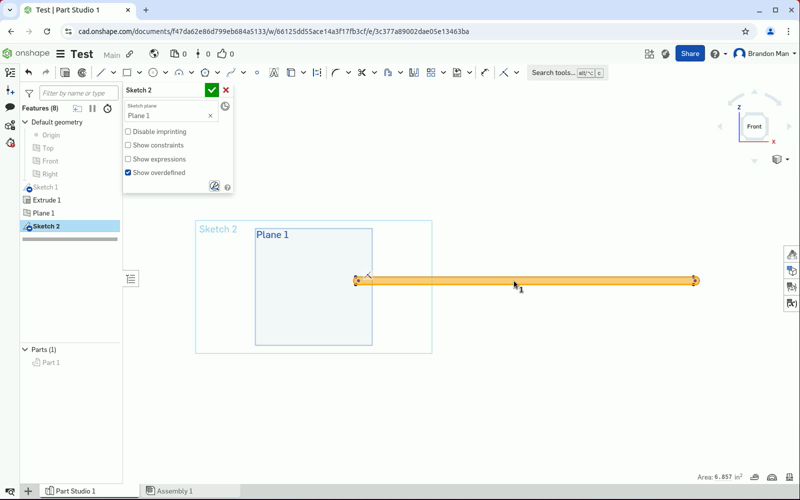
scroll(-6)
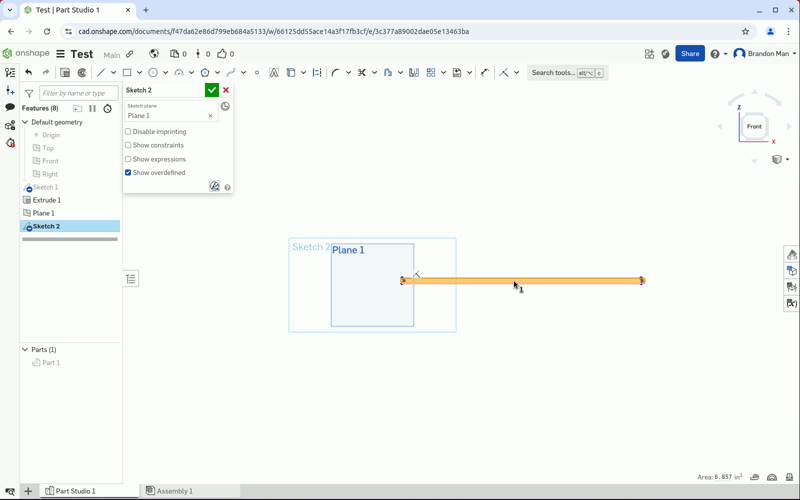
scroll(-6)
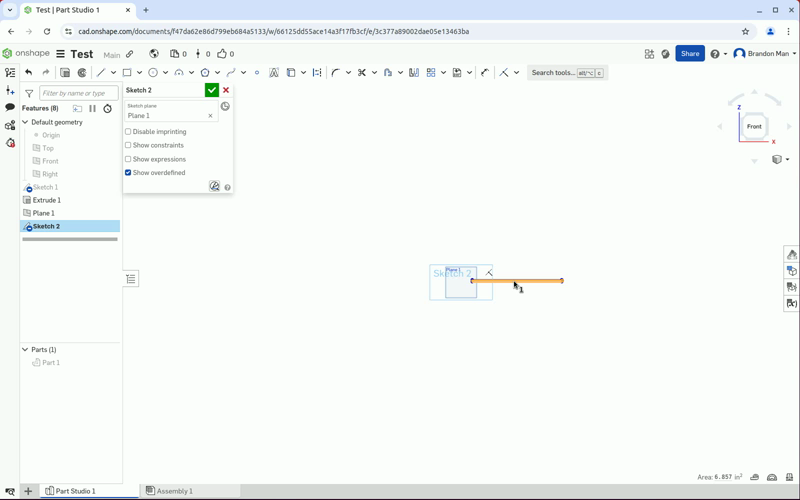
mouse_move(73, 352)
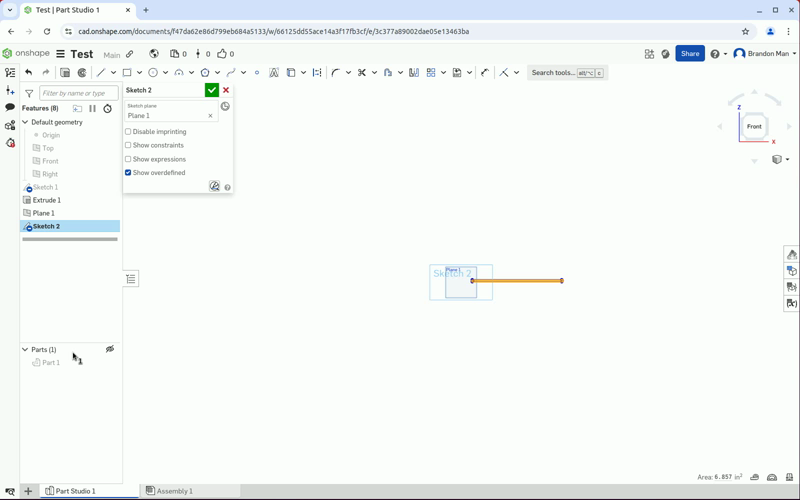
key(shift+y)
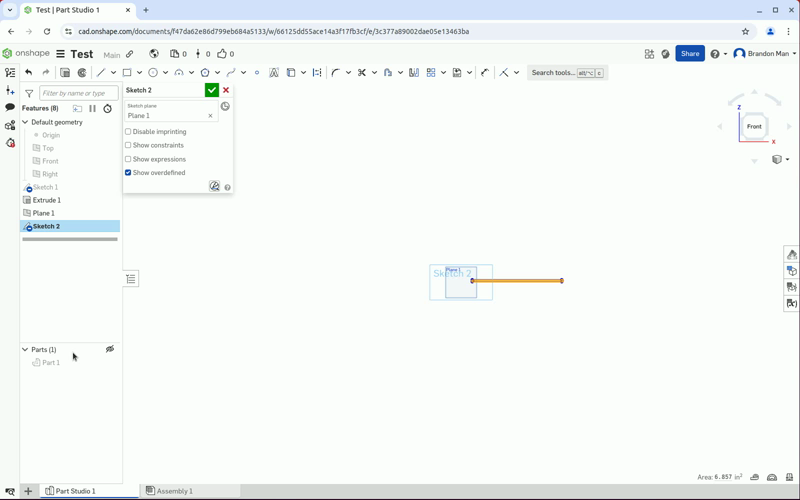
key(shift+e)
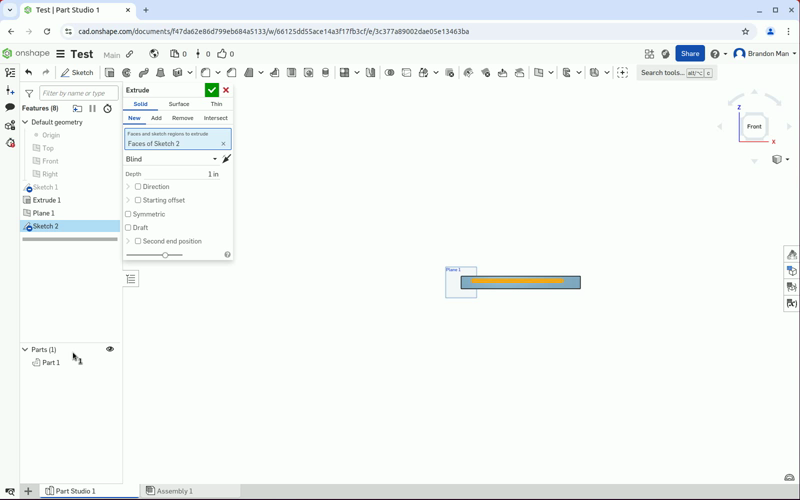
mouse_move(143, 106)
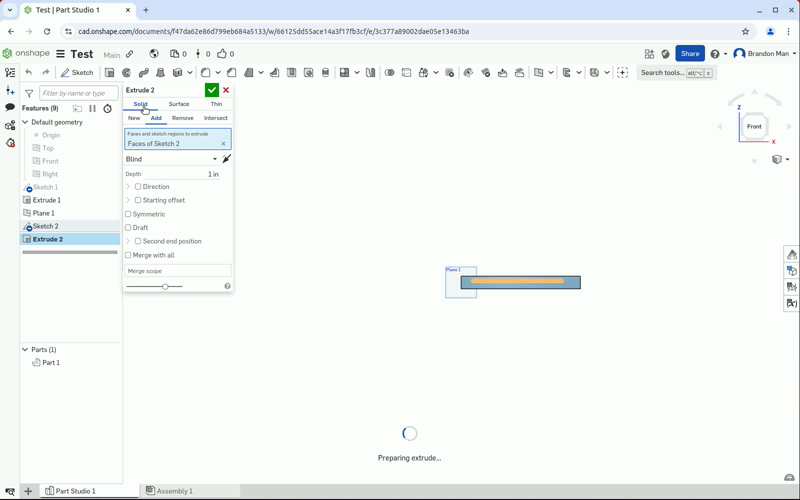
click(143, 106)
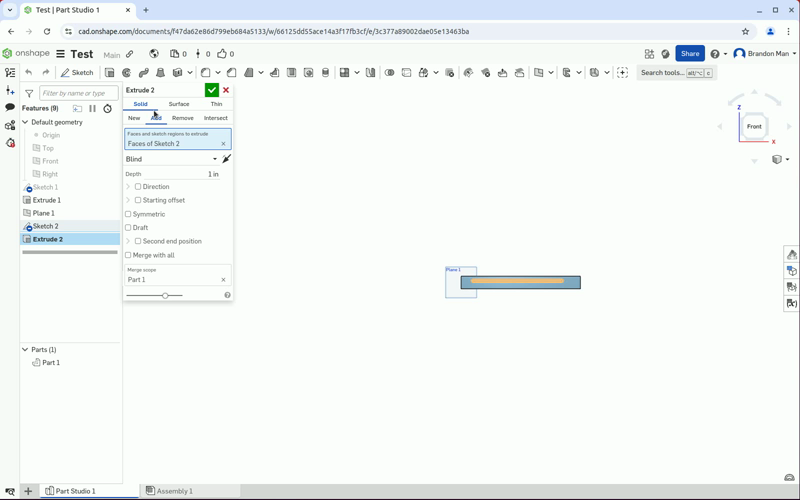
mouse_move(186, 120)
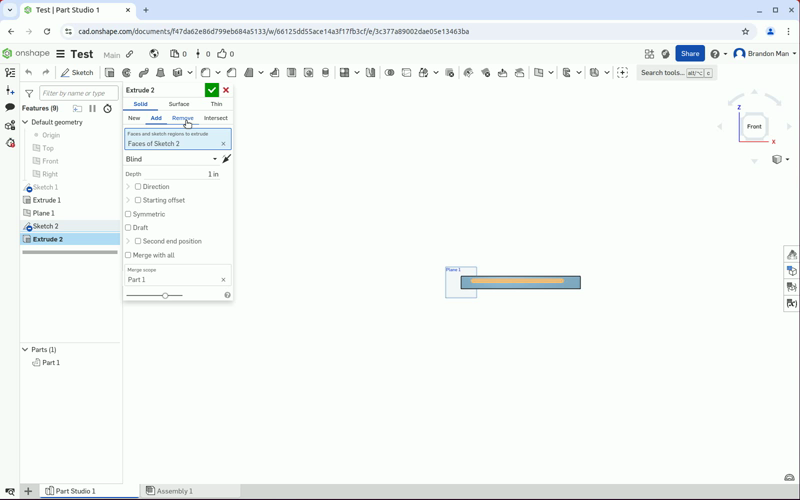
click(186, 120)
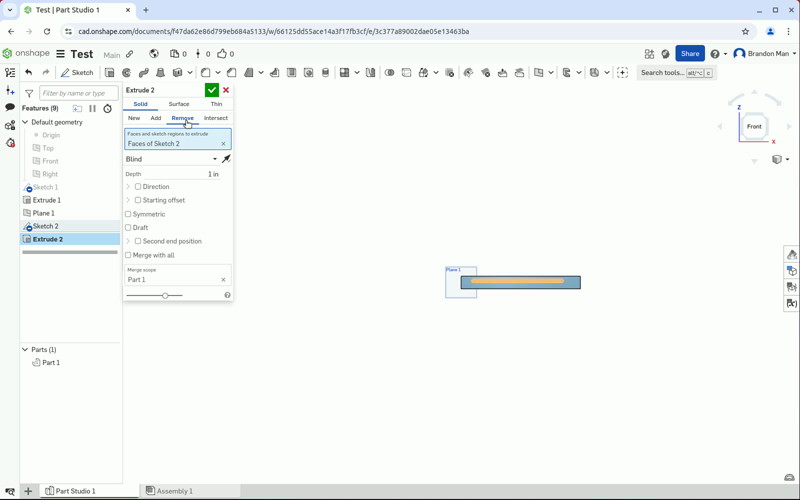
key(tab, 4)
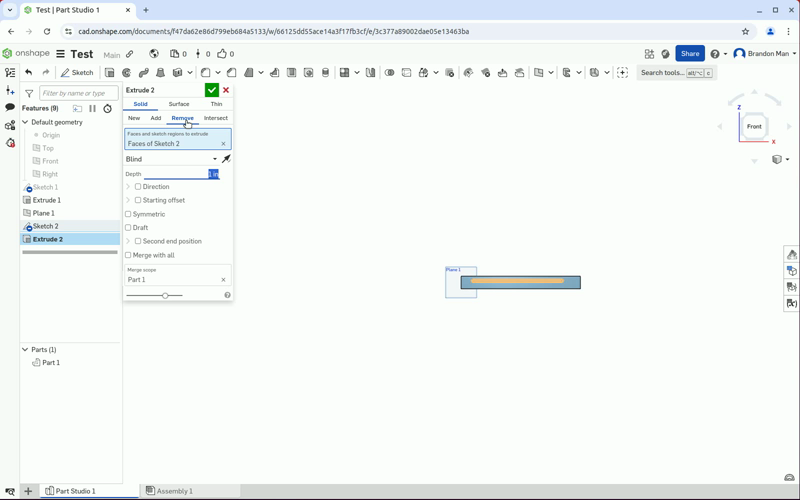
text(0.963)
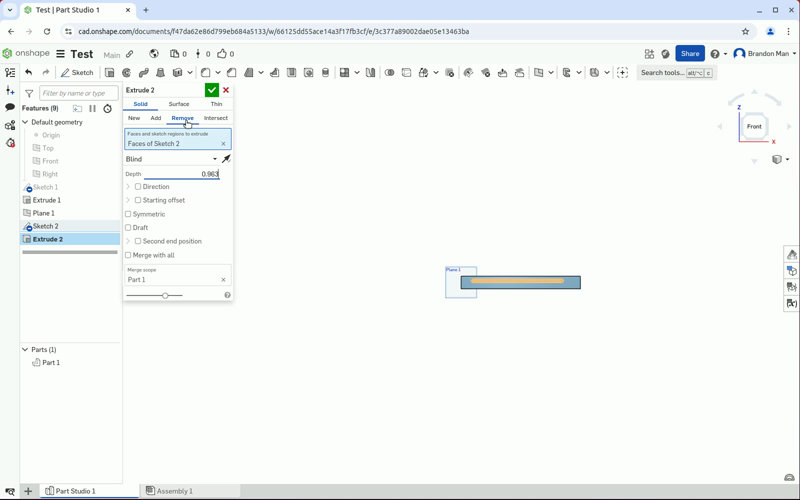
key(tab, 6)
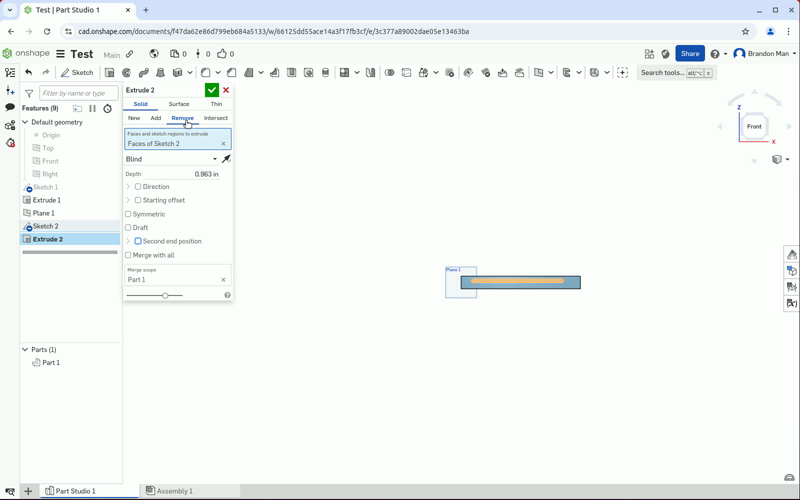
key(space)
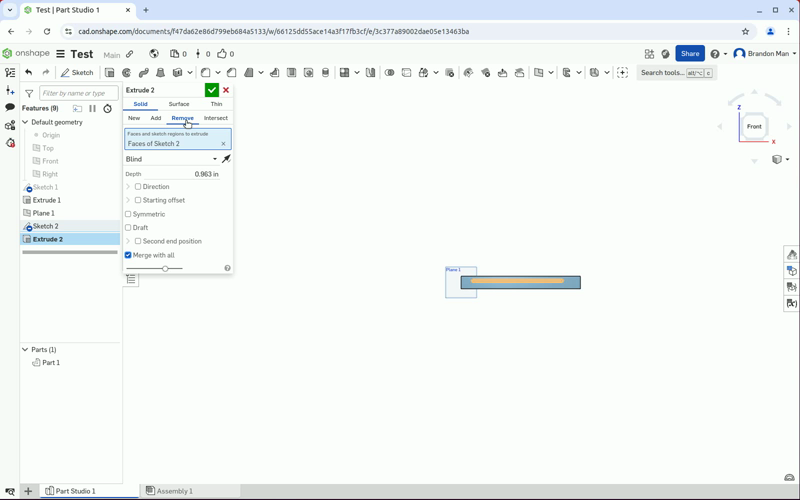
key(enter)
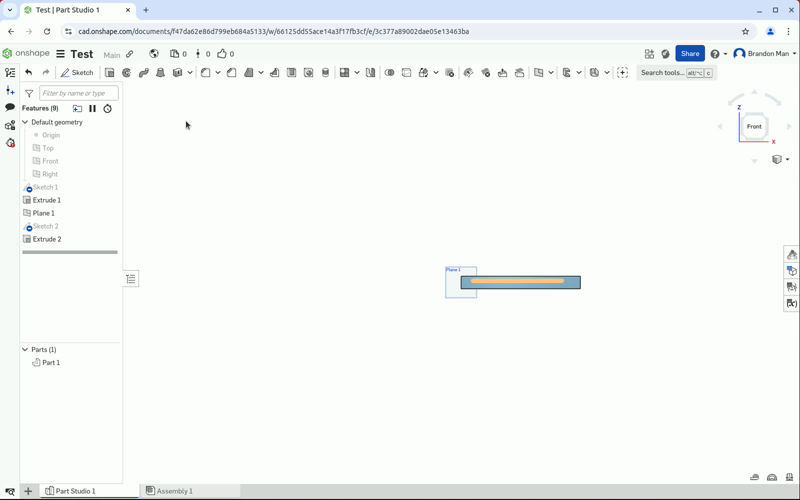
key(shift+h)
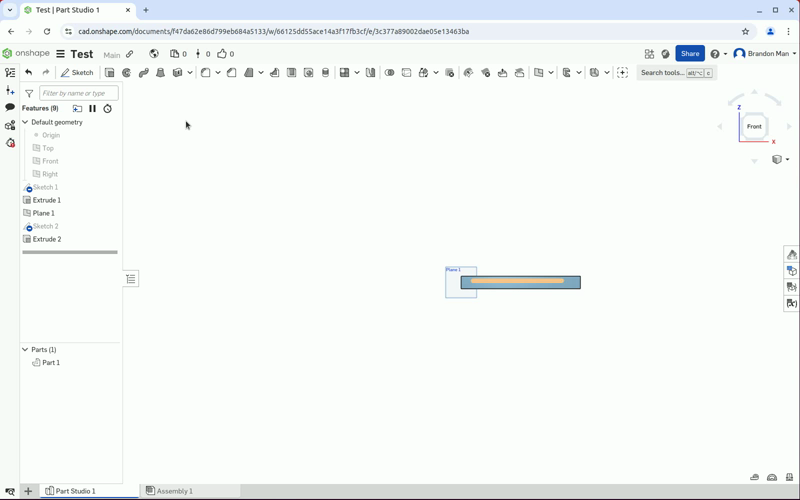
key(shift+h)
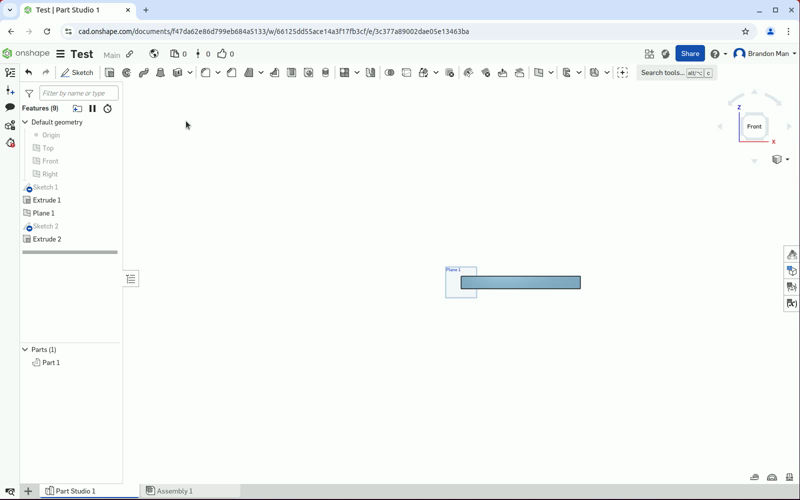
mouse_move(73, 189)
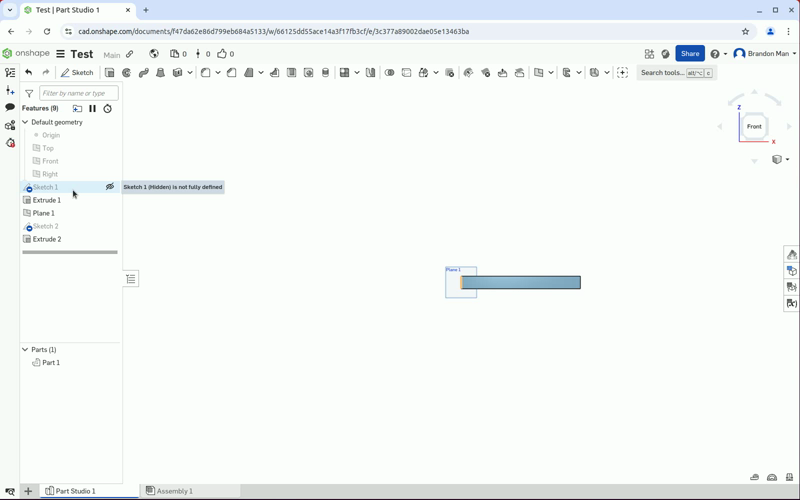
click(73, 189)
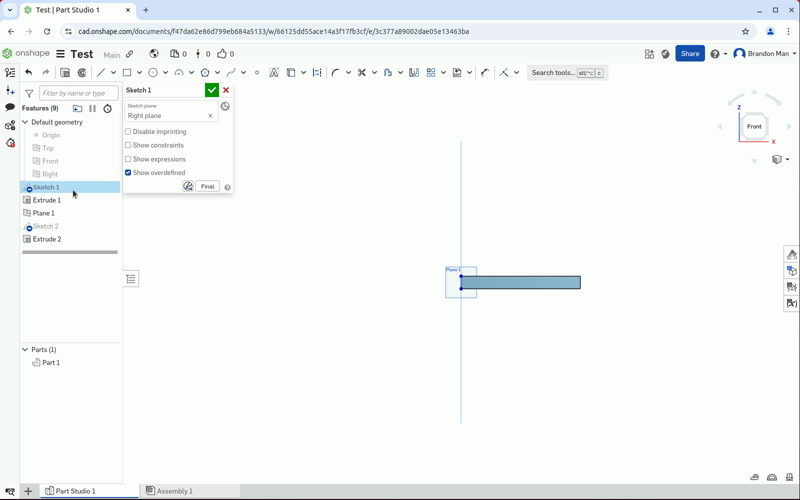
mouse_move(229, 92)
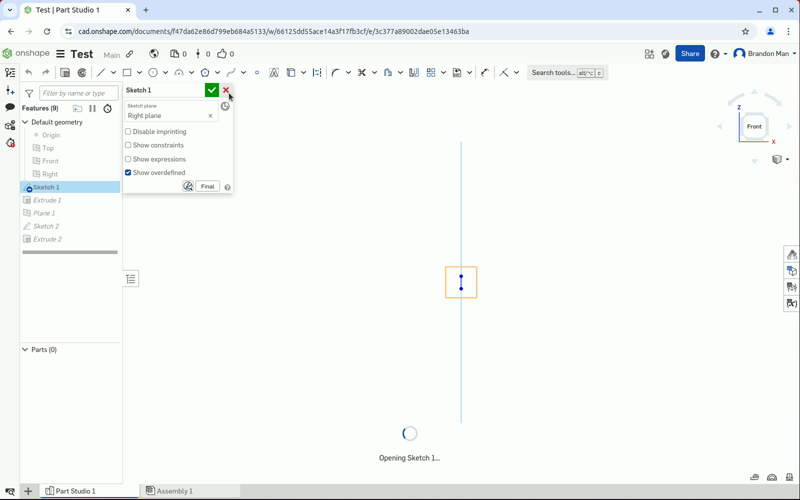
click(229, 92)
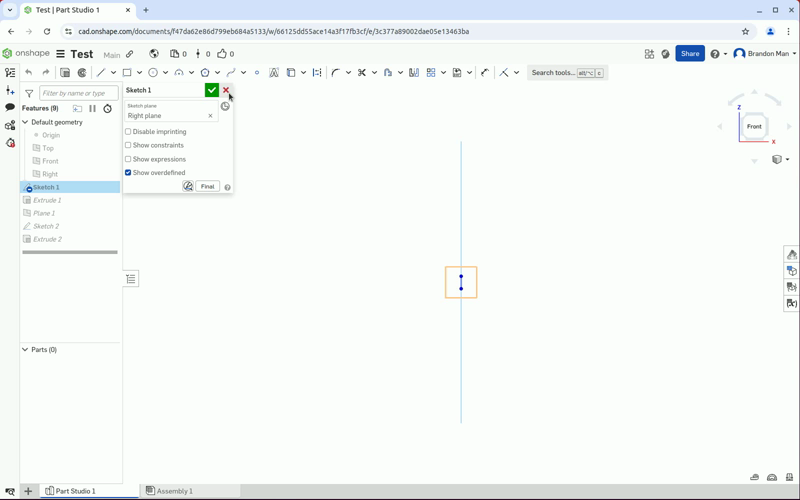
key(shift+s)
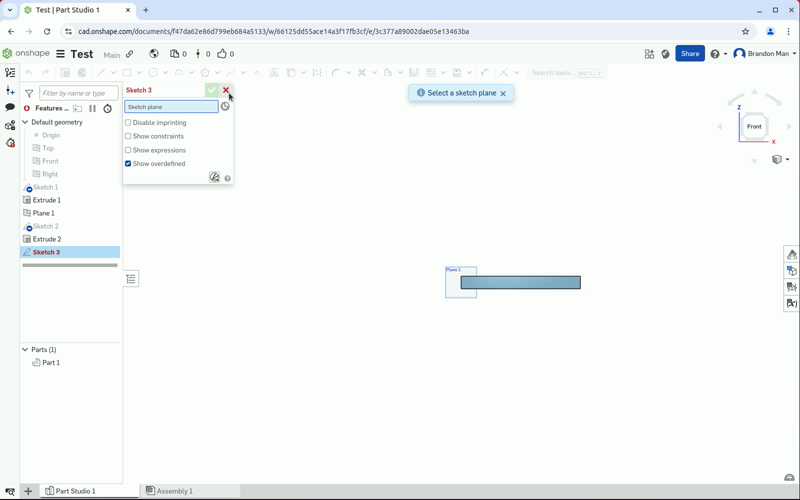
mouse_move(73, 215)
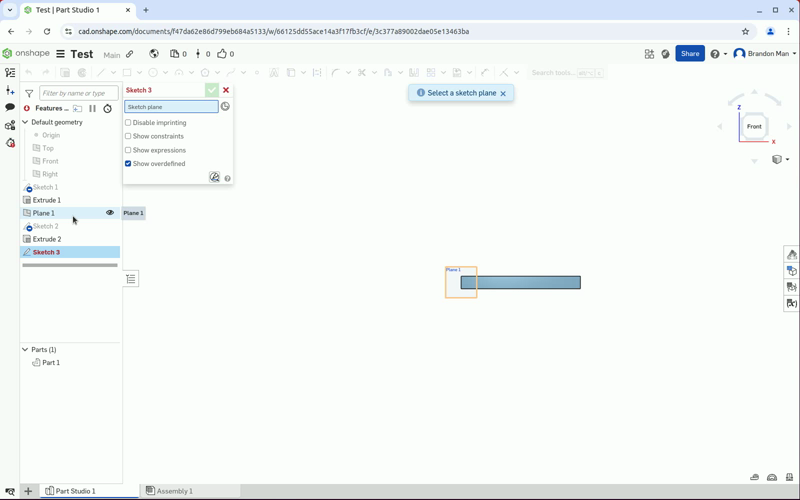
click(73, 215)
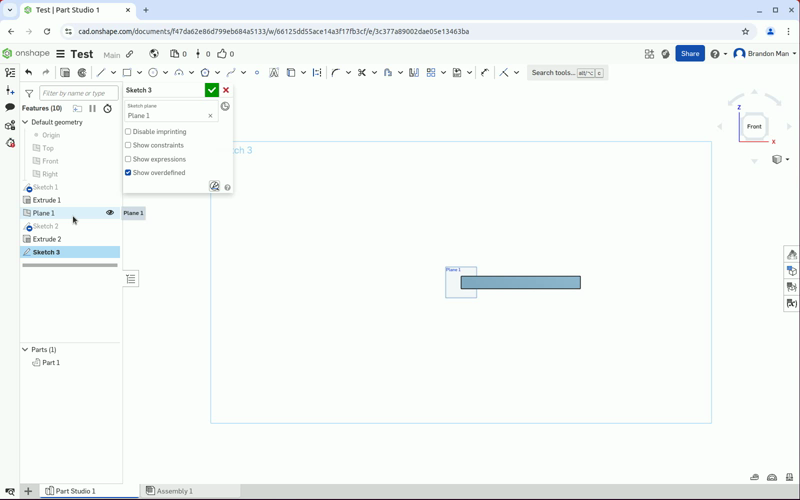
mouse_move(73, 352)
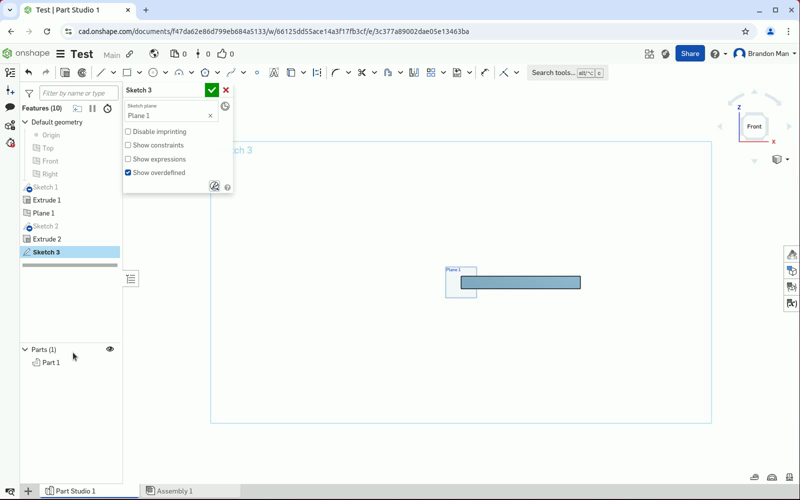
key(y)
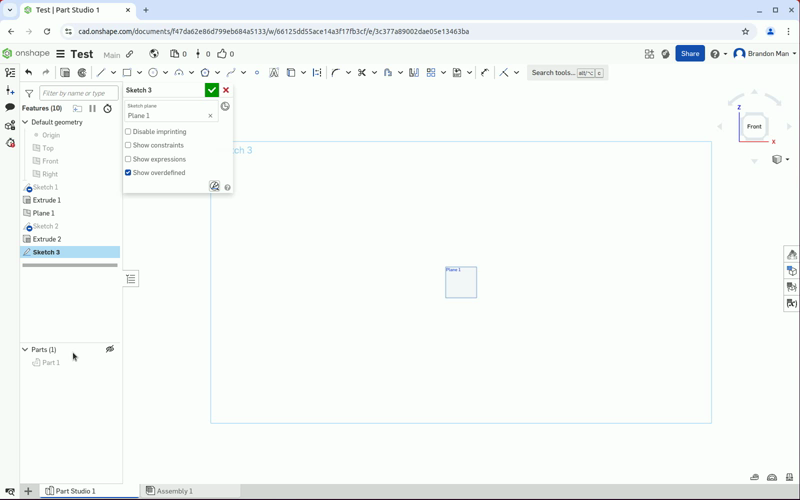
key(l)
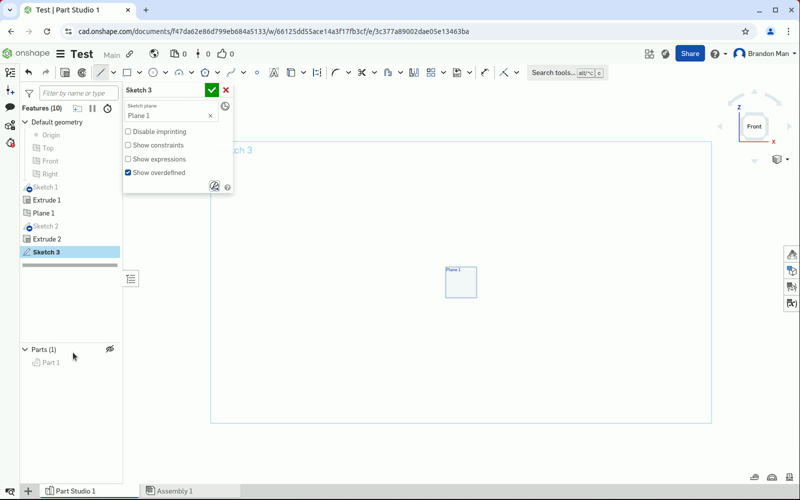
key_down(shift)
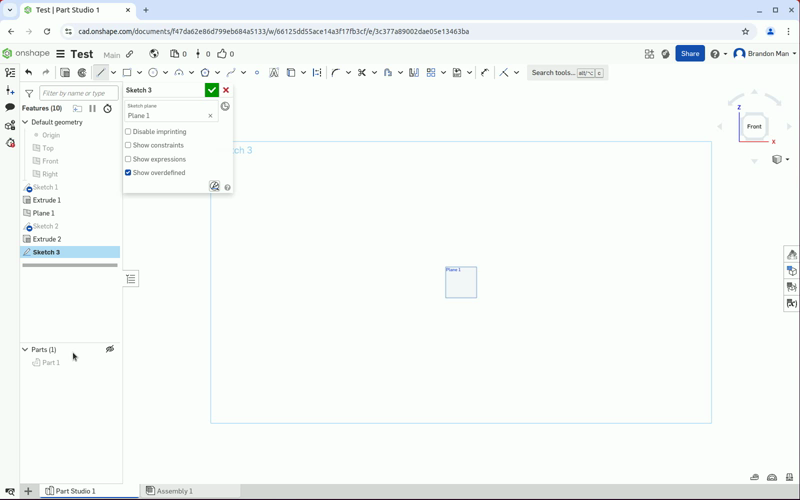
mouse_move(472, 285)
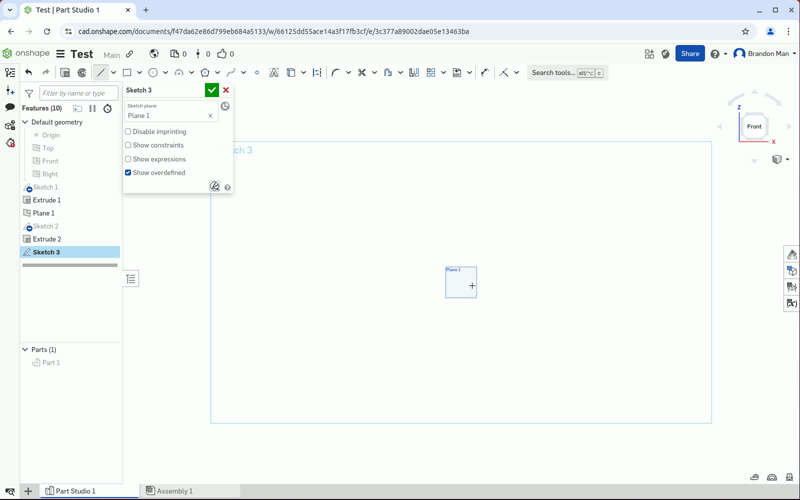
click(472, 285)
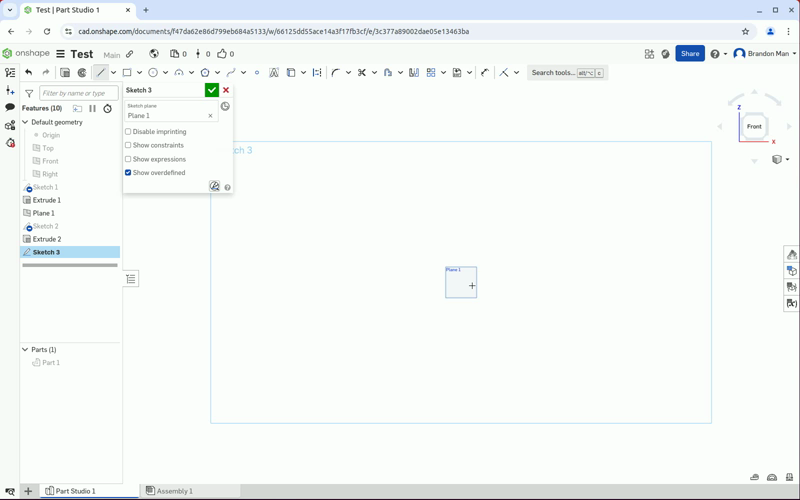
key_up(shift)
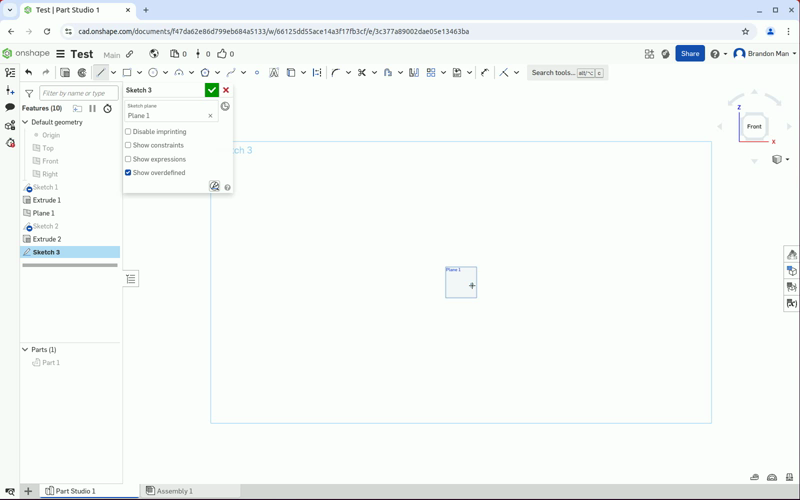
key_down(shift)
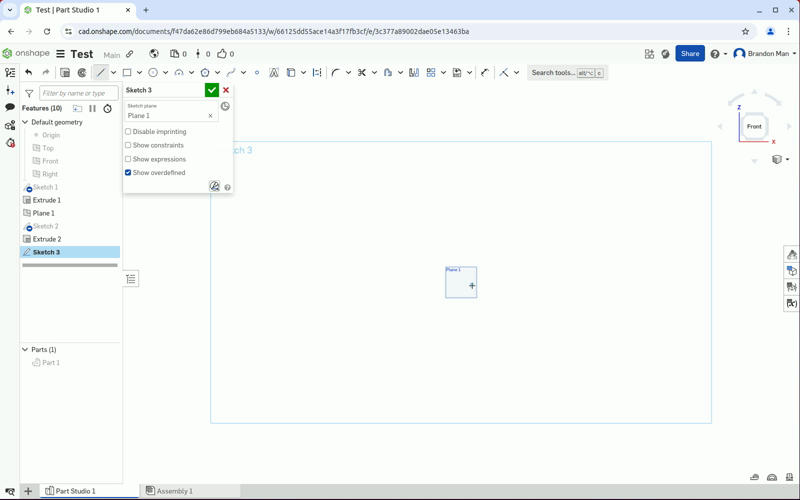
mouse_move(561, 285)
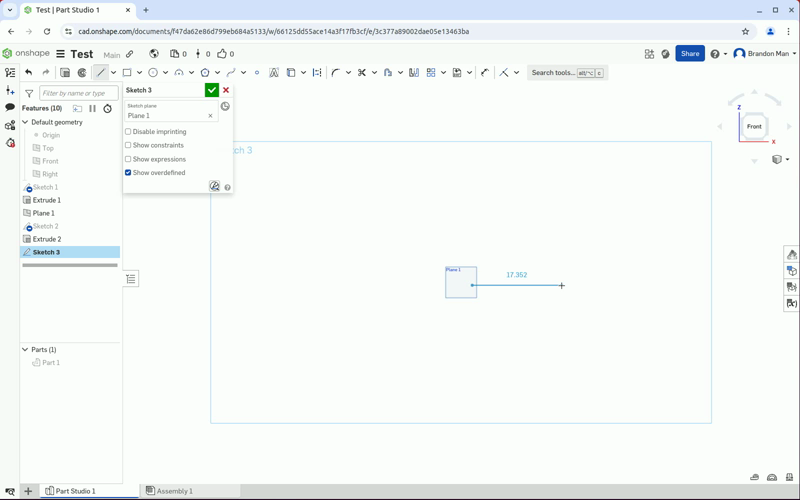
click(561, 285)
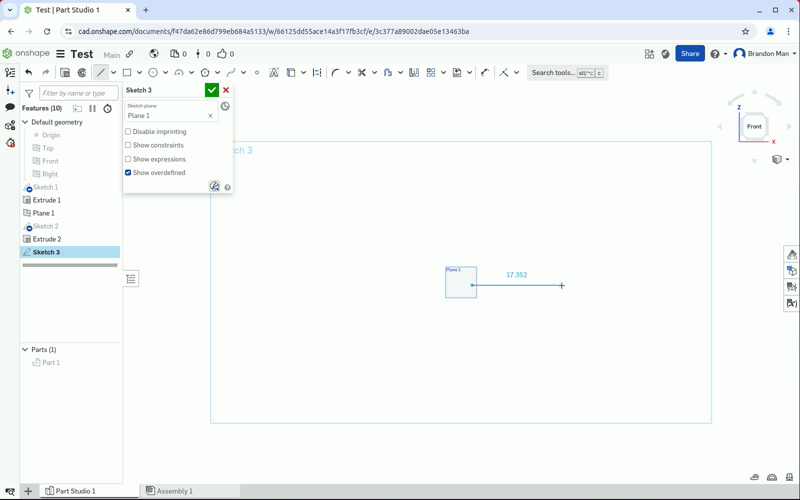
key_up(shift)
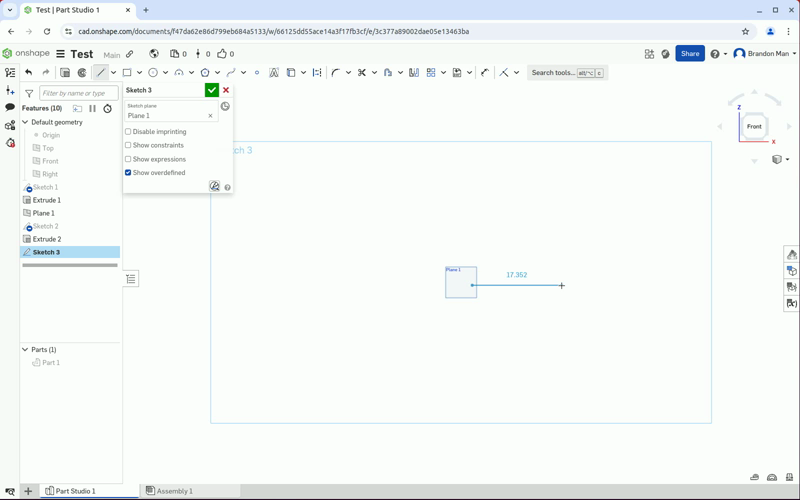
key(esc)
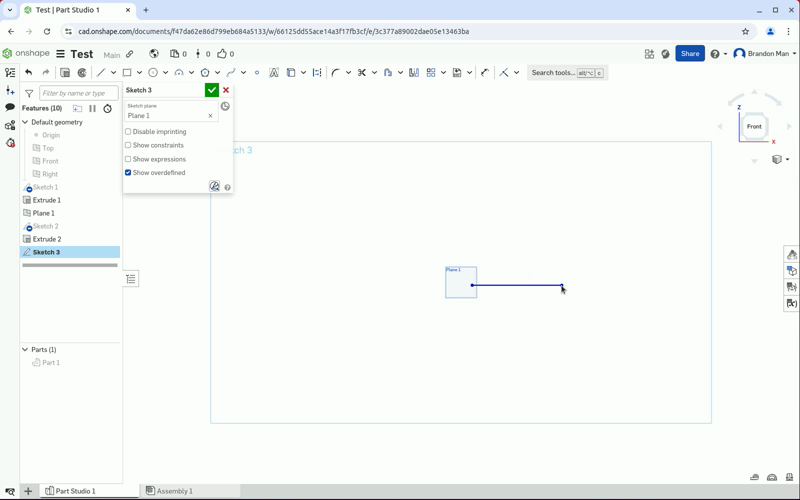
key(a)
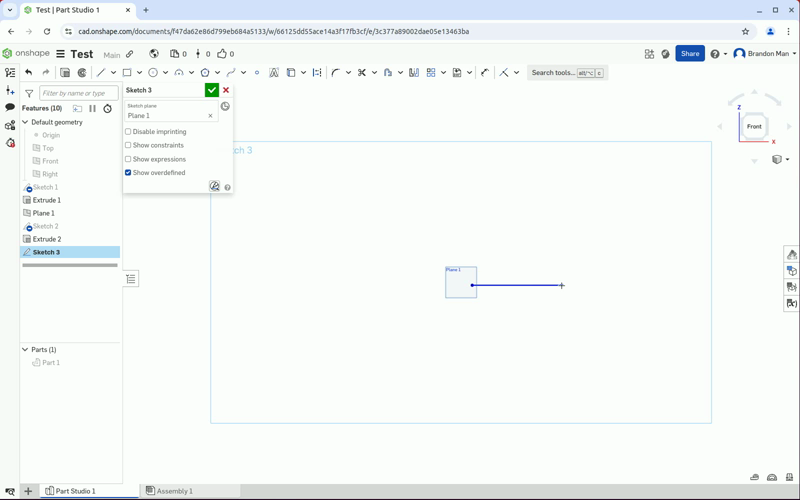
mouse_move(561, 285)
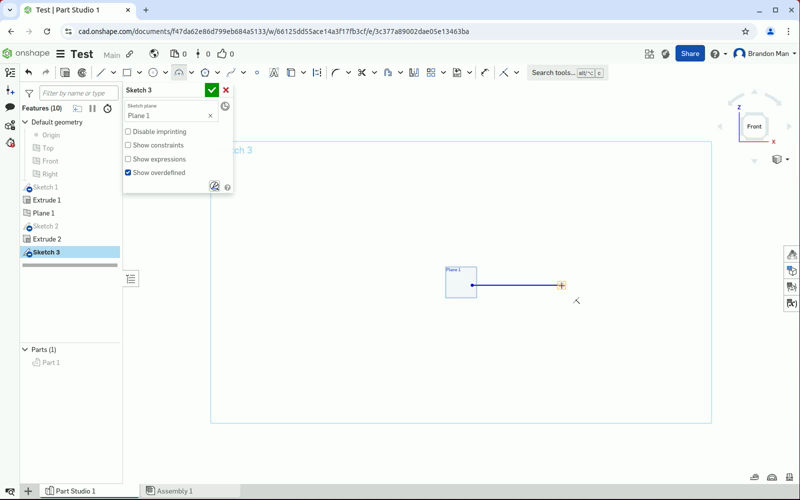
click(561, 285)
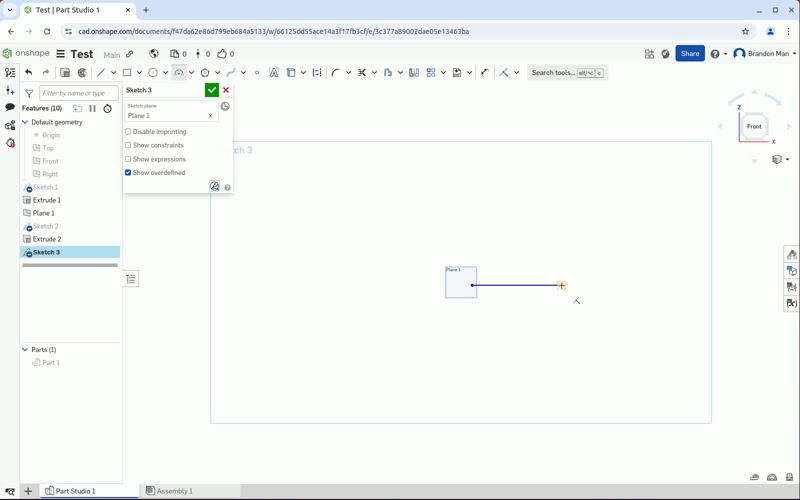
key_down(shift)
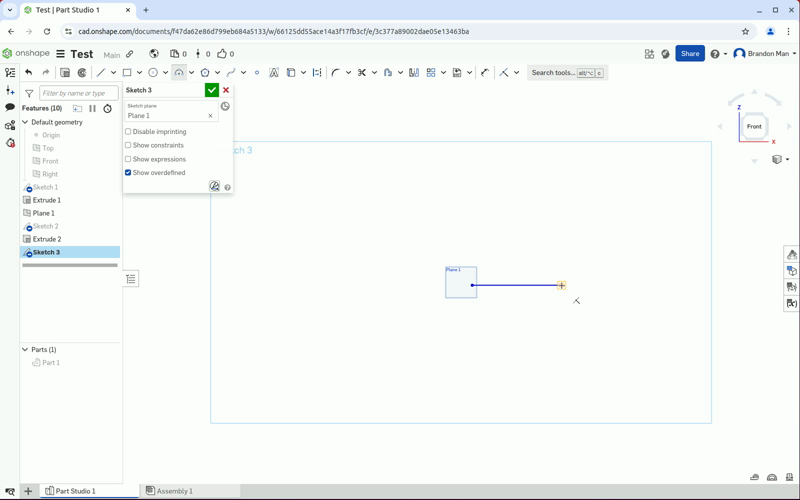
mouse_move(561, 283)
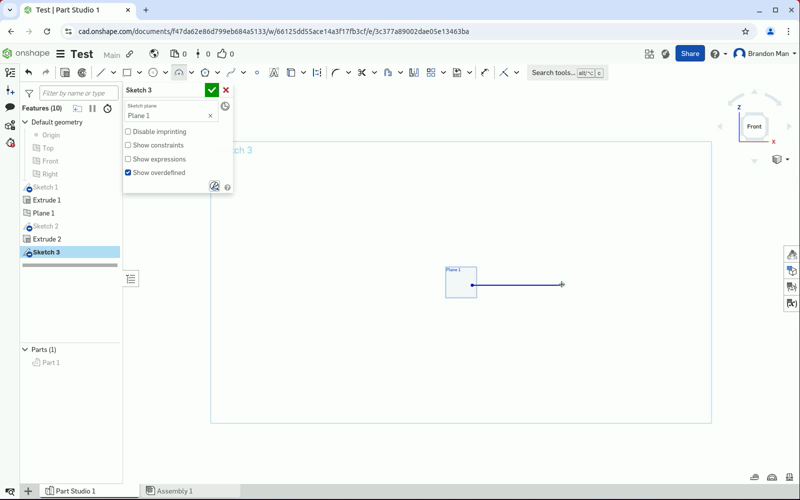
scroll(6)
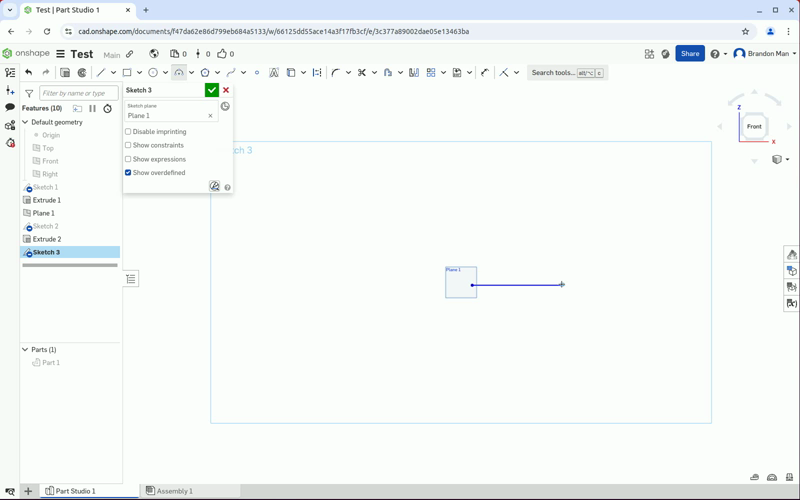
scroll(6)
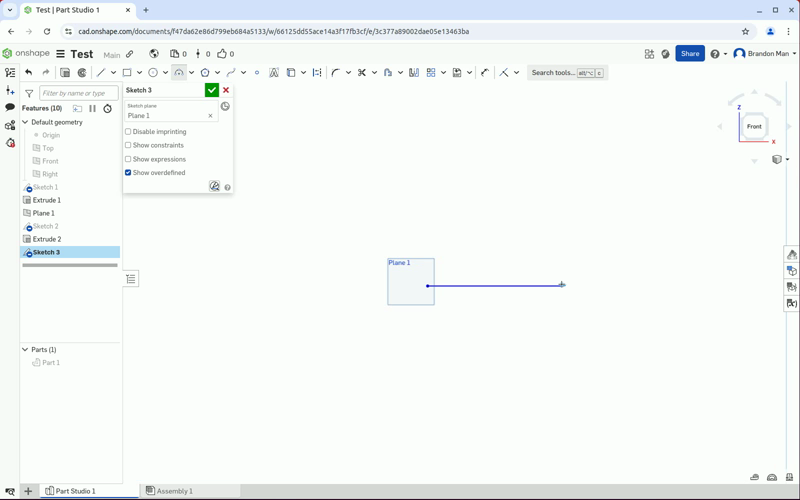
scroll(6)
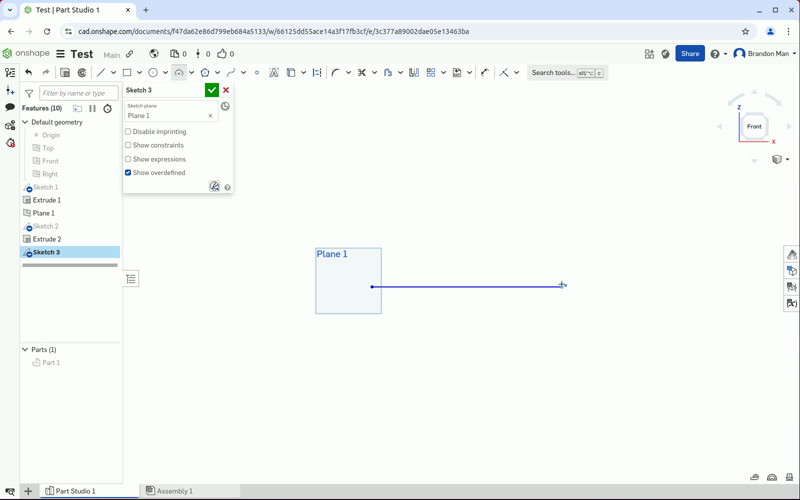
scroll(6)
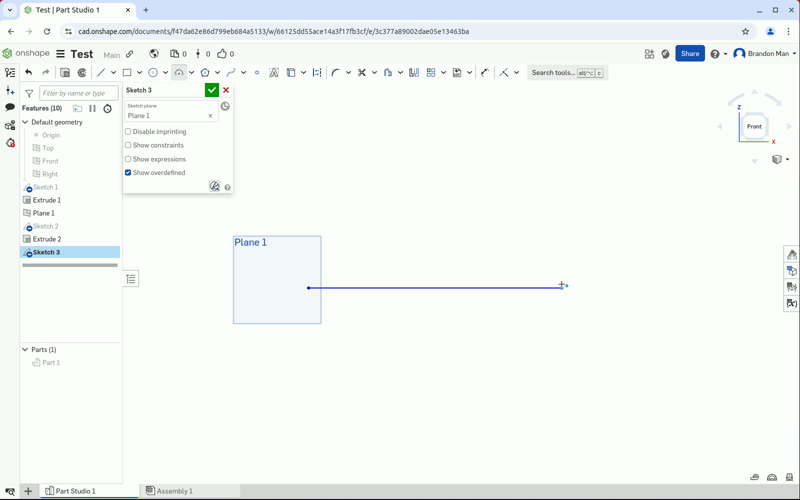
scroll(6)
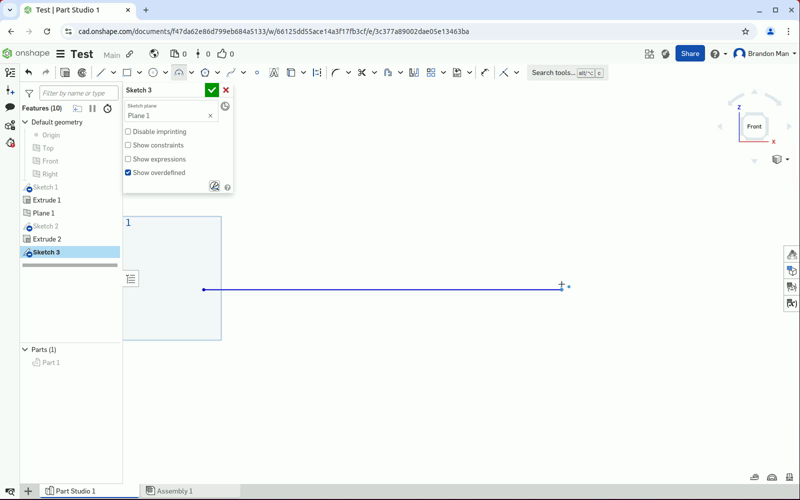
scroll(6)
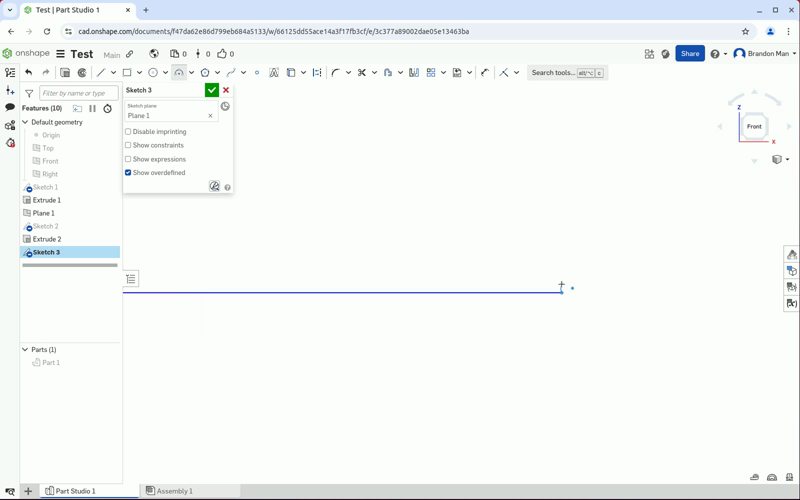
scroll(6)
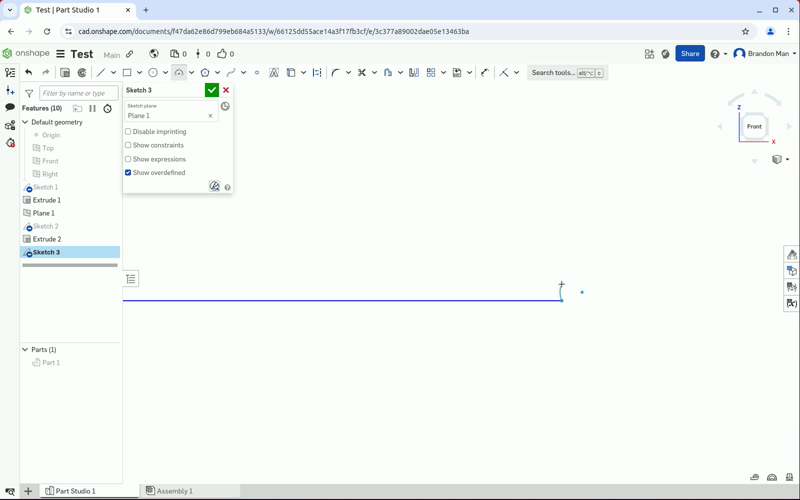
click(561, 283)
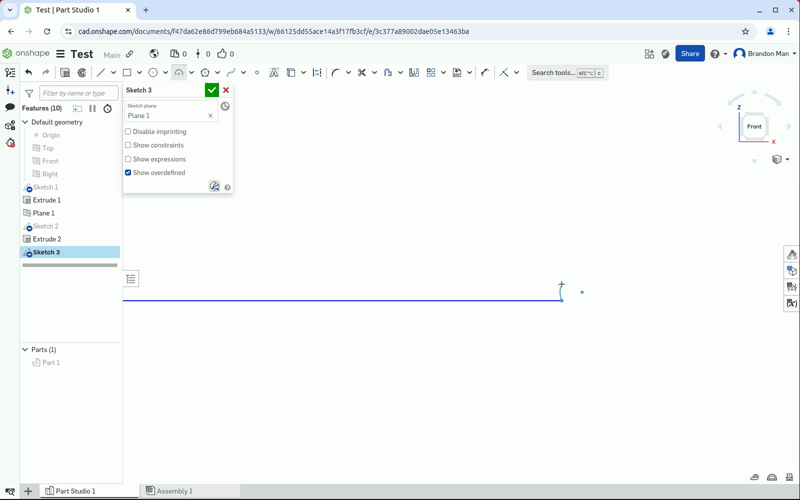
scroll(-6)
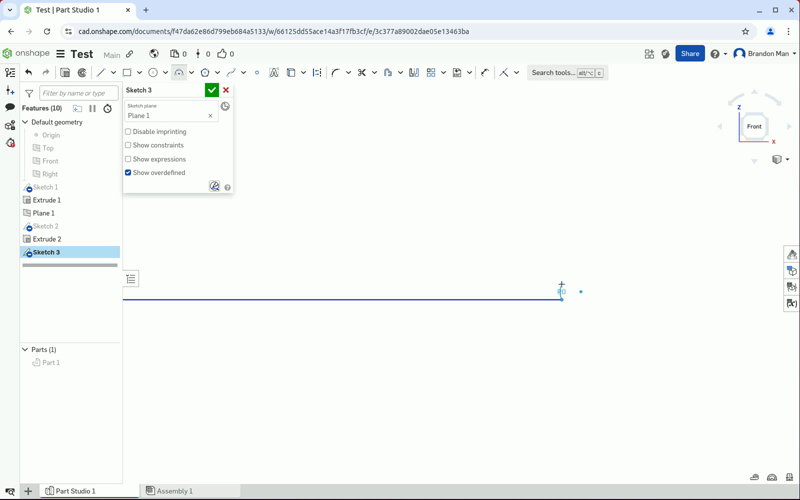
scroll(-6)
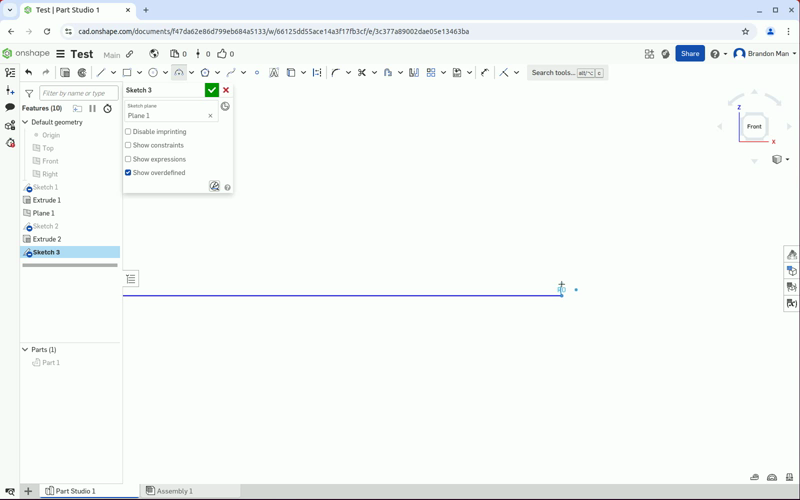
scroll(-6)
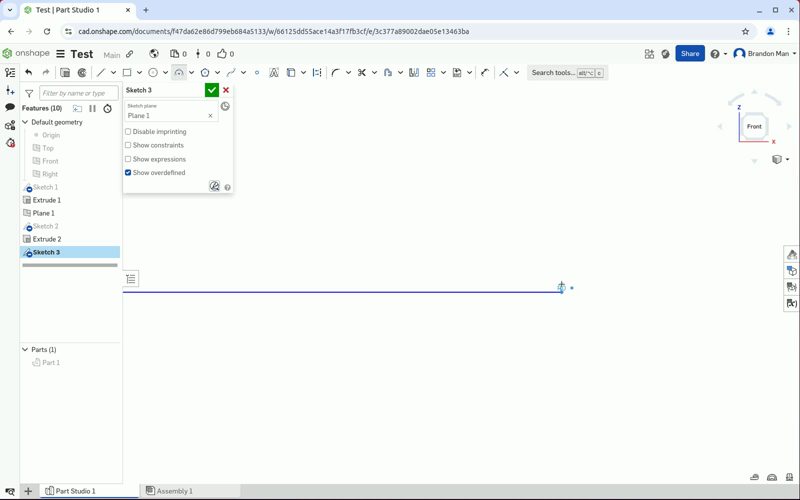
scroll(-6)
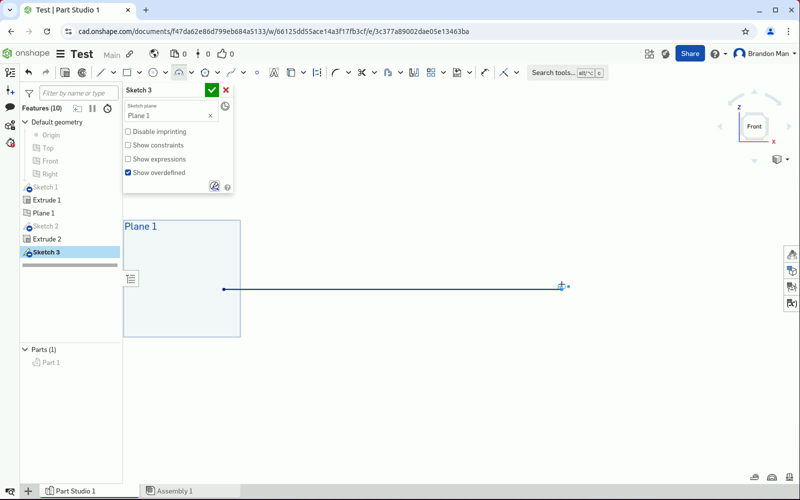
scroll(-6)
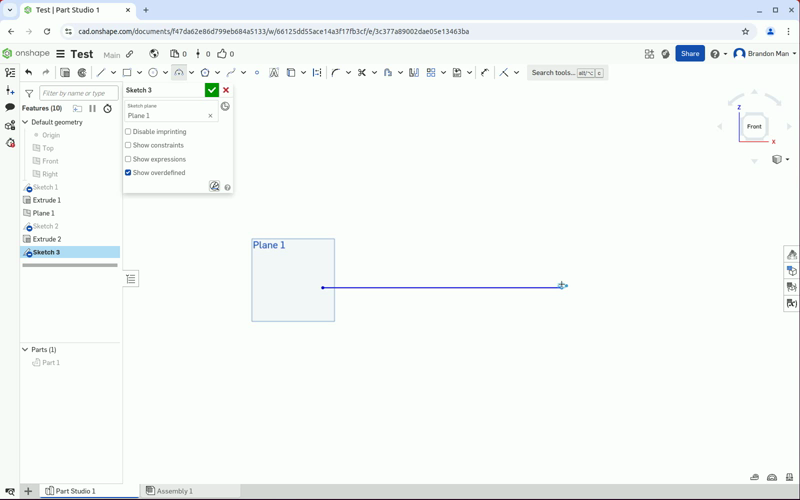
scroll(-6)
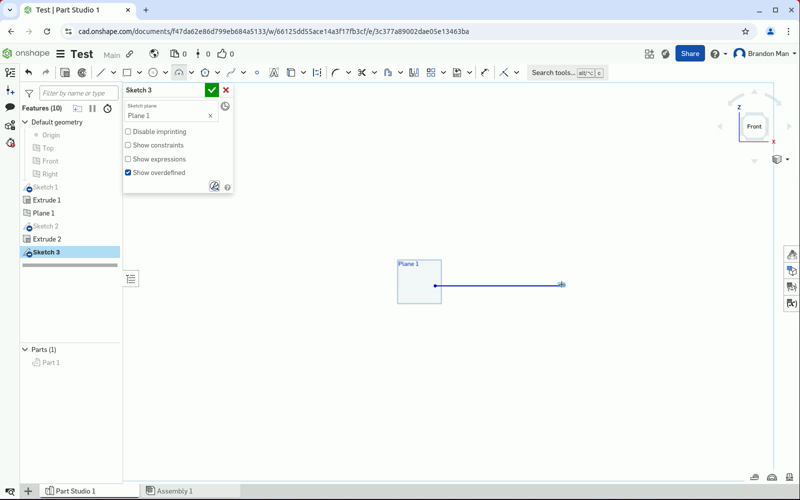
scroll(-6)
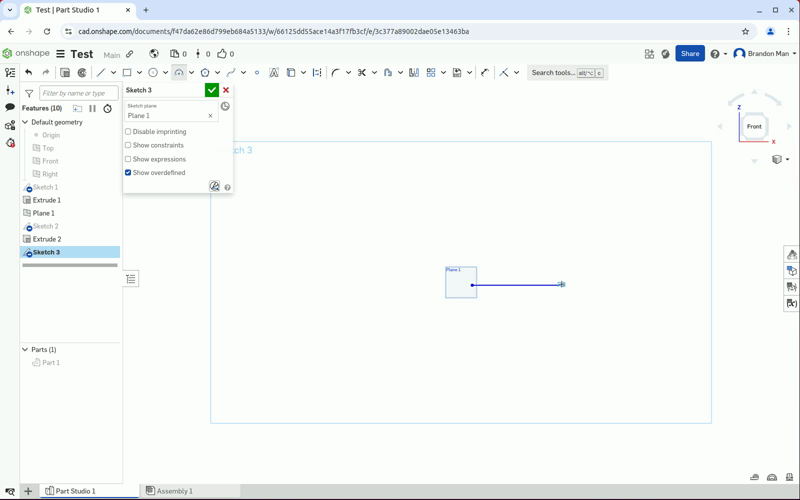
mouse_move(563, 284)
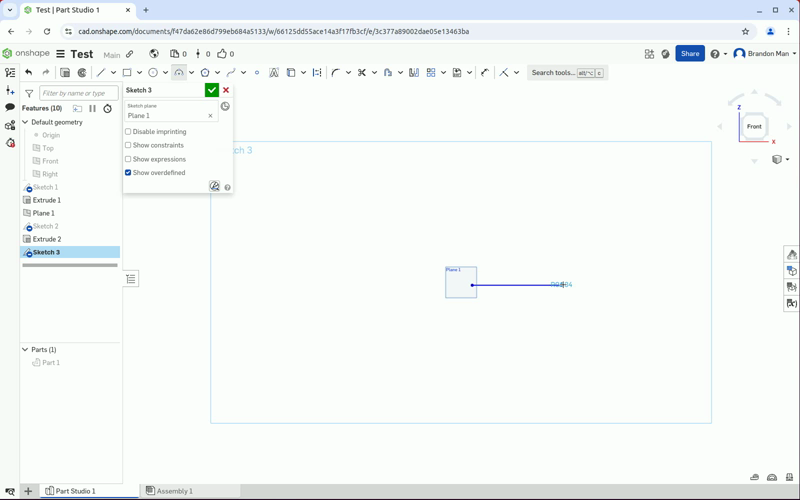
scroll(6)
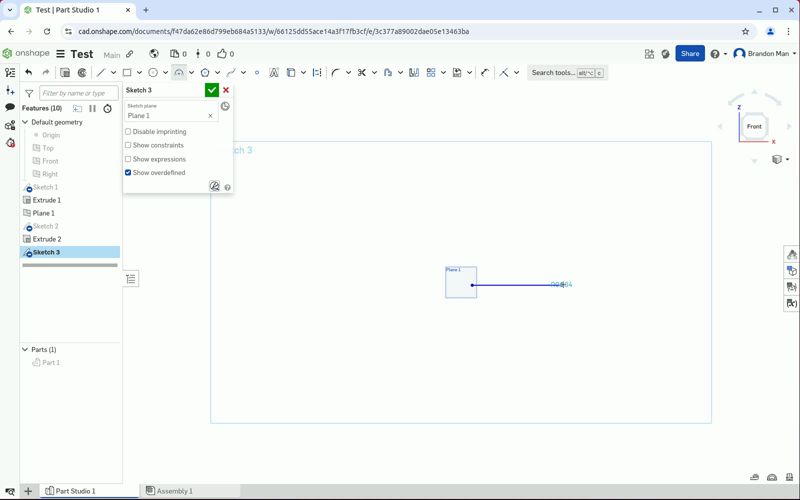
scroll(6)
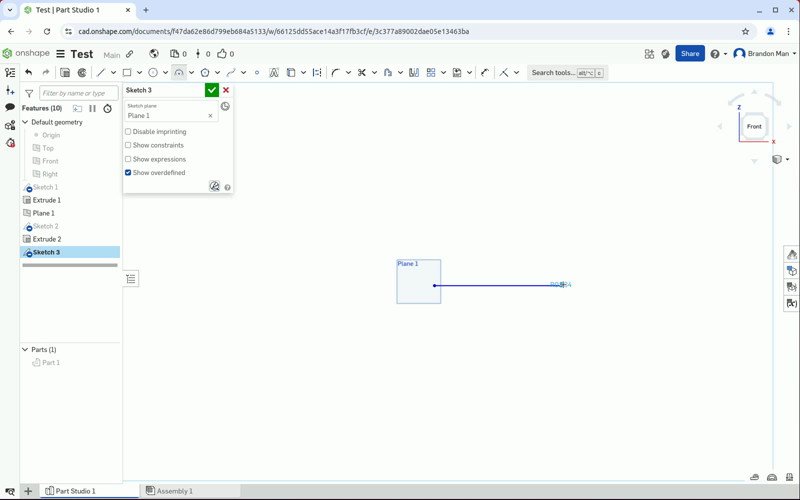
scroll(6)
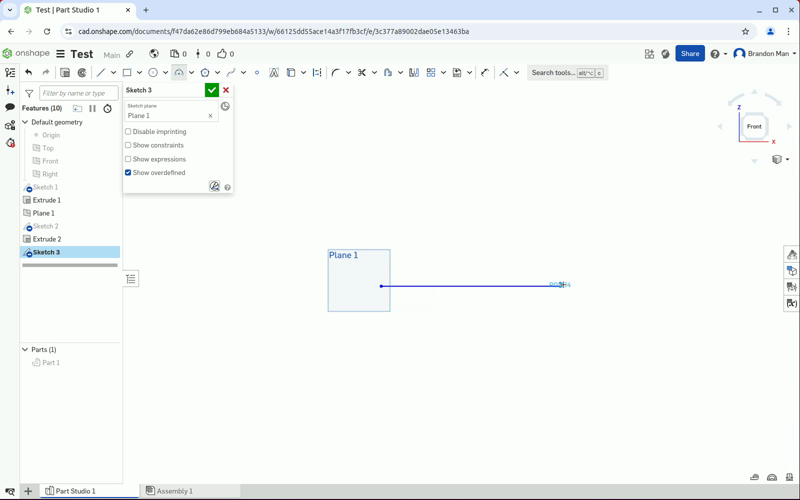
scroll(6)
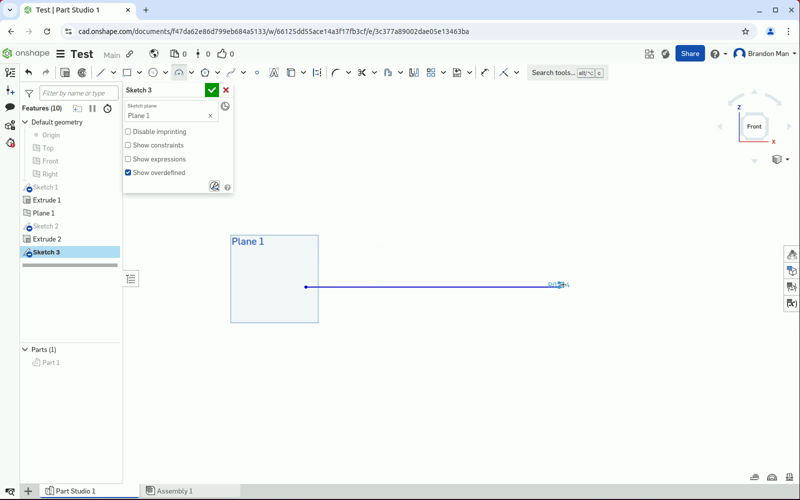
scroll(6)
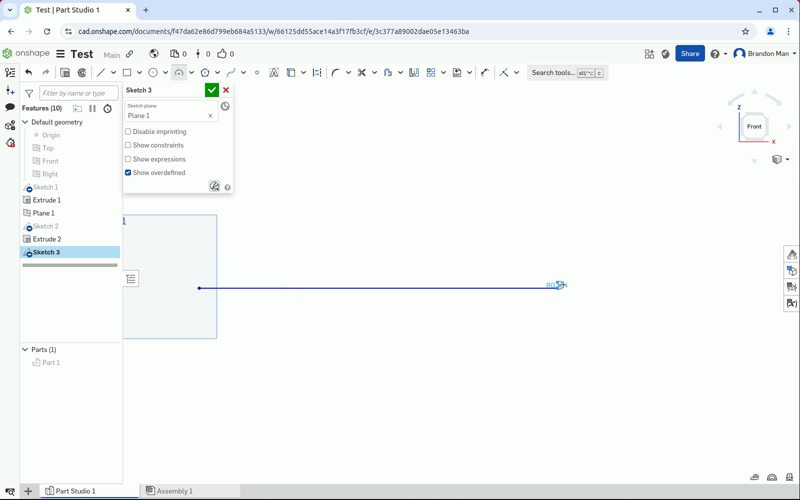
scroll(6)
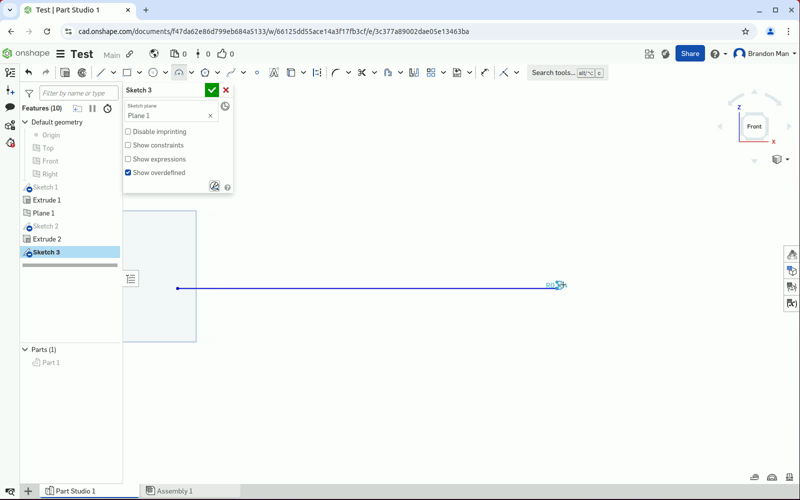
scroll(6)
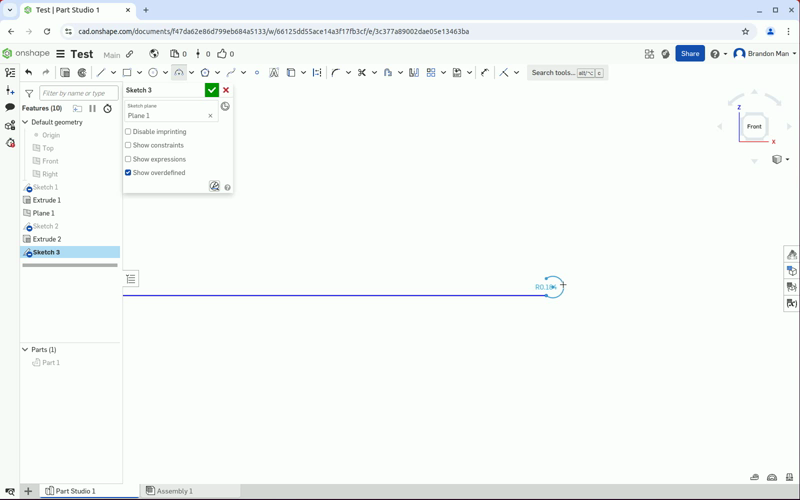
click(563, 284)
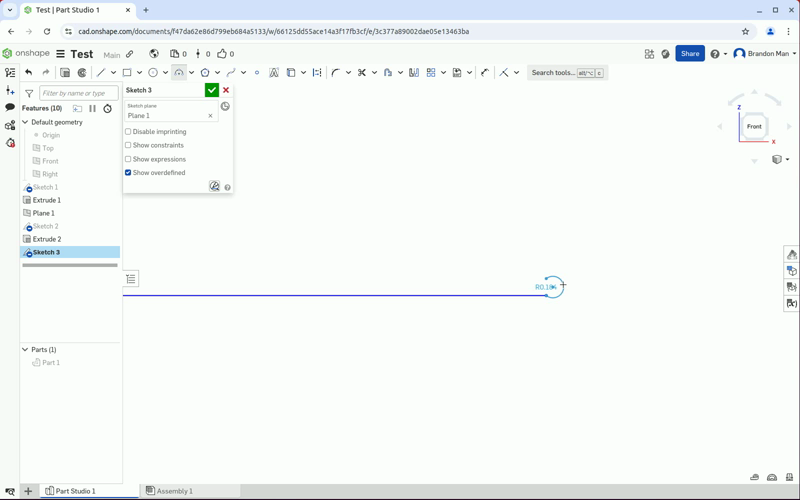
scroll(-6)
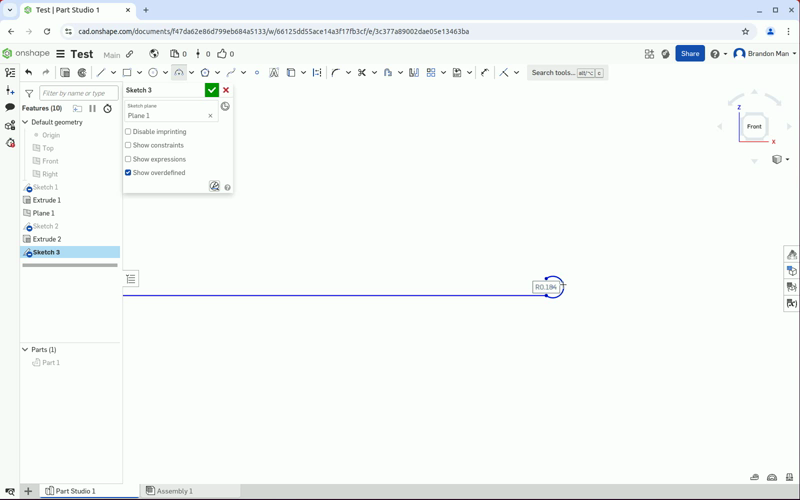
scroll(-6)
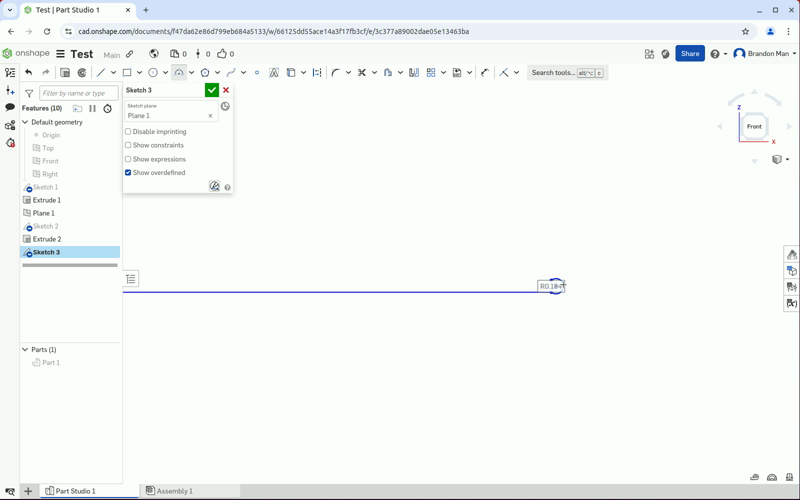
scroll(-6)
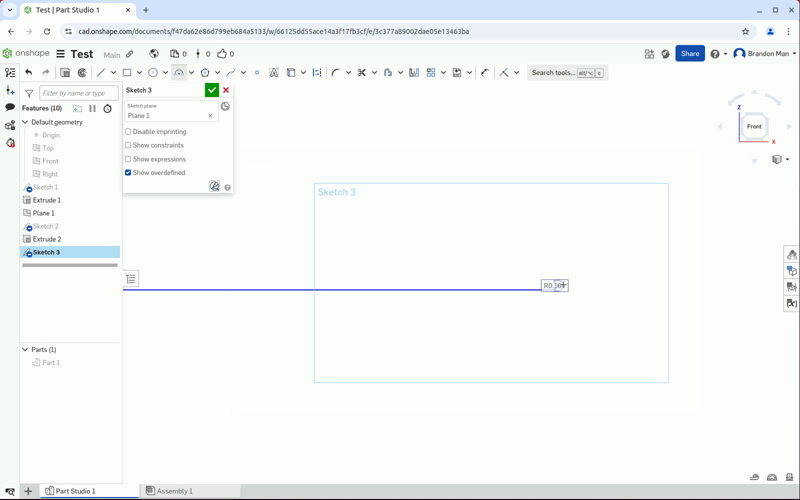
scroll(-6)
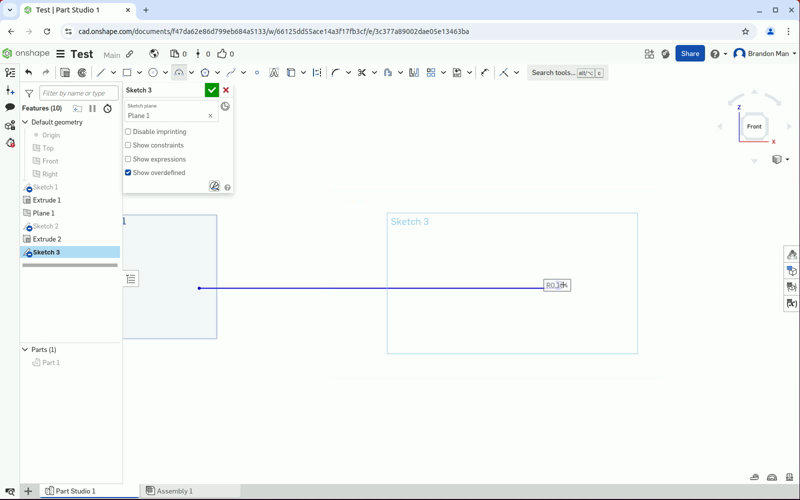
scroll(-6)
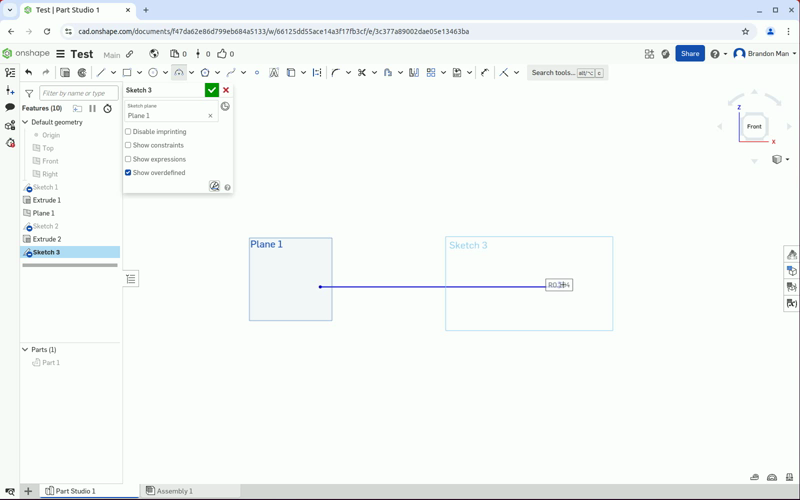
scroll(-6)
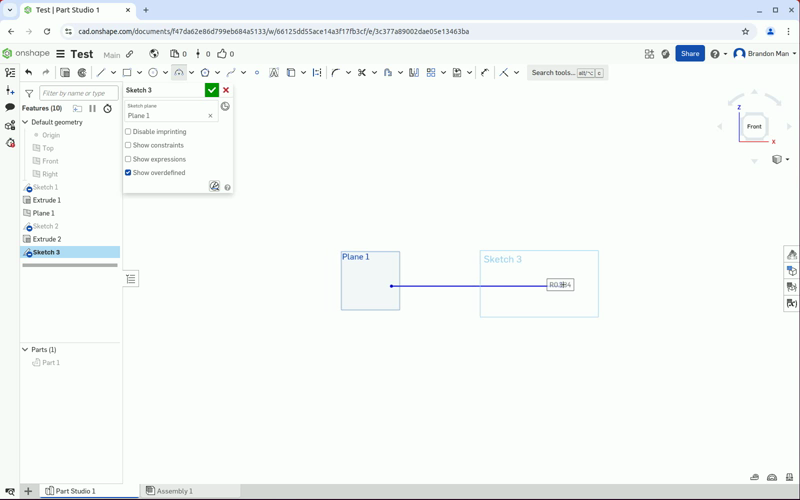
scroll(-6)
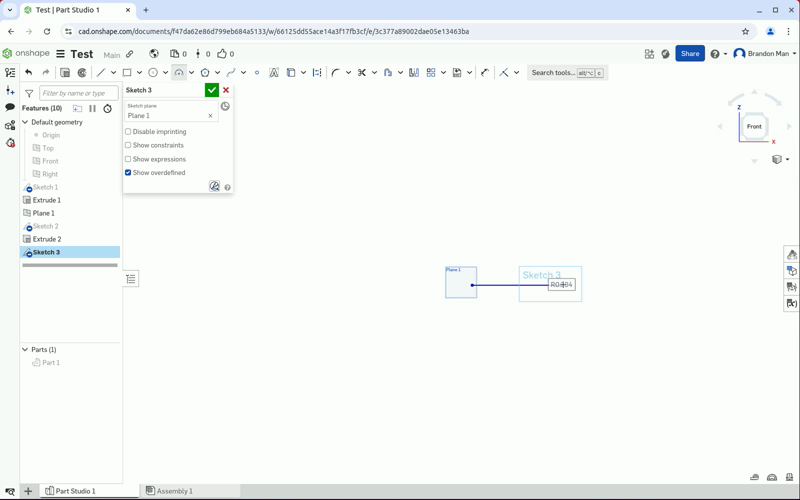
key_up(shift)
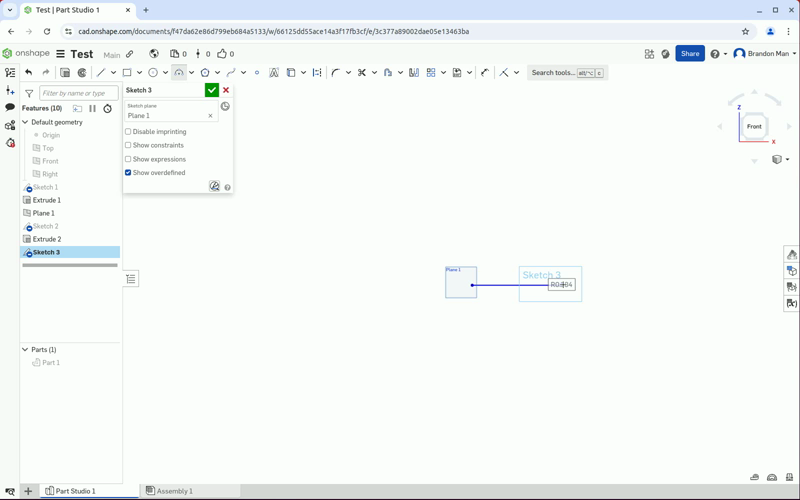
key(esc)
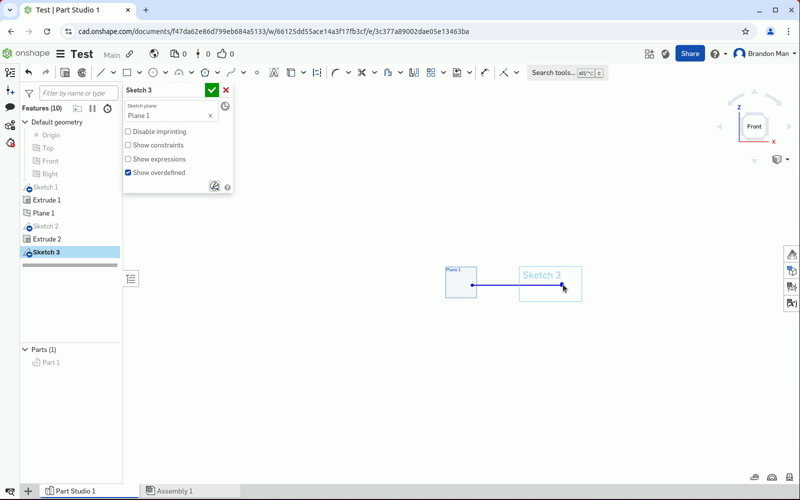
key(l)
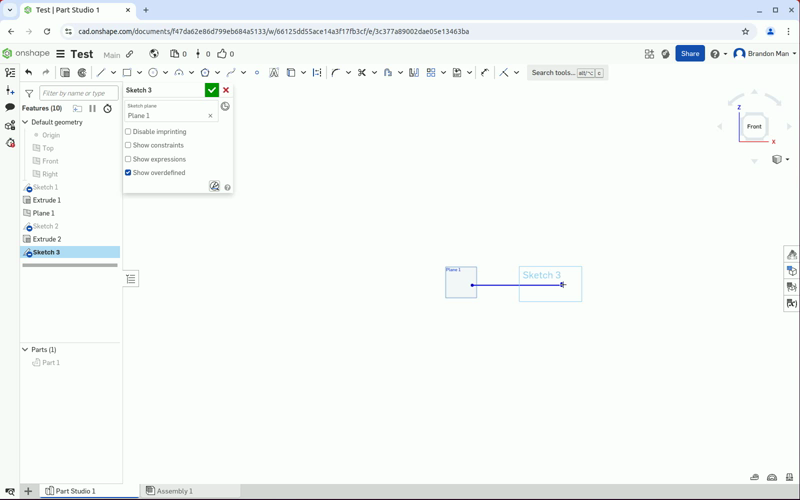
mouse_move(561, 283)
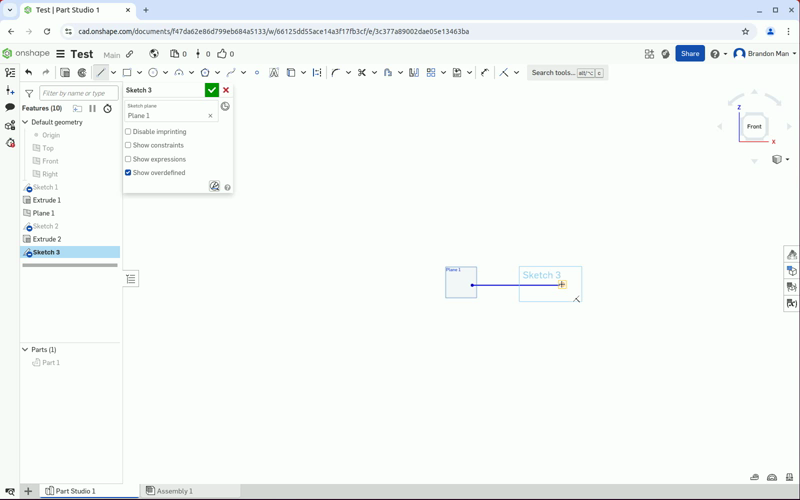
scroll(6)
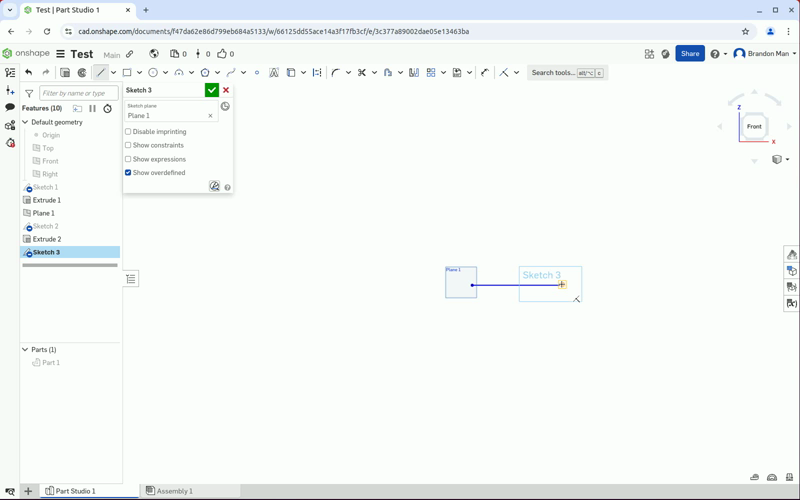
scroll(6)
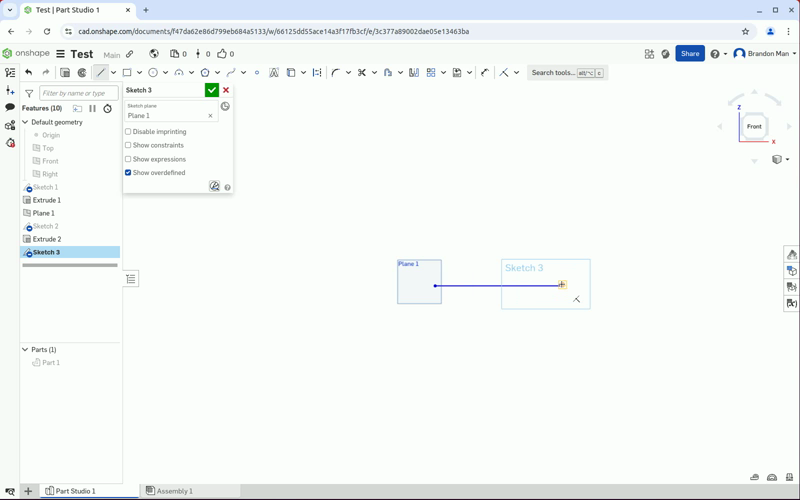
scroll(6)
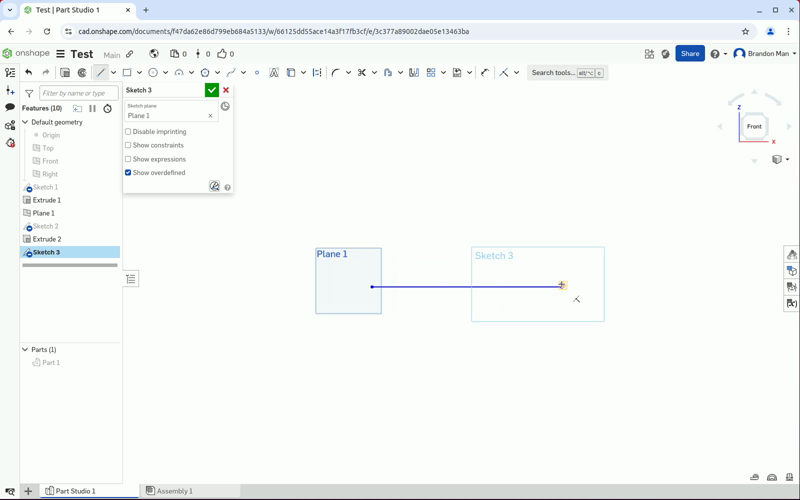
scroll(6)
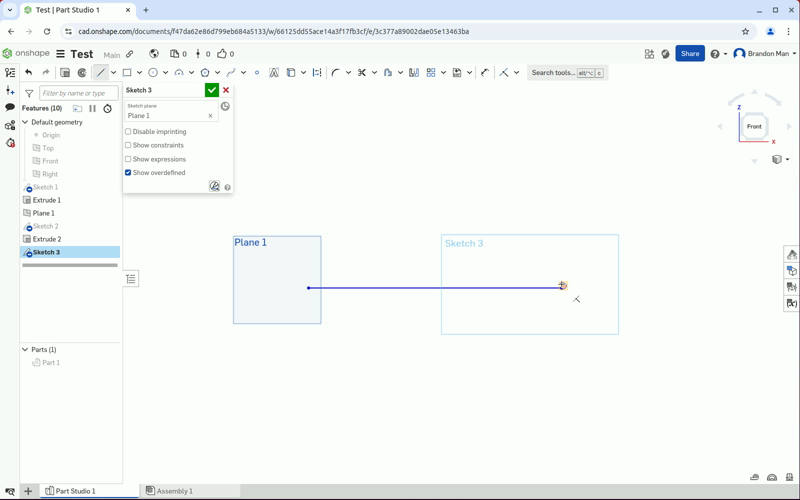
scroll(6)
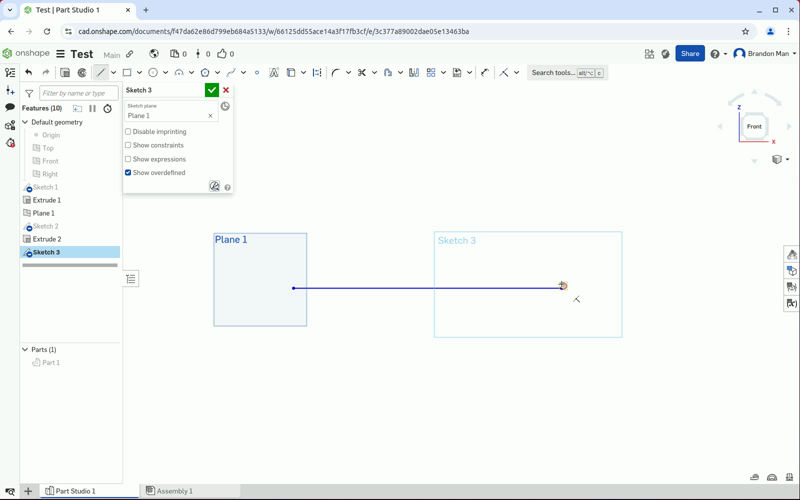
scroll(6)
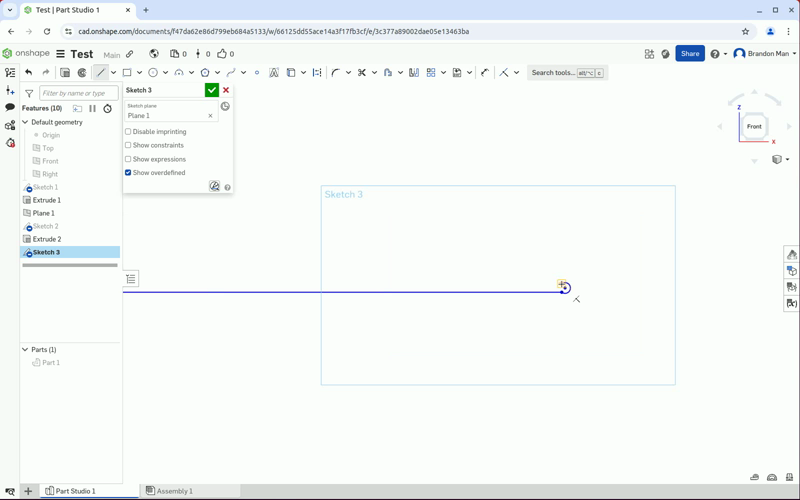
scroll(6)
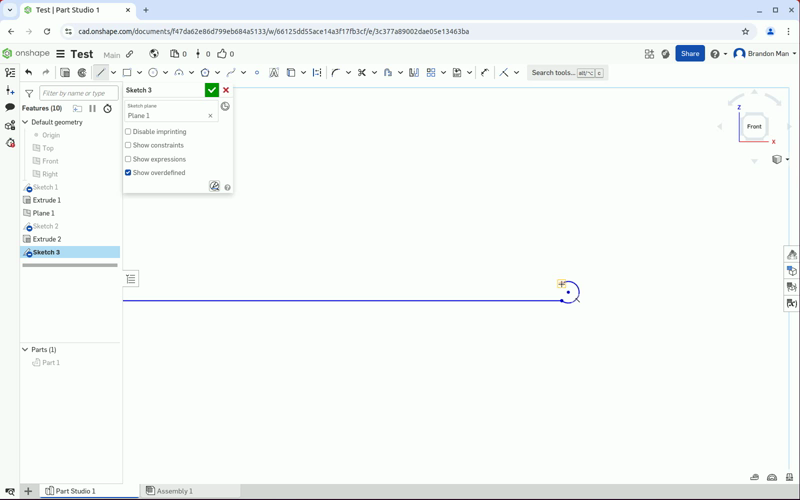
click(561, 283)
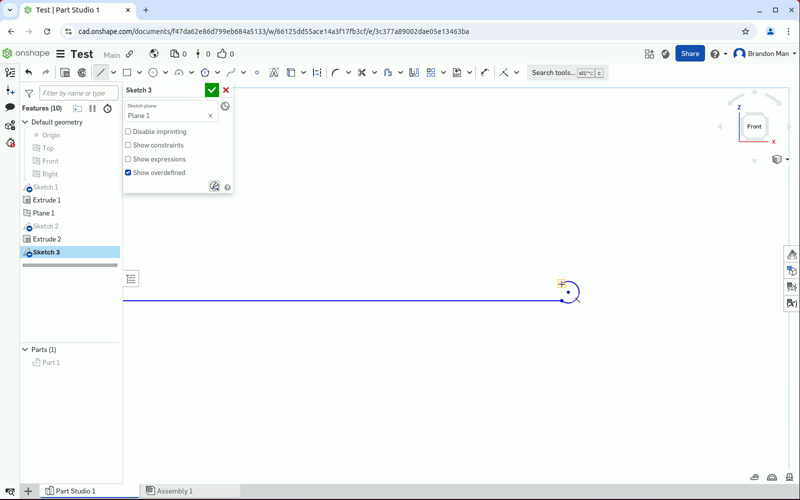
scroll(-6)
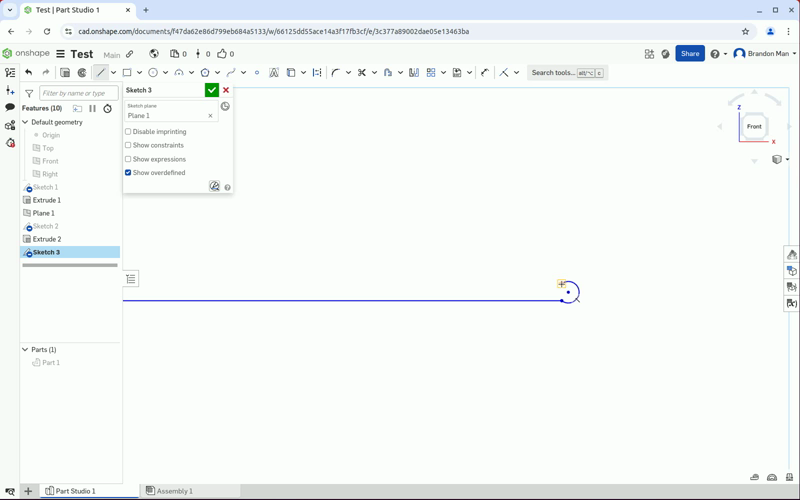
scroll(-6)
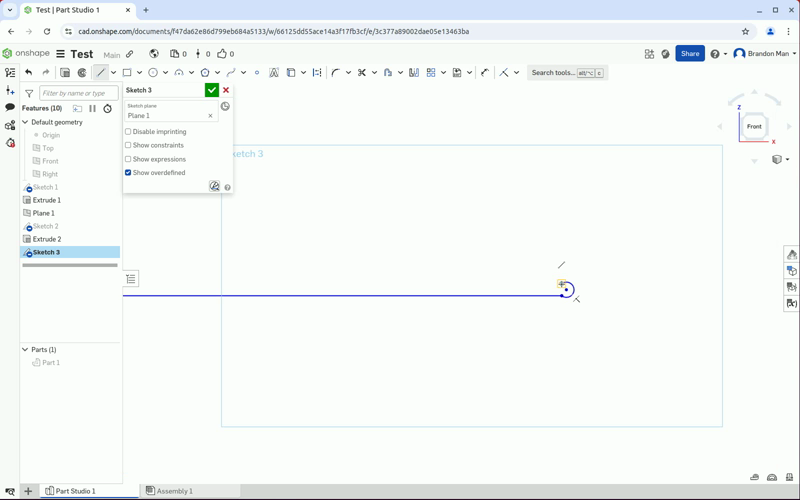
scroll(-6)
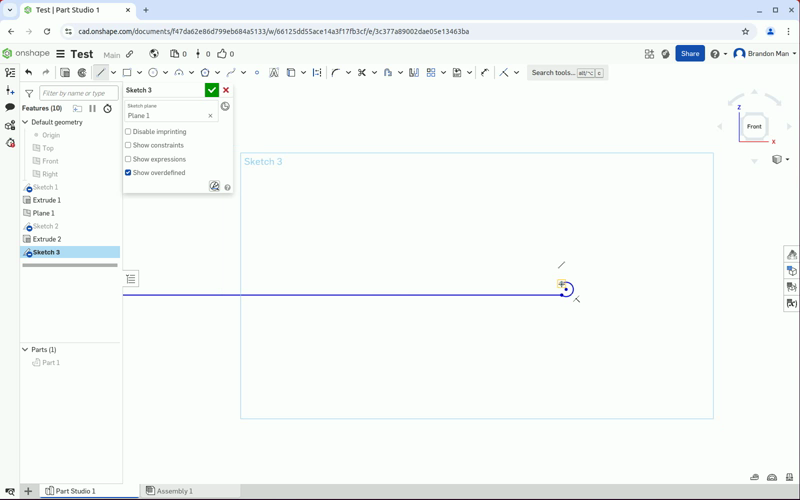
scroll(-6)
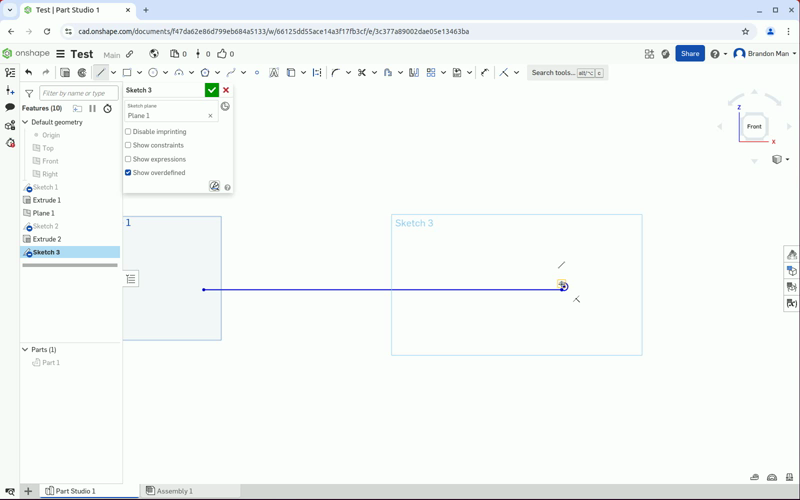
scroll(-6)
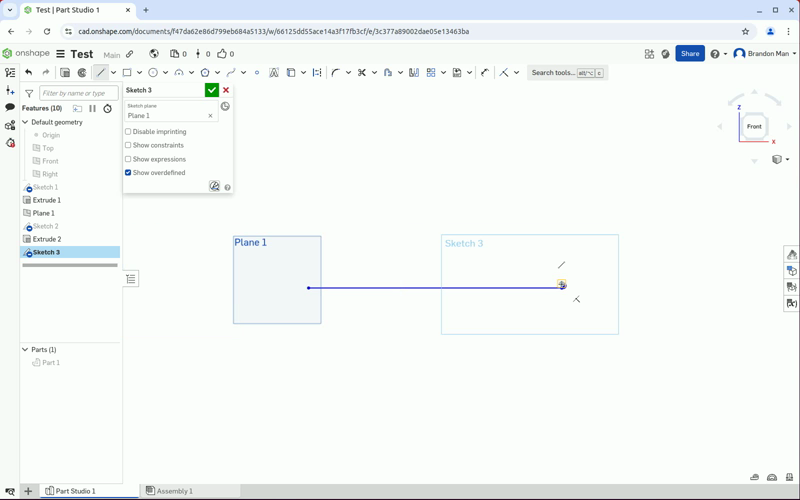
scroll(-6)
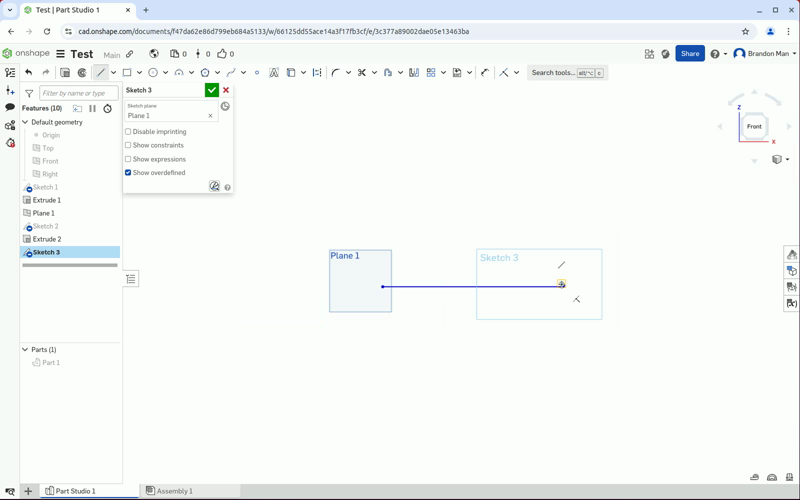
scroll(-6)
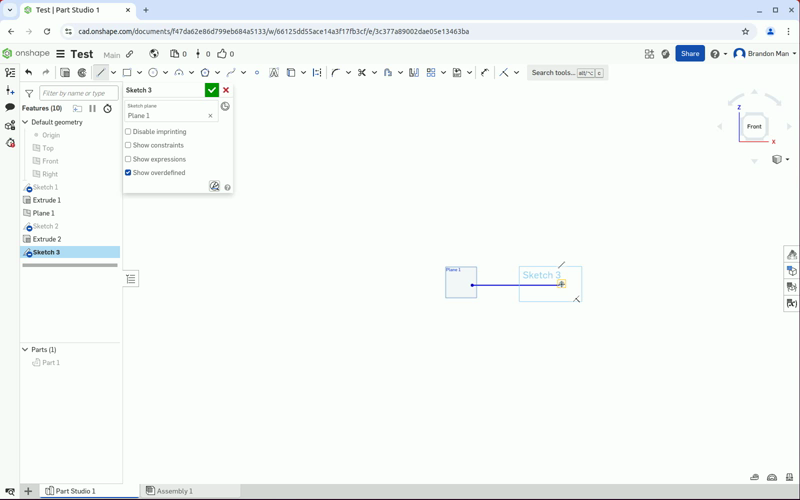
key_down(shift)
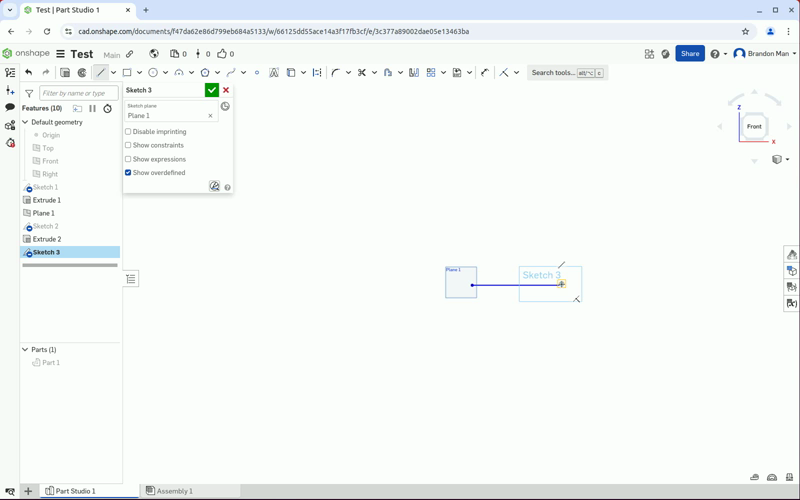
mouse_move(472, 283)
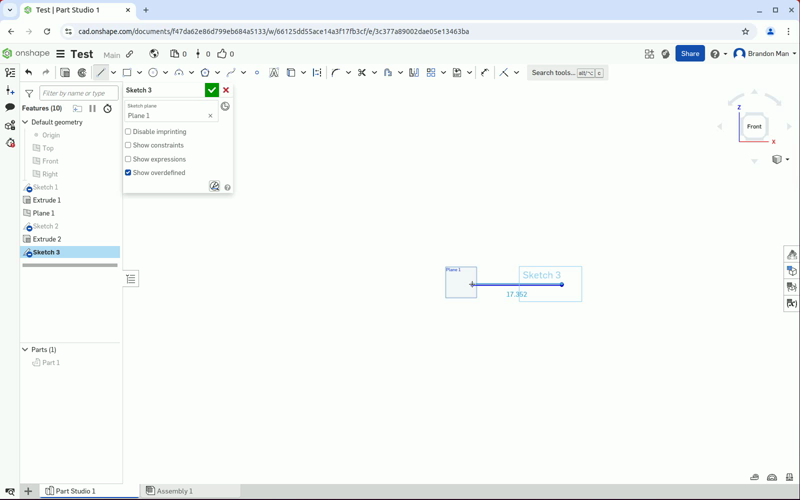
scroll(6)
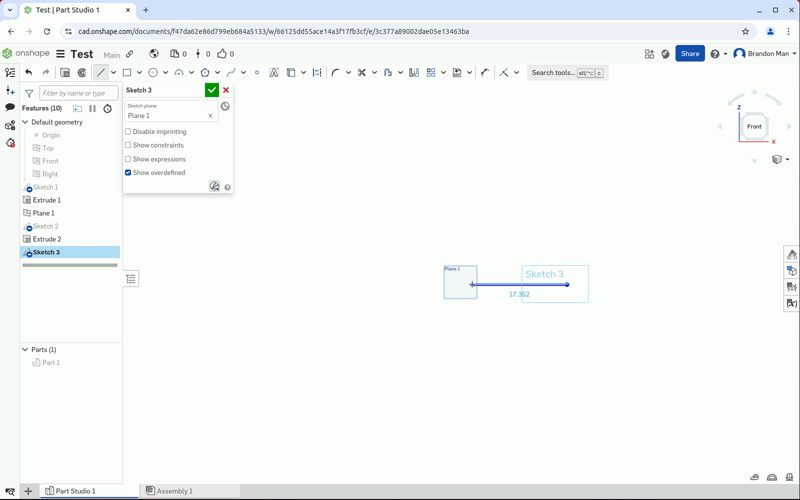
scroll(6)
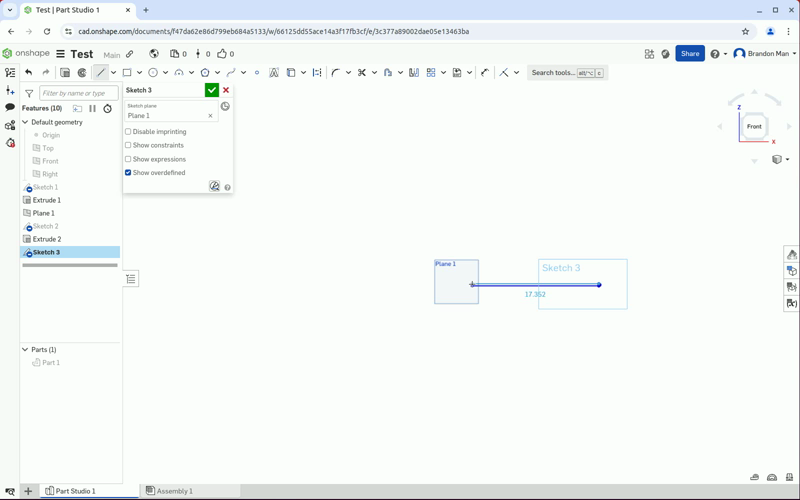
scroll(6)
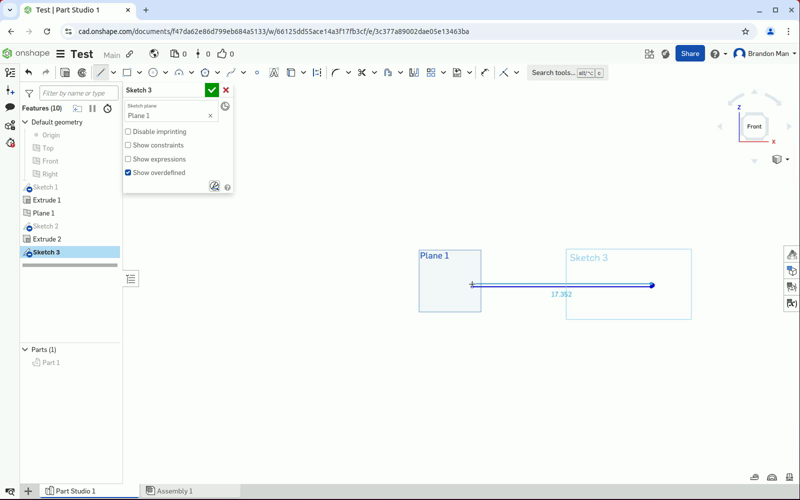
scroll(6)
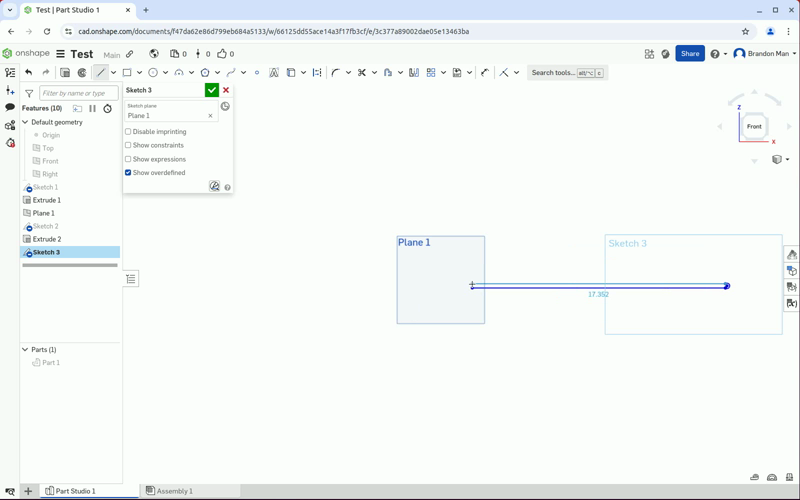
scroll(6)
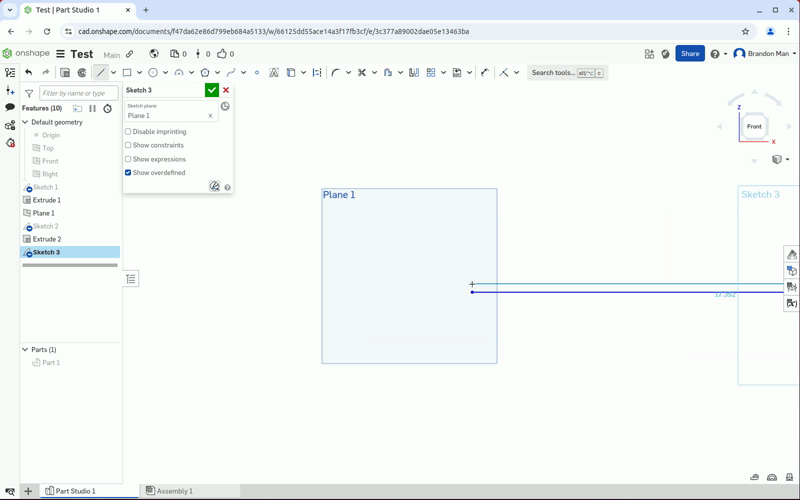
scroll(6)
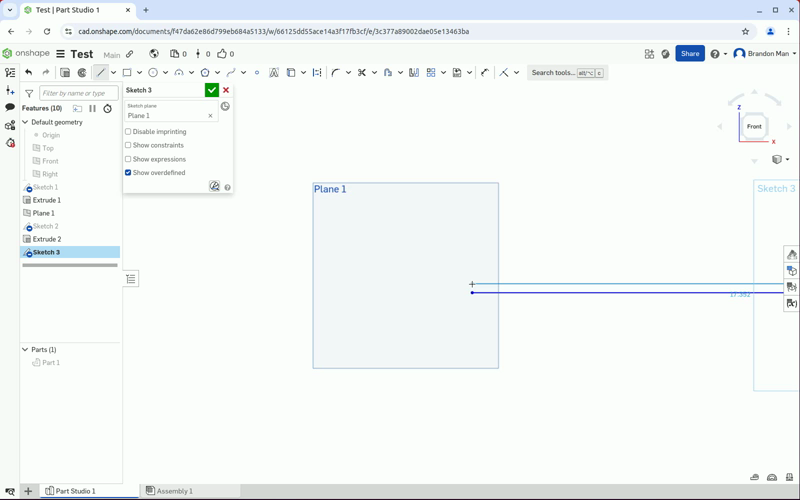
scroll(6)
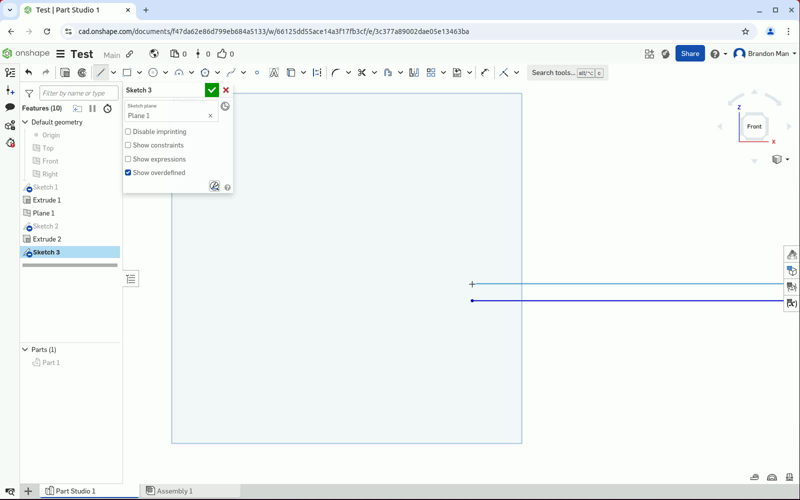
click(472, 283)
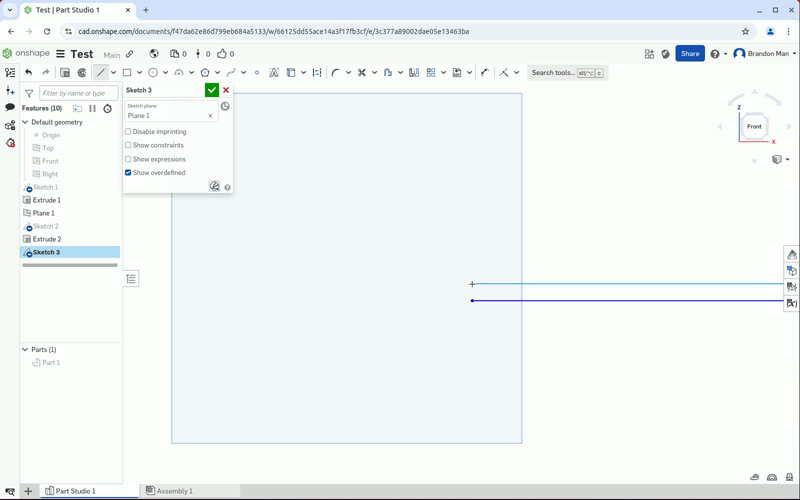
scroll(-6)
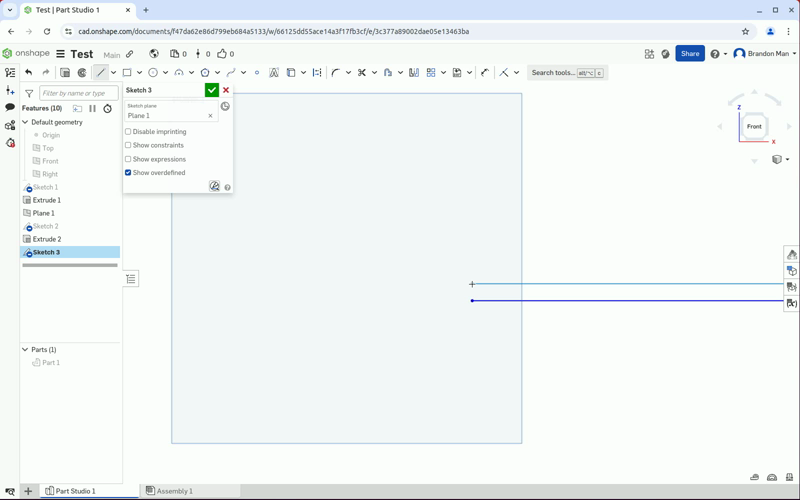
scroll(-6)
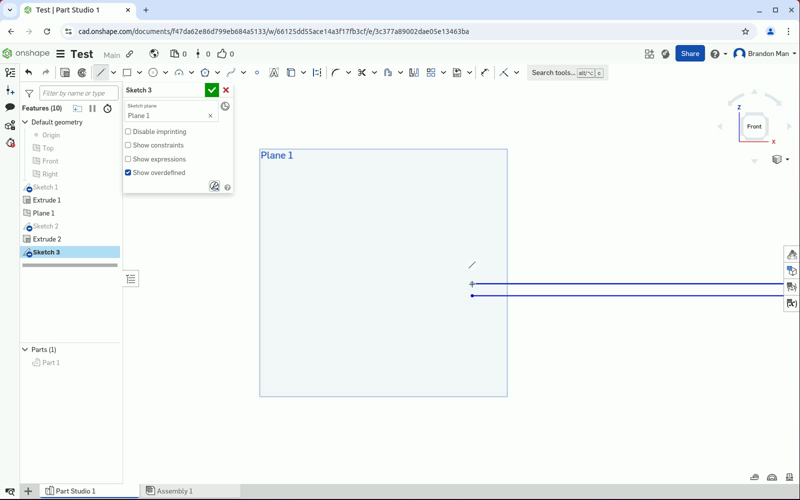
scroll(-6)
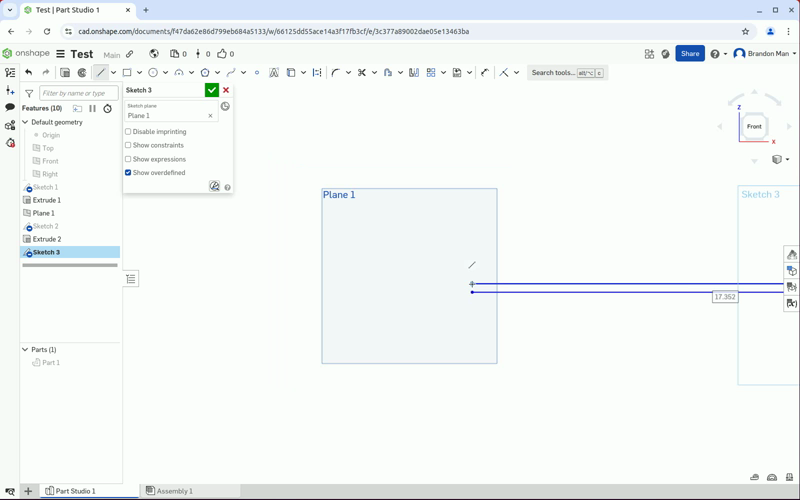
scroll(-6)
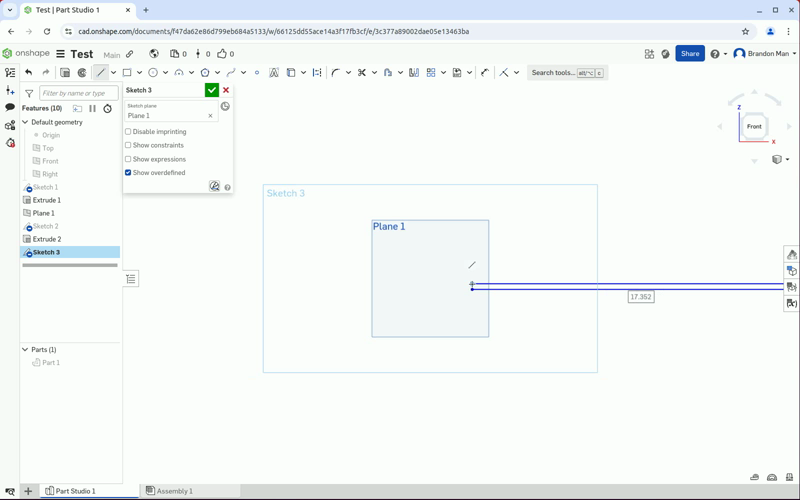
scroll(-6)
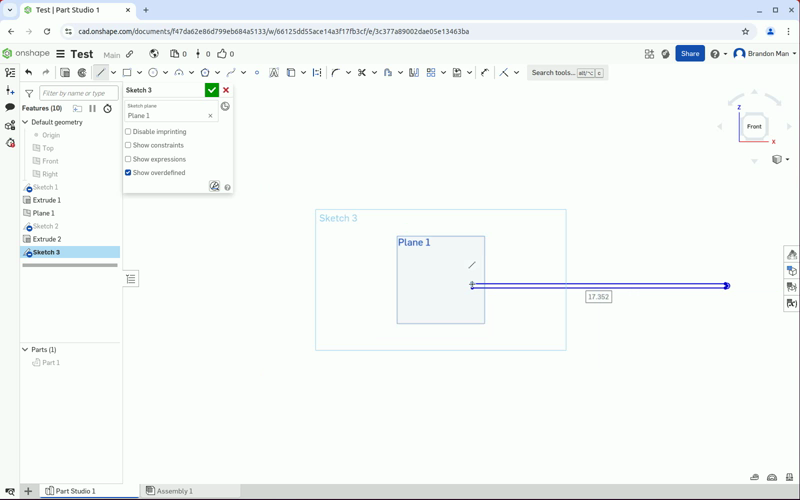
scroll(-6)
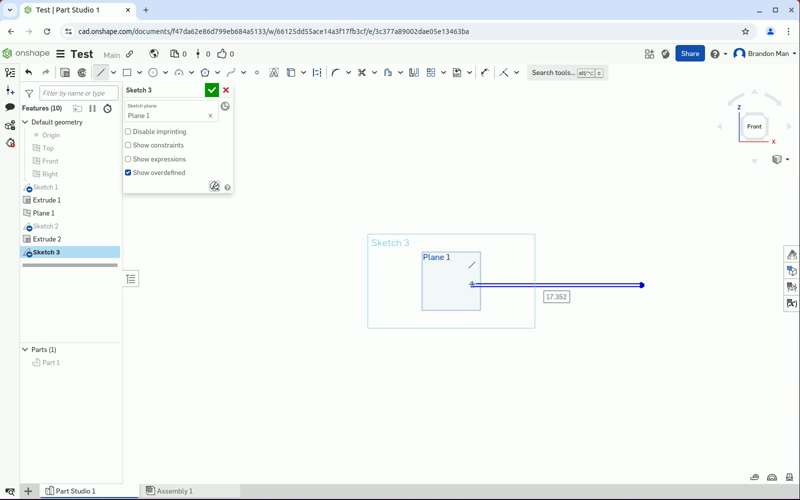
scroll(-6)
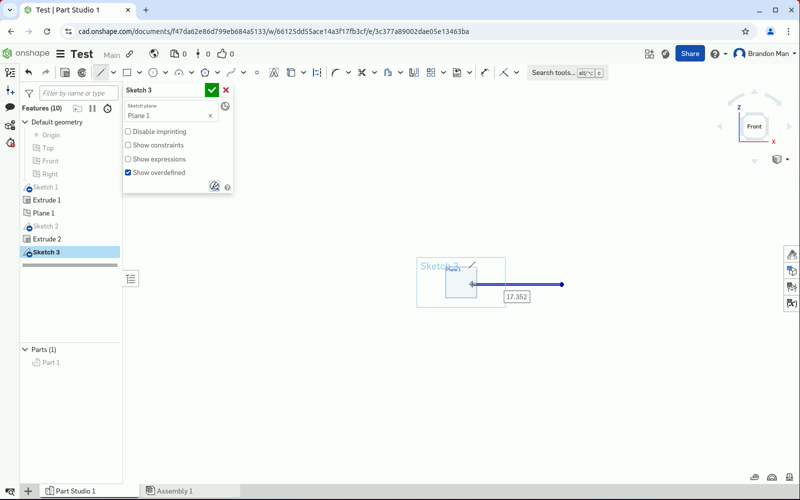
key_up(shift)
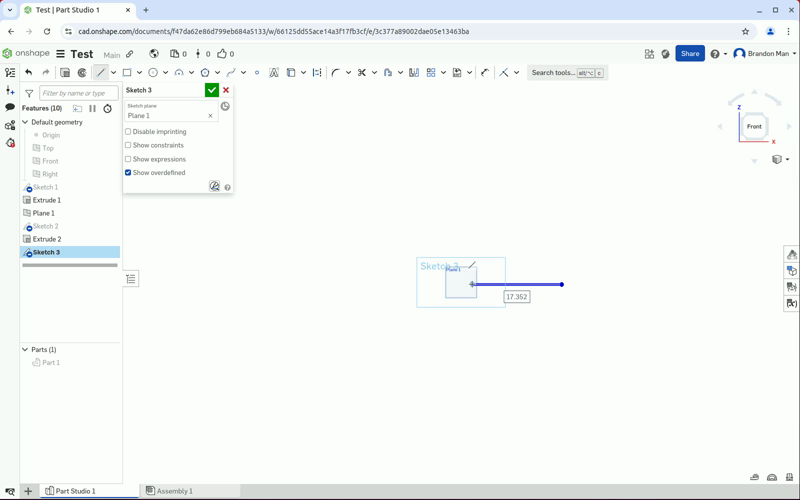
key(esc)
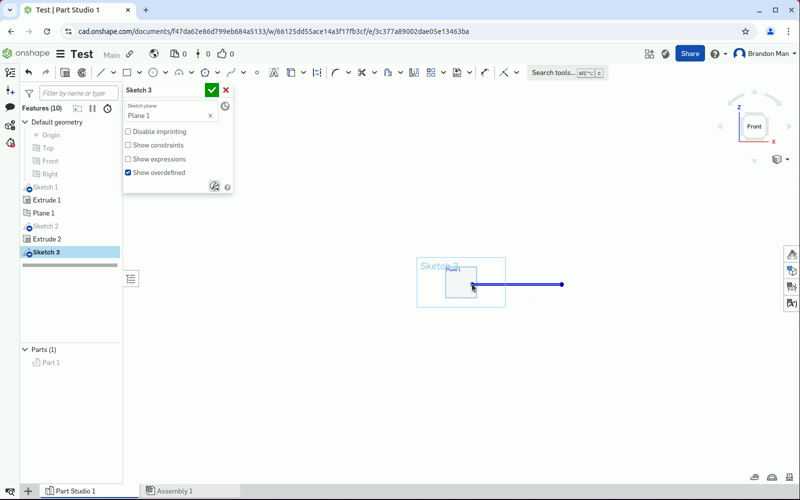
key(a)
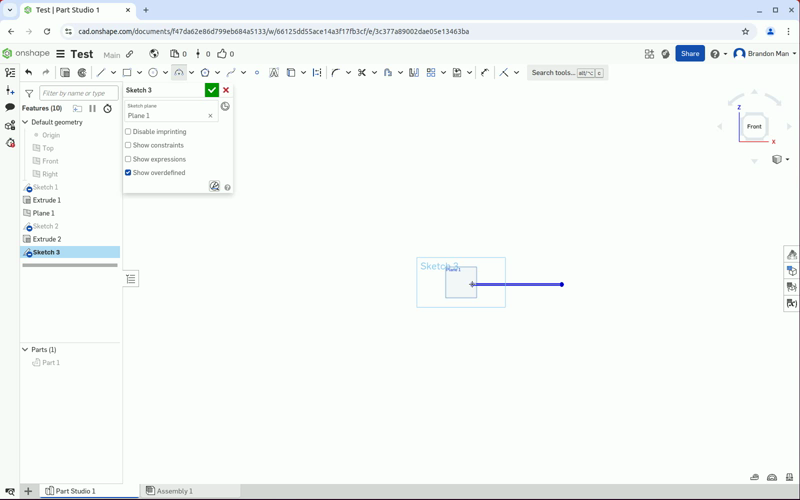
mouse_move(472, 283)
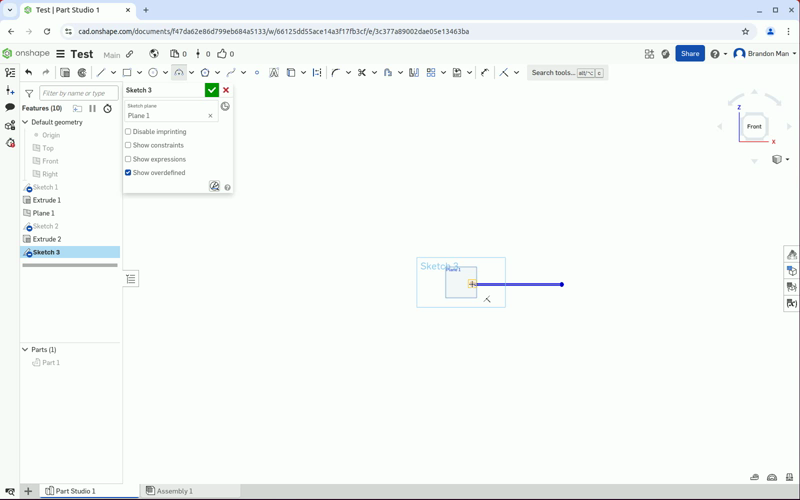
scroll(6)
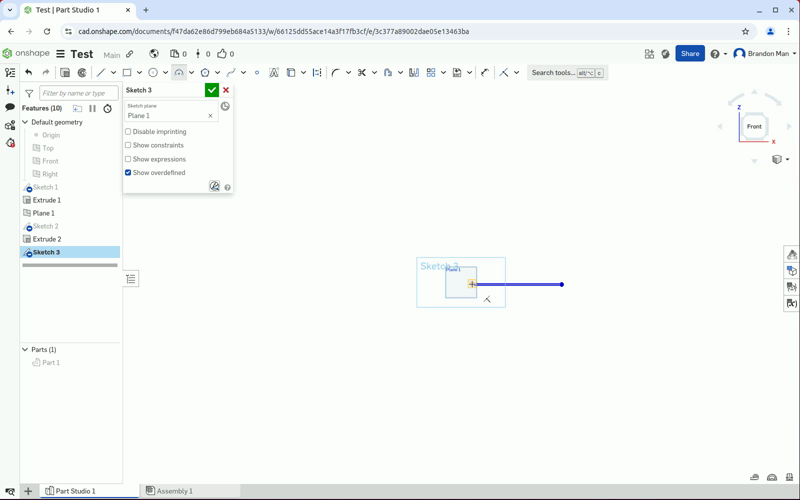
scroll(6)
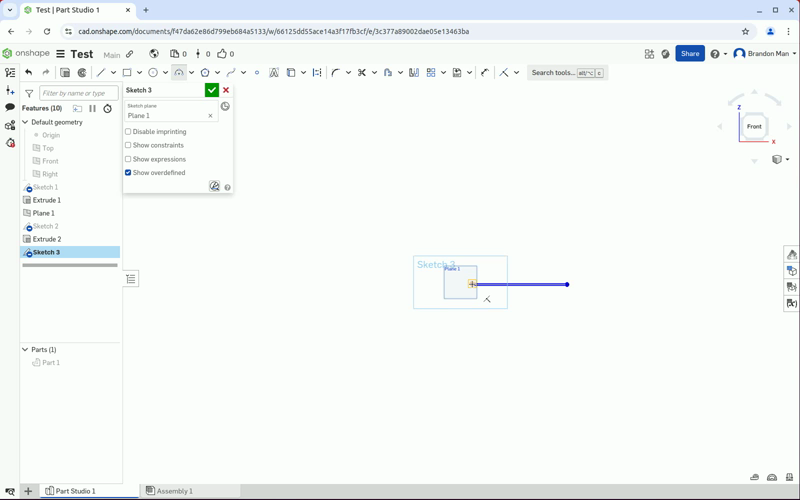
scroll(6)
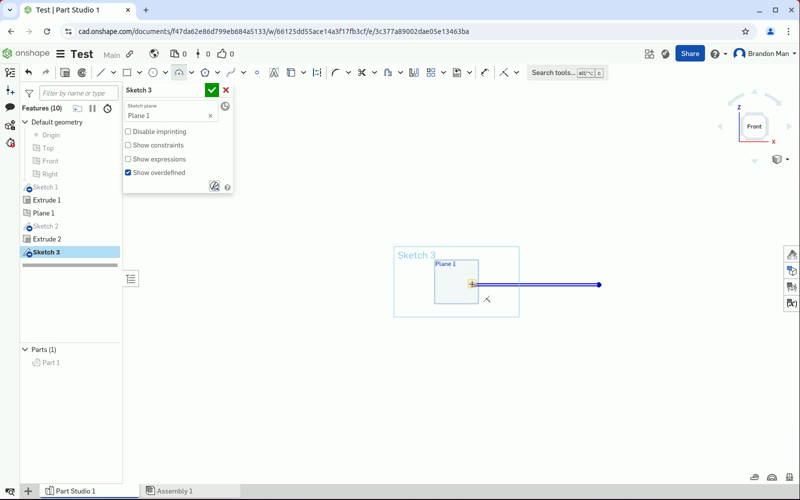
scroll(6)
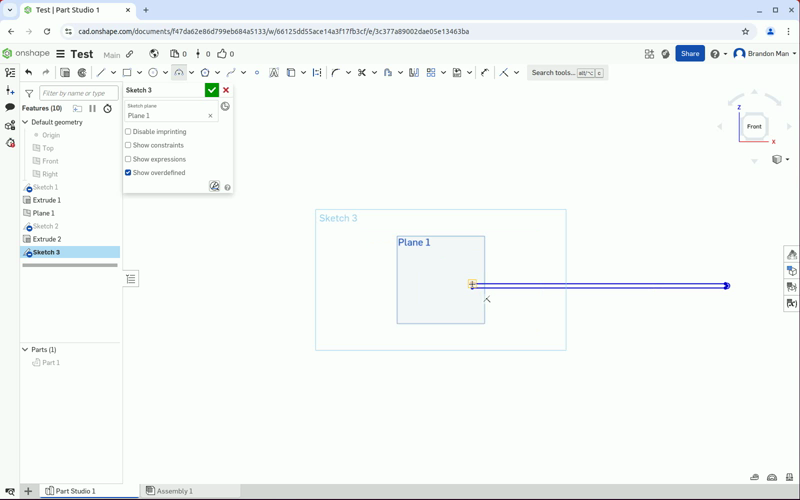
scroll(6)
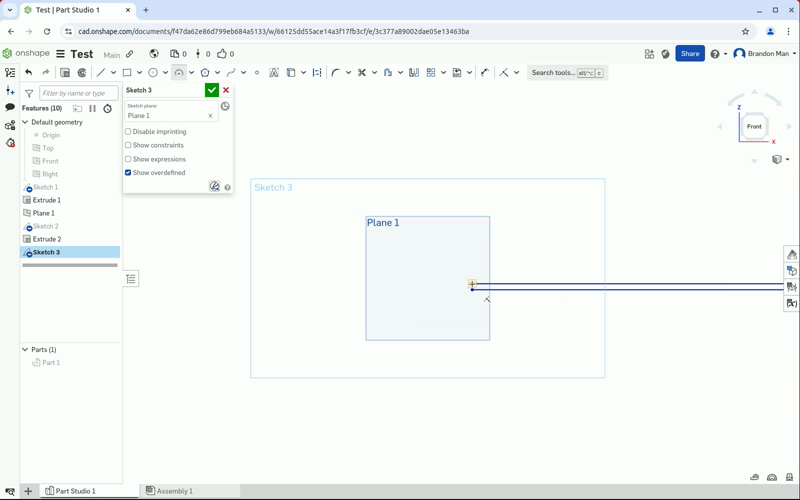
scroll(6)
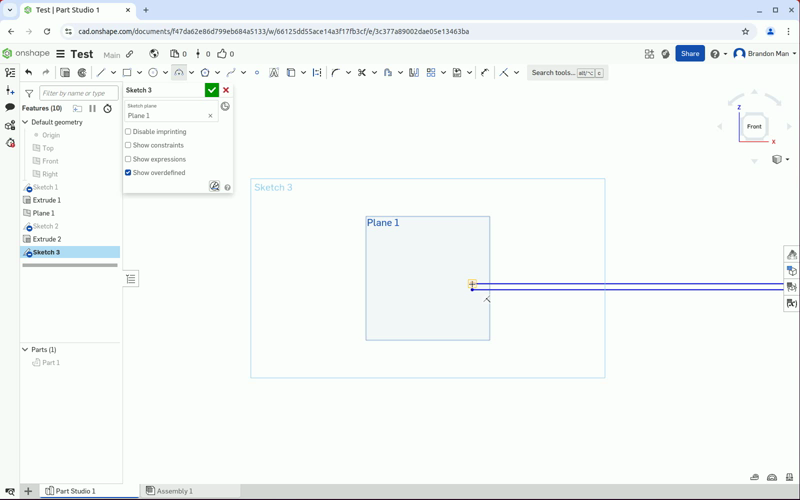
scroll(6)
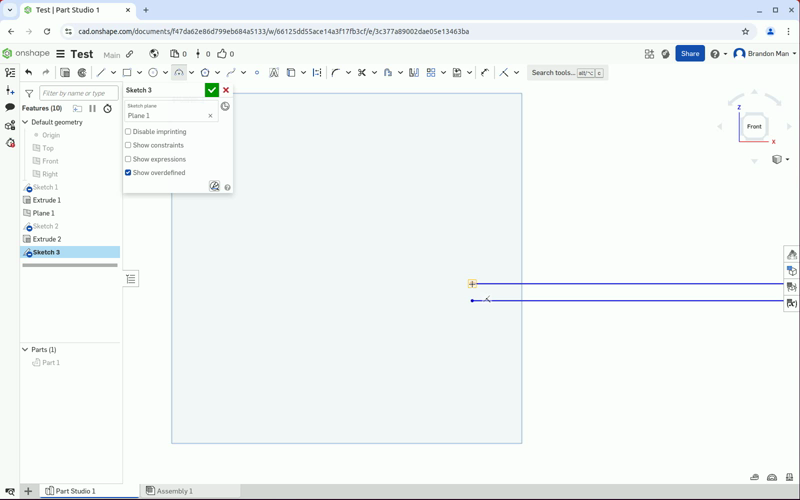
click(472, 283)
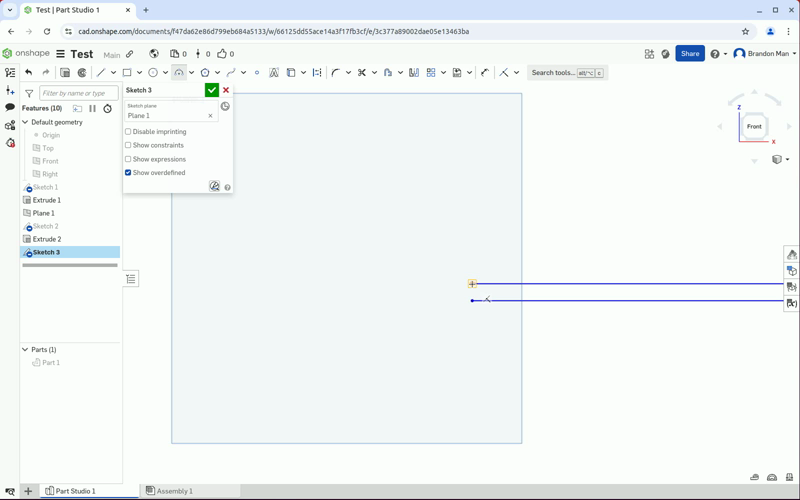
scroll(-6)
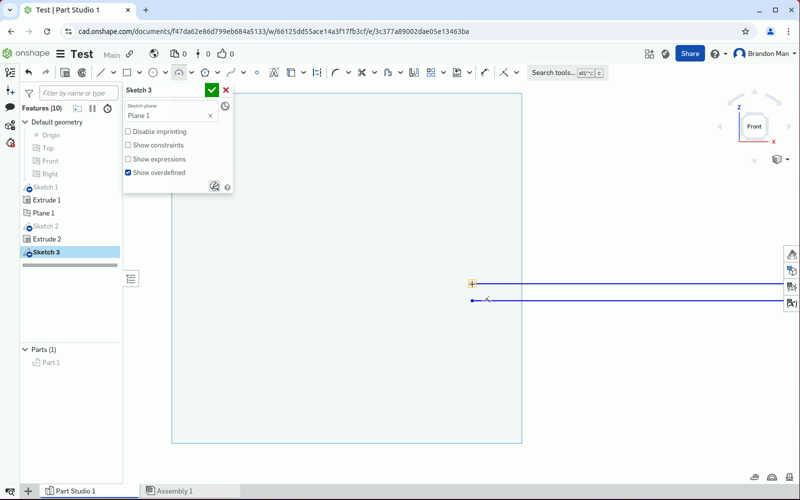
scroll(-6)
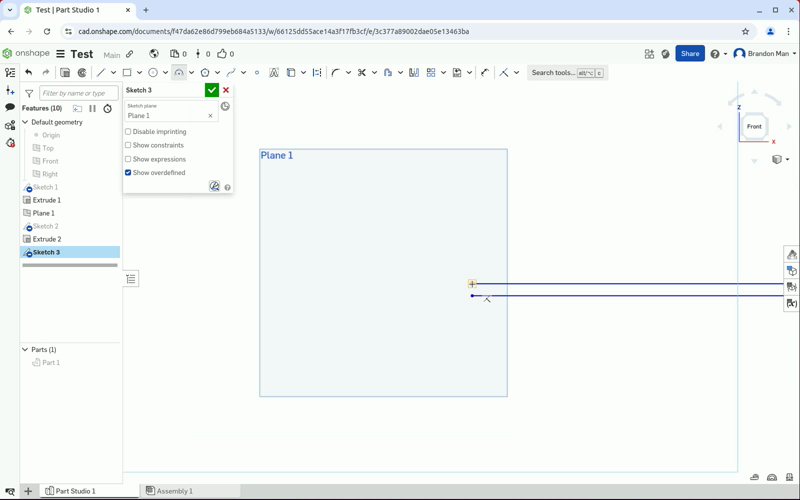
scroll(-6)
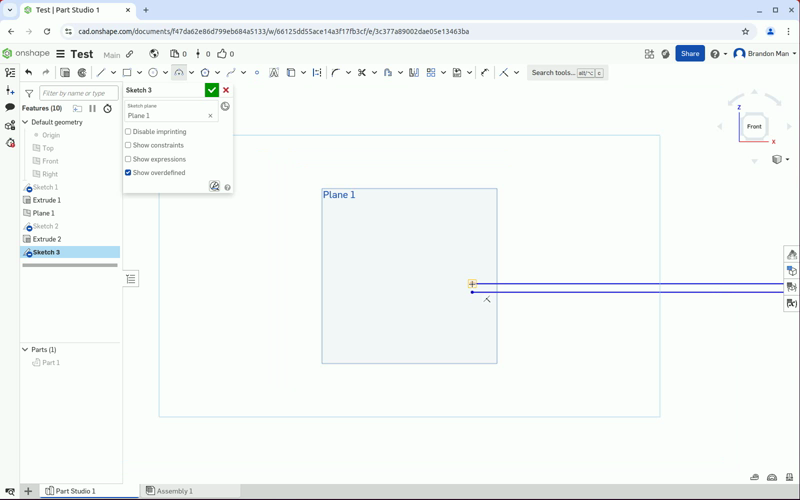
scroll(-6)
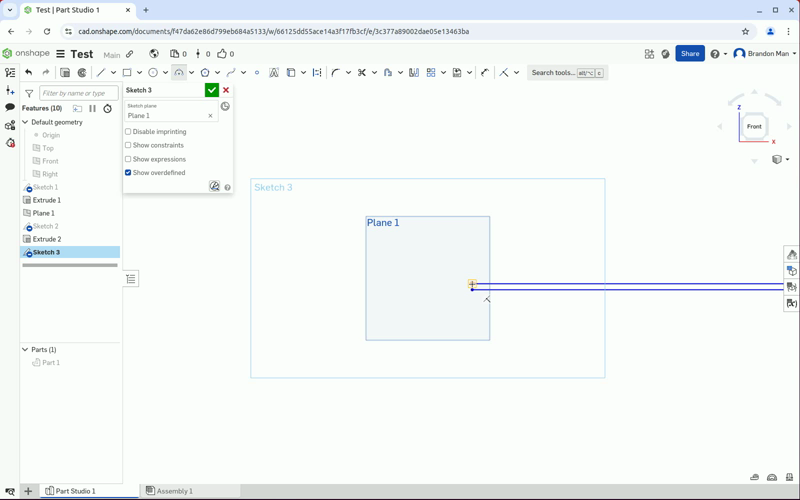
scroll(-6)
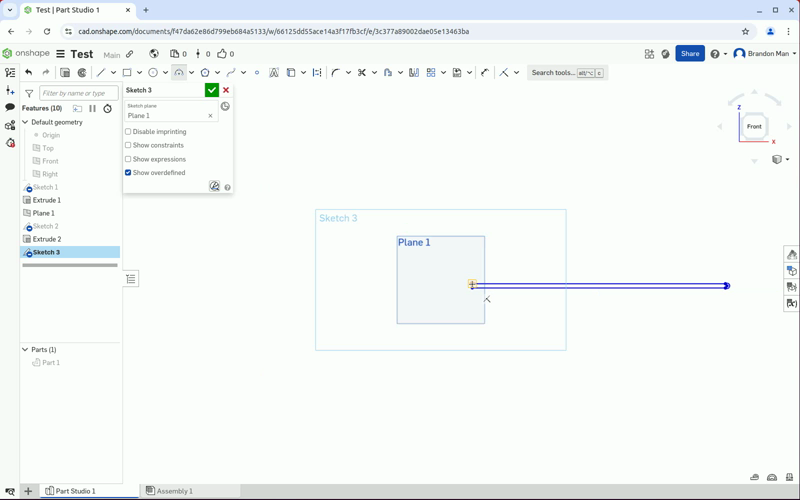
scroll(-6)
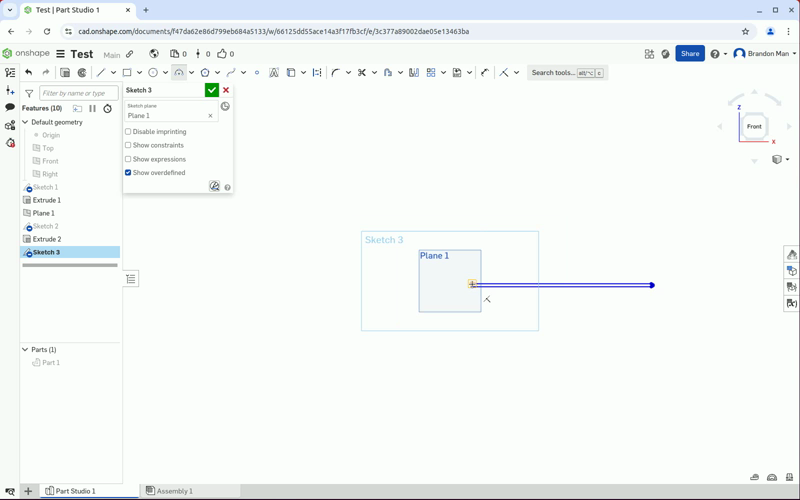
scroll(-6)
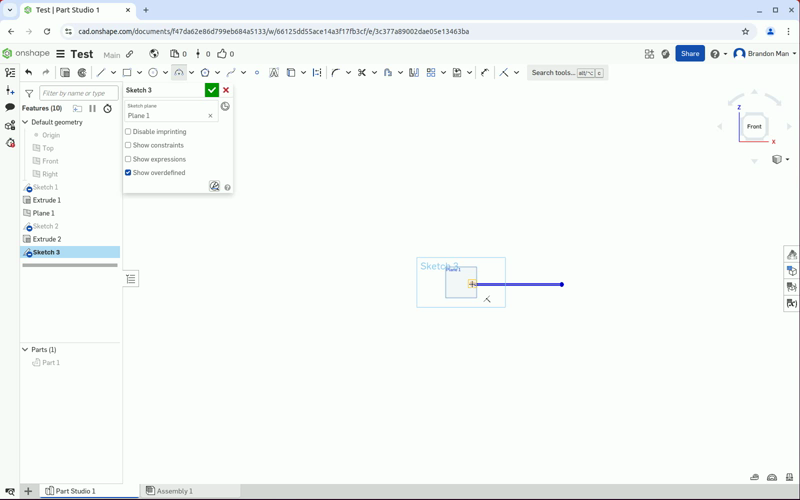
mouse_move(472, 285)
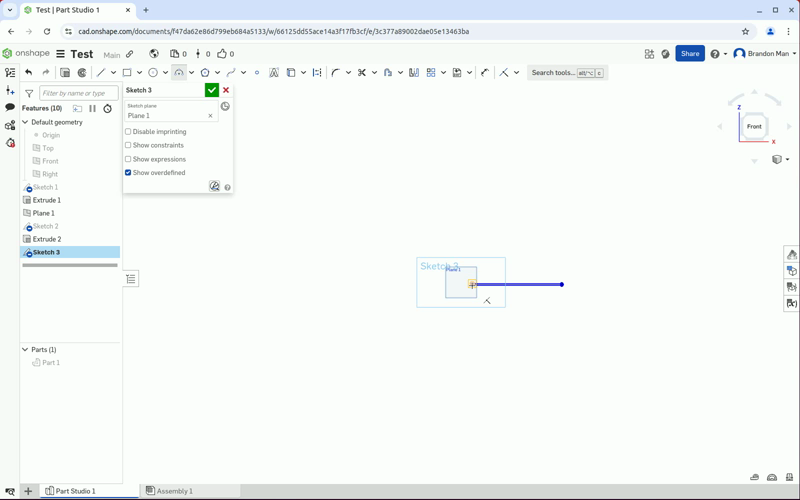
scroll(6)
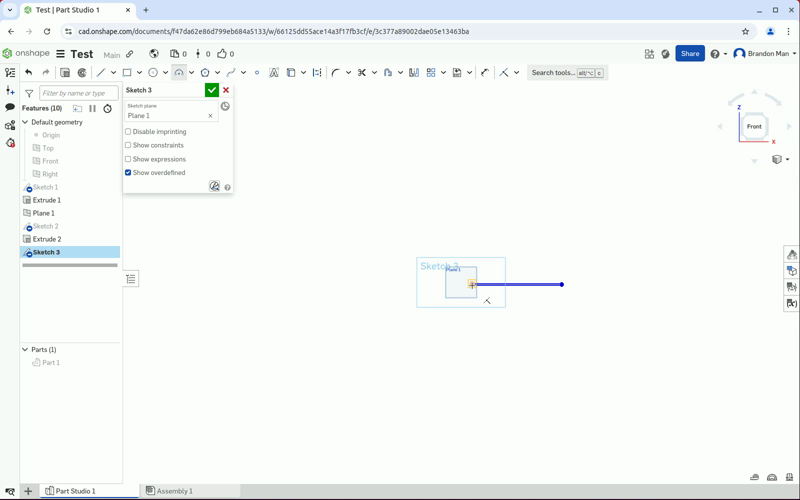
scroll(6)
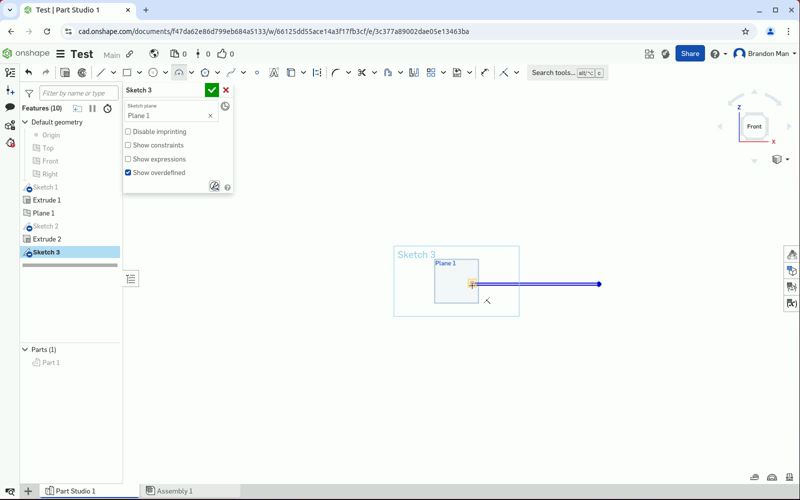
scroll(6)
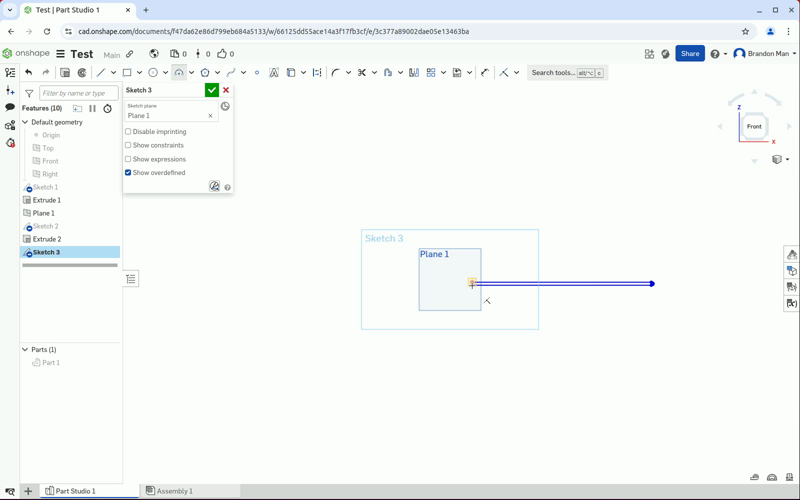
scroll(6)
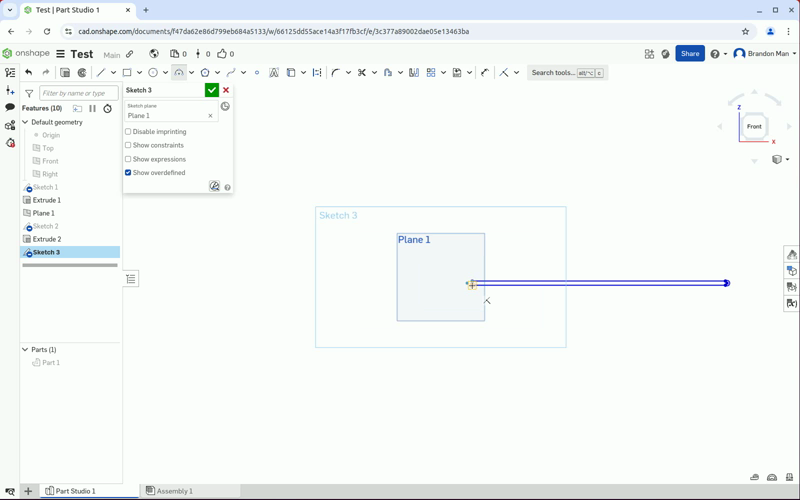
scroll(6)
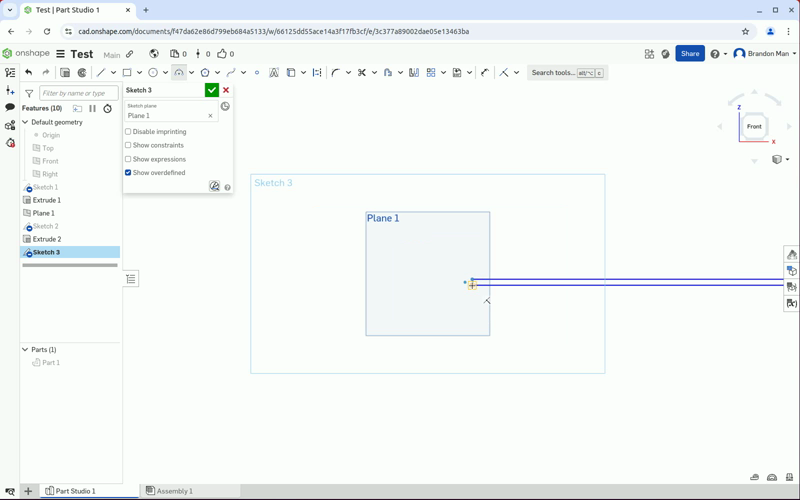
scroll(6)
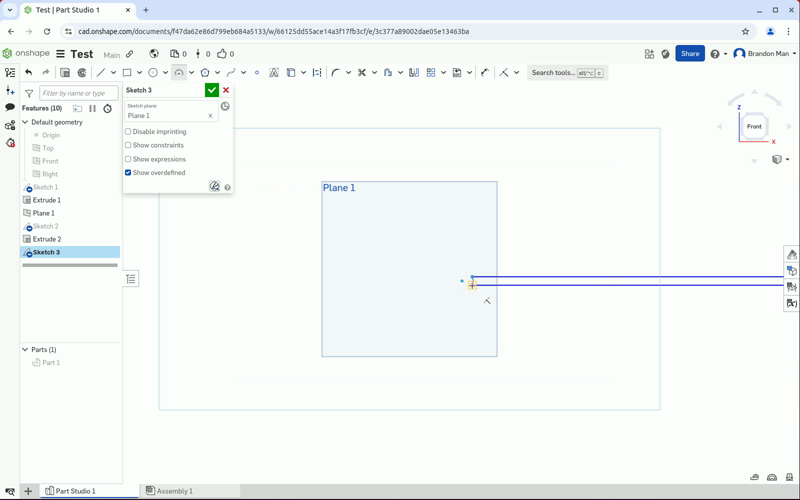
scroll(6)
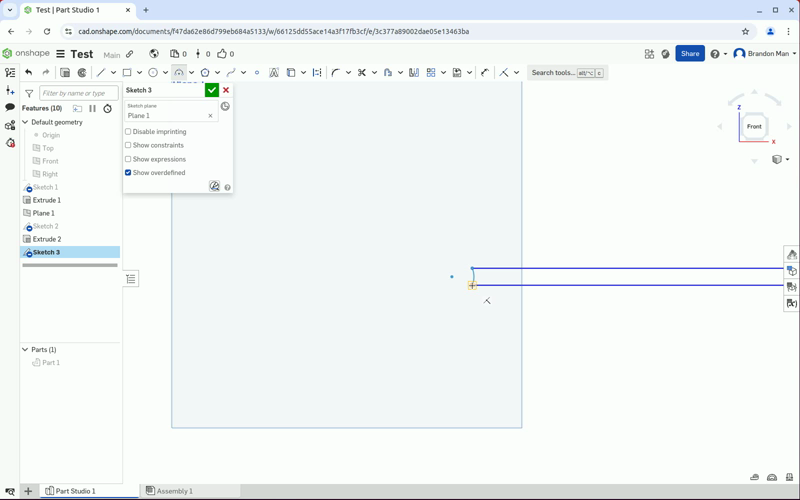
click(472, 285)
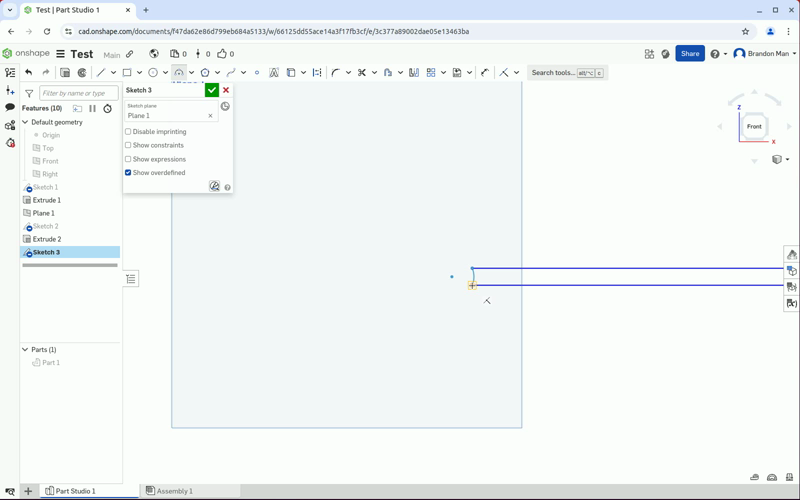
scroll(-6)
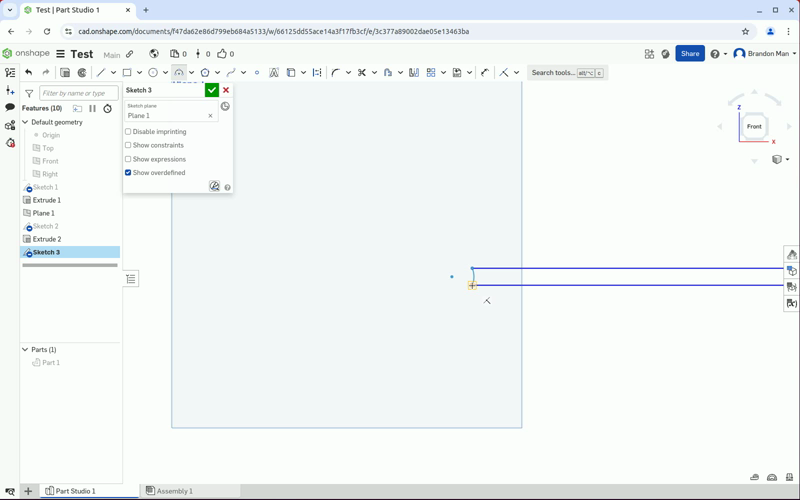
scroll(-6)
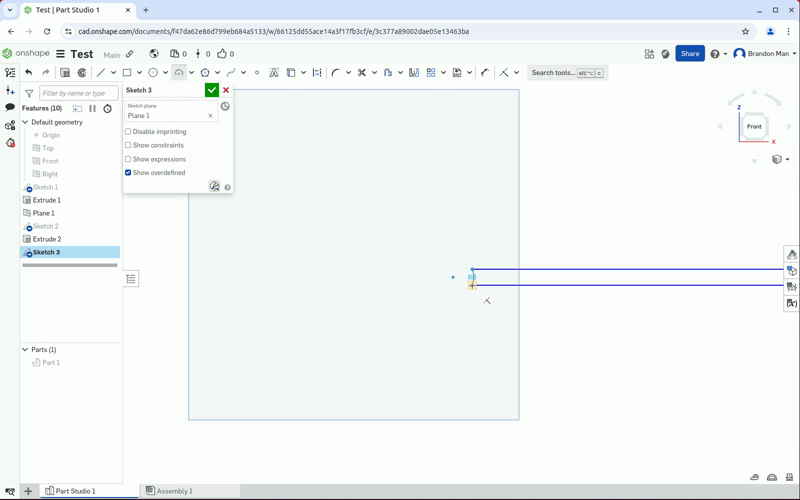
scroll(-6)
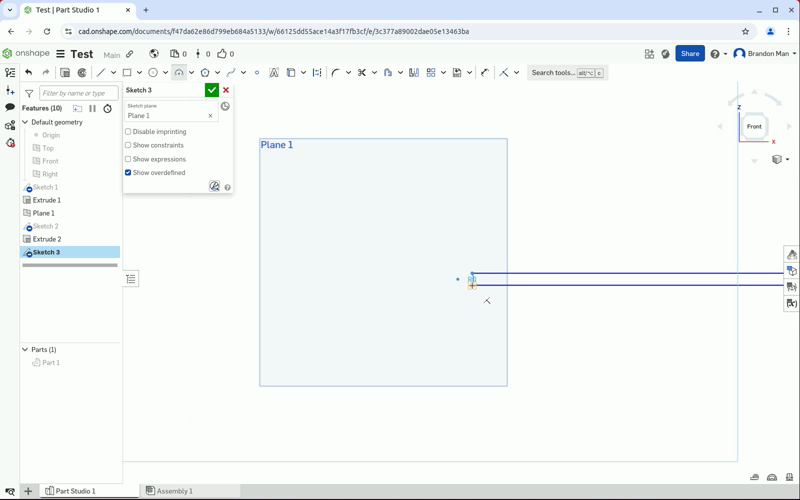
scroll(-6)
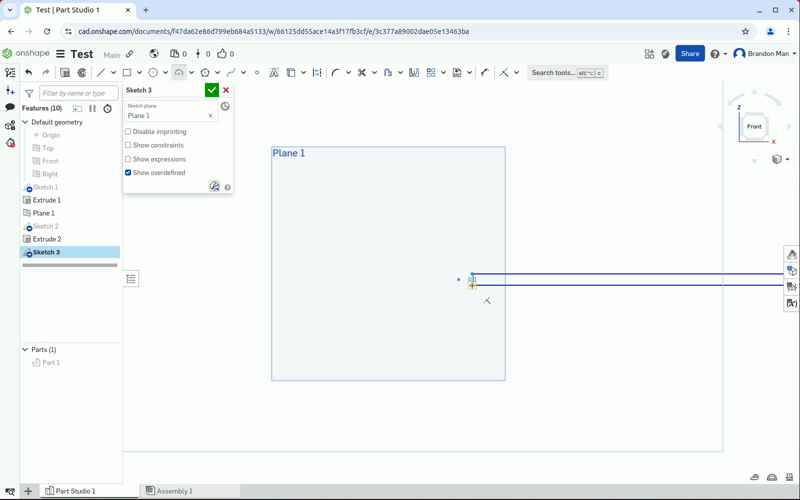
scroll(-6)
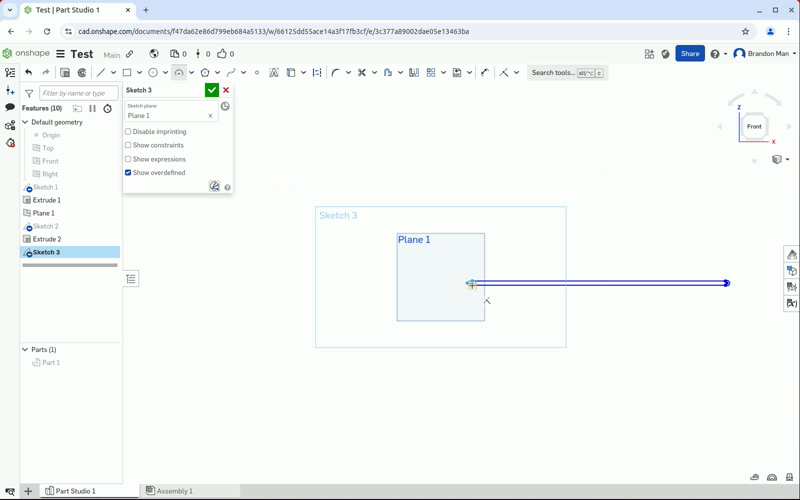
scroll(-6)
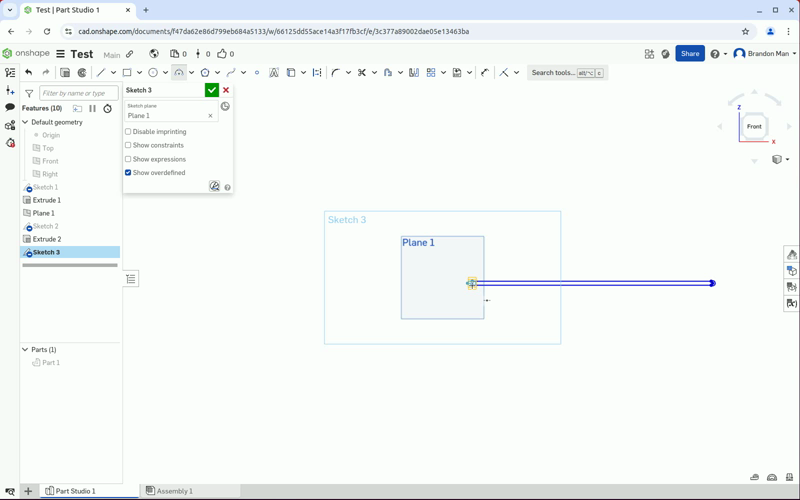
scroll(-6)
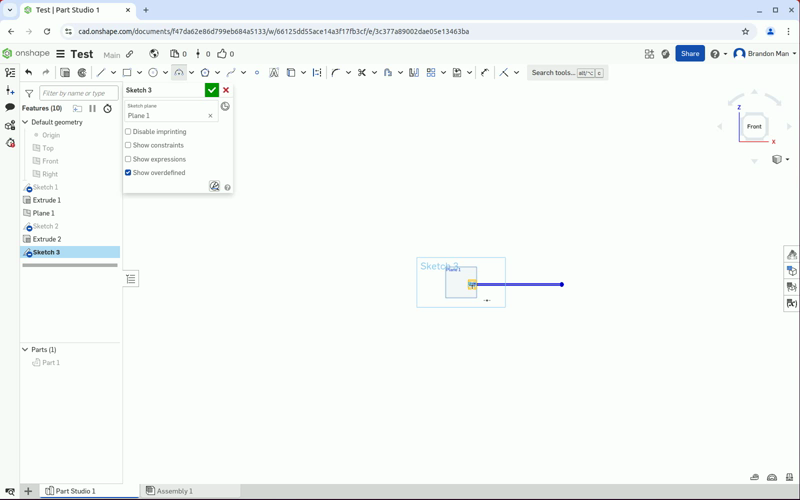
key_down(shift)
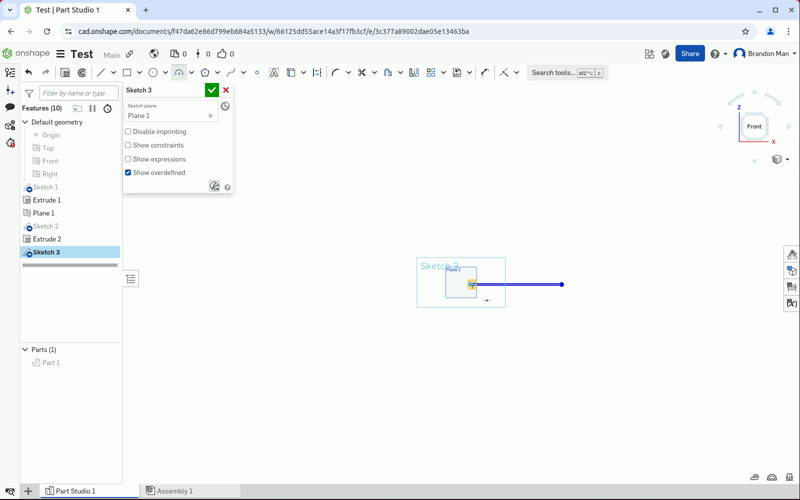
mouse_move(471, 284)
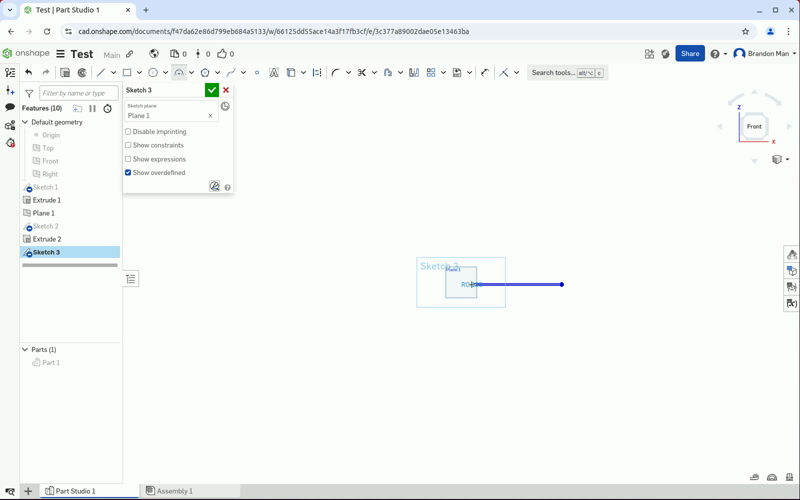
scroll(6)
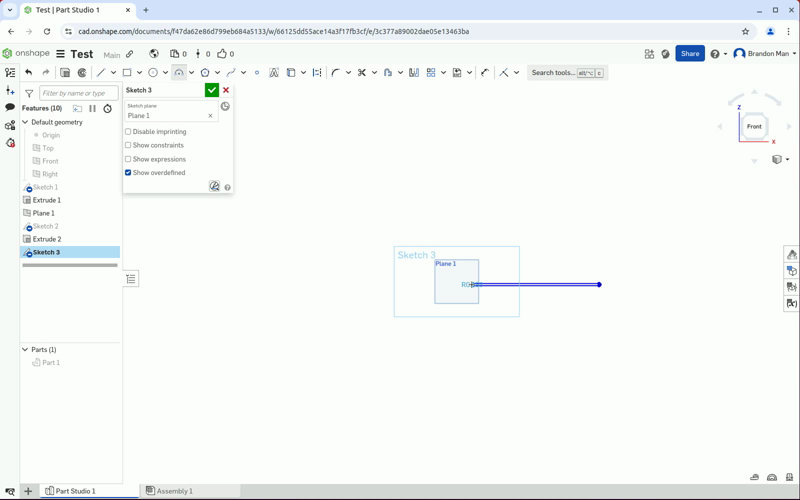
scroll(6)
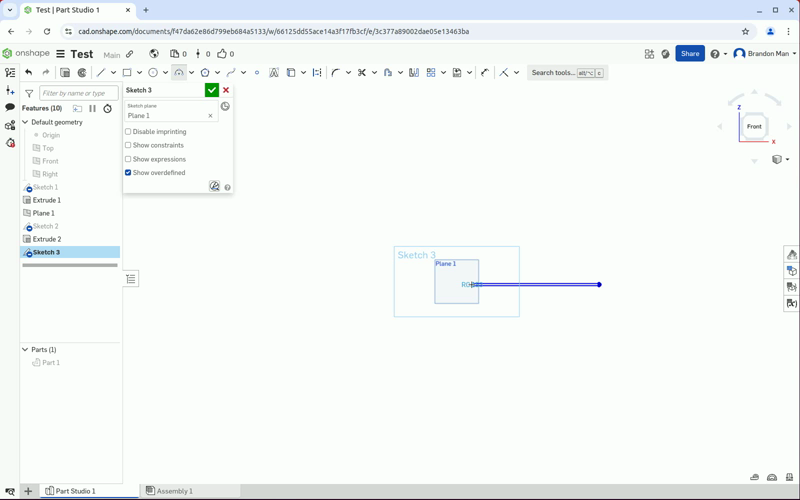
scroll(6)
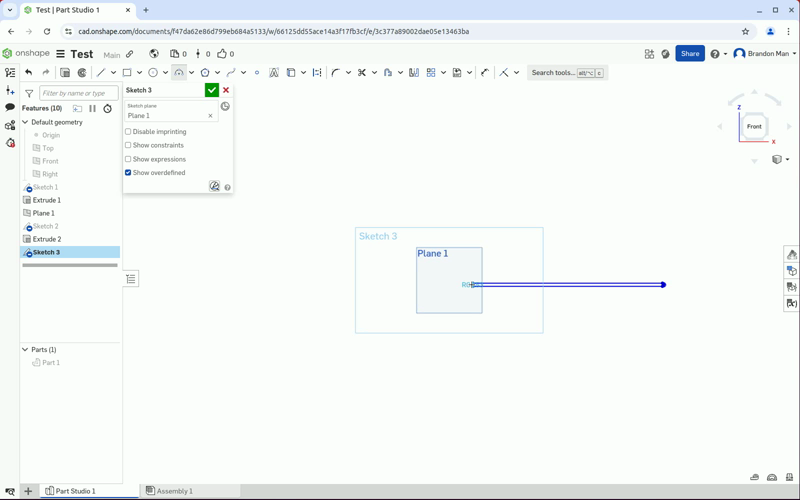
scroll(6)
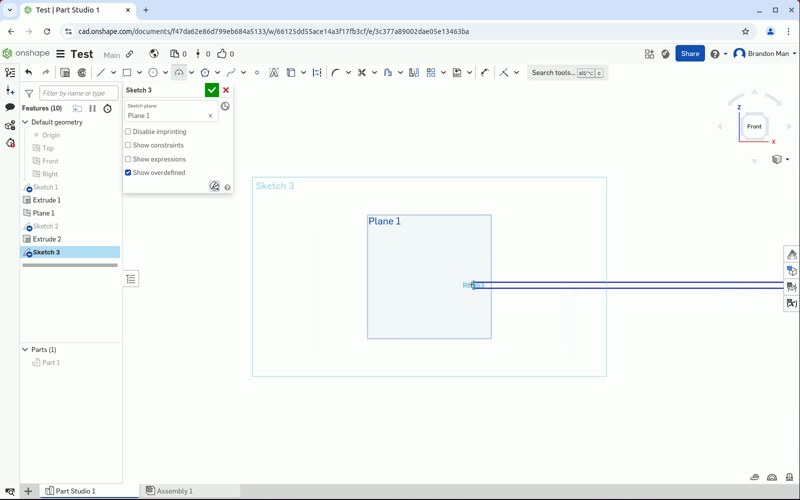
scroll(6)
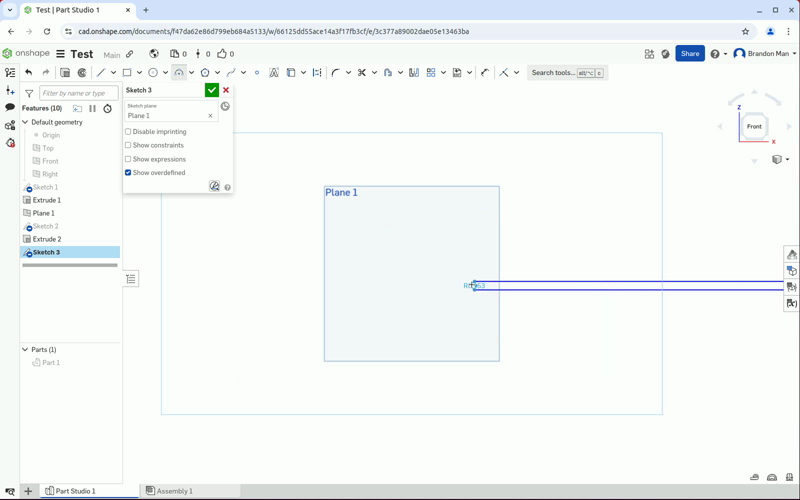
scroll(6)
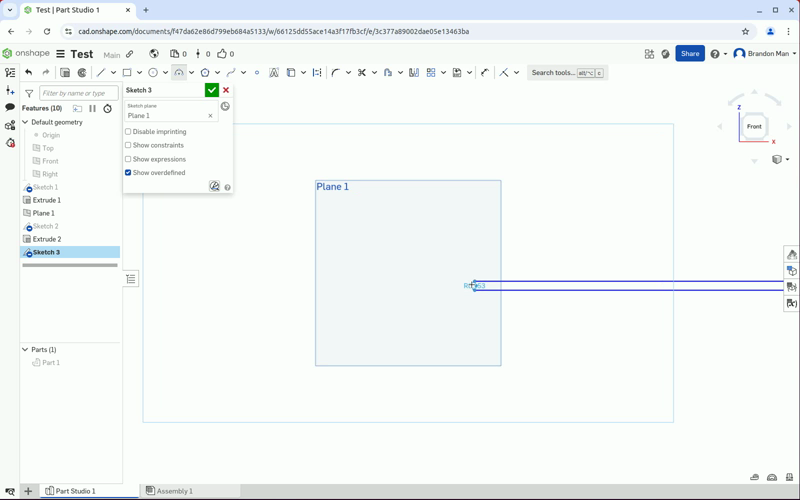
scroll(6)
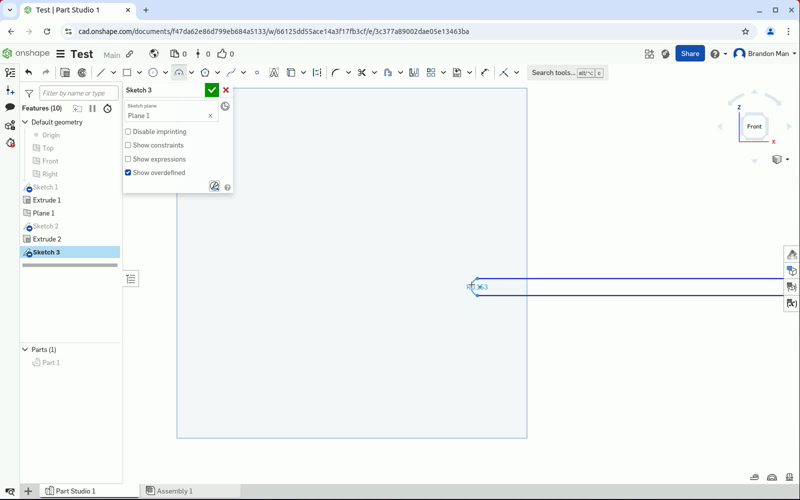
click(471, 284)
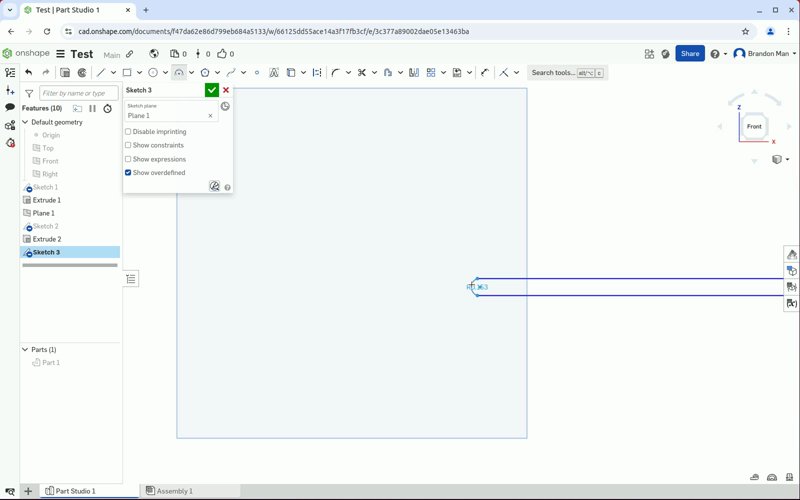
scroll(-6)
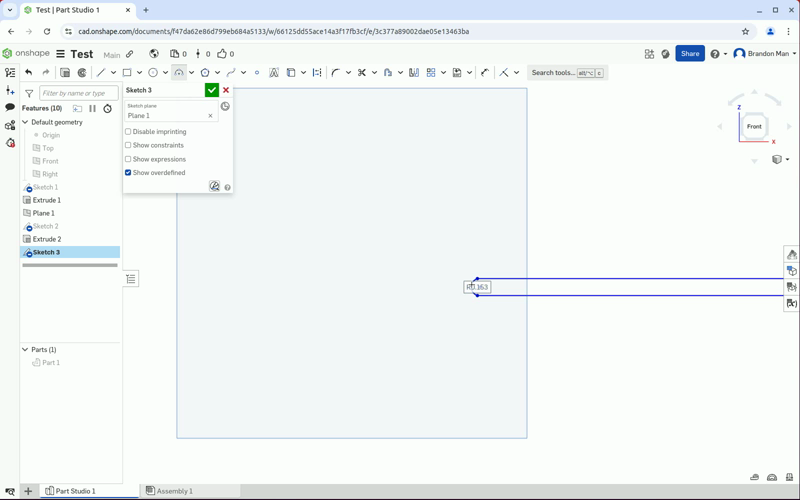
scroll(-6)
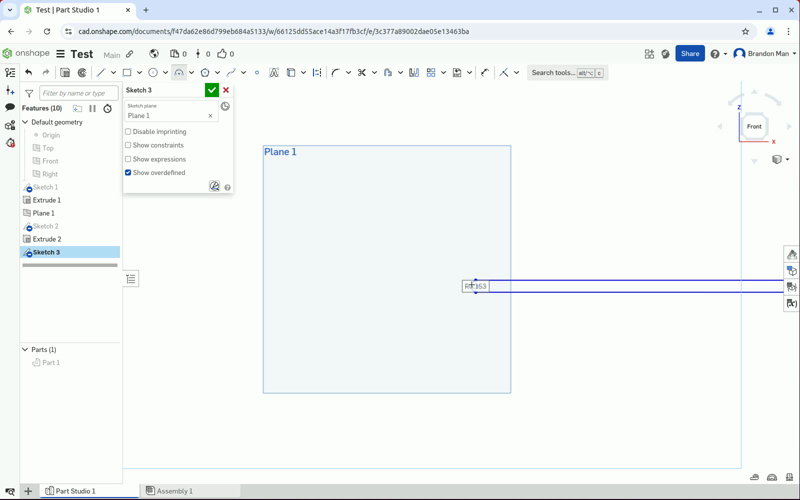
scroll(-6)
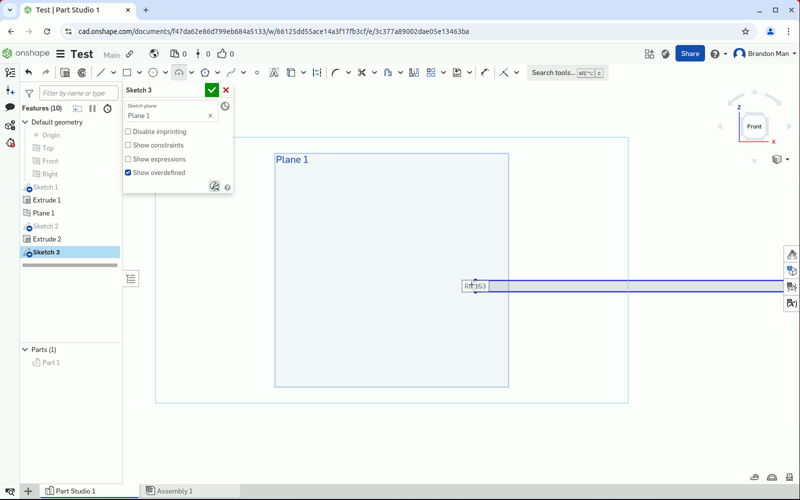
scroll(-6)
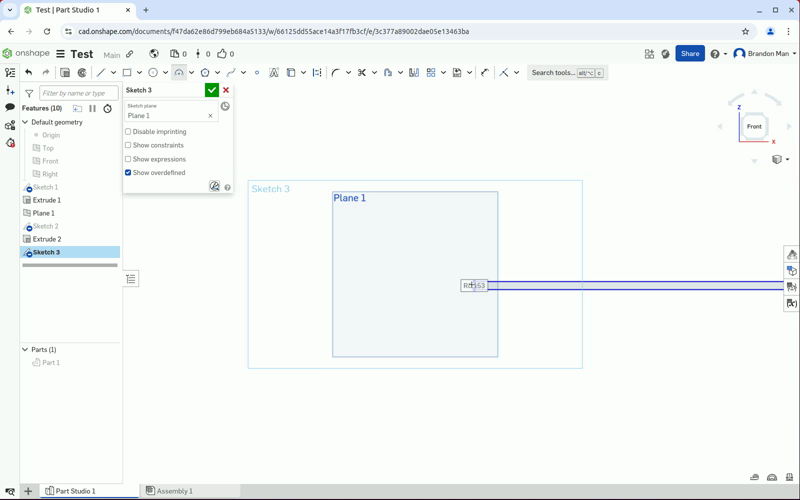
scroll(-6)
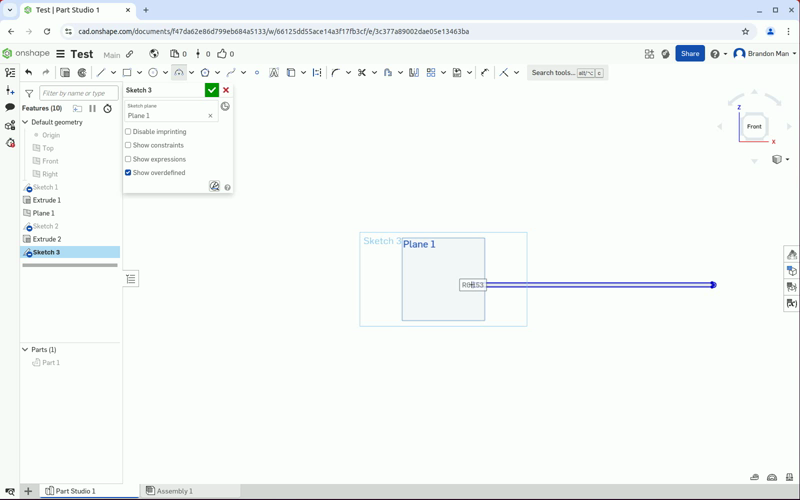
scroll(-6)
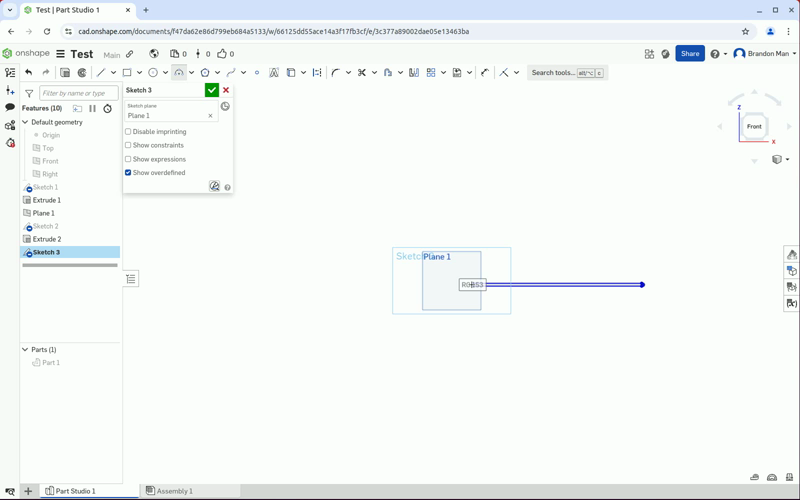
scroll(-6)
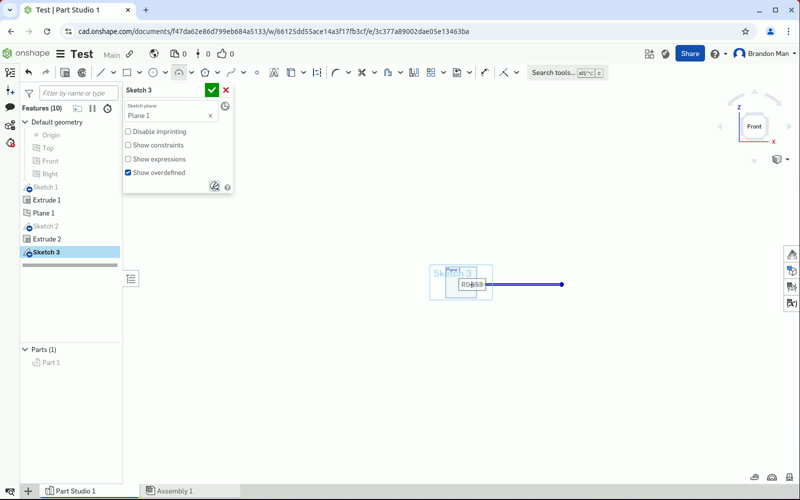
key_up(shift)
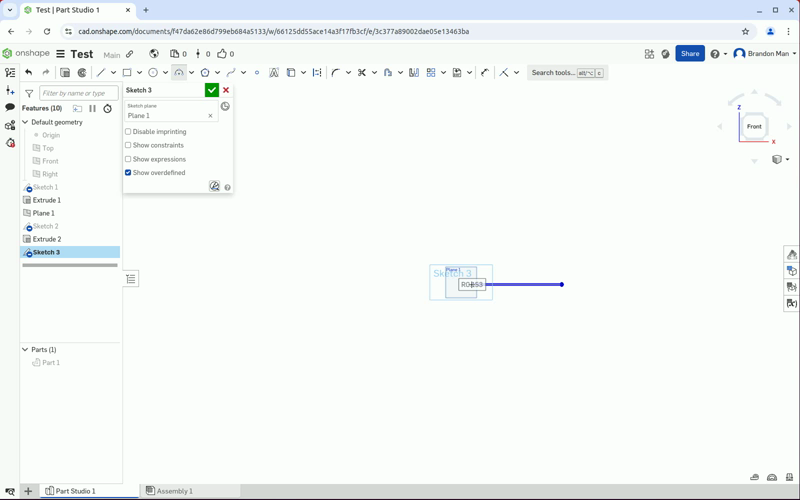
key(esc)
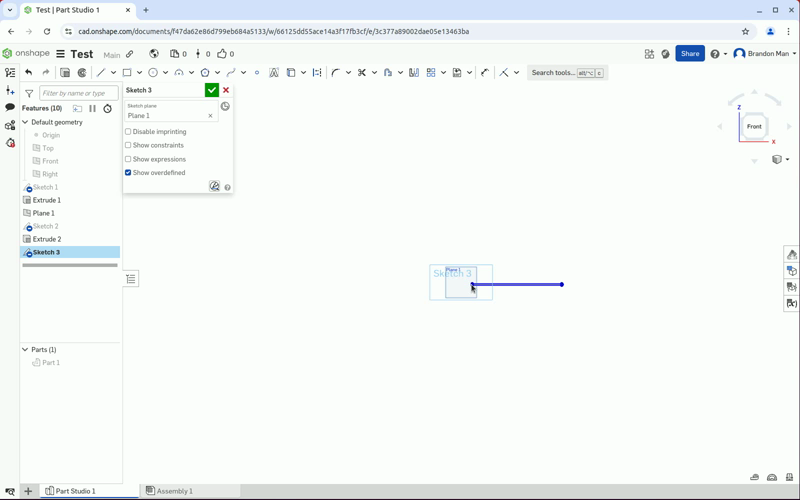
mouse_move(492, 284)
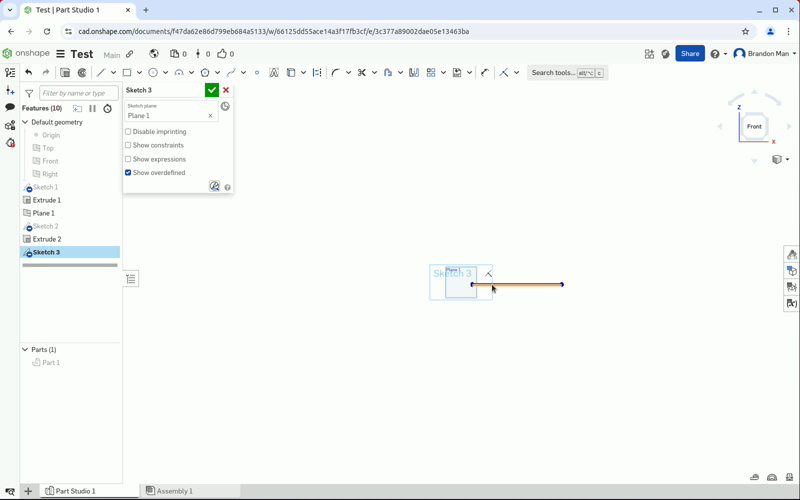
scroll(6)
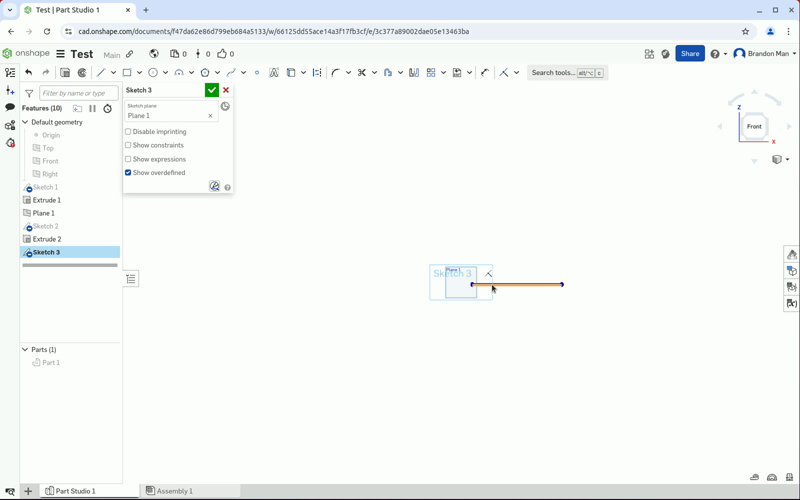
scroll(6)
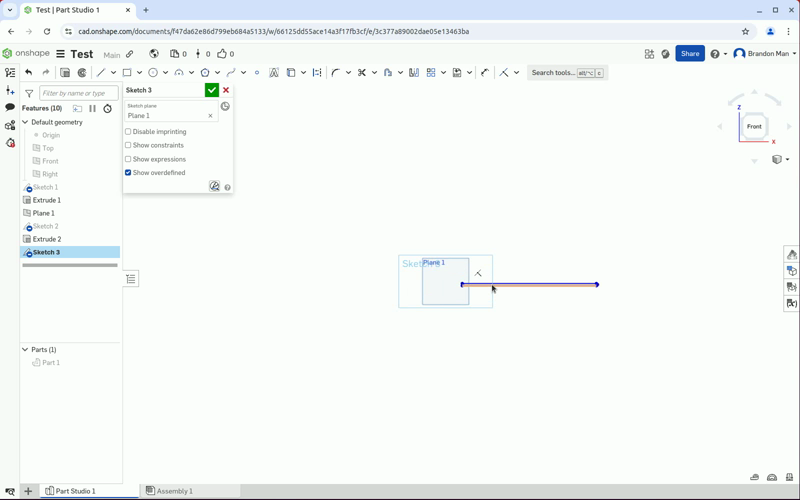
scroll(6)
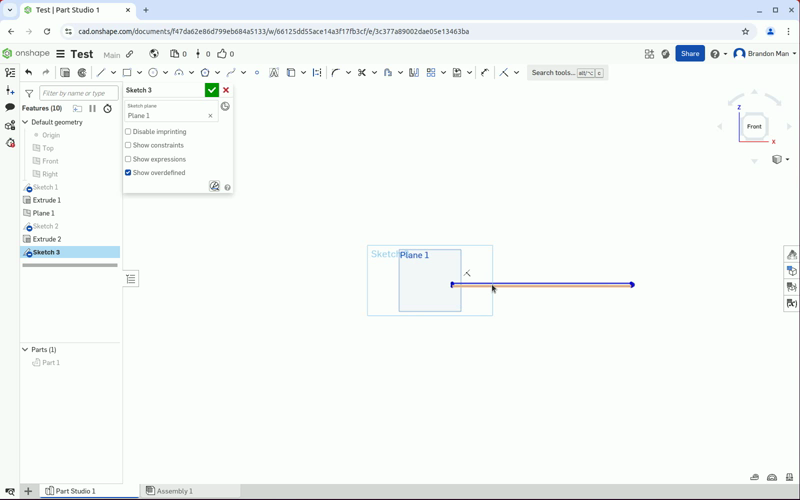
scroll(6)
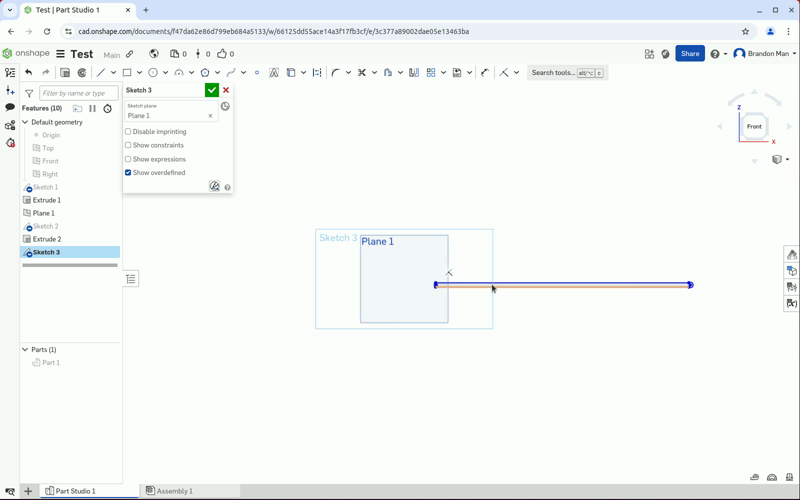
scroll(6)
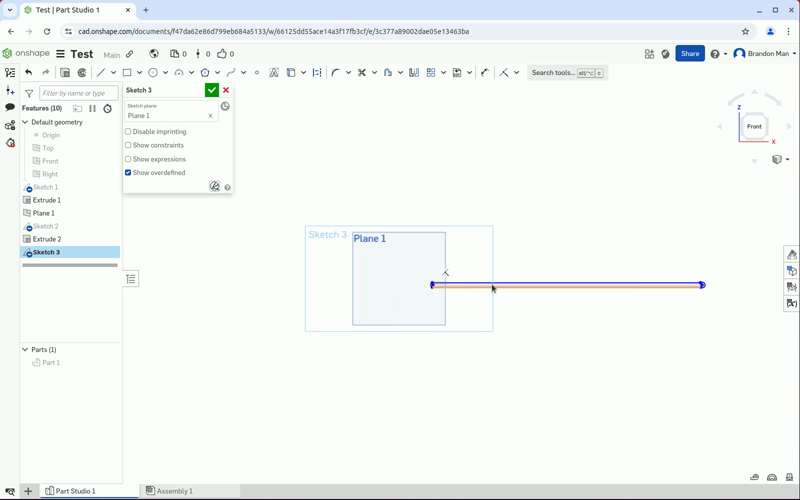
scroll(6)
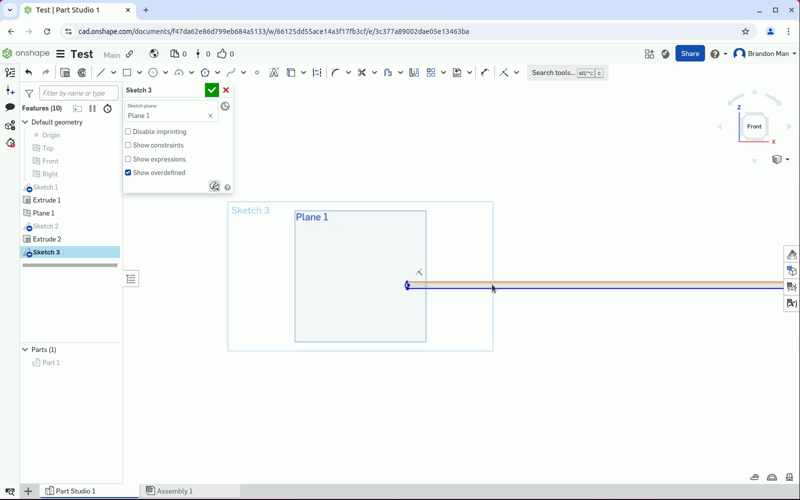
scroll(6)
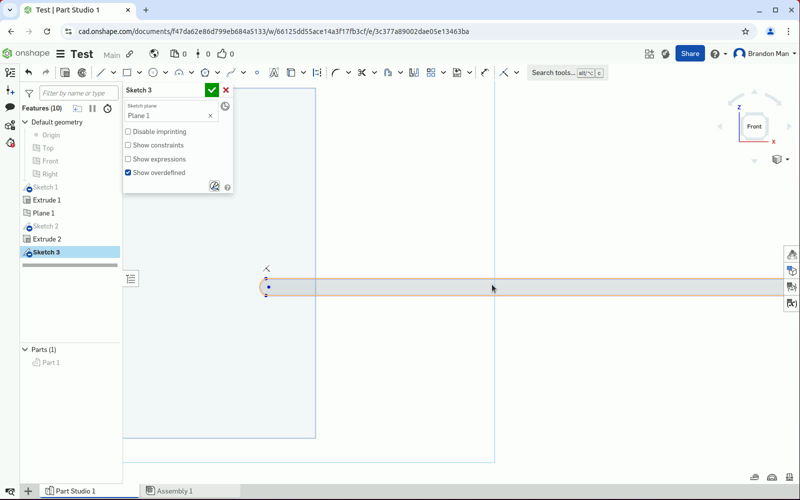
click(492, 284)
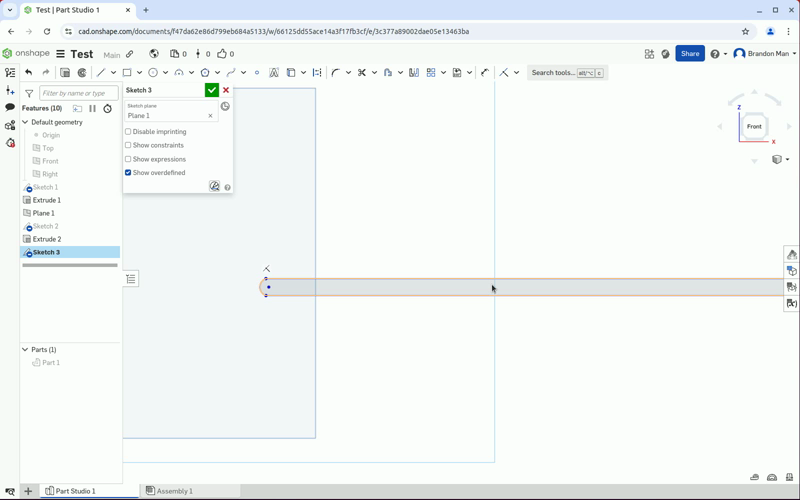
scroll(-6)
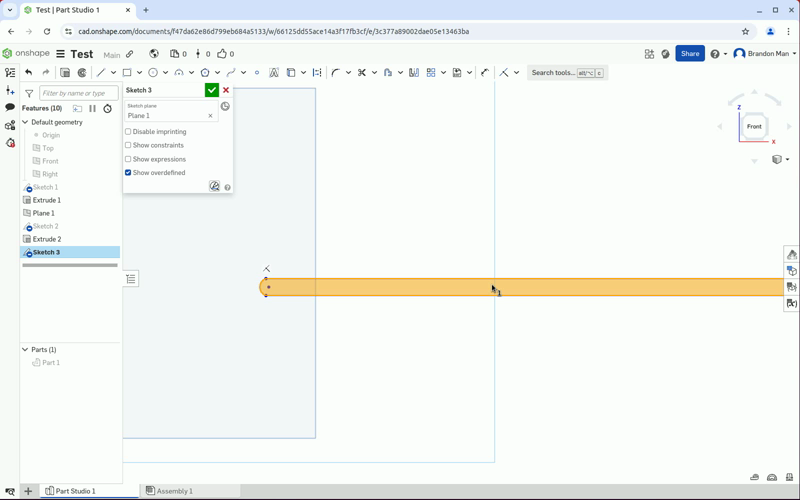
scroll(-6)
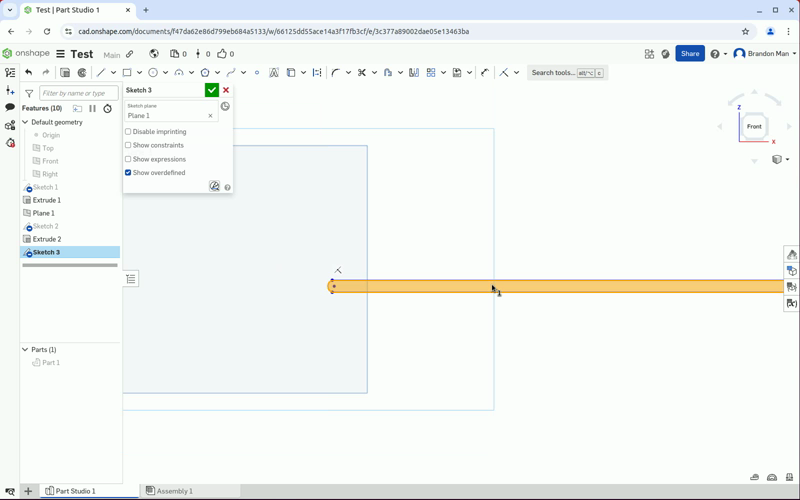
scroll(-6)
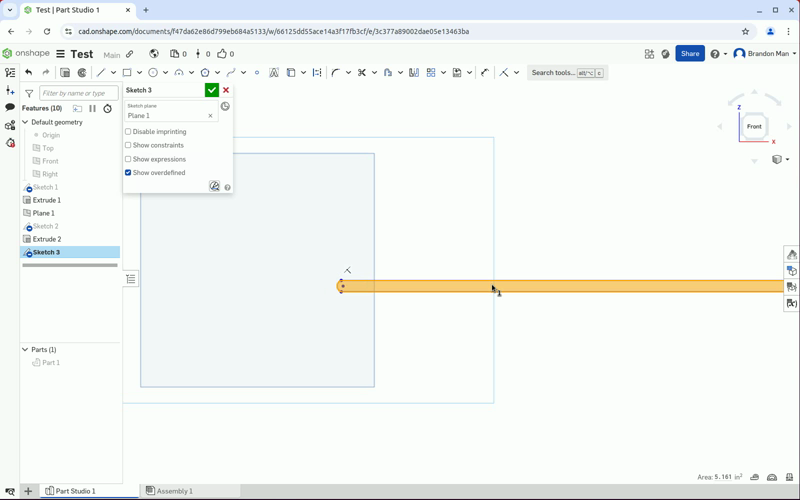
scroll(-6)
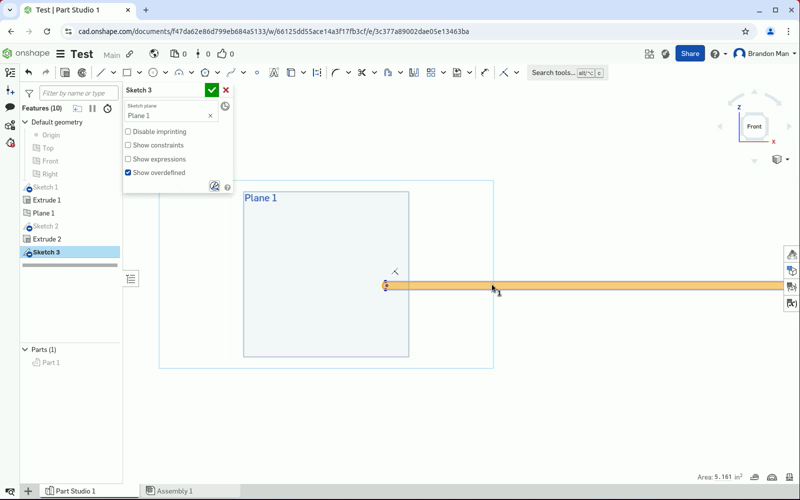
scroll(-6)
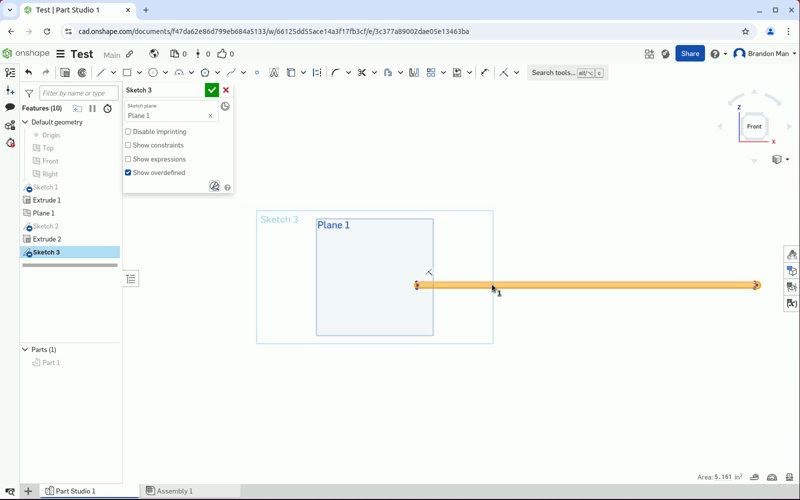
scroll(-6)
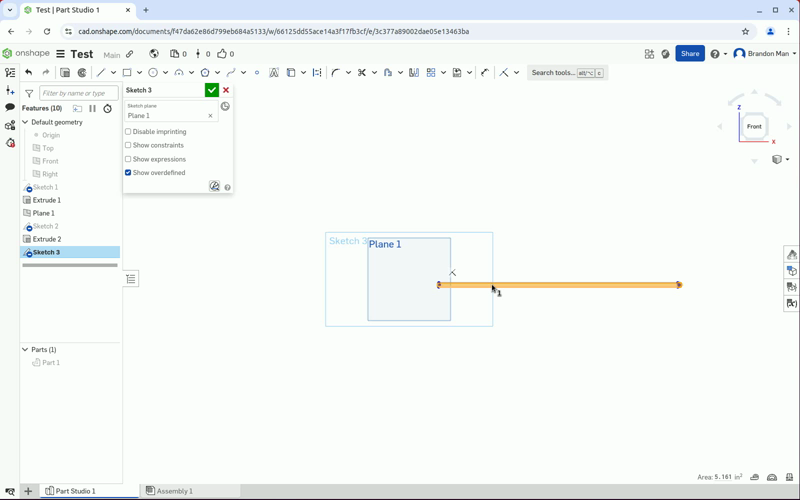
scroll(-6)
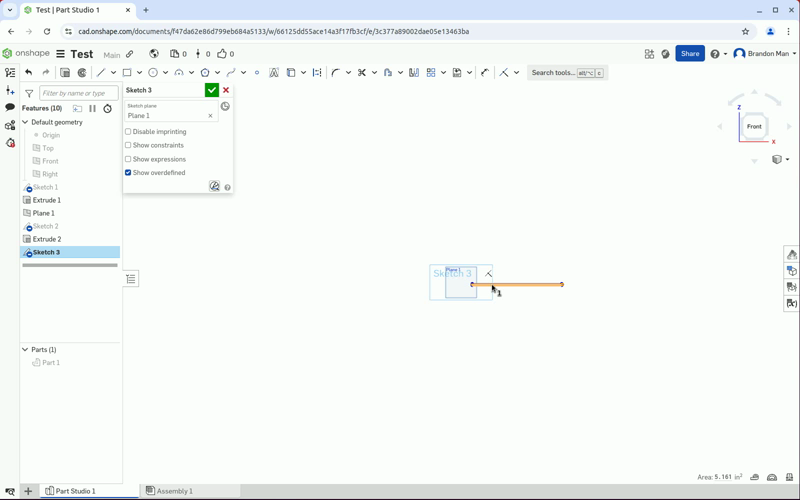
mouse_move(73, 352)
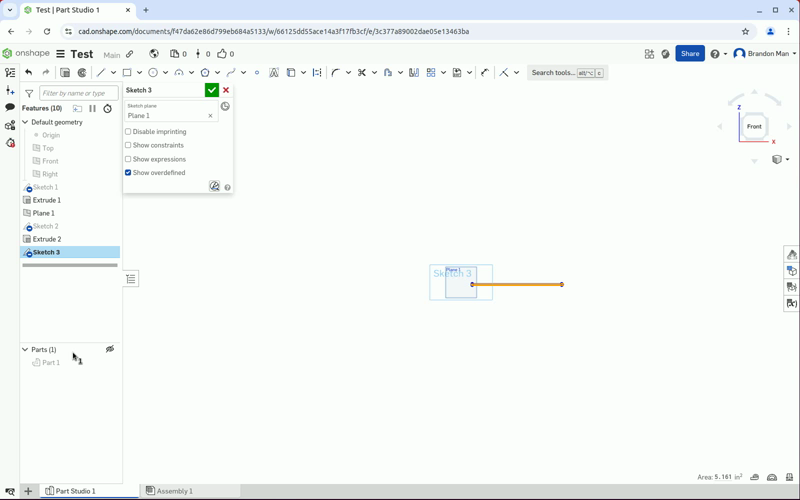
key(shift+y)
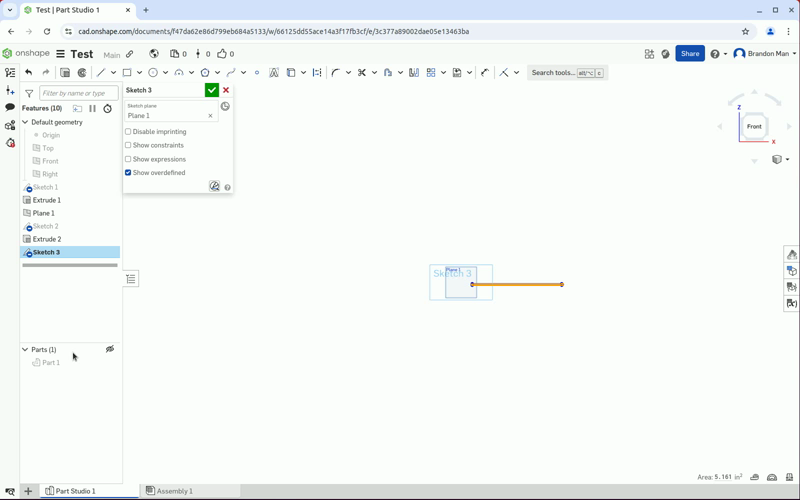
key(shift+e)
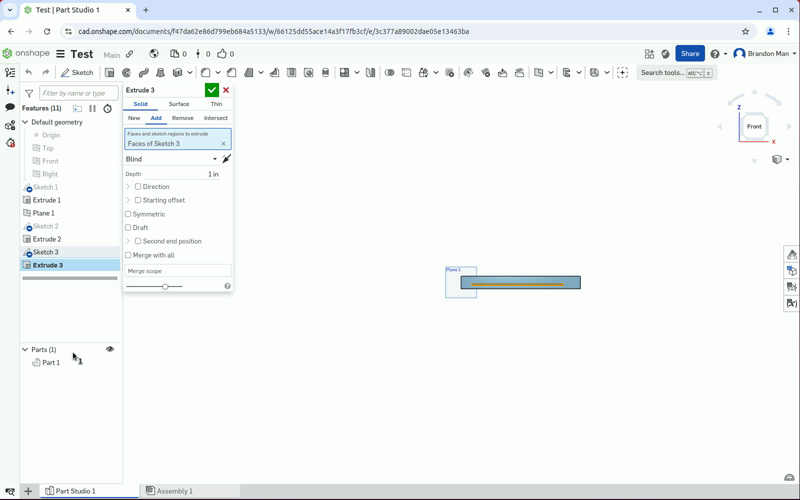
mouse_move(143, 106)
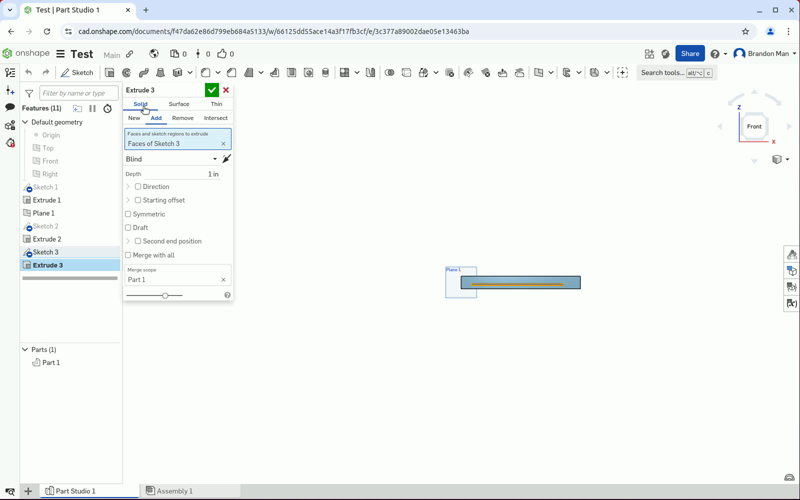
click(143, 106)
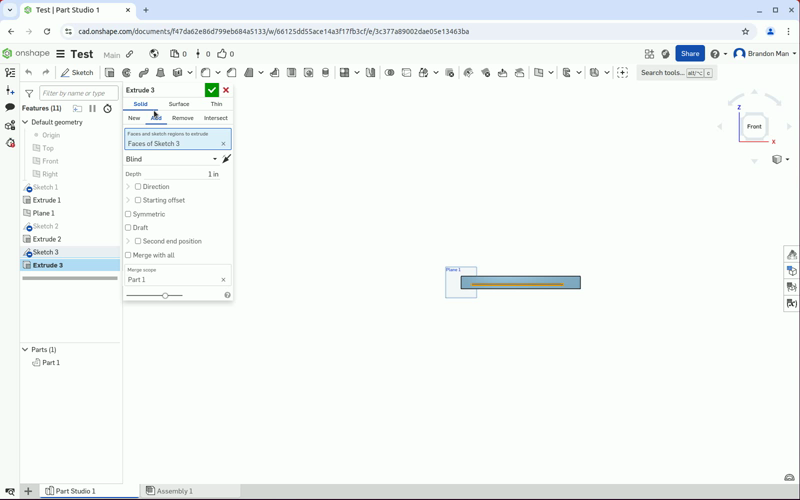
mouse_move(186, 120)
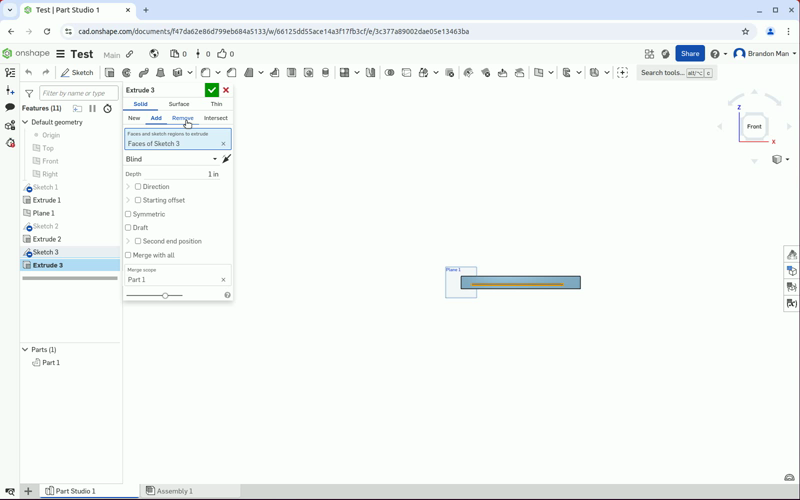
click(186, 120)
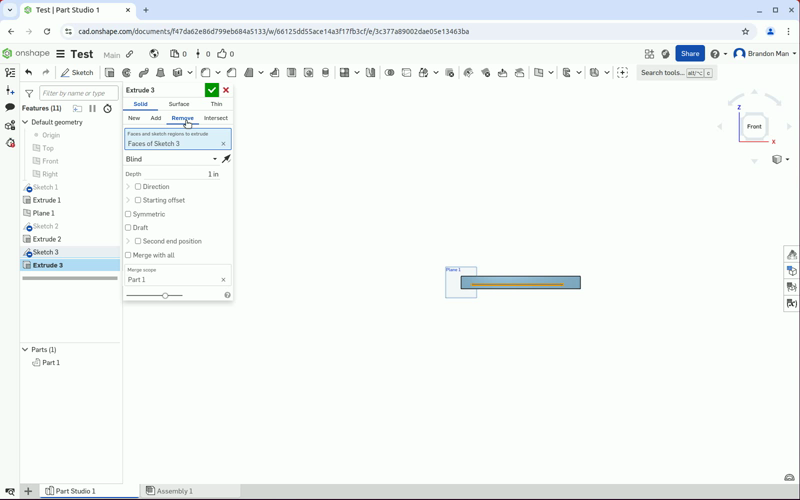
key(tab, 4)
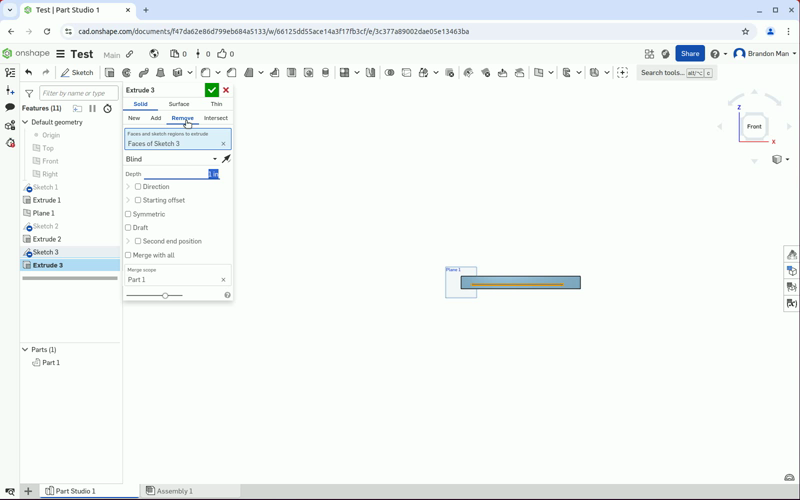
text(0.963)
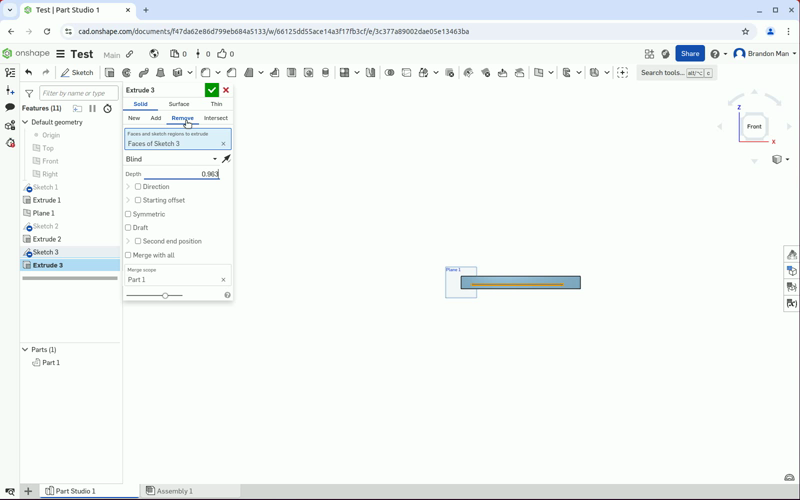
key(tab, 6)
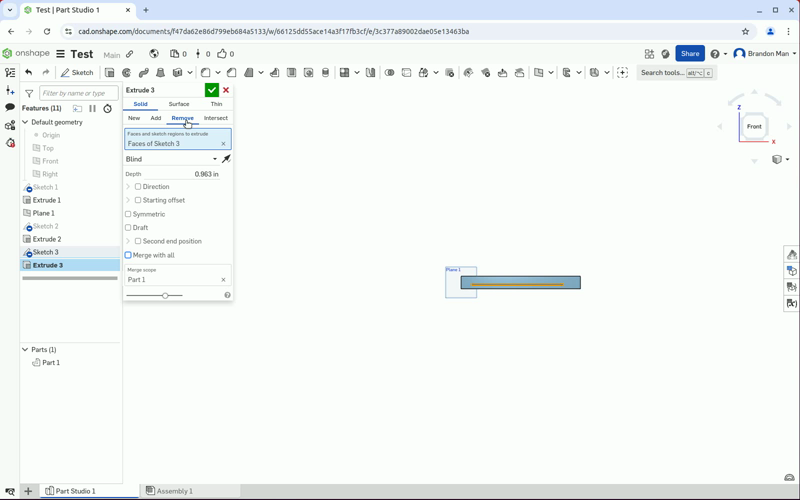
key(space)
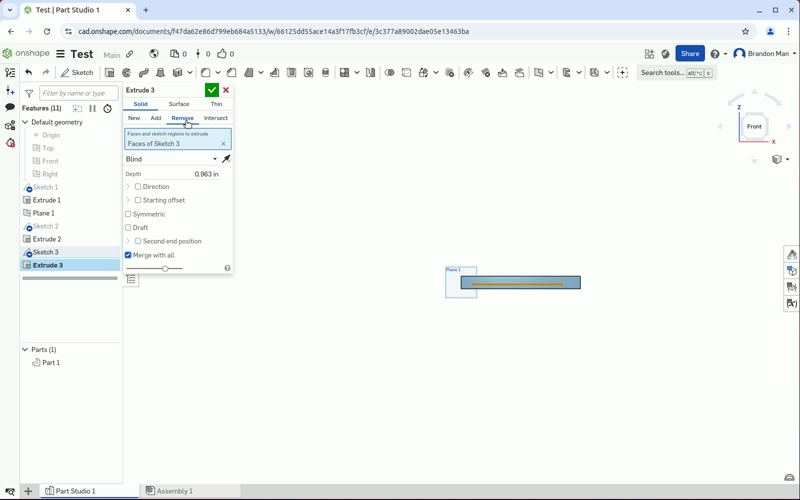
key(enter)
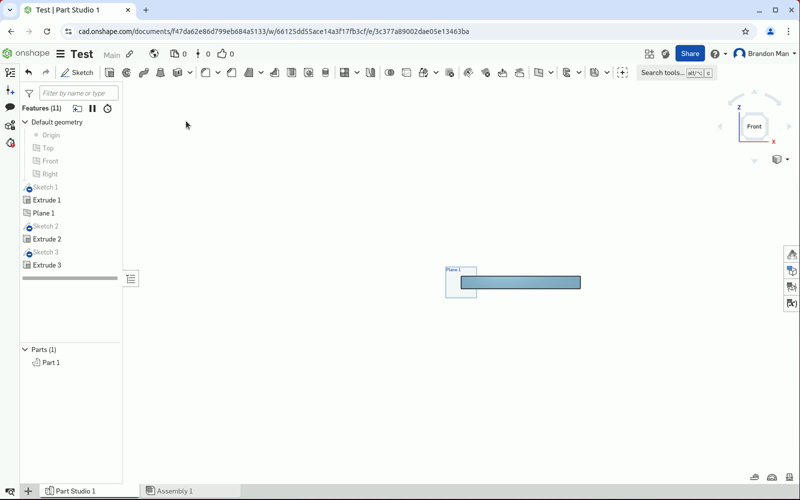
key(shift+h)
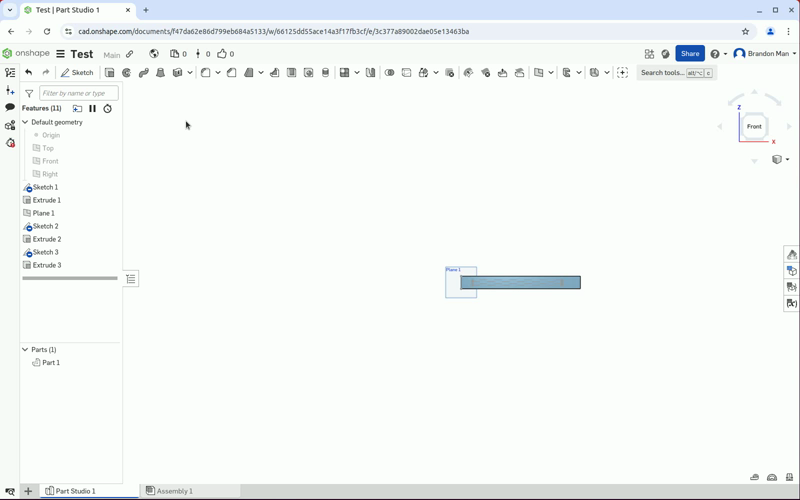
key(shift+h)
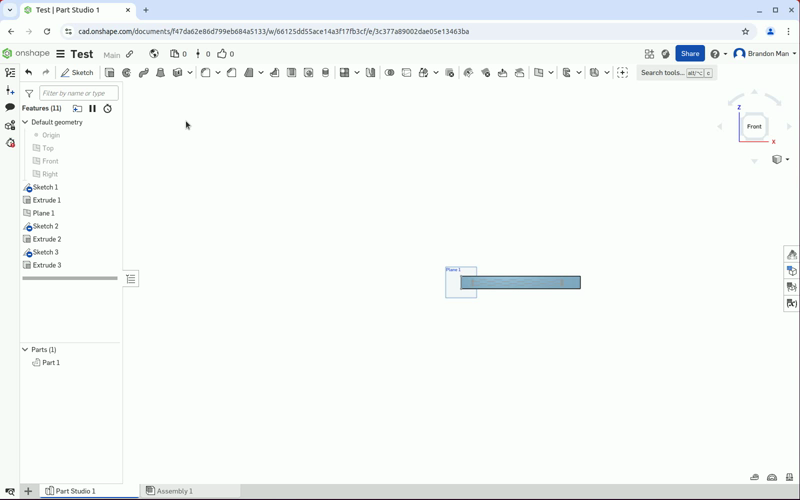
key(shift+7)
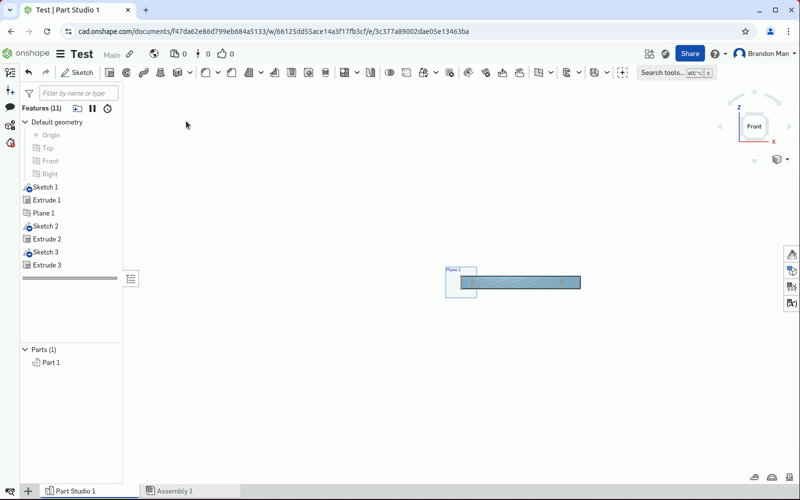
key(left, 2)
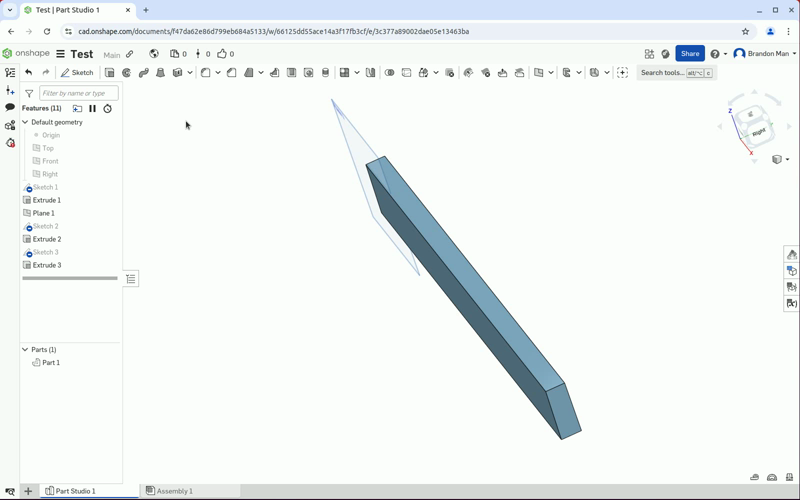
key(down, 2)
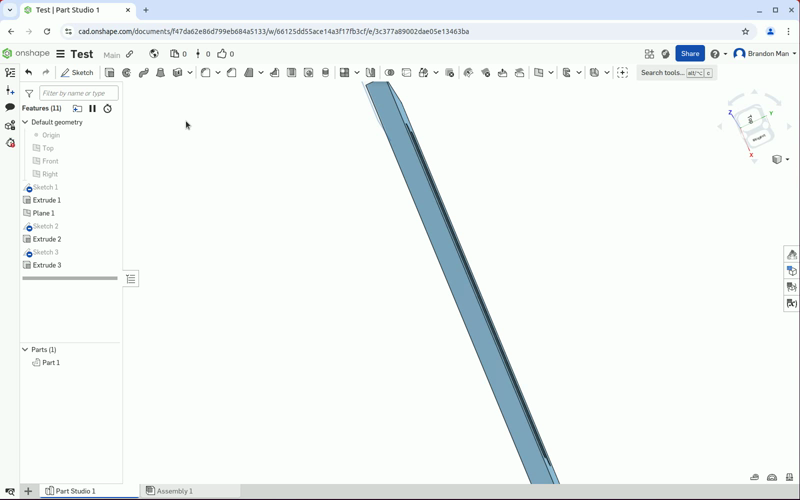
key(up, 2)
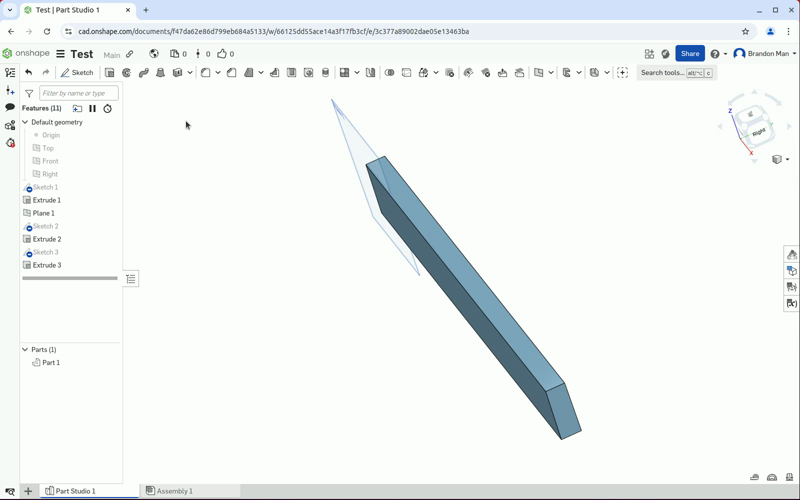
key(right, 2)
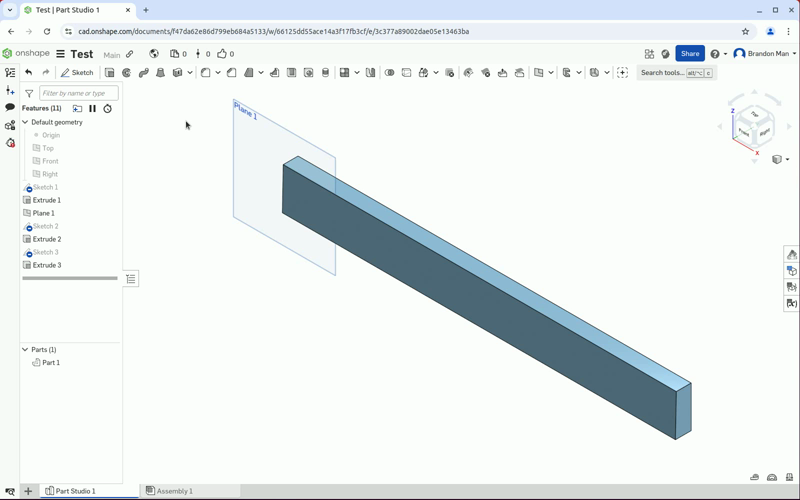
mouse_move(73, 189)
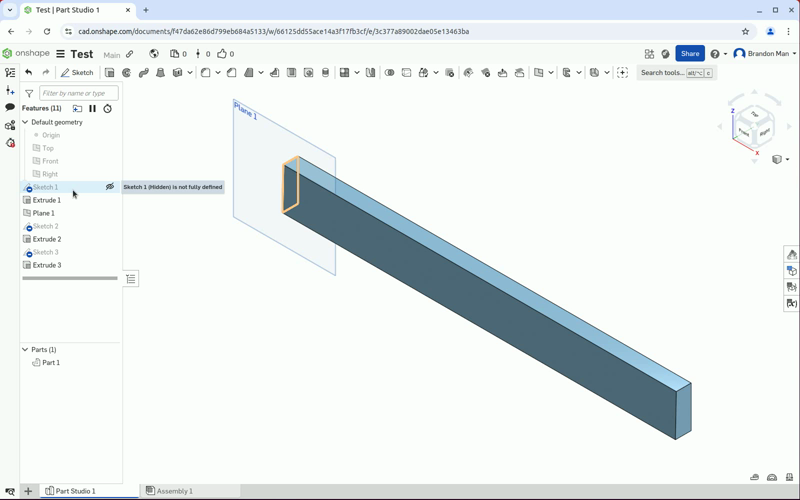
click(73, 189)